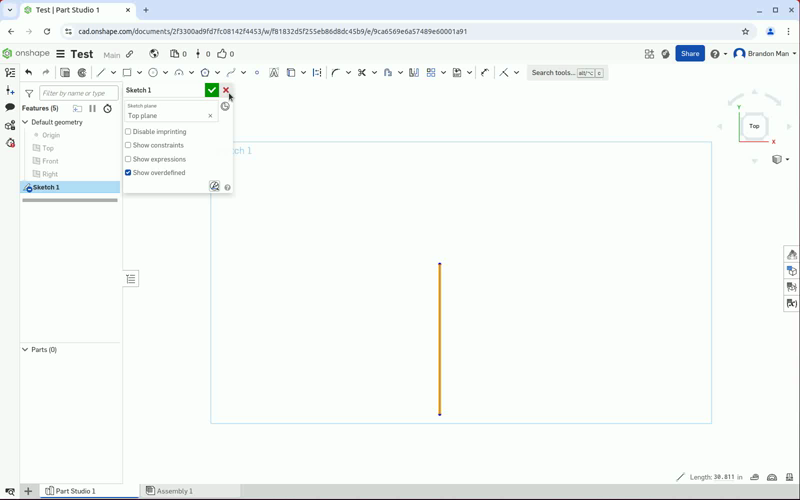
key(shift+h)
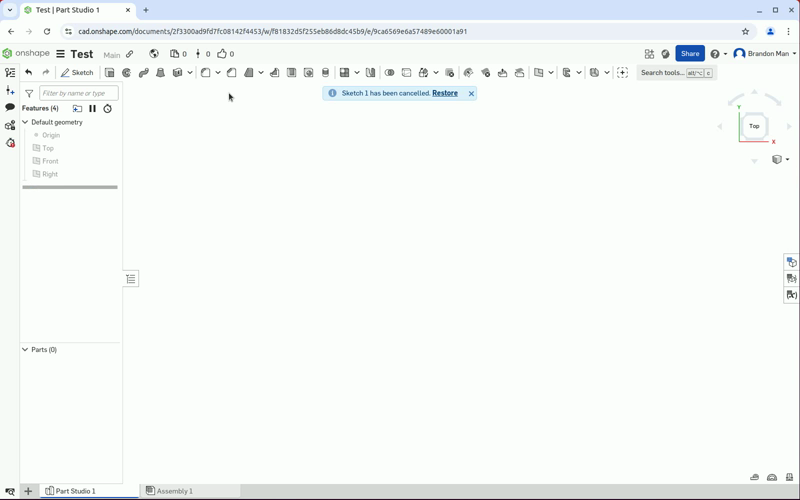
mouse_move(73, 352)
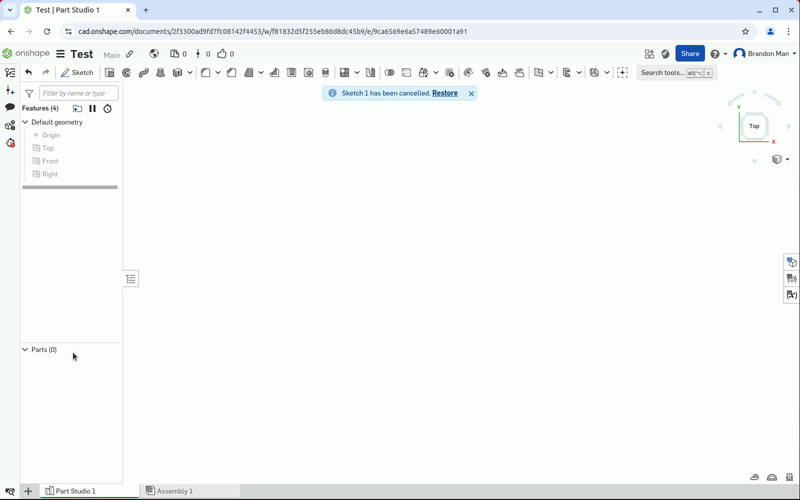
key(y)
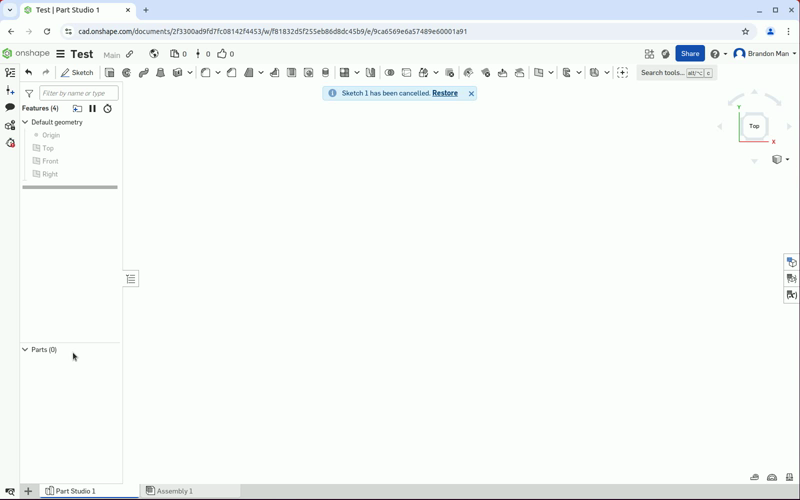
key(shift+p)
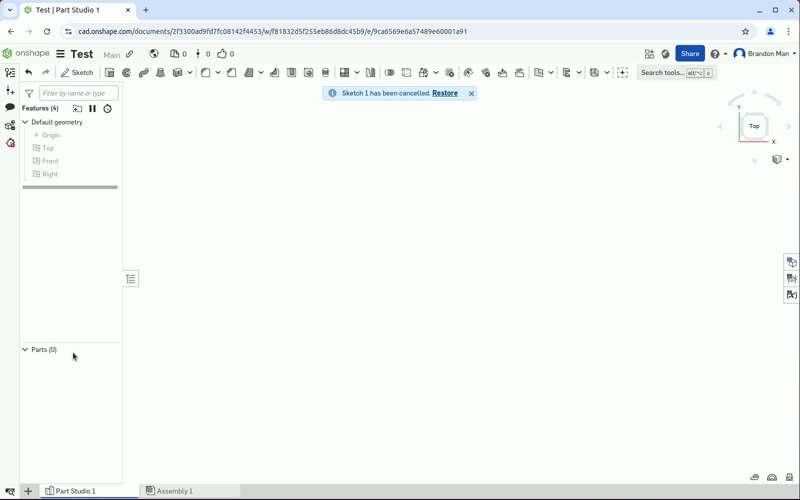
key(space)
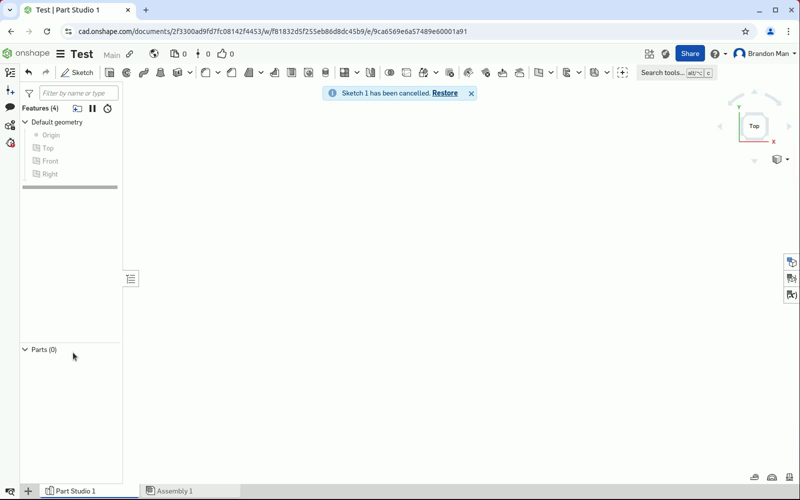
key_down(shift)
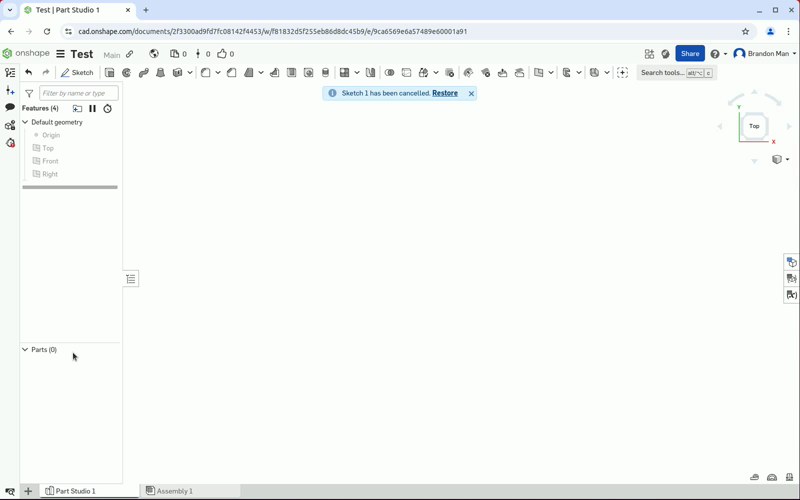
key(up)
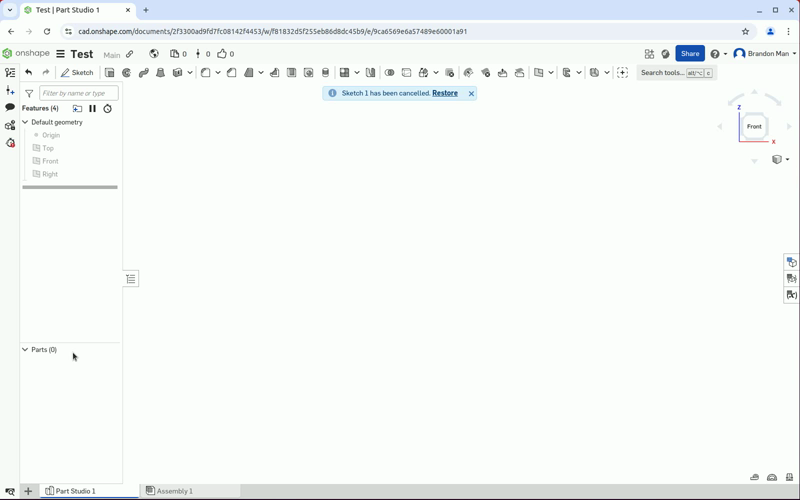
key_up(shift)
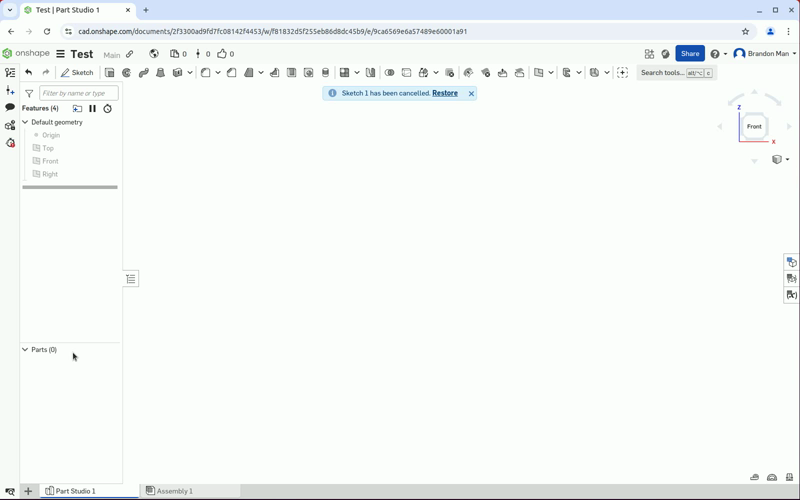
mouse_move(73, 352)
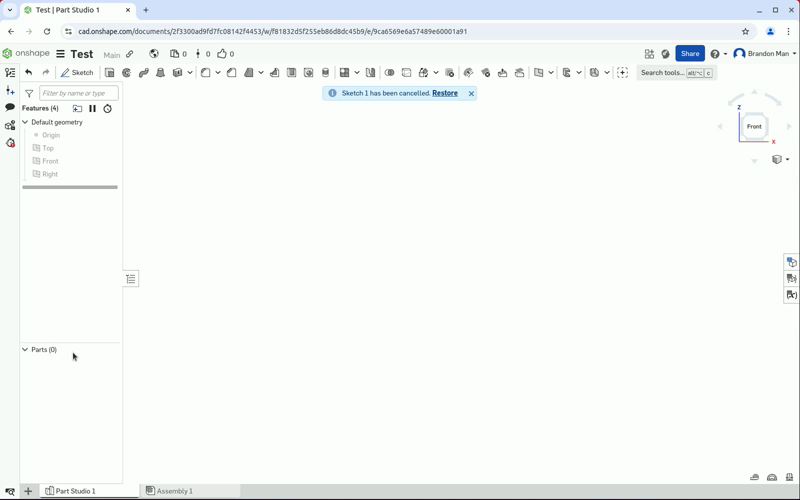
key(shift+y)
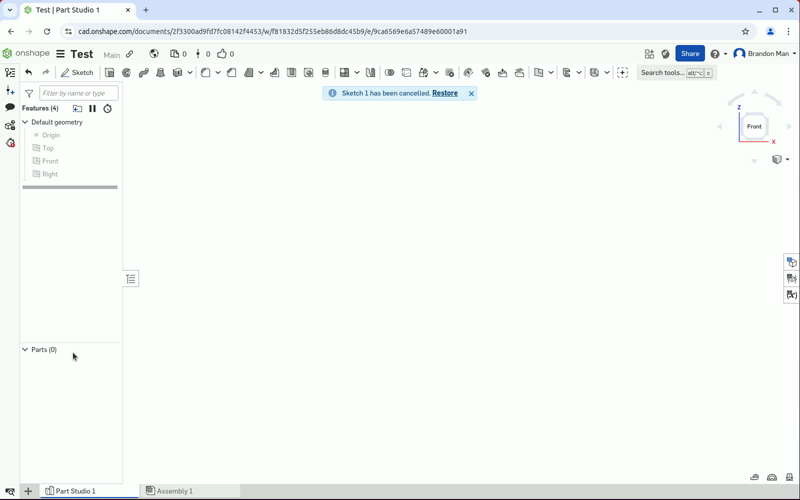
key(shift+s)
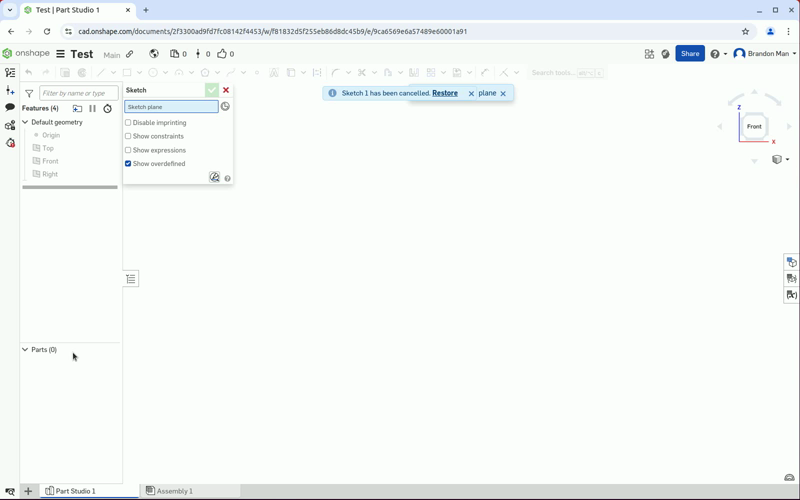
mouse_move(73, 163)
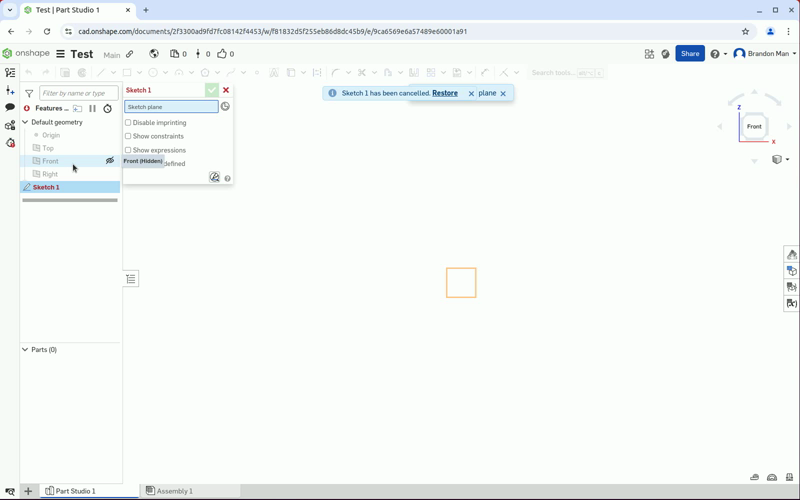
click(73, 163)
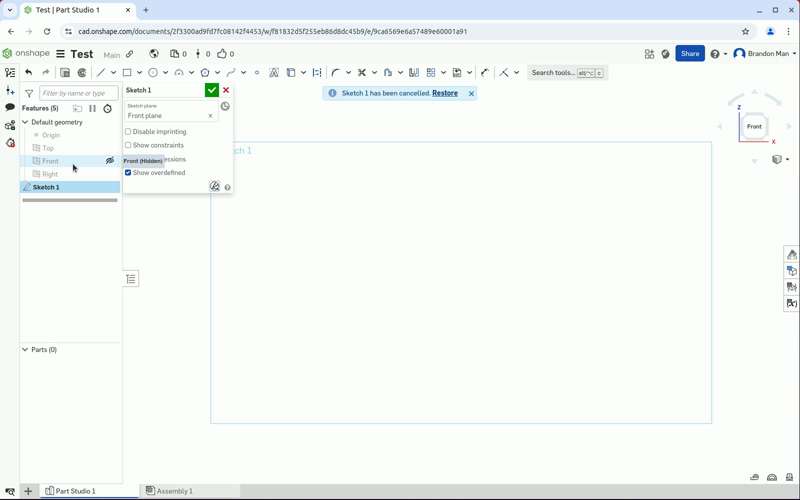
mouse_move(73, 352)
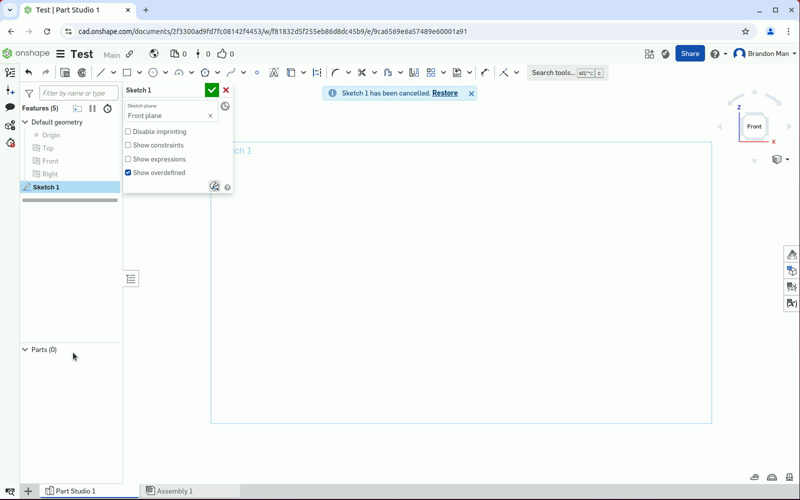
key(y)
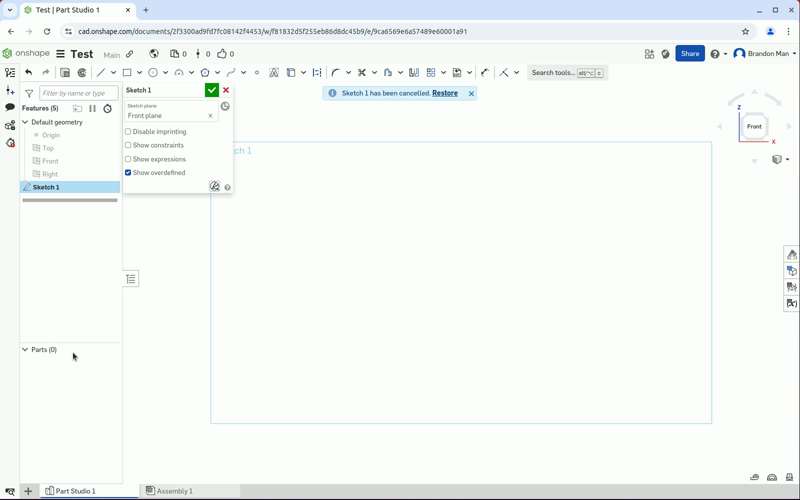
key(l)
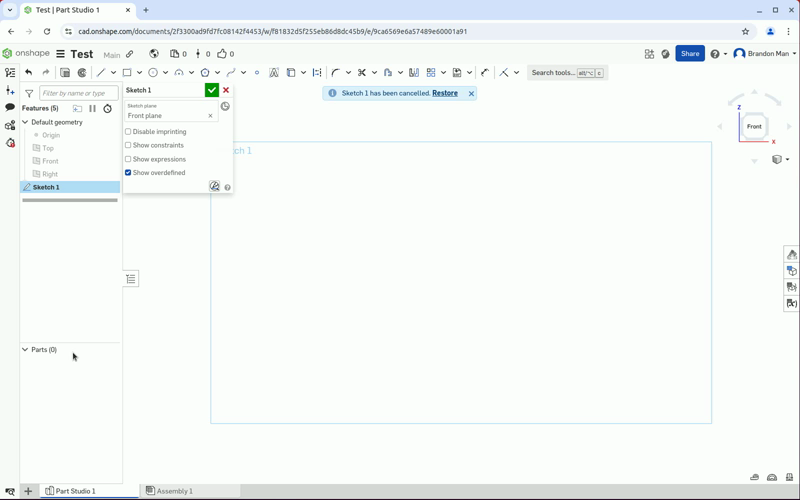
key_down(shift)
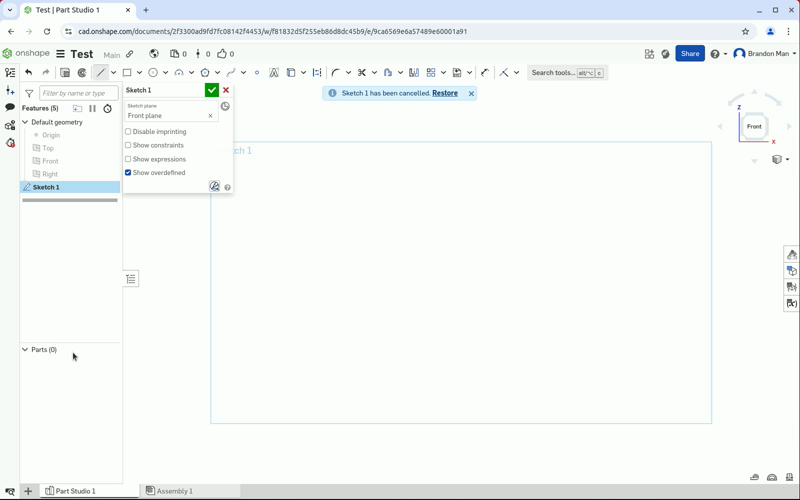
mouse_move(416, 198)
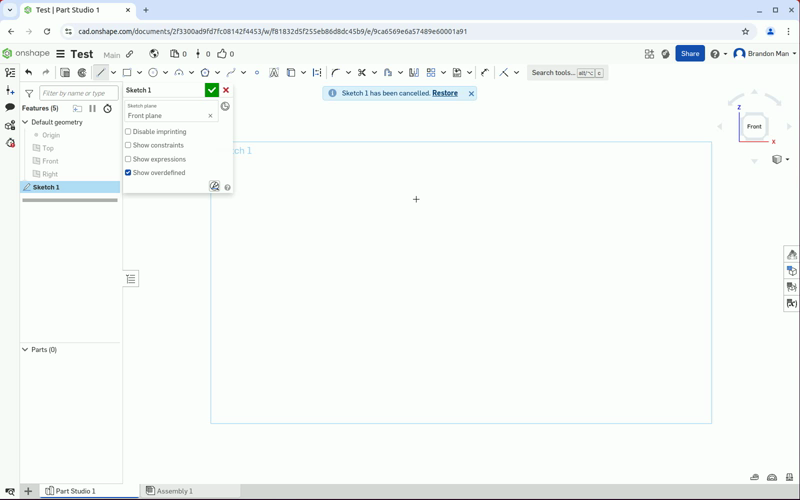
click(416, 198)
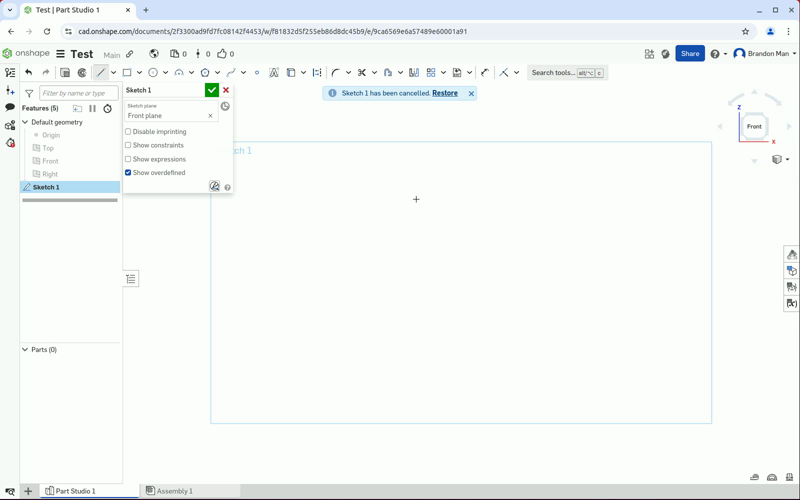
key_up(shift)
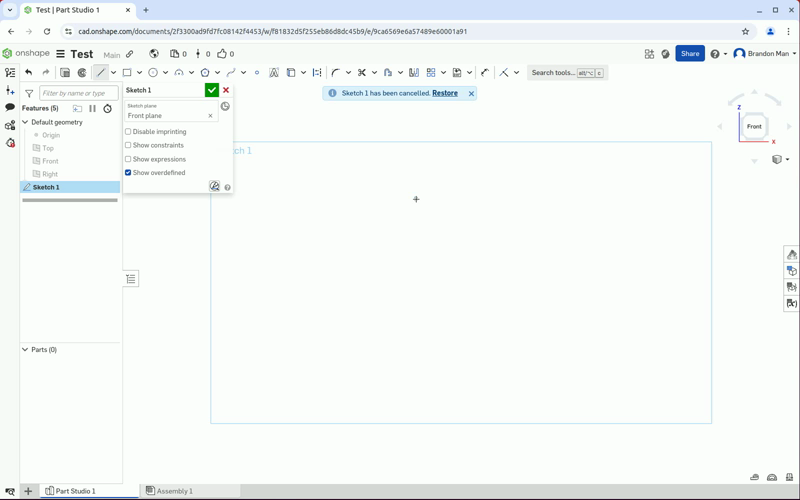
key_down(shift)
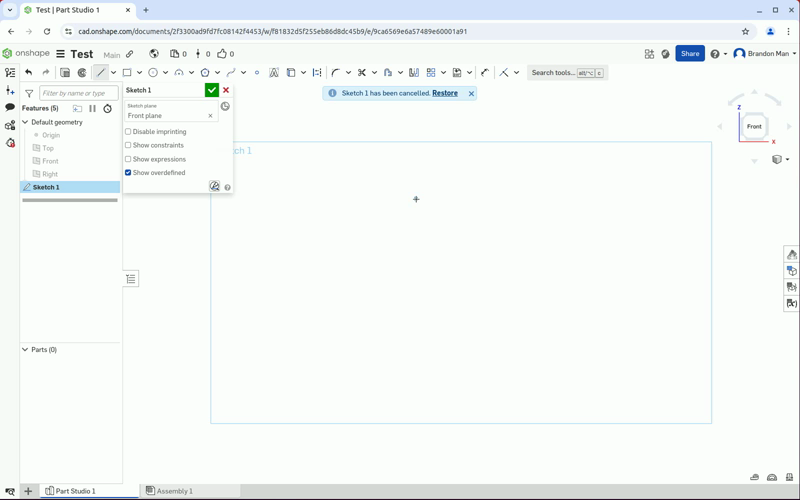
mouse_move(490, 241)
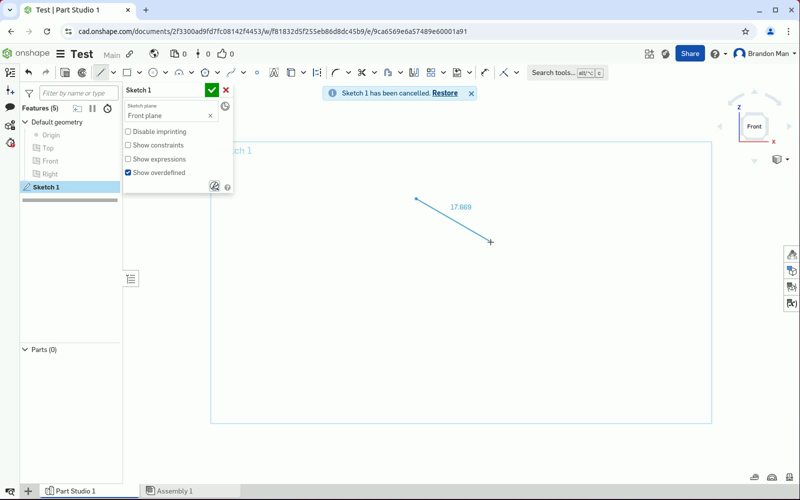
click(490, 241)
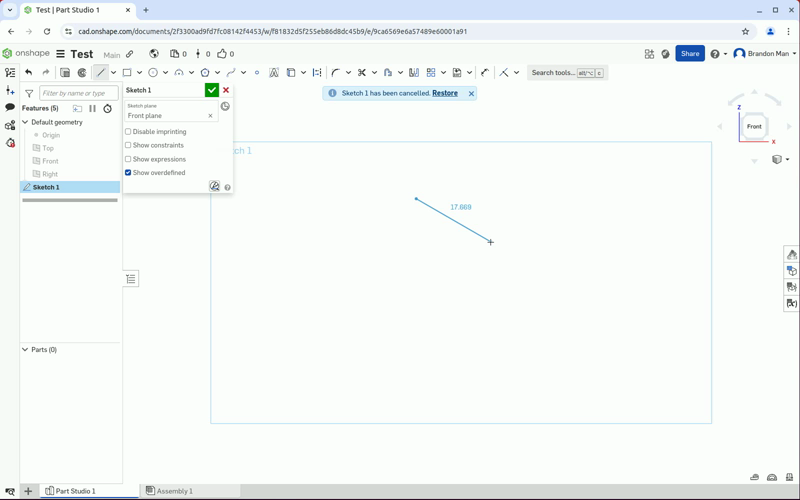
key_up(shift)
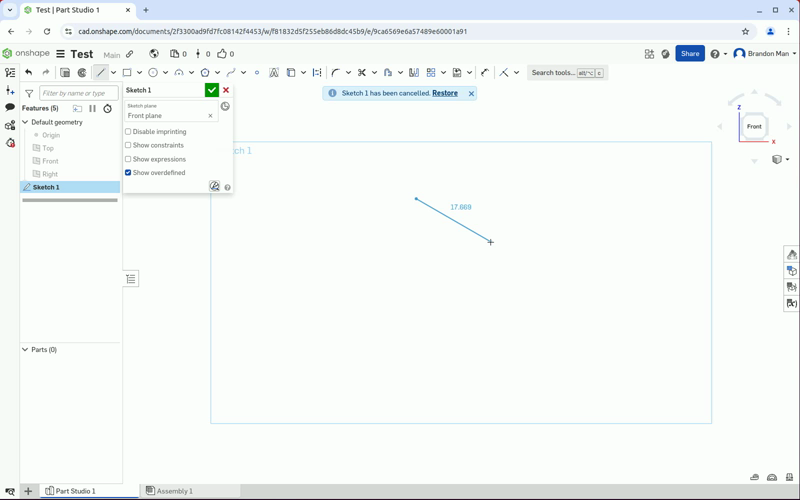
key_down(shift)
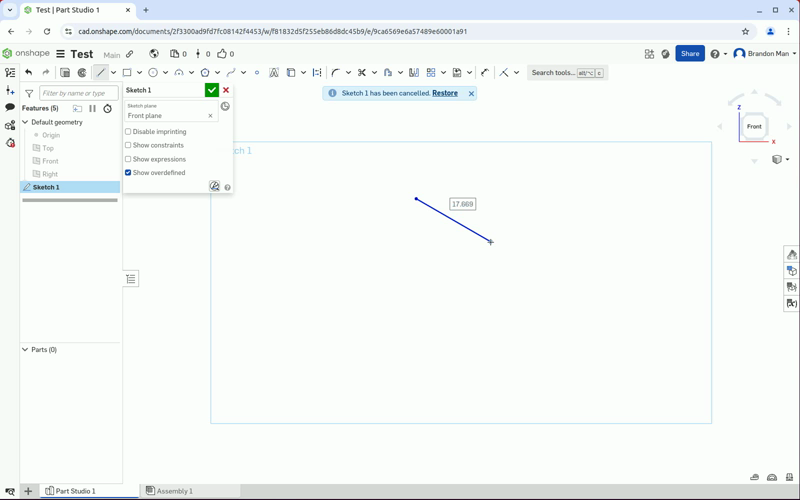
mouse_move(520, 241)
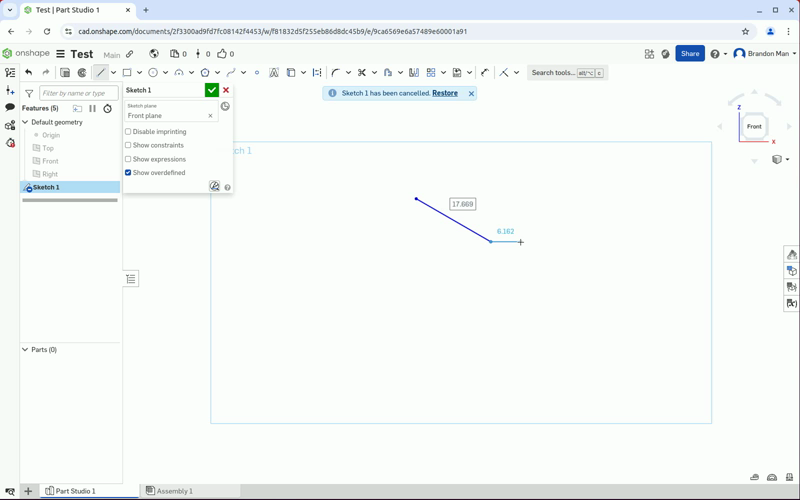
mouse_move(493, 237)
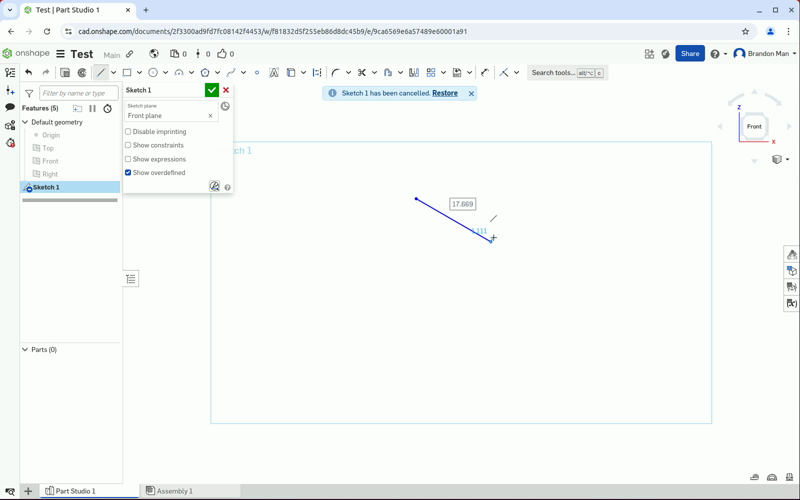
scroll(6)
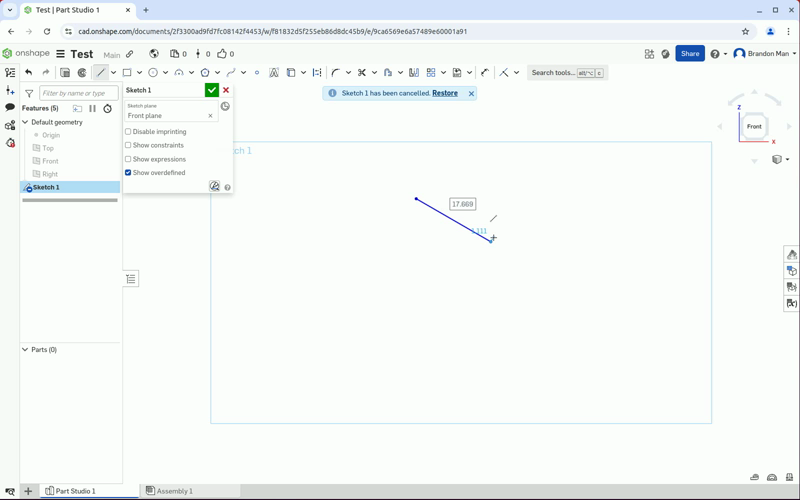
scroll(6)
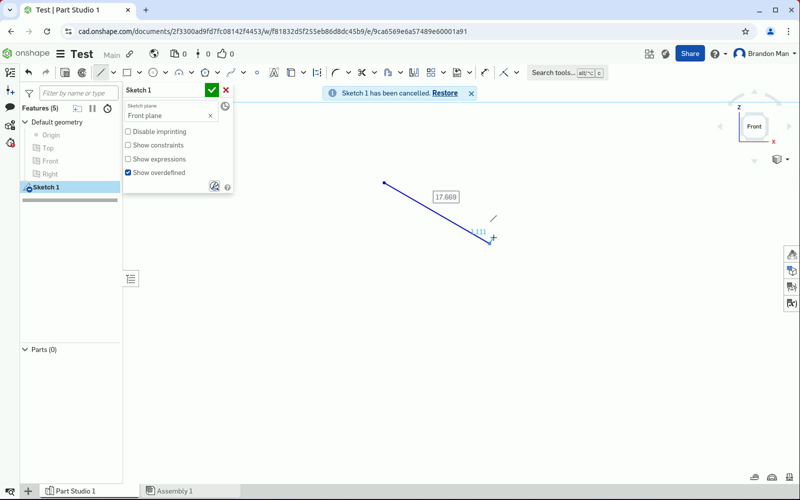
scroll(6)
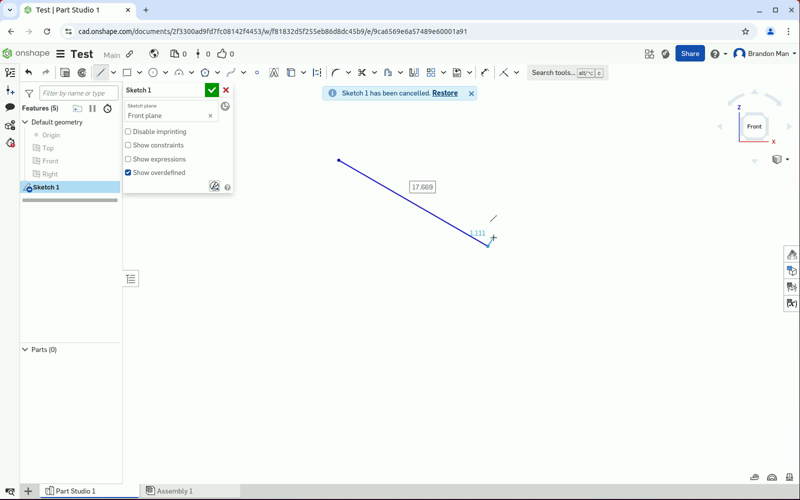
scroll(6)
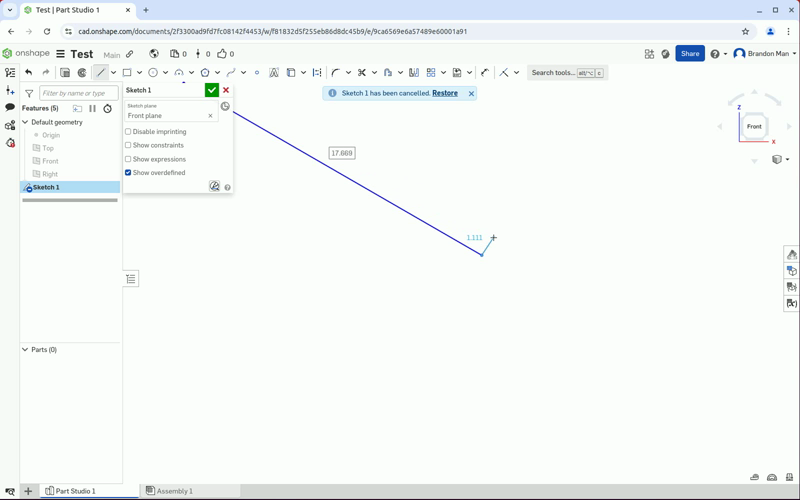
scroll(6)
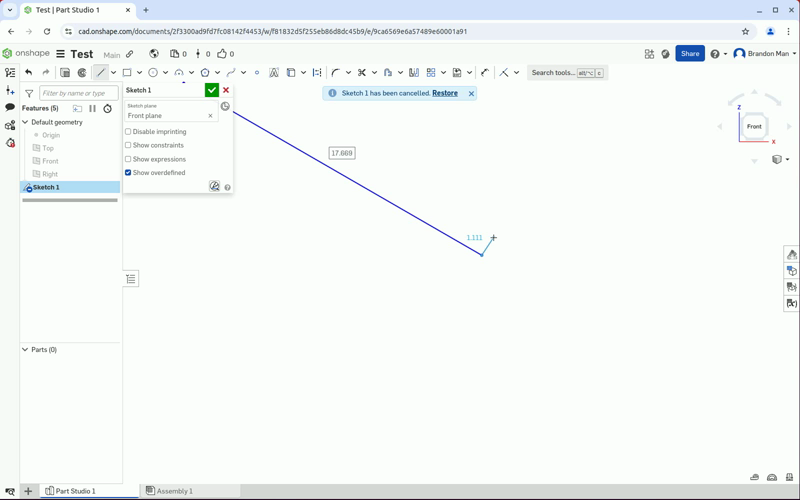
scroll(6)
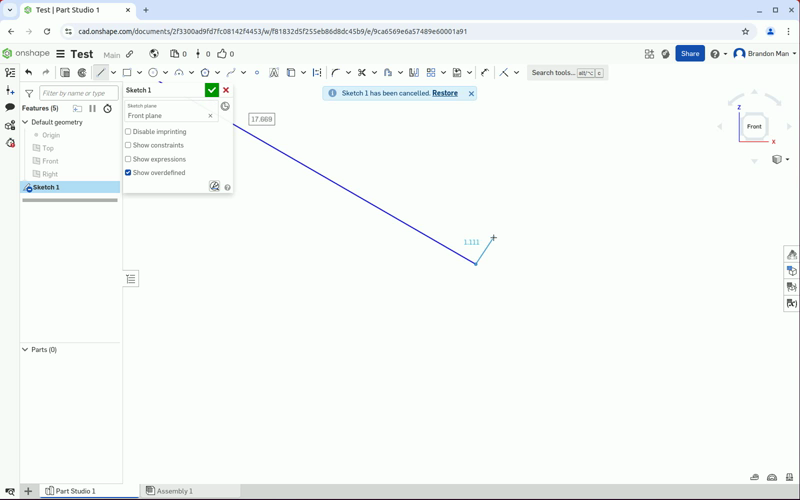
scroll(6)
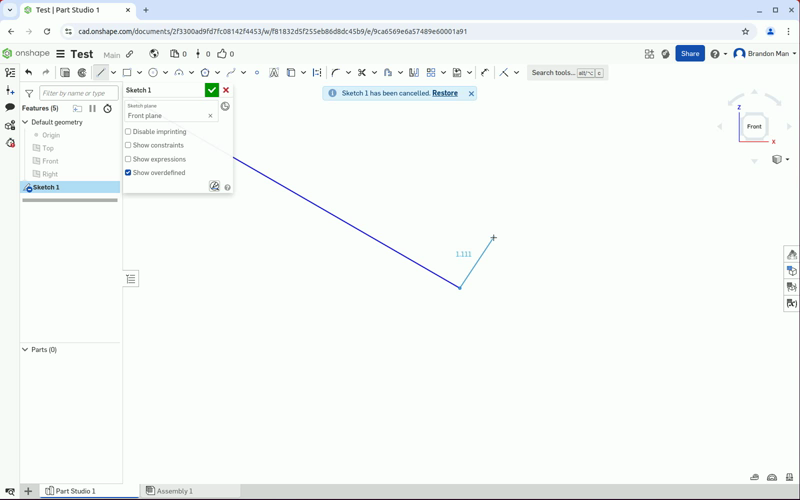
click(493, 237)
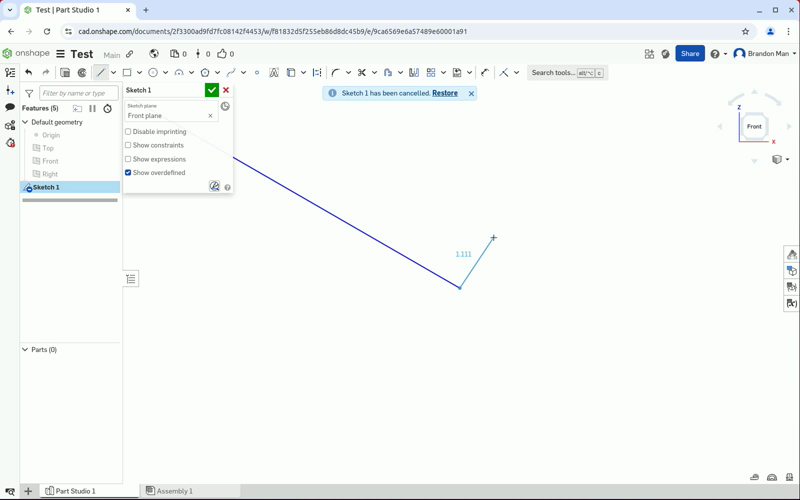
scroll(-6)
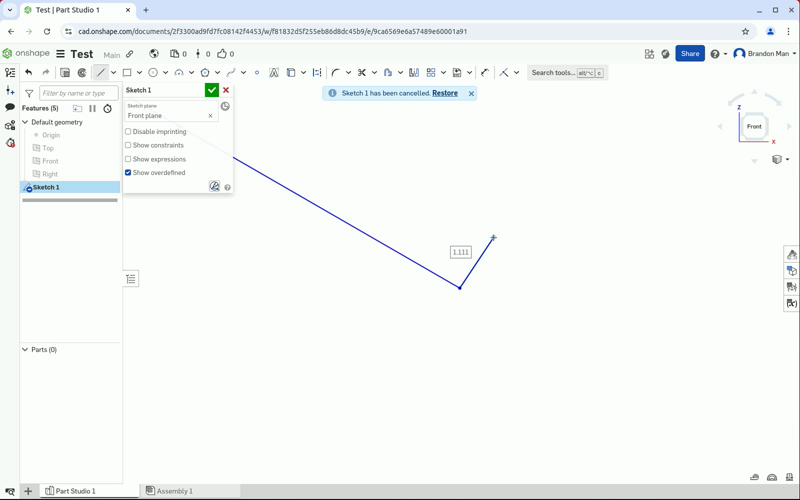
scroll(-6)
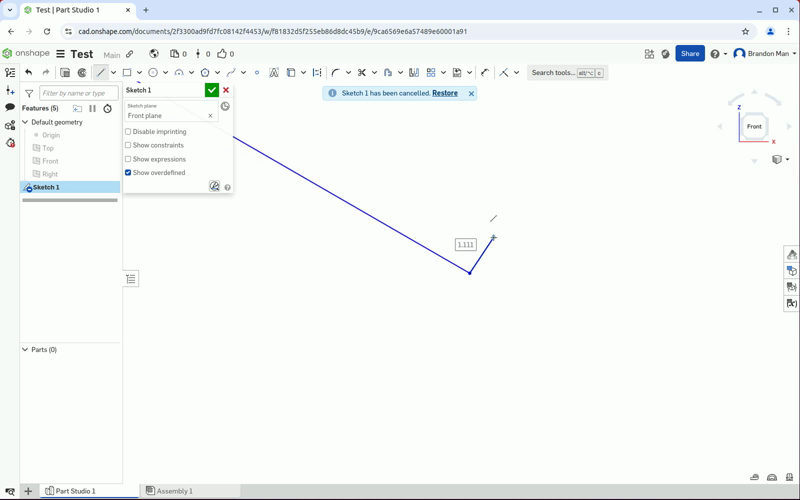
scroll(-6)
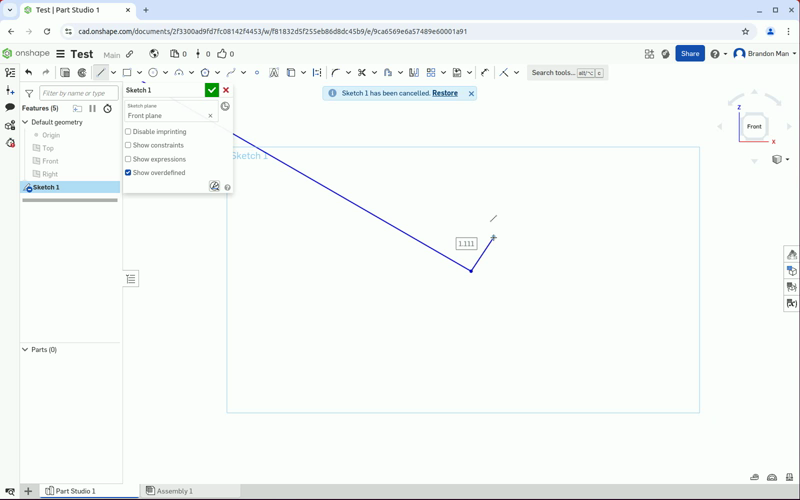
scroll(-6)
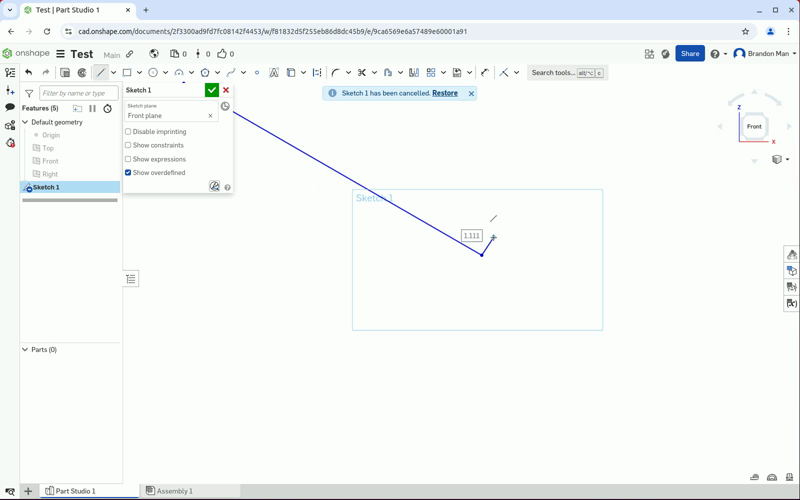
scroll(-6)
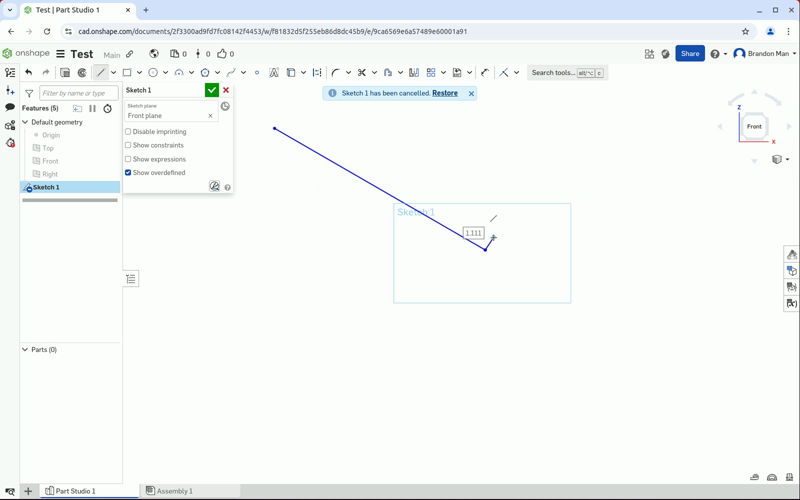
scroll(-6)
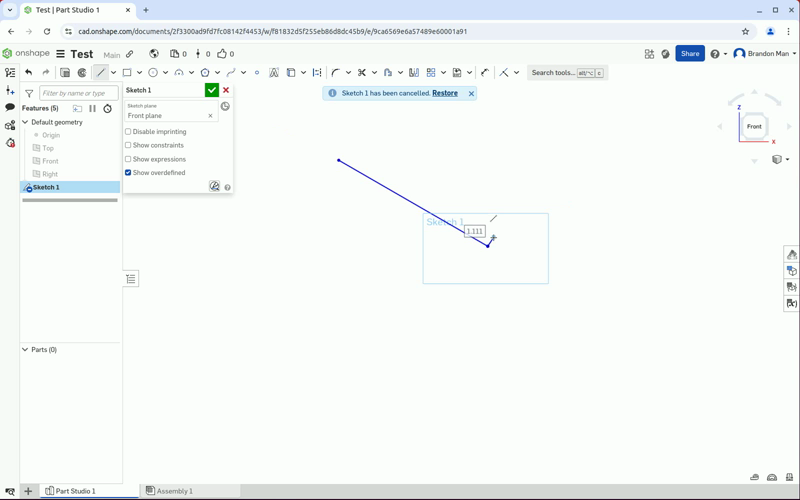
scroll(-6)
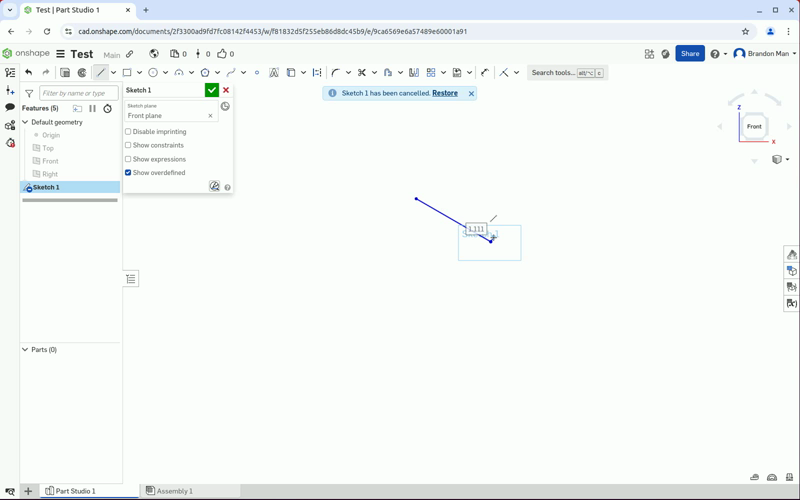
key_up(shift)
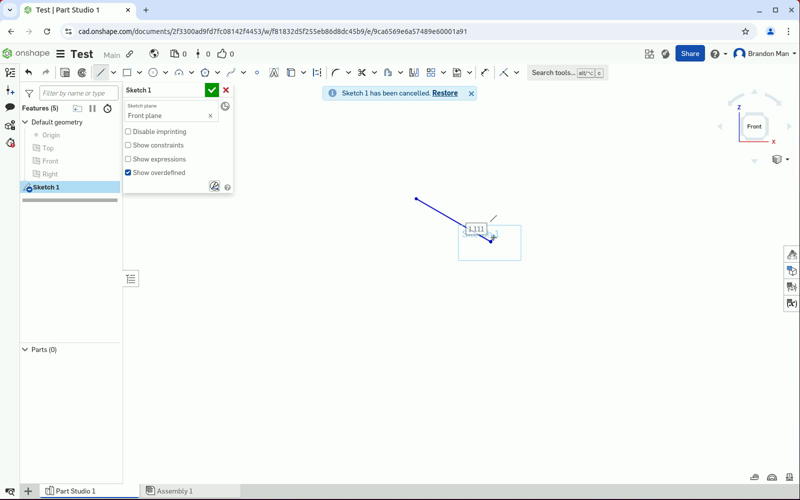
key_down(shift)
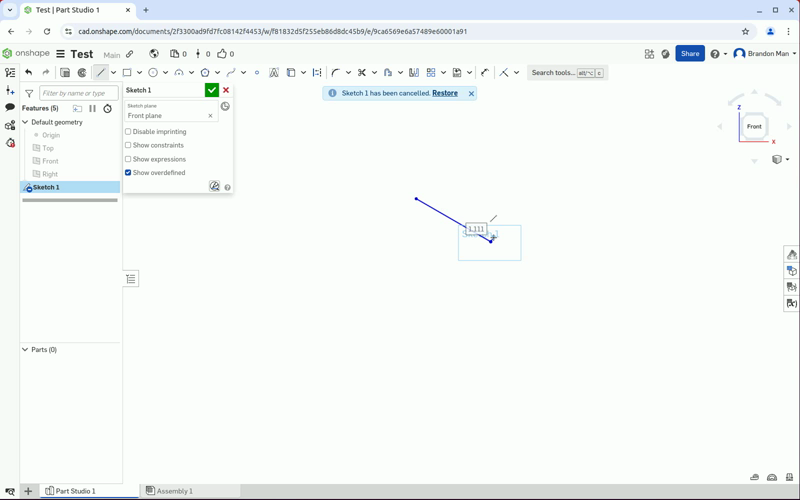
mouse_move(427, 198)
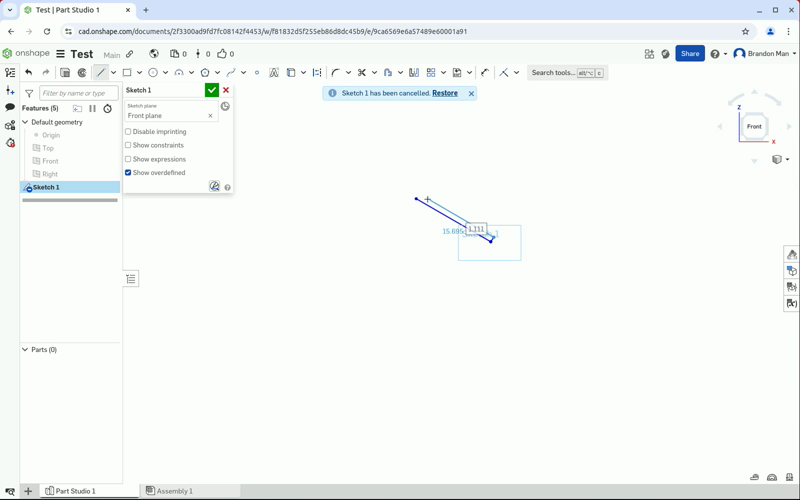
click(427, 198)
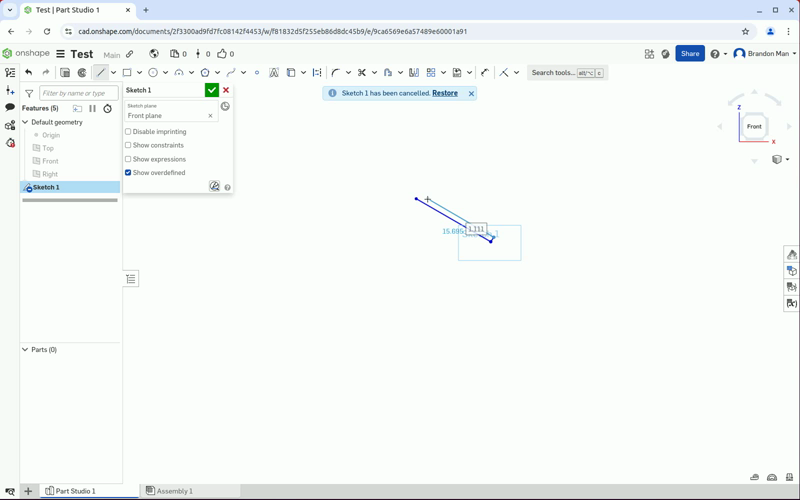
key_up(shift)
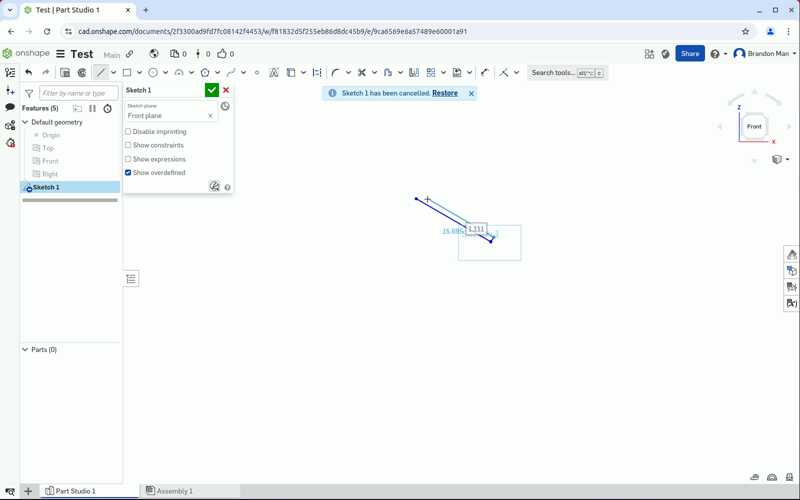
mouse_move(457, 198)
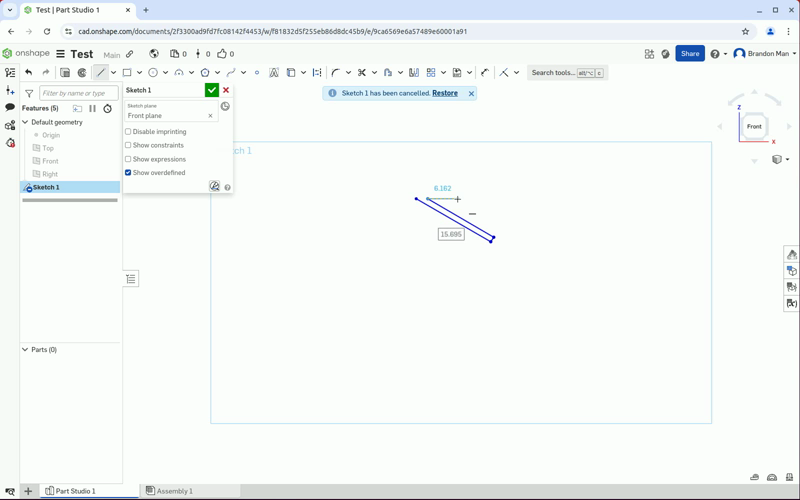
key_down(shift)
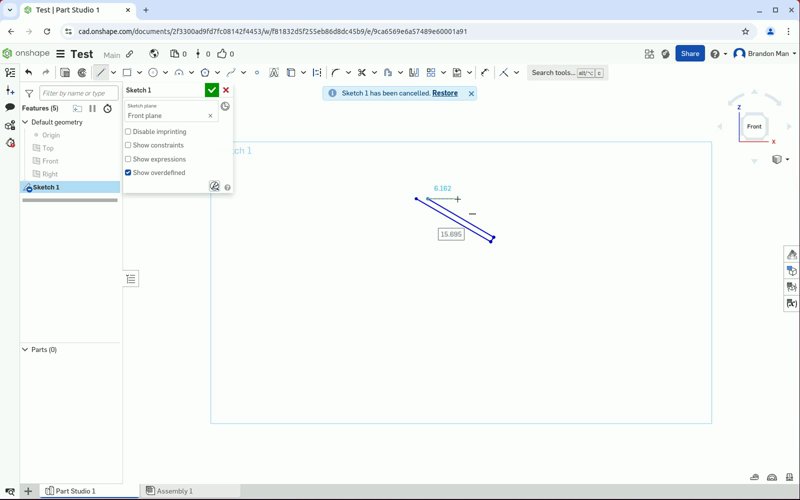
mouse_move(416, 198)
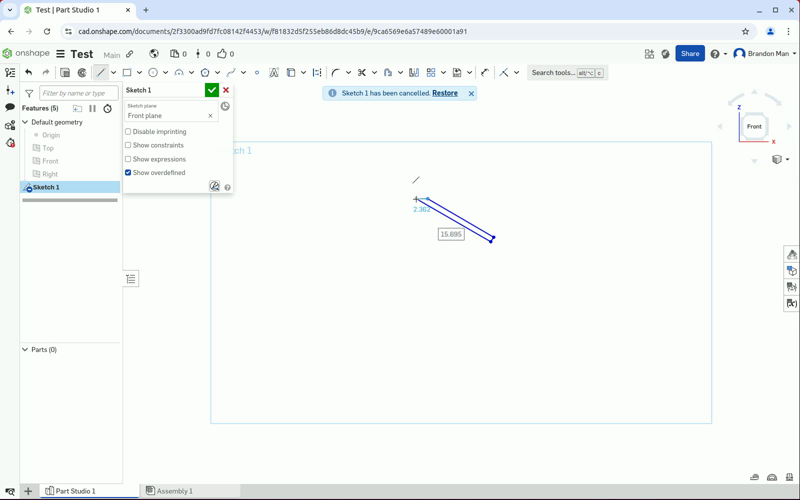
key_up(shift)
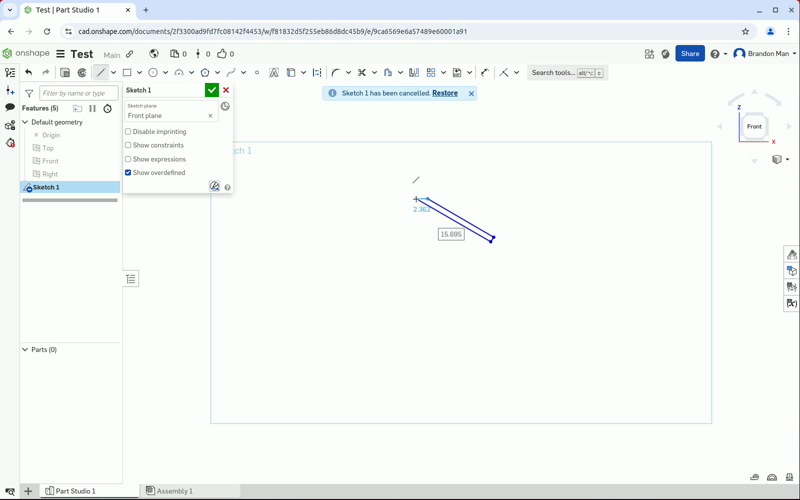
click(416, 198)
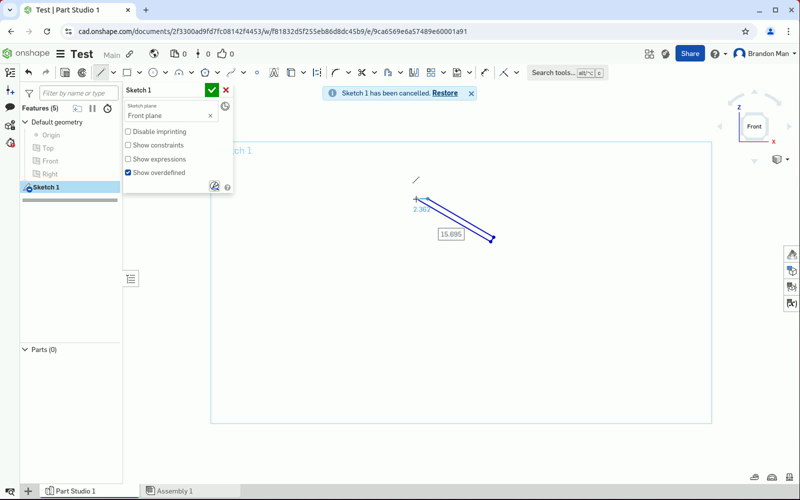
key(esc)
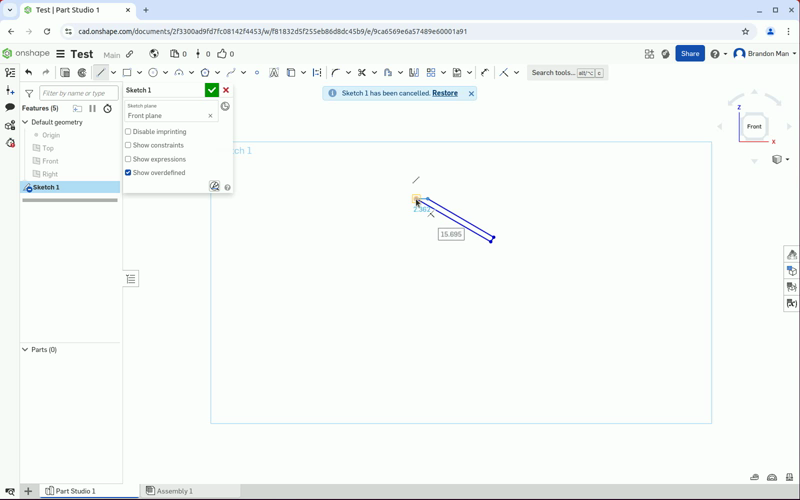
mouse_move(444, 209)
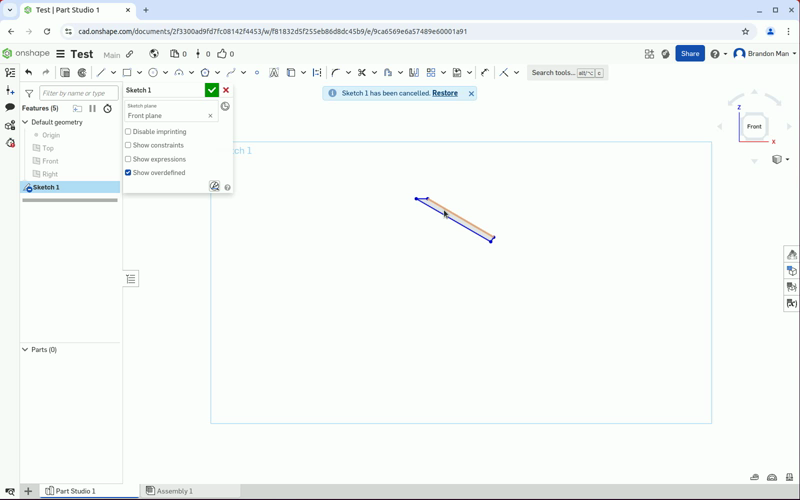
scroll(6)
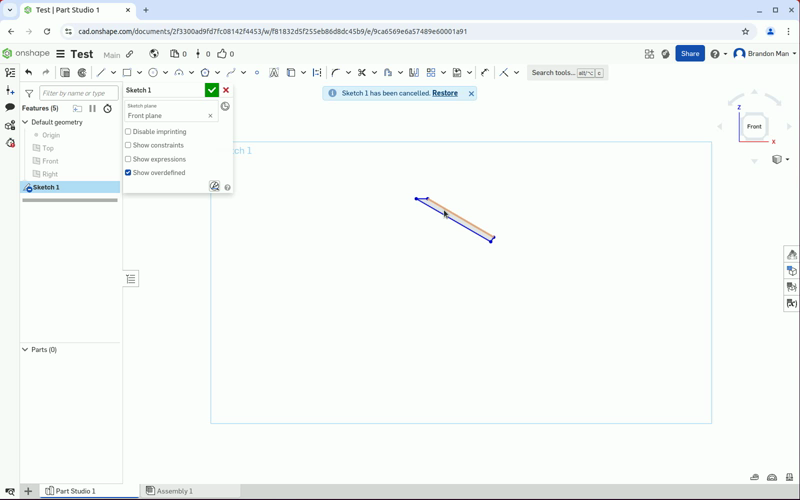
scroll(6)
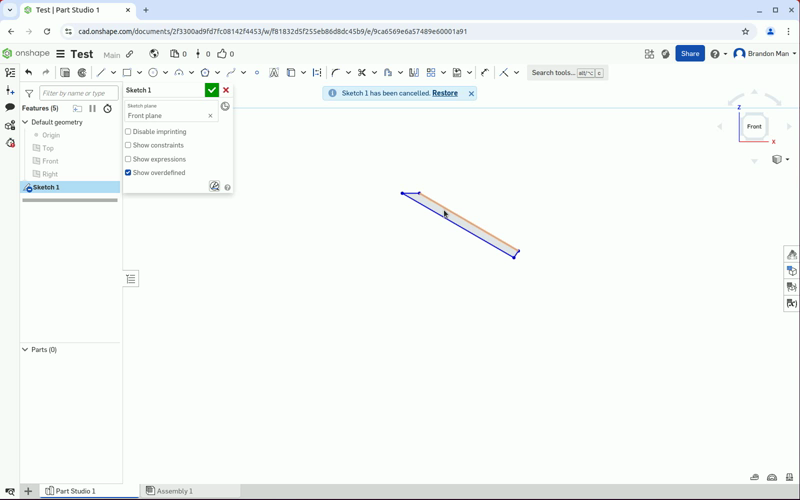
scroll(6)
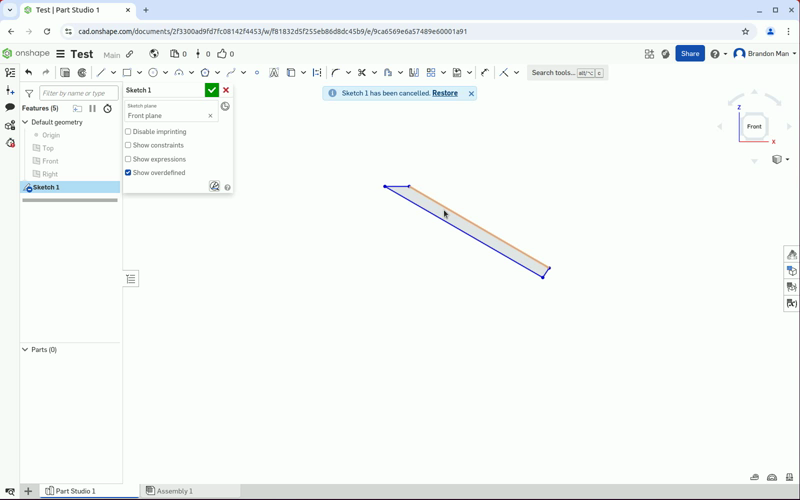
scroll(6)
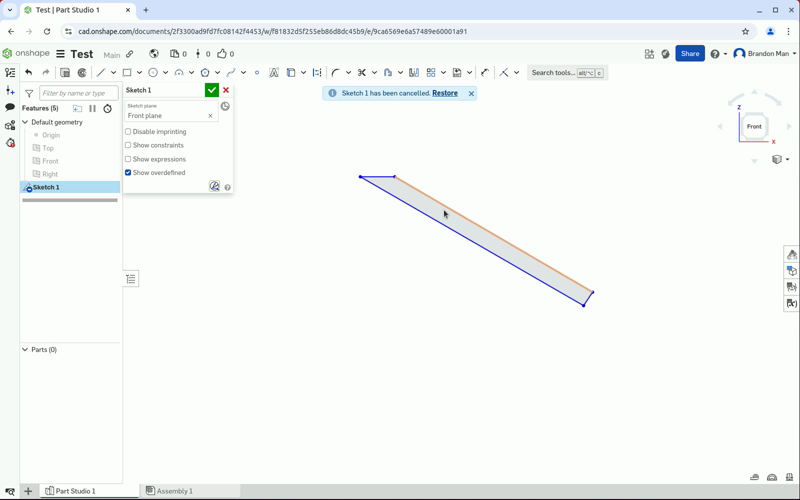
scroll(6)
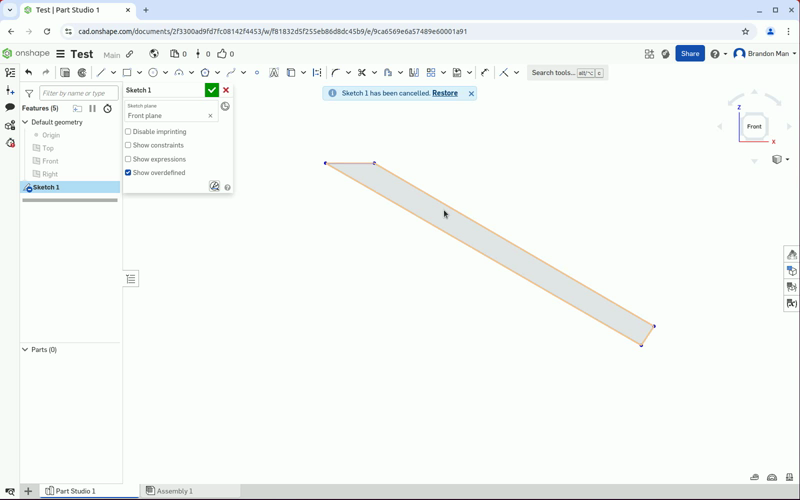
scroll(6)
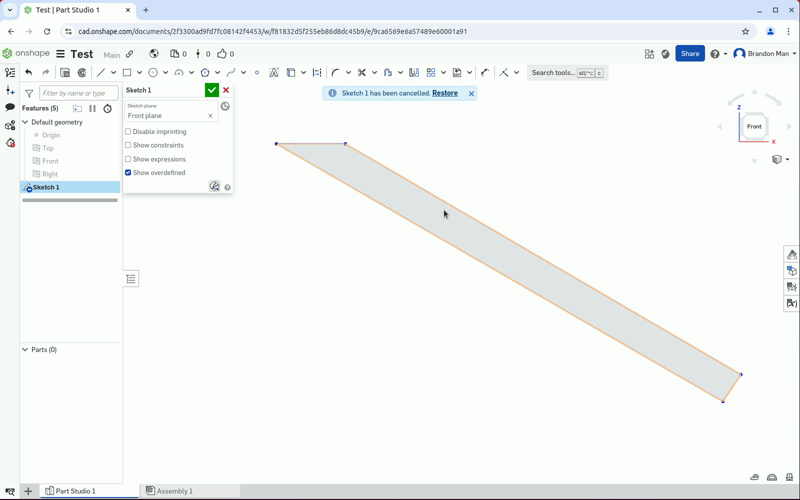
scroll(6)
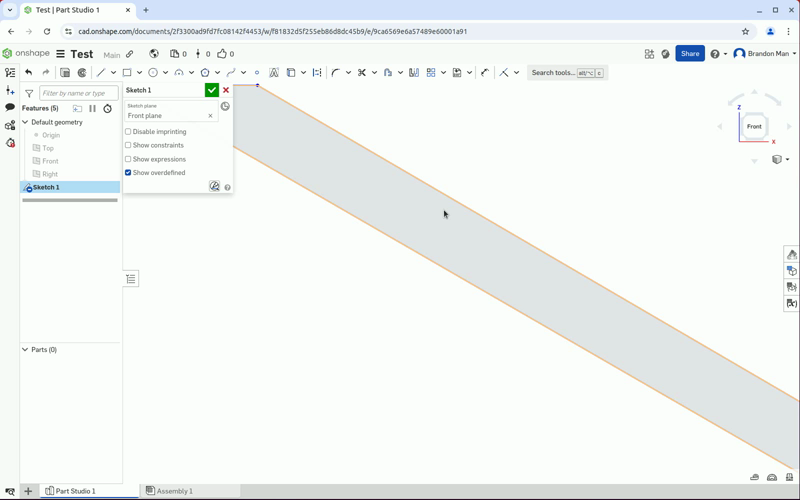
click(444, 209)
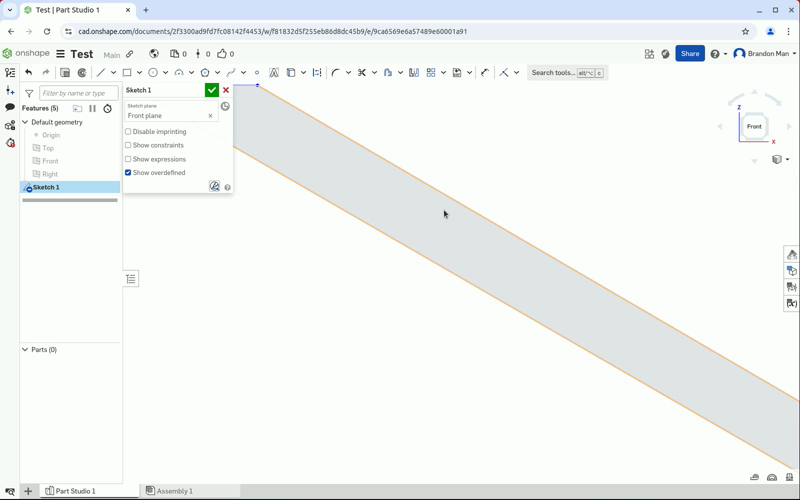
scroll(-6)
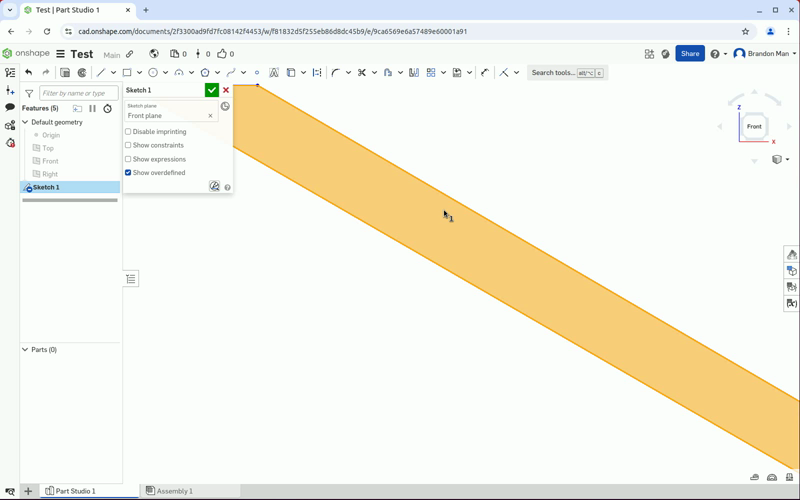
scroll(-6)
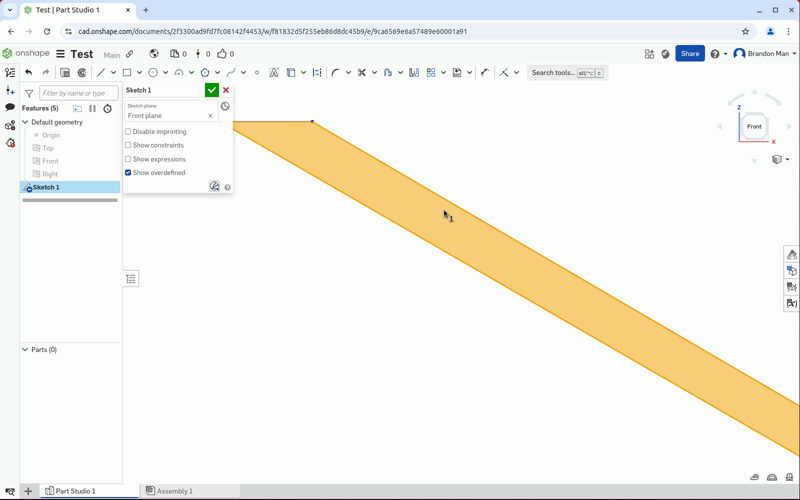
scroll(-6)
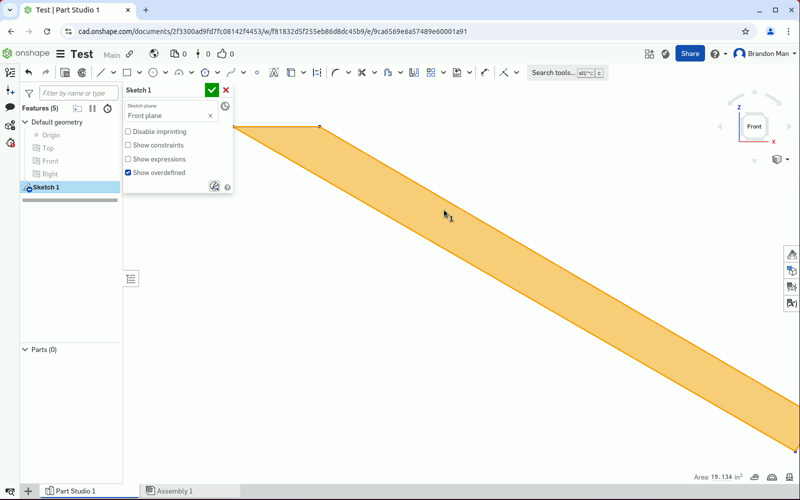
scroll(-6)
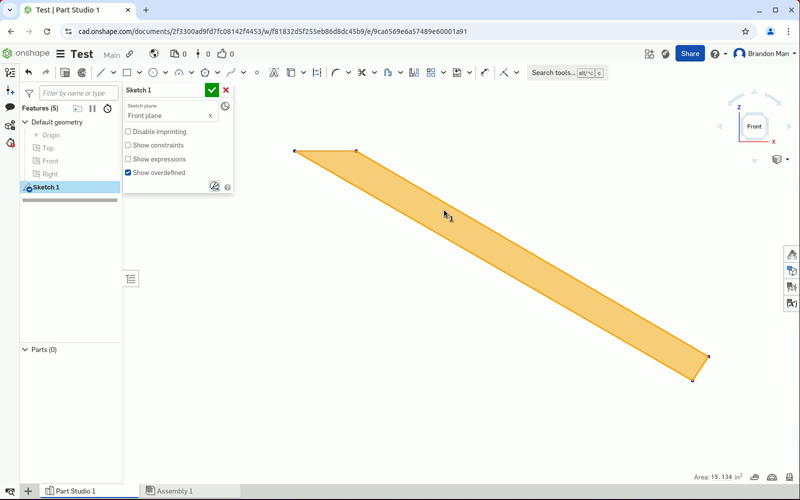
scroll(-6)
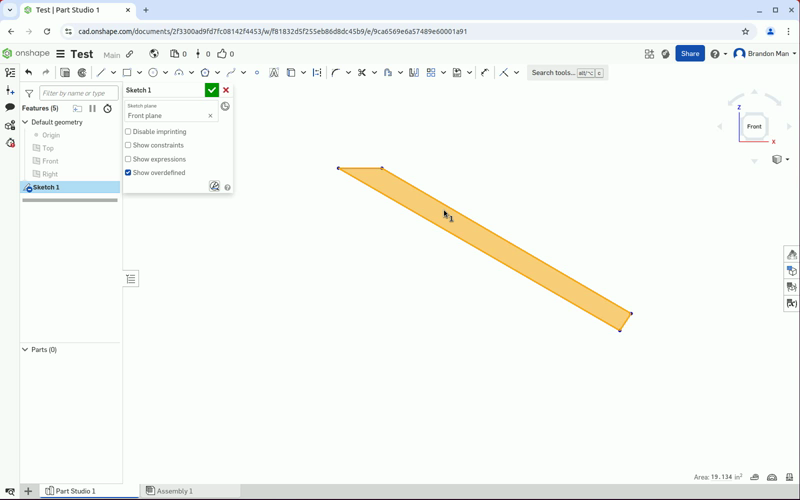
scroll(-6)
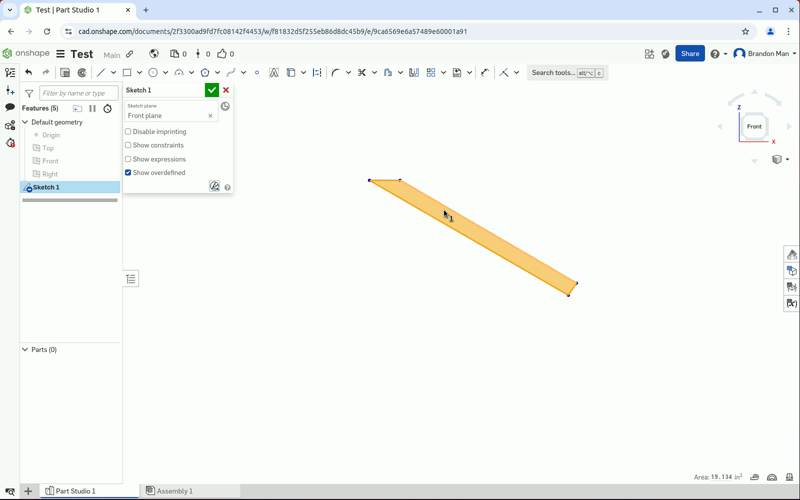
scroll(-6)
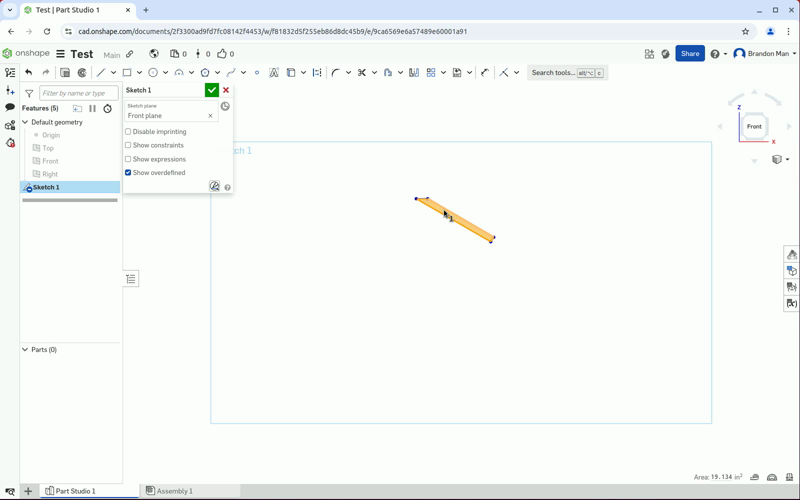
mouse_move(73, 352)
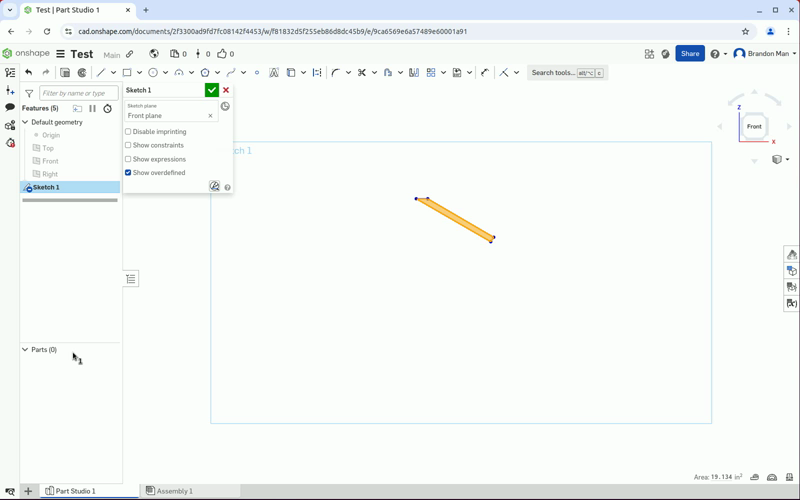
key(shift+y)
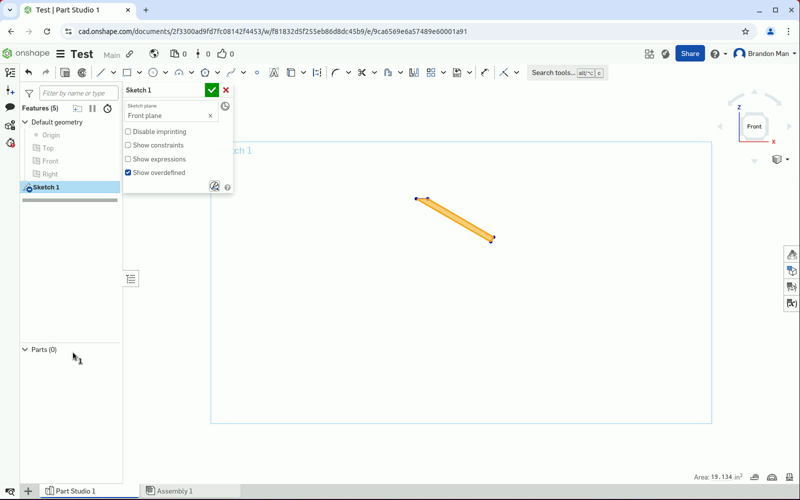
key(shift+e)
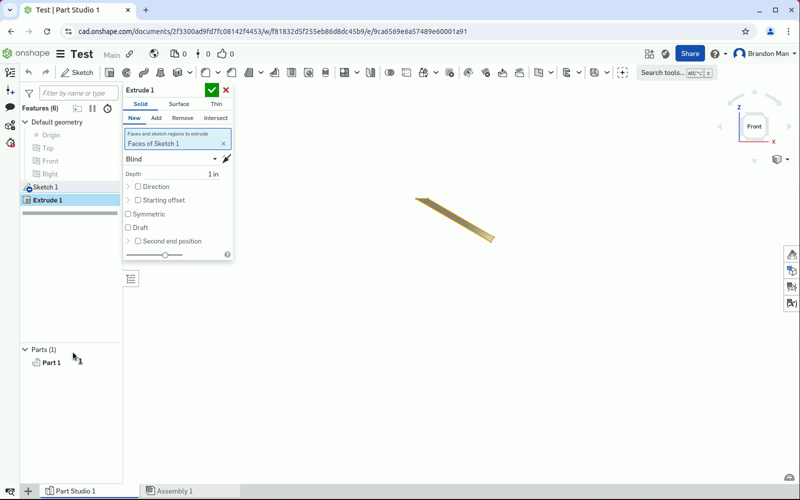
mouse_move(143, 106)
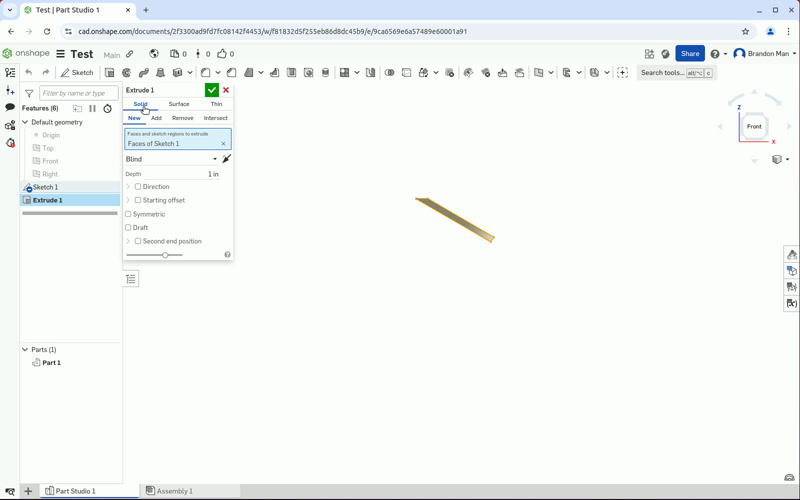
click(143, 106)
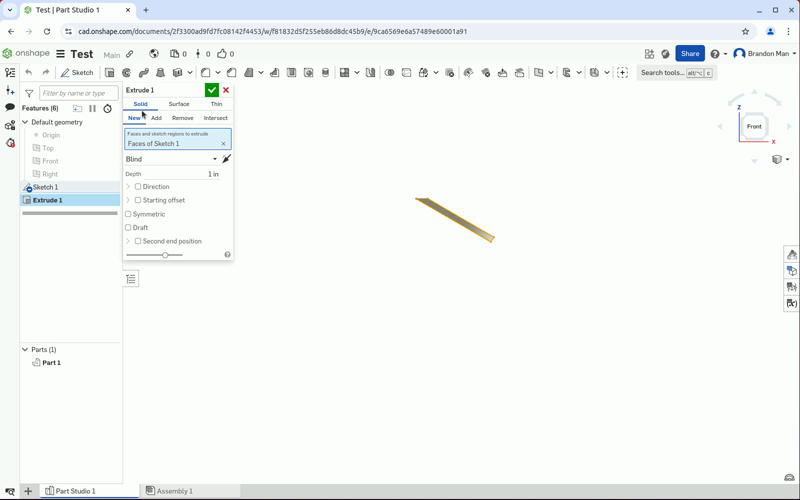
mouse_move(137, 120)
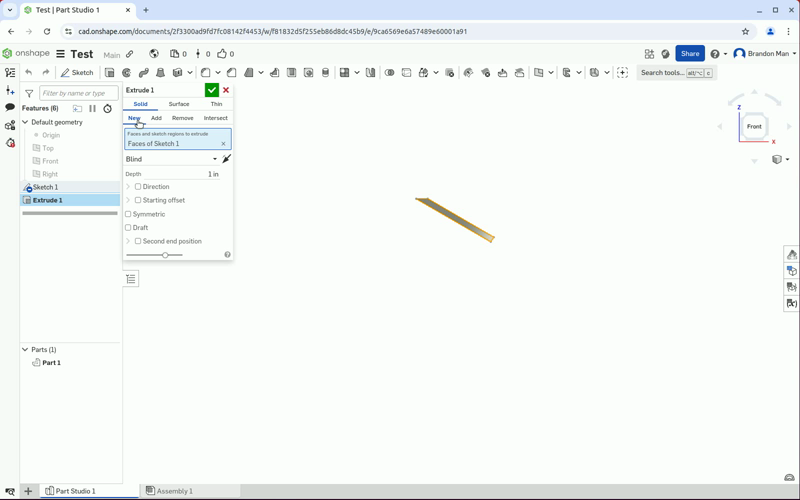
click(137, 120)
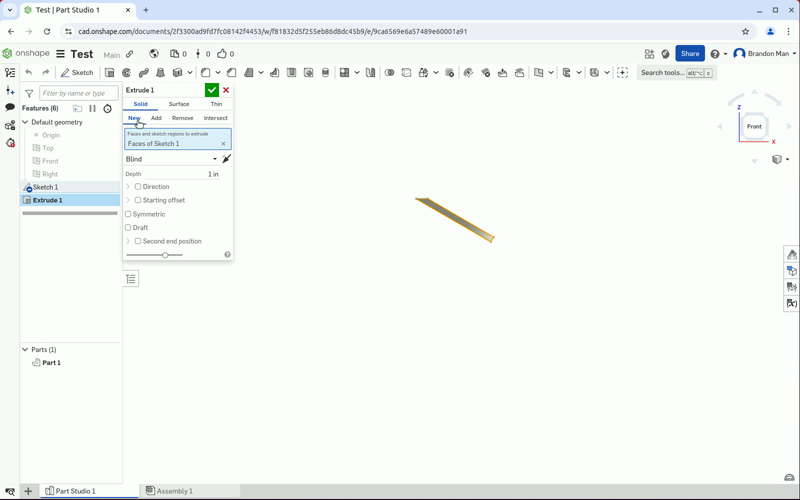
key(tab, 4)
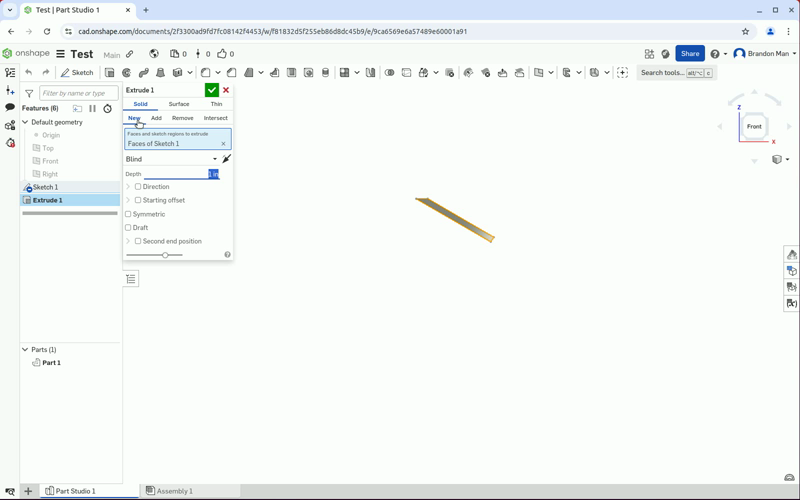
text(2.407)
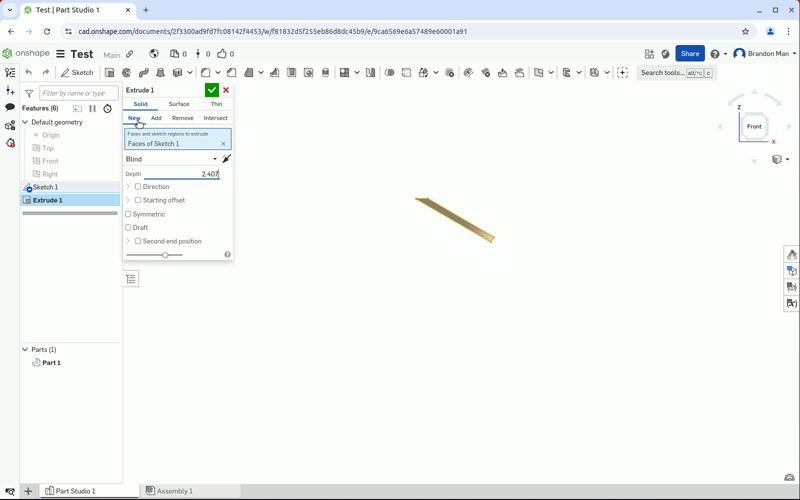
key(enter)
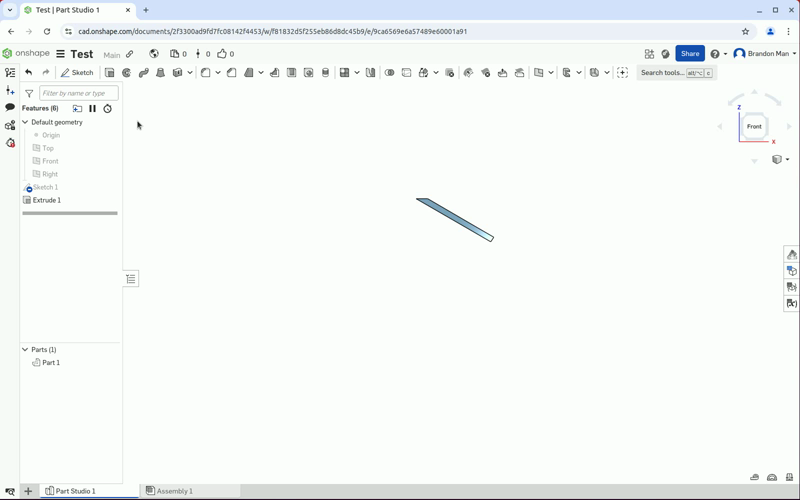
key(shift+h)
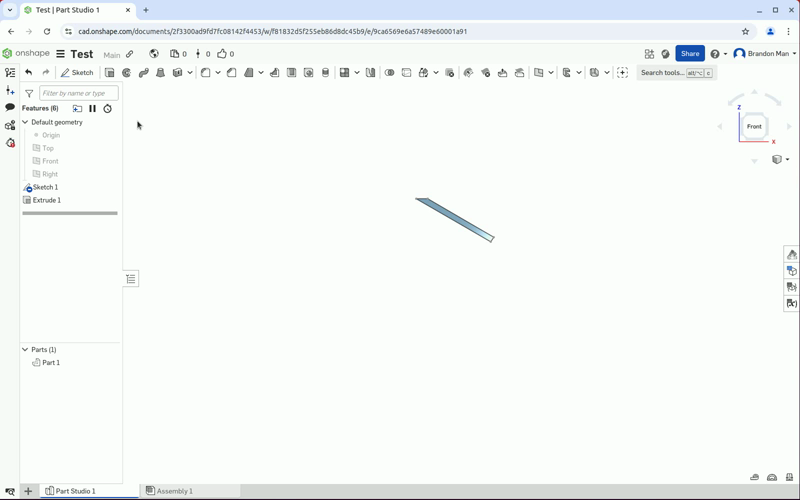
key(shift+h)
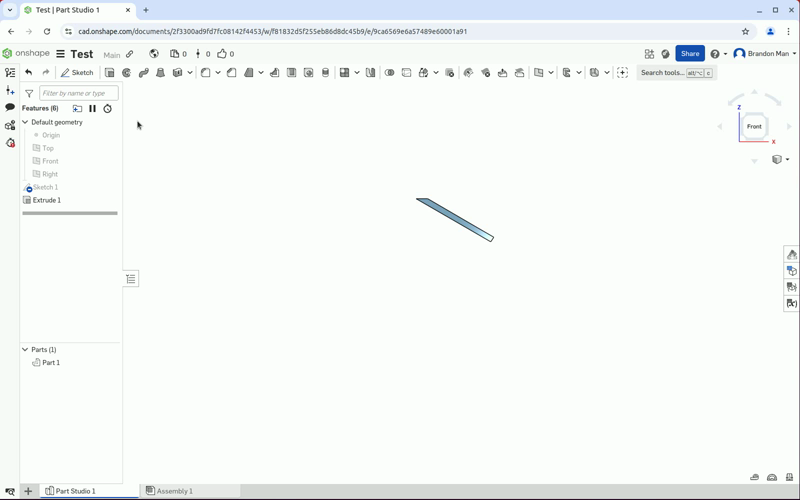
mouse_move(73, 189)
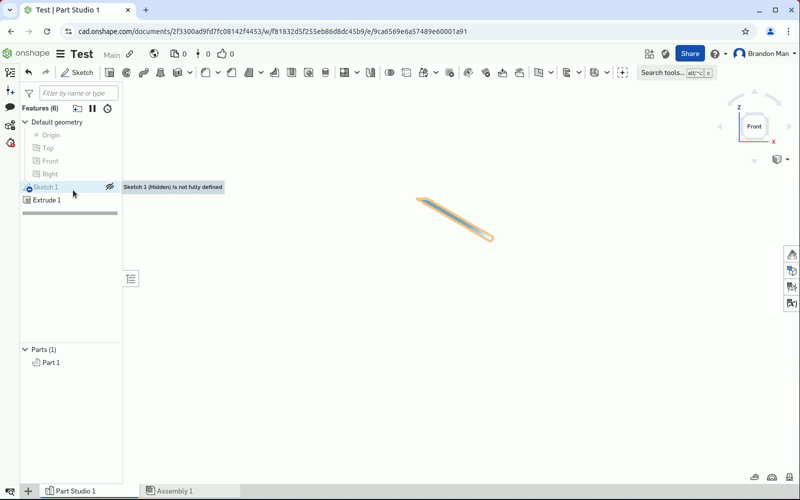
click(73, 189)
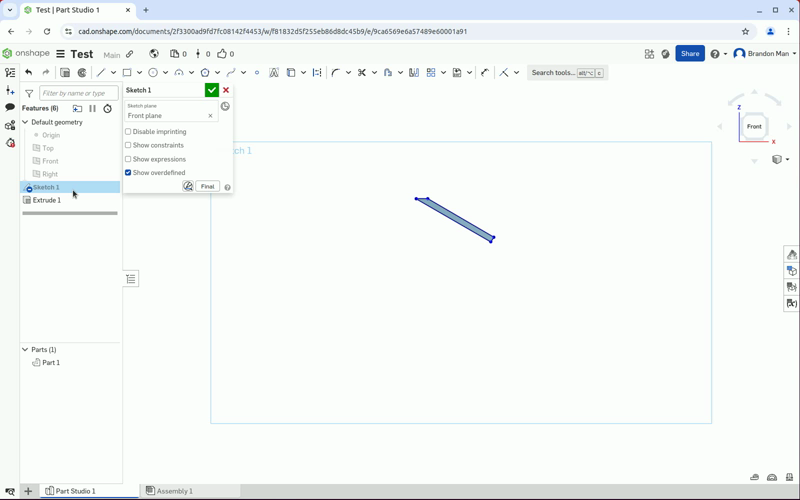
mouse_move(229, 92)
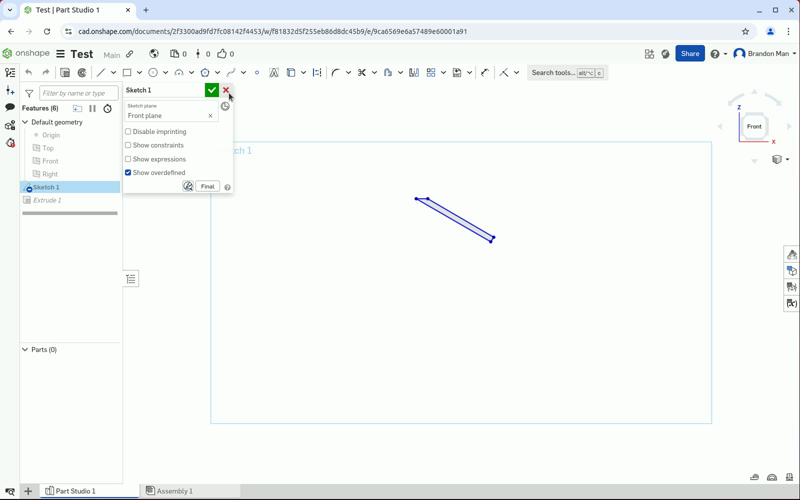
click(229, 92)
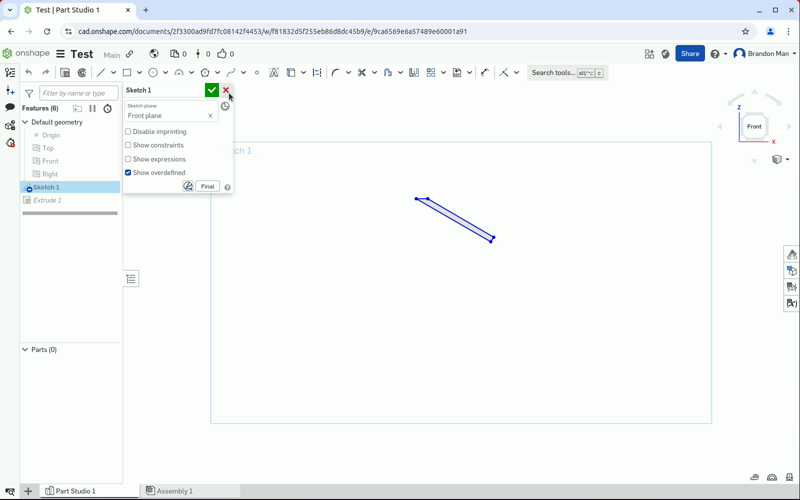
key(shift+s)
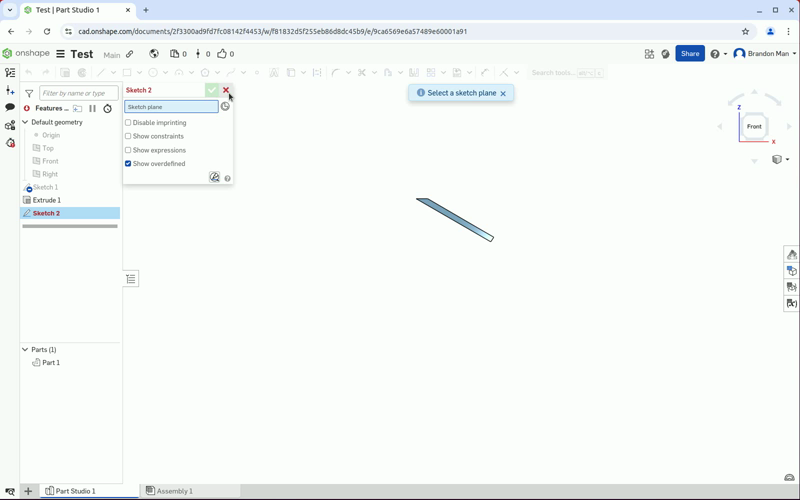
mouse_move(73, 163)
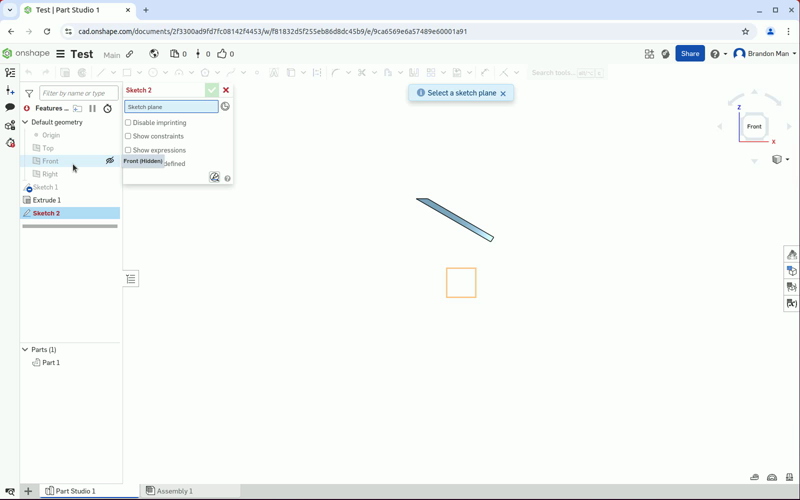
click(73, 163)
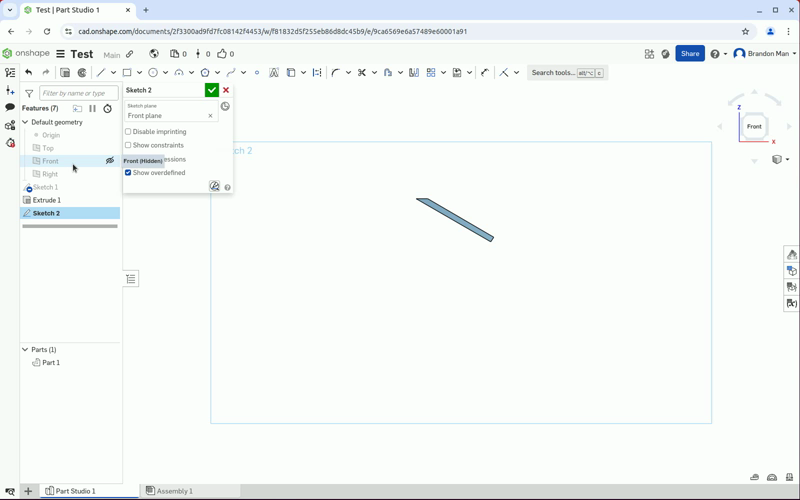
mouse_move(73, 352)
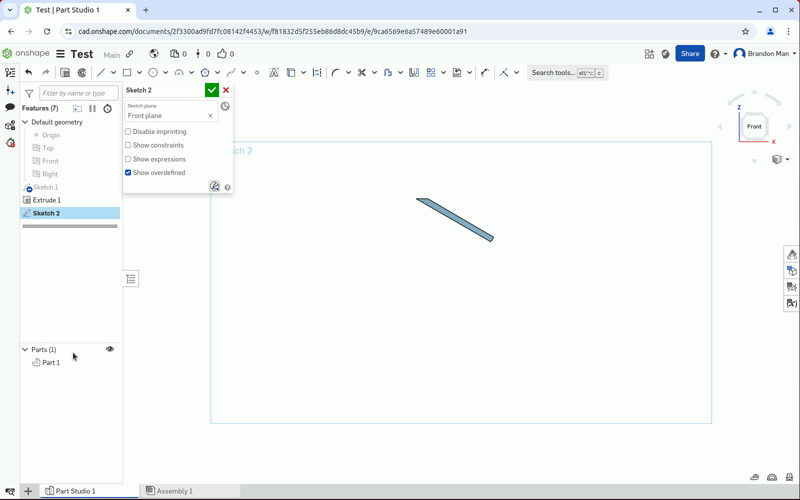
key(y)
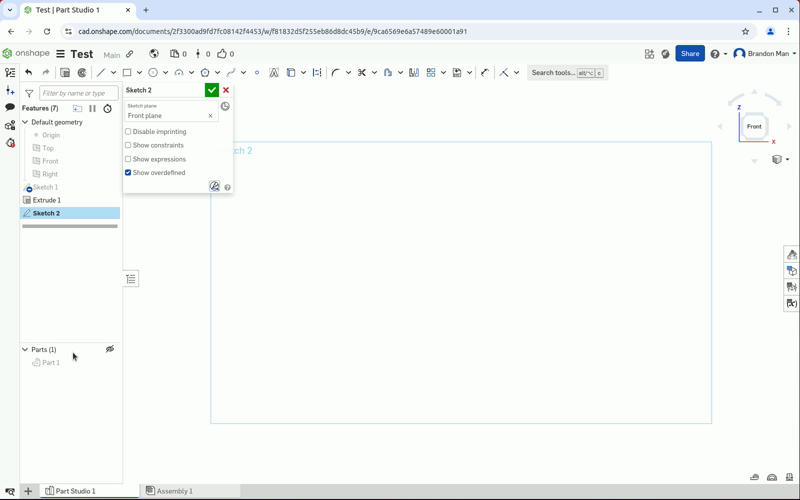
key(l)
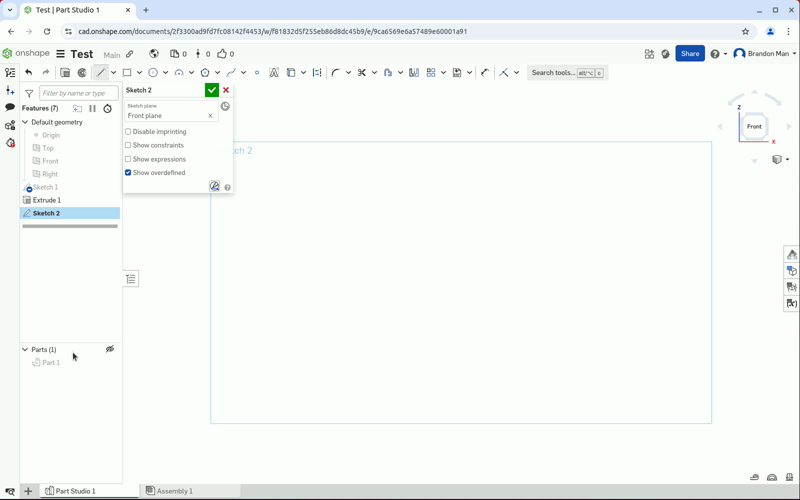
key_down(shift)
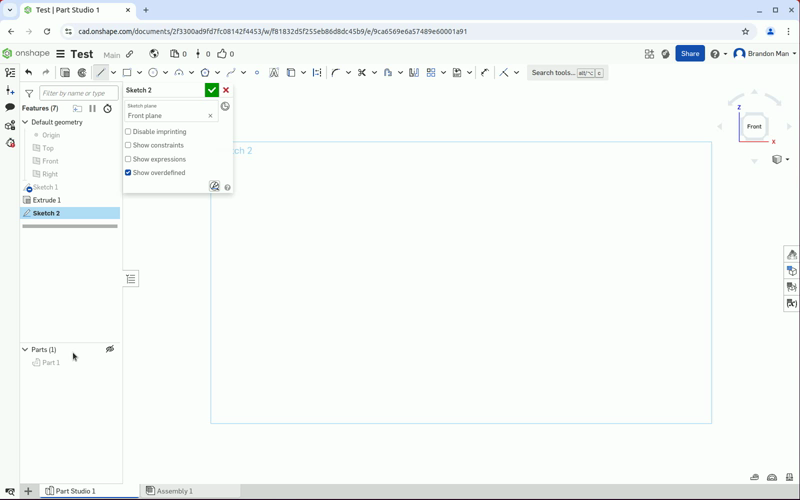
mouse_move(460, 282)
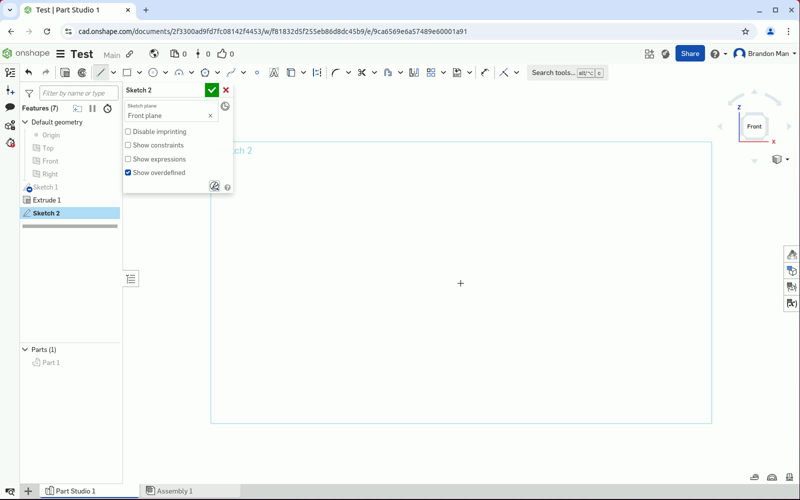
click(460, 282)
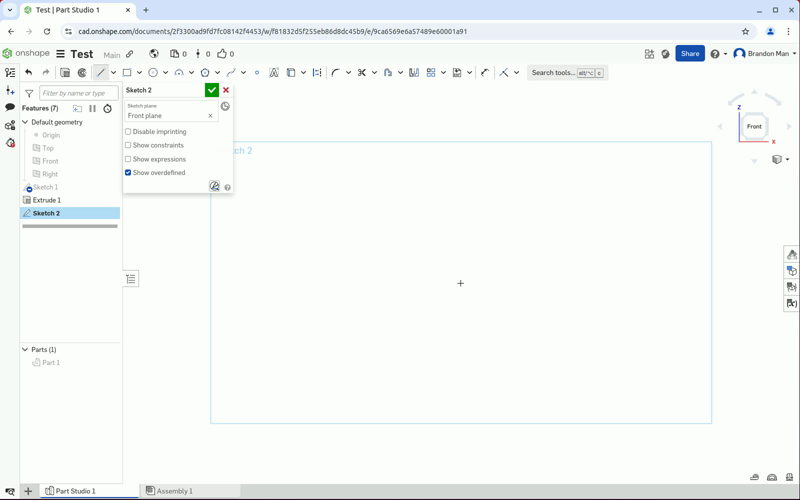
key_up(shift)
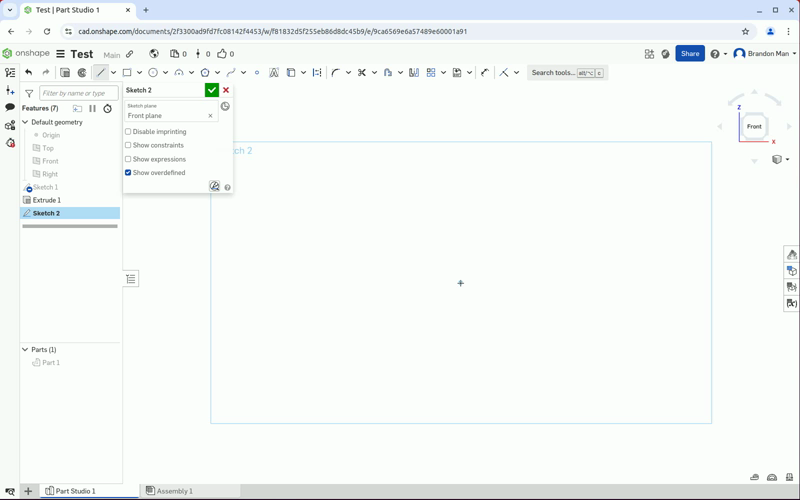
key_down(shift)
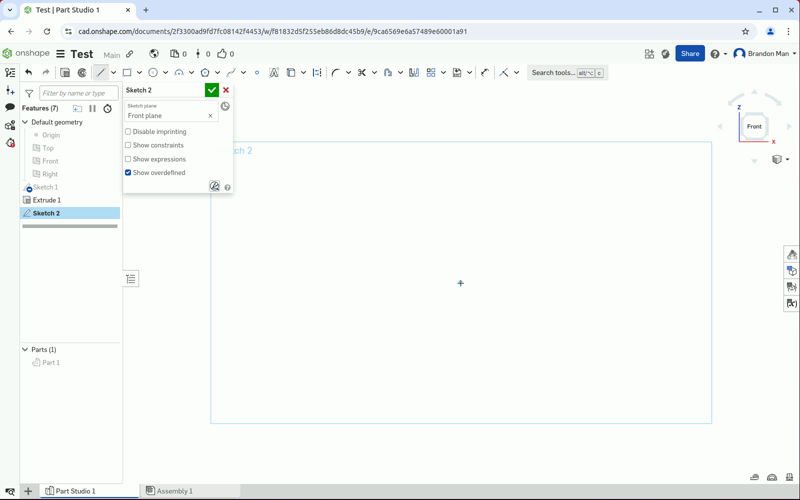
mouse_move(490, 282)
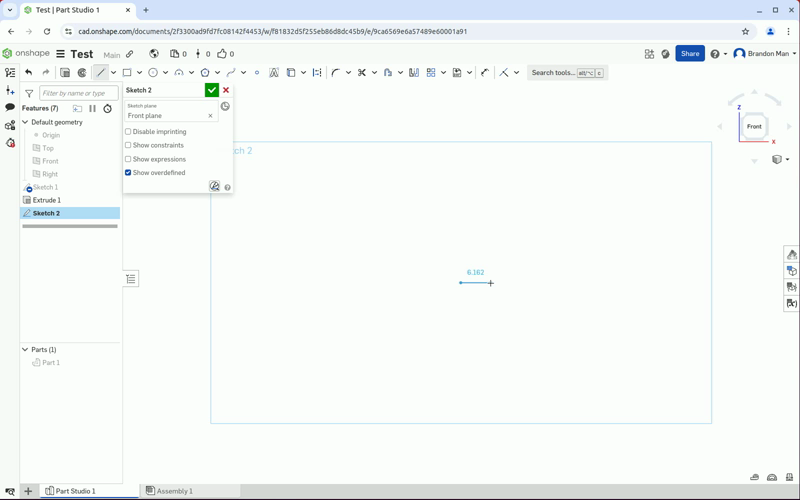
mouse_move(467, 282)
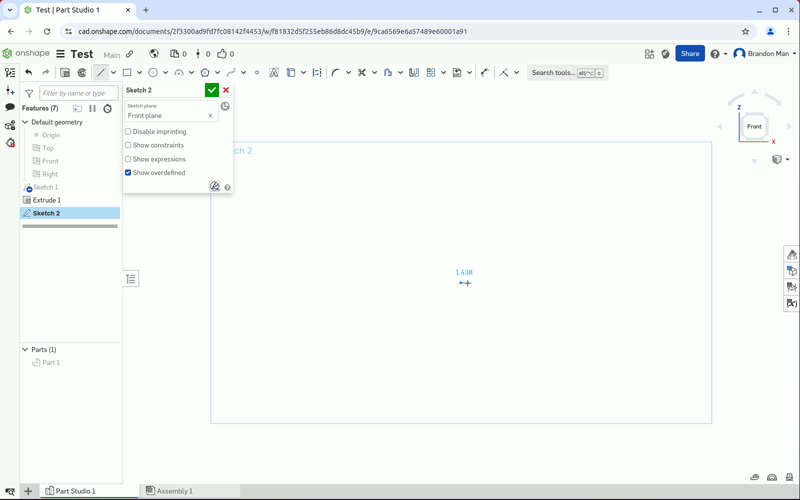
scroll(6)
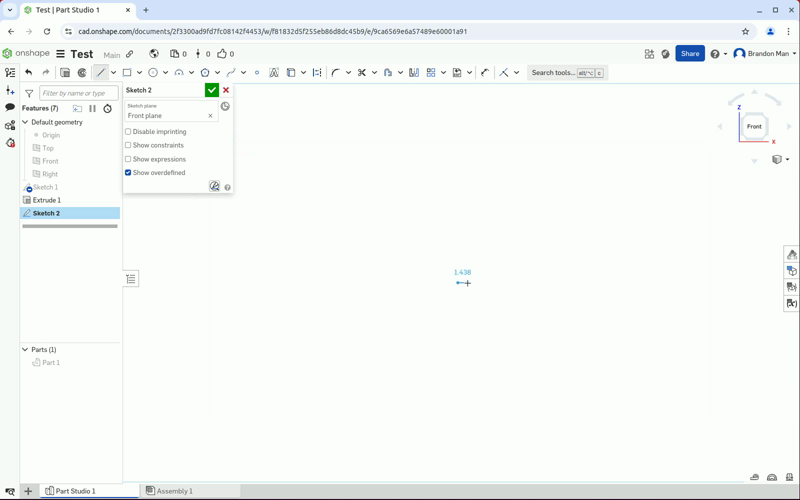
scroll(6)
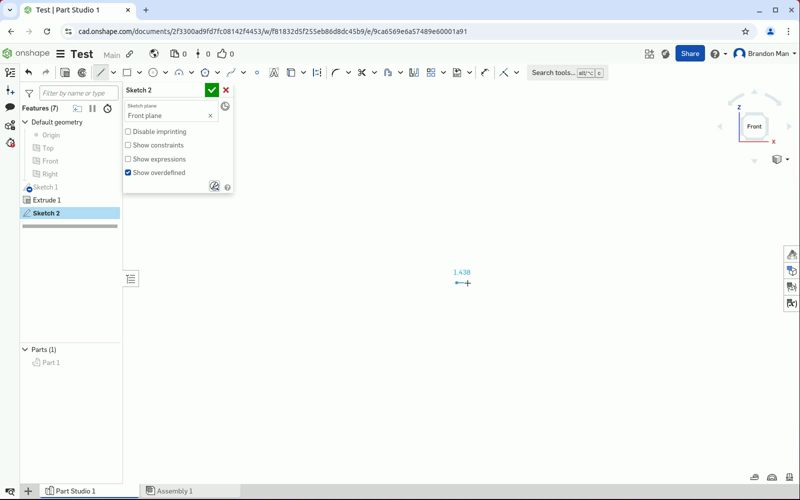
scroll(6)
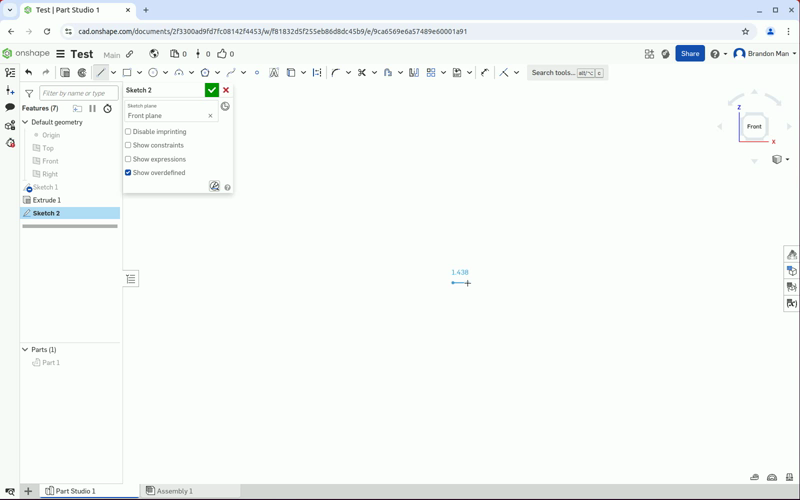
scroll(6)
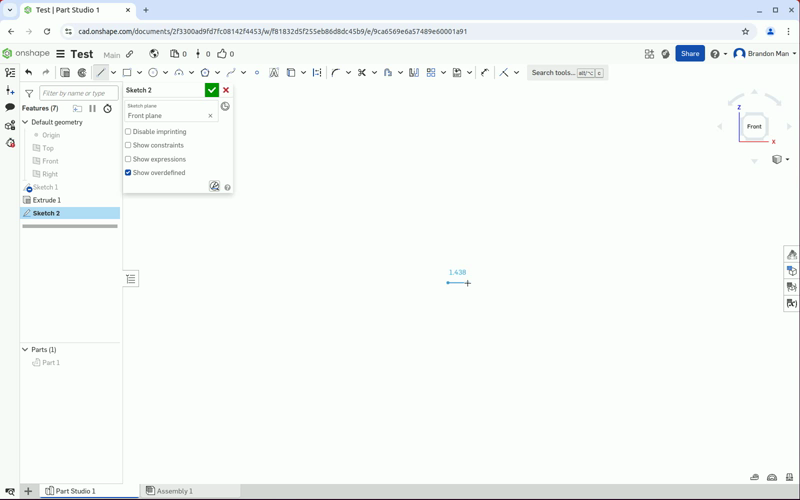
scroll(6)
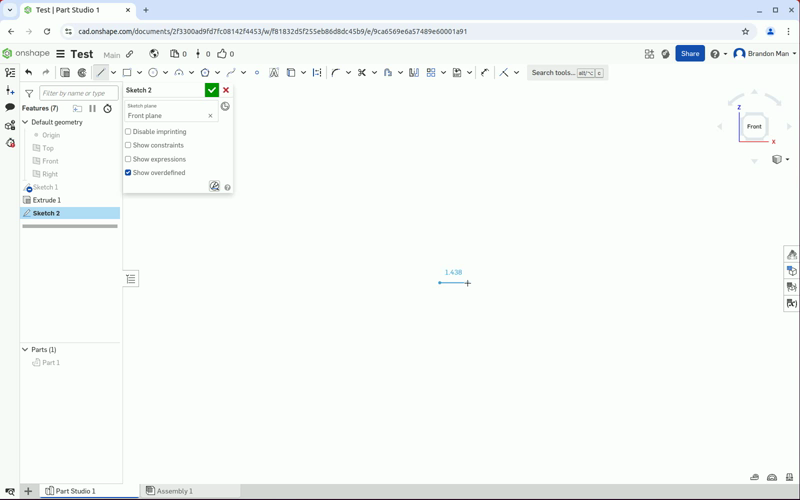
scroll(6)
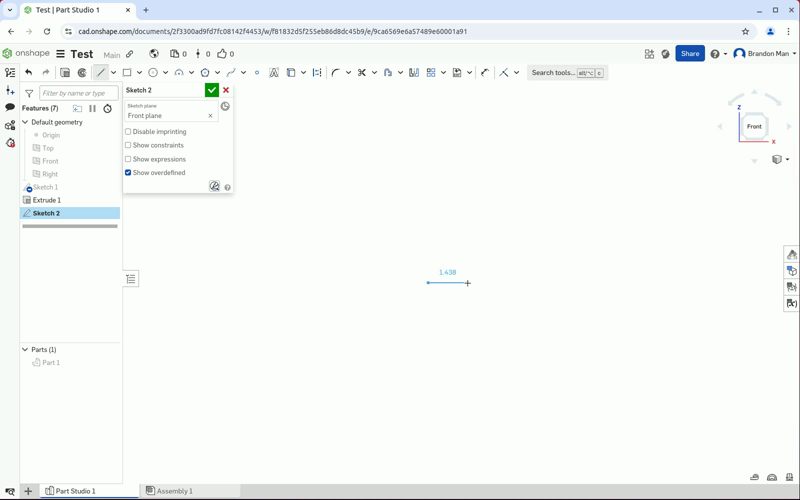
scroll(6)
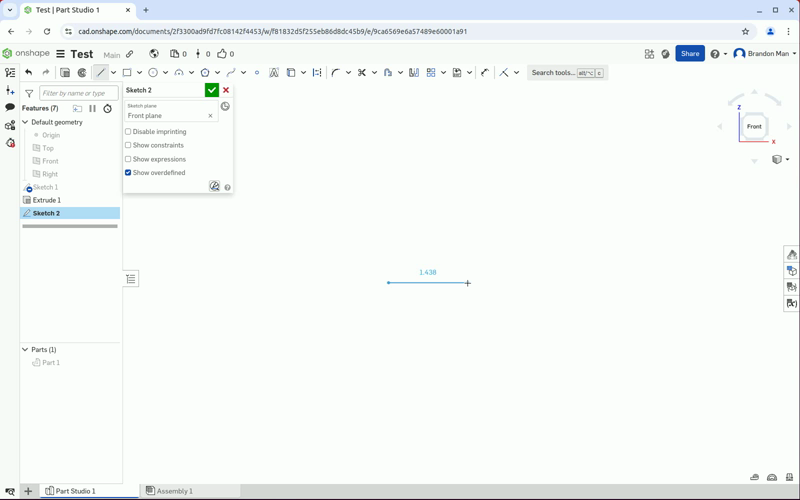
click(467, 282)
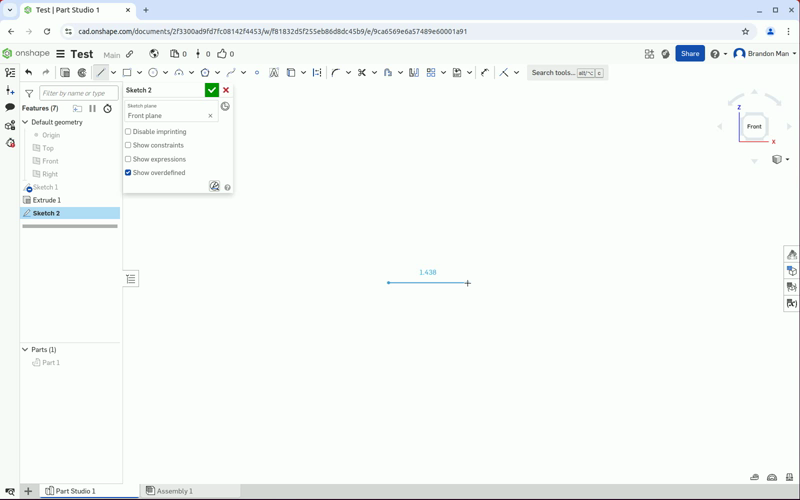
scroll(-6)
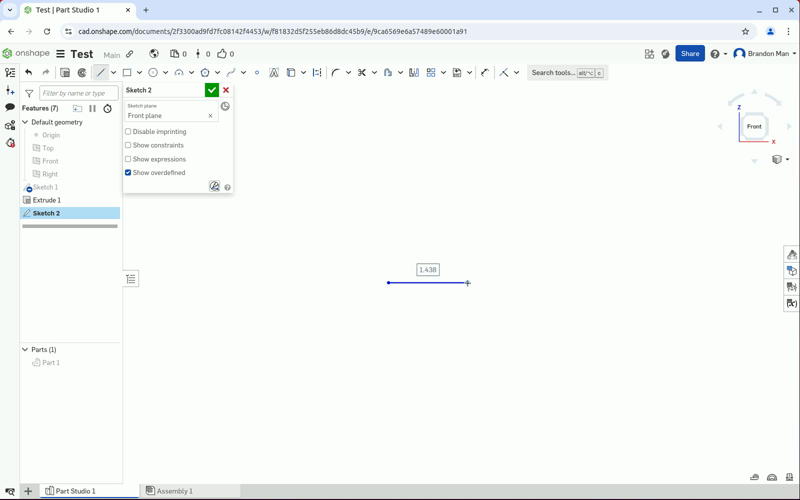
scroll(-6)
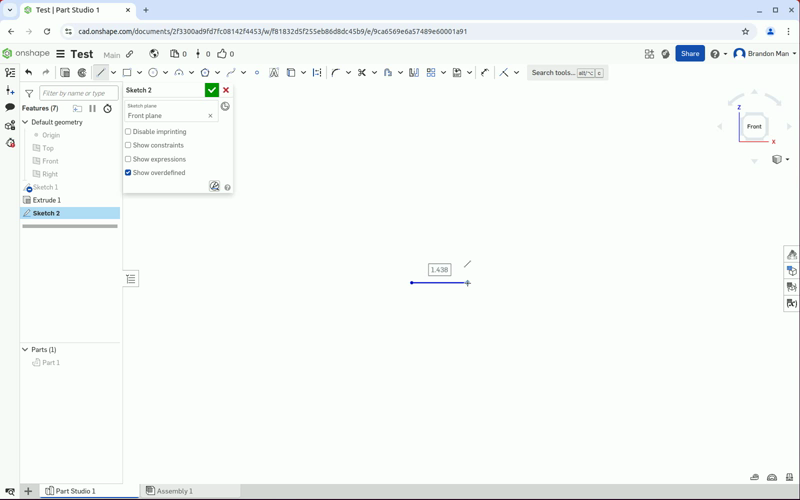
scroll(-6)
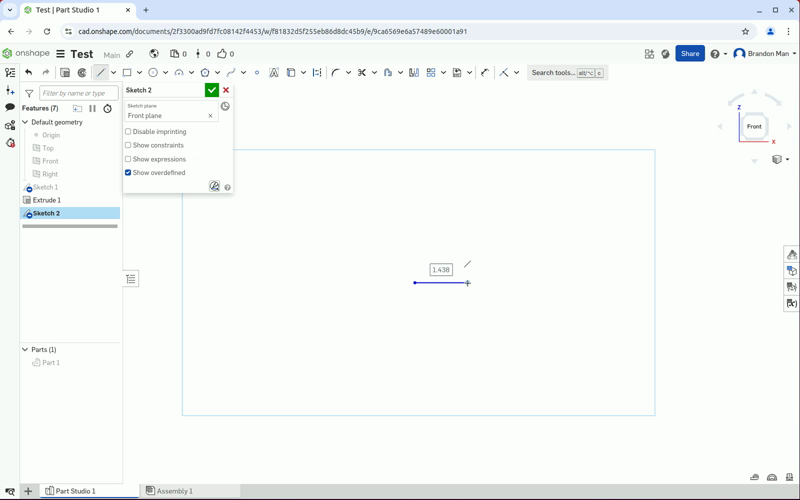
scroll(-6)
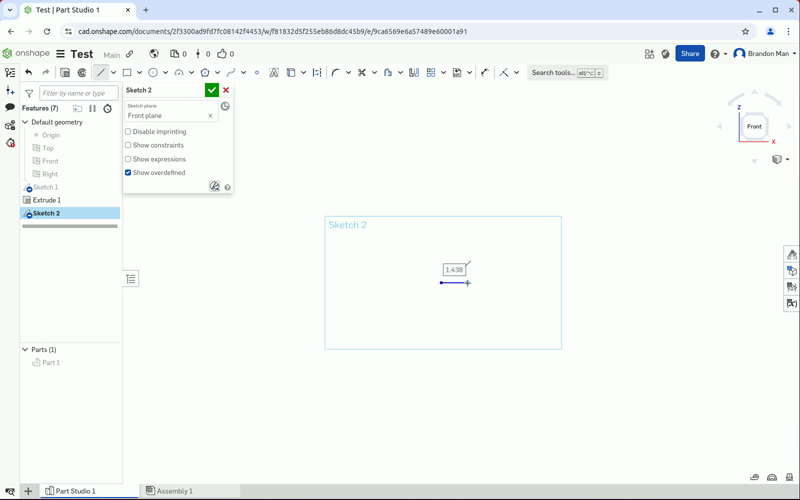
scroll(-6)
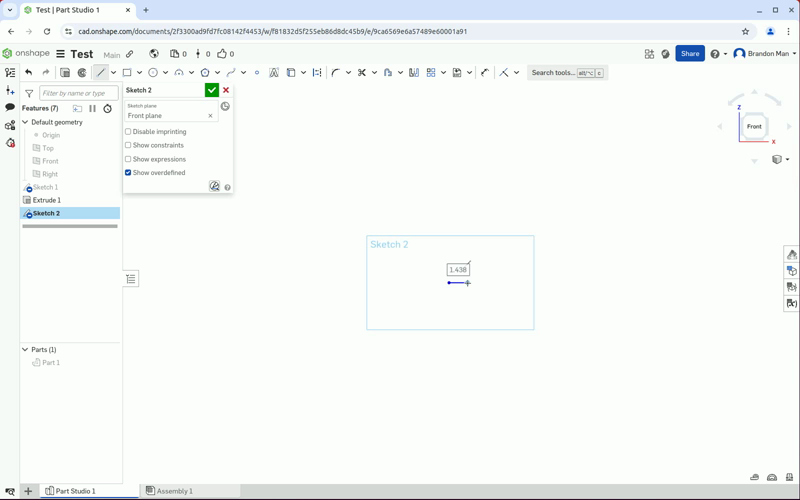
scroll(-6)
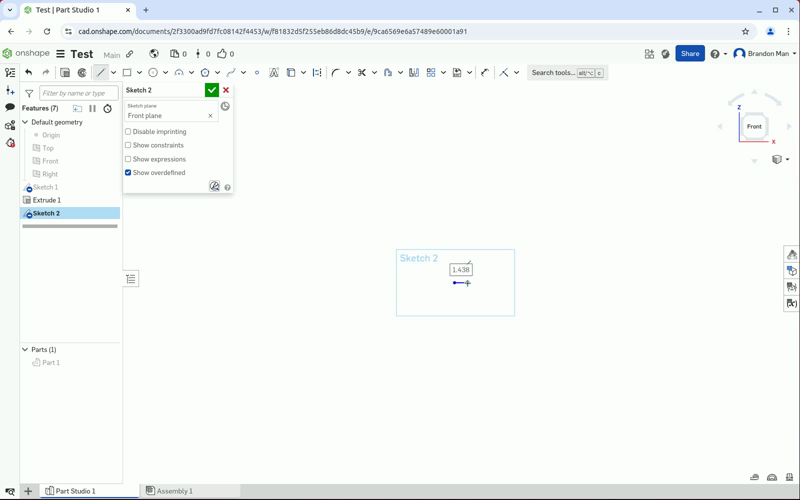
scroll(-6)
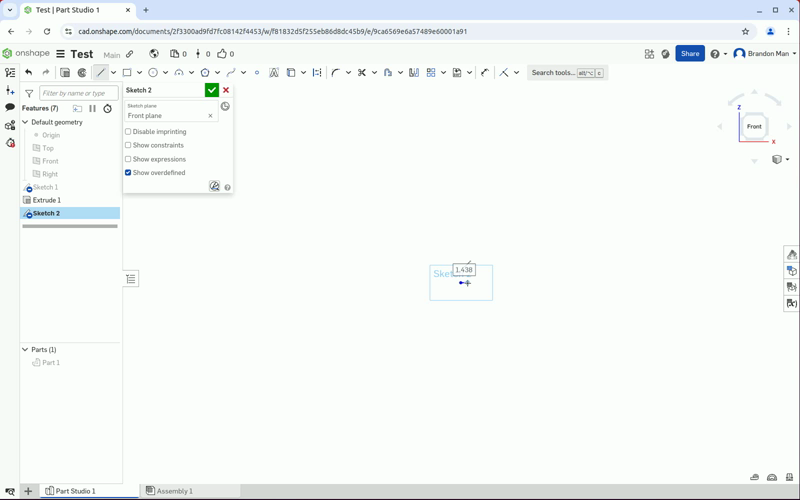
key_up(shift)
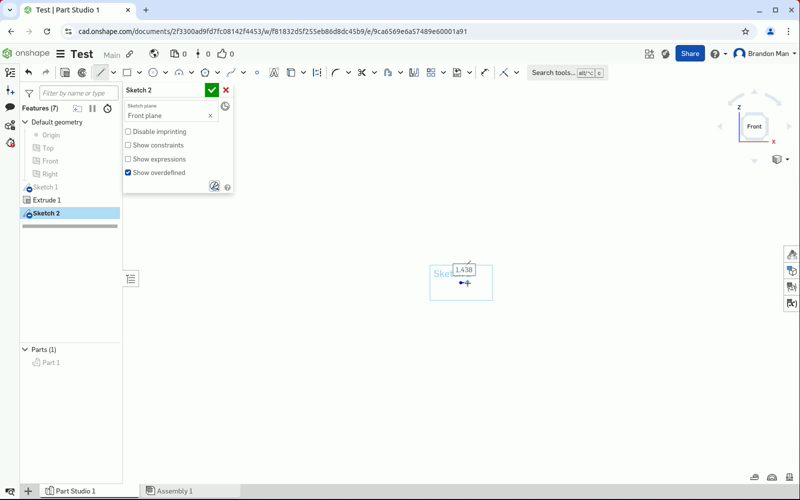
key_down(shift)
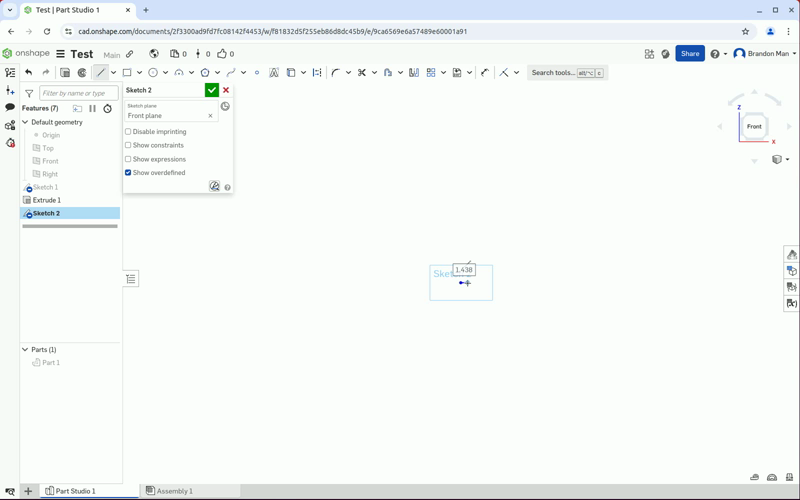
mouse_move(497, 282)
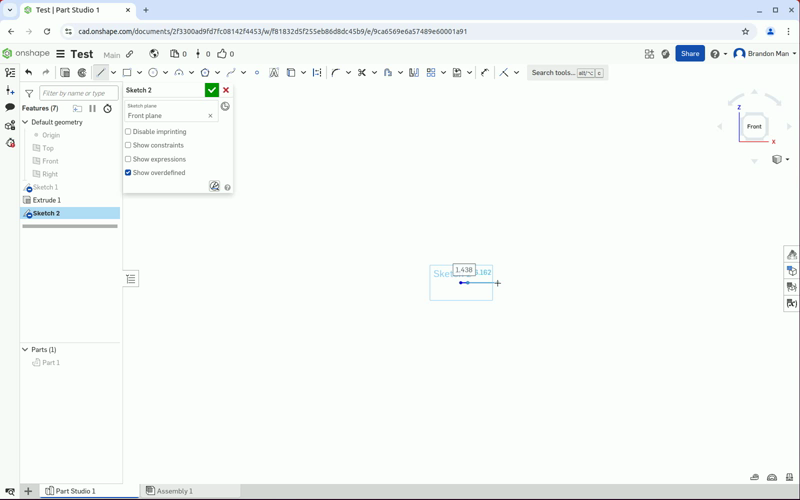
mouse_move(495, 244)
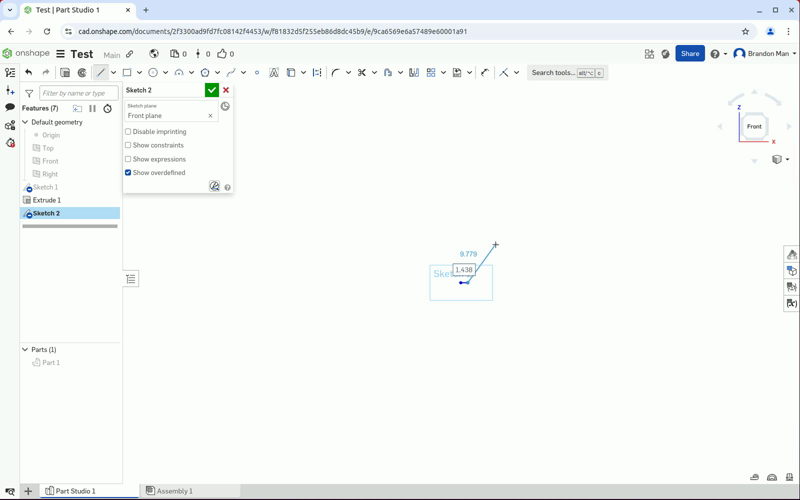
click(495, 244)
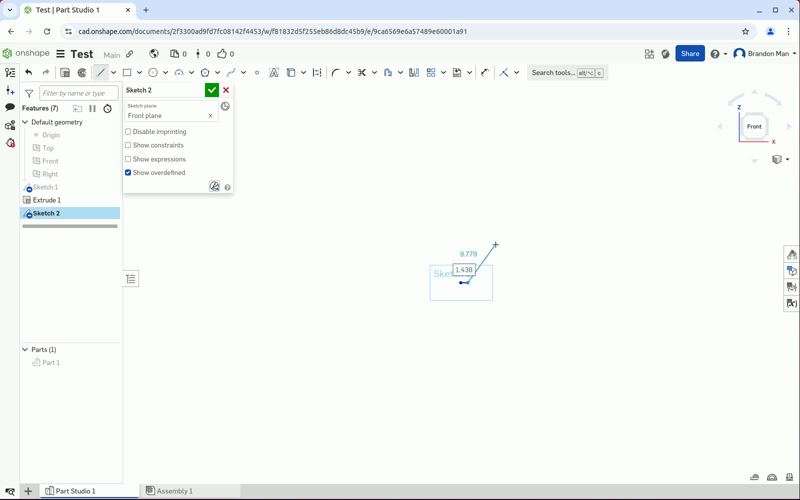
key_up(shift)
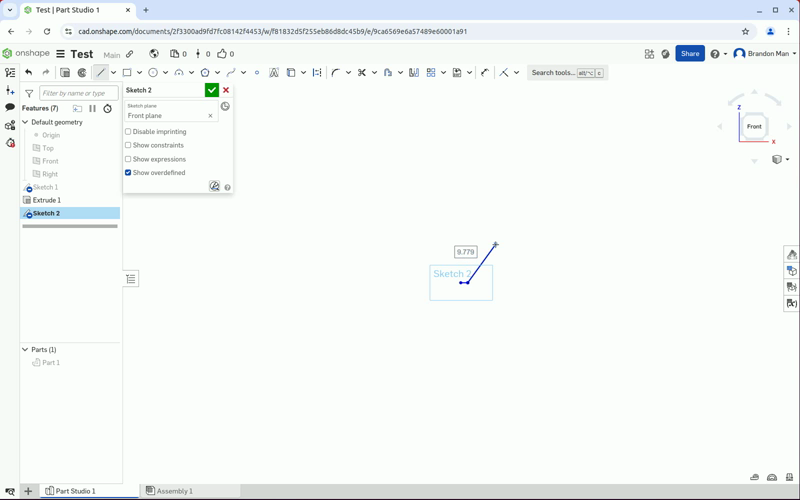
key_down(shift)
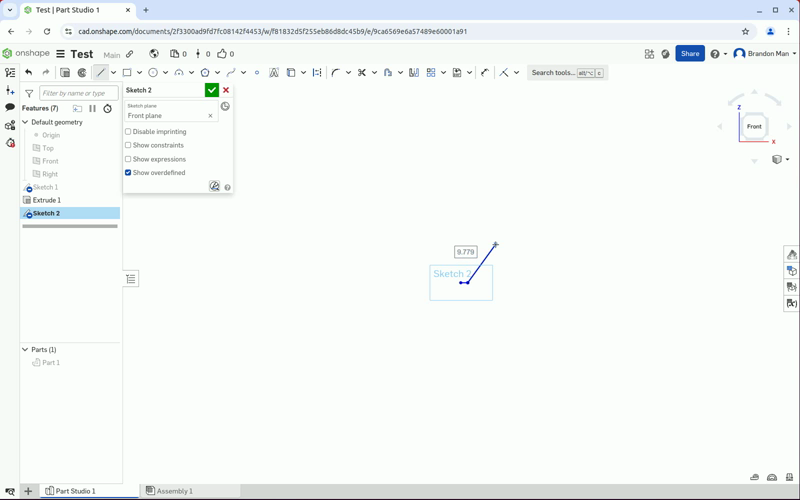
mouse_move(525, 244)
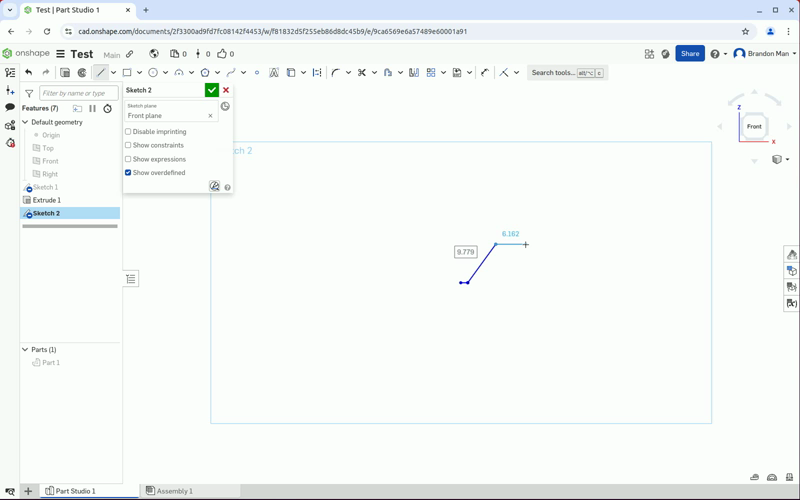
mouse_move(490, 241)
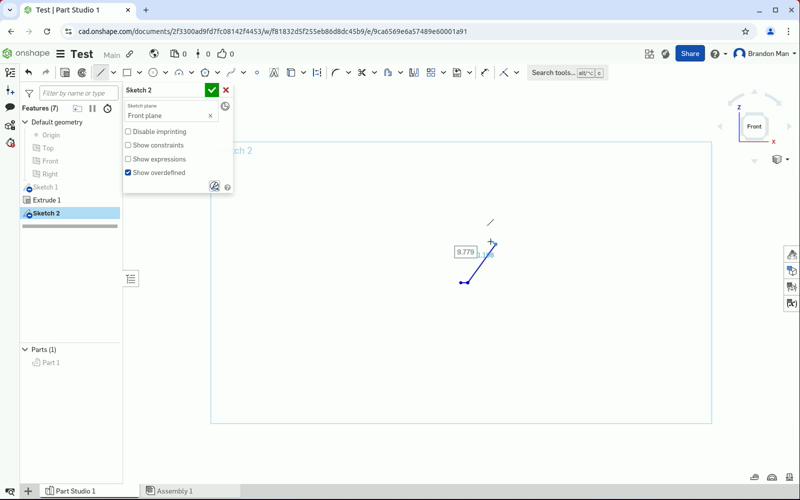
scroll(6)
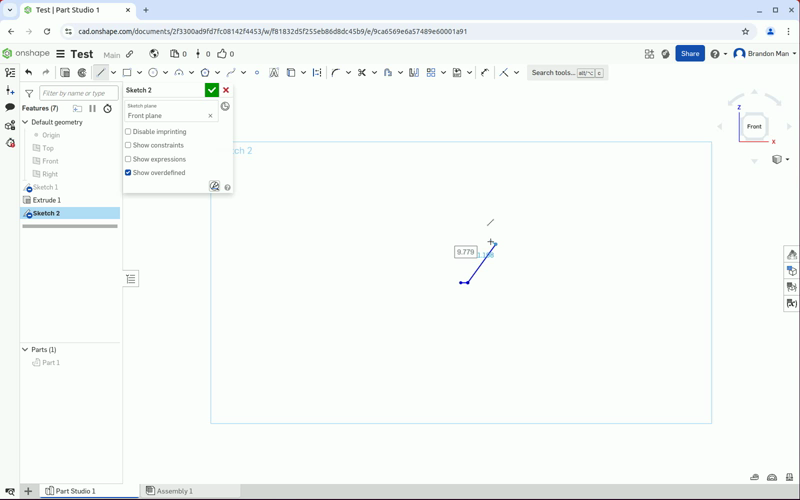
scroll(6)
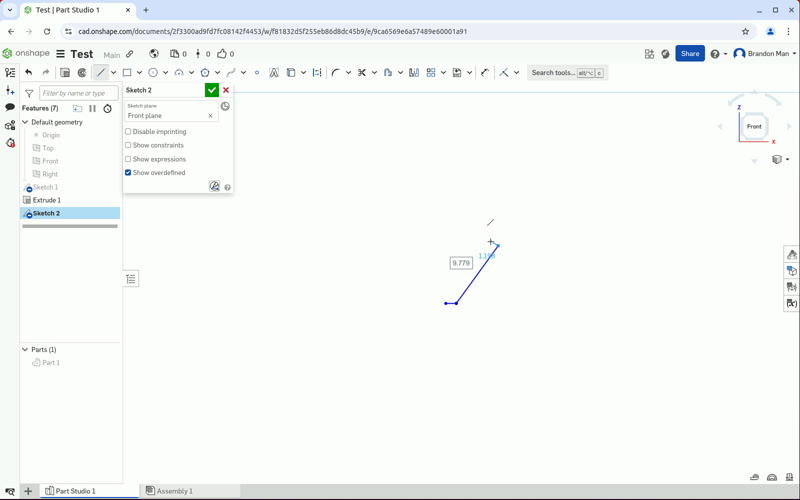
scroll(6)
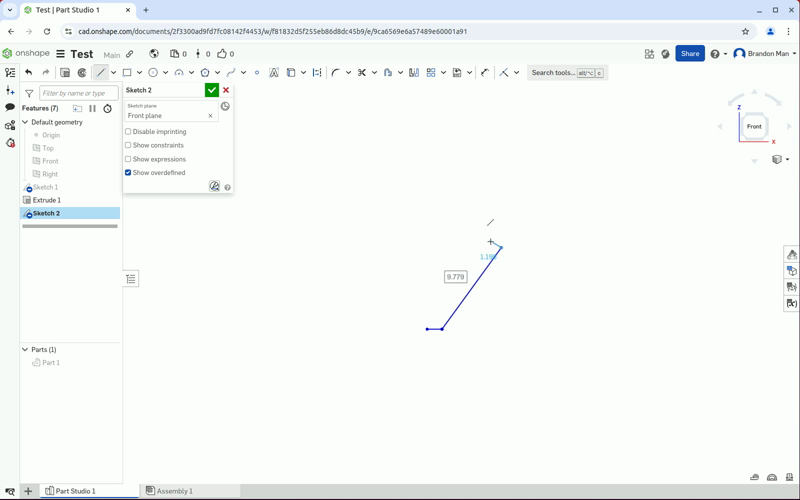
scroll(6)
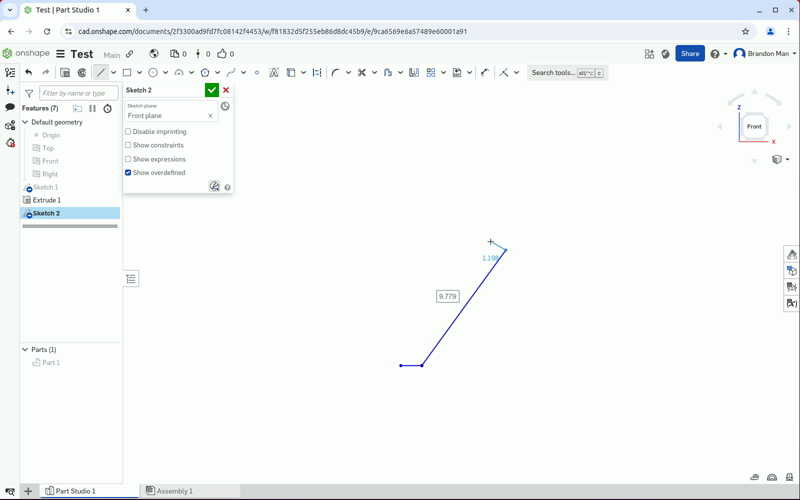
scroll(6)
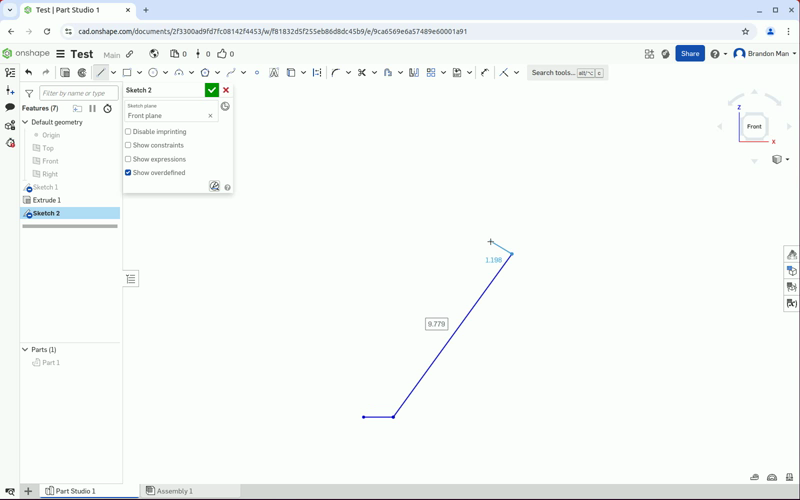
scroll(6)
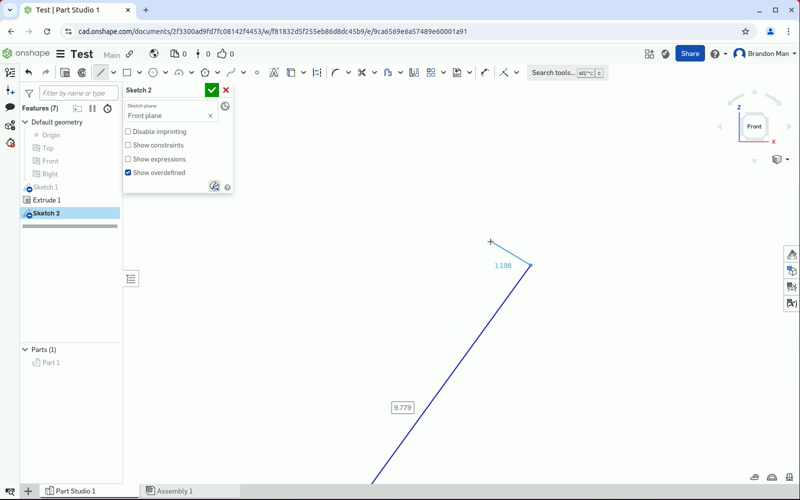
scroll(6)
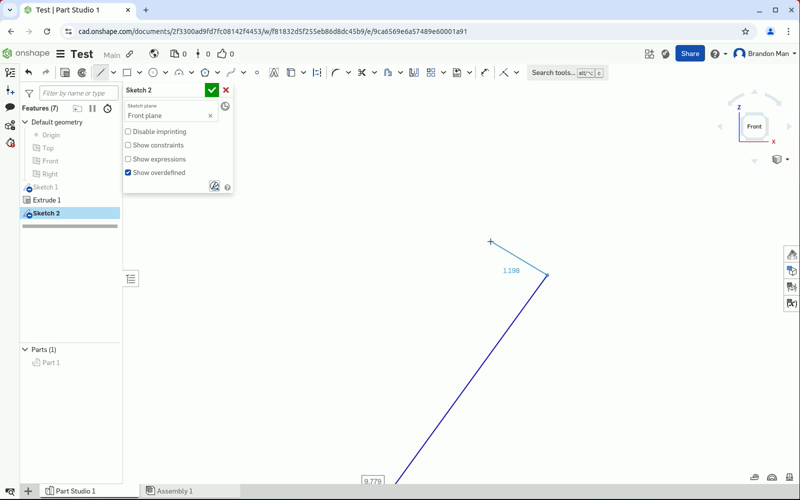
click(490, 241)
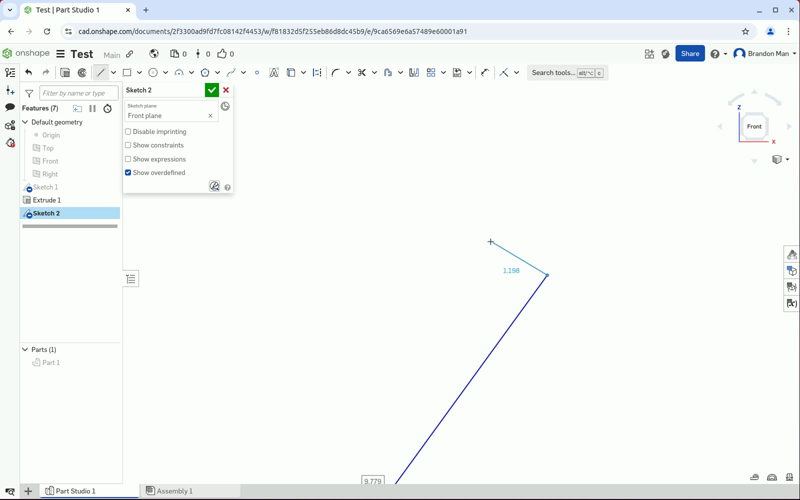
scroll(-6)
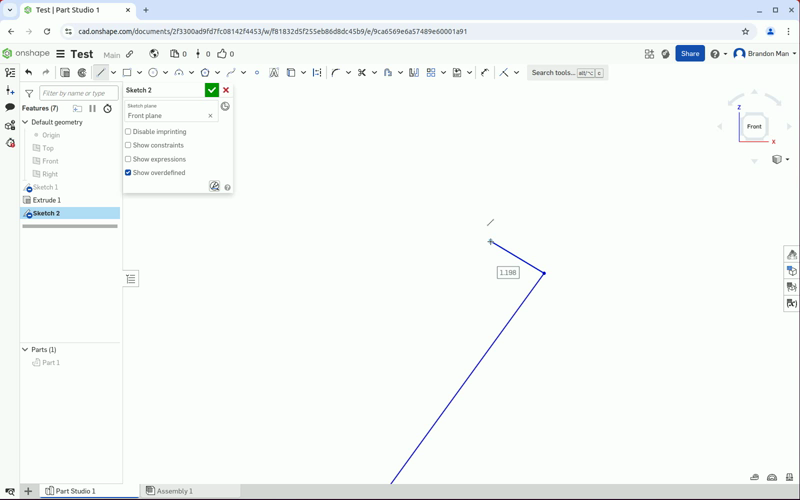
scroll(-6)
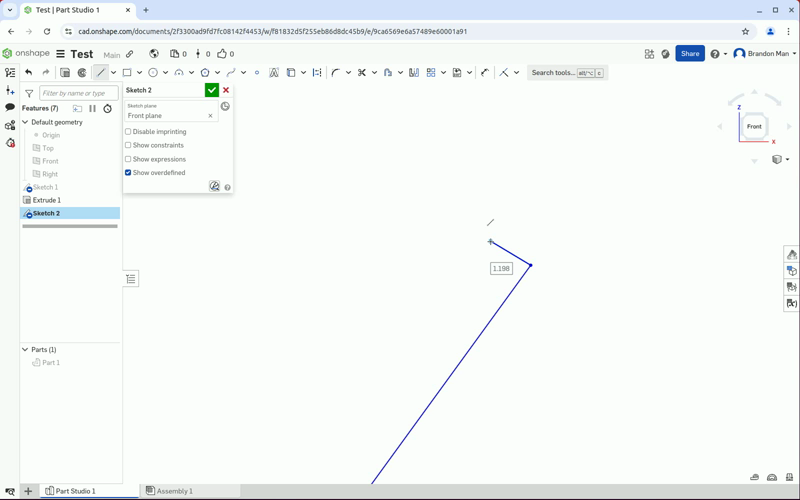
scroll(-6)
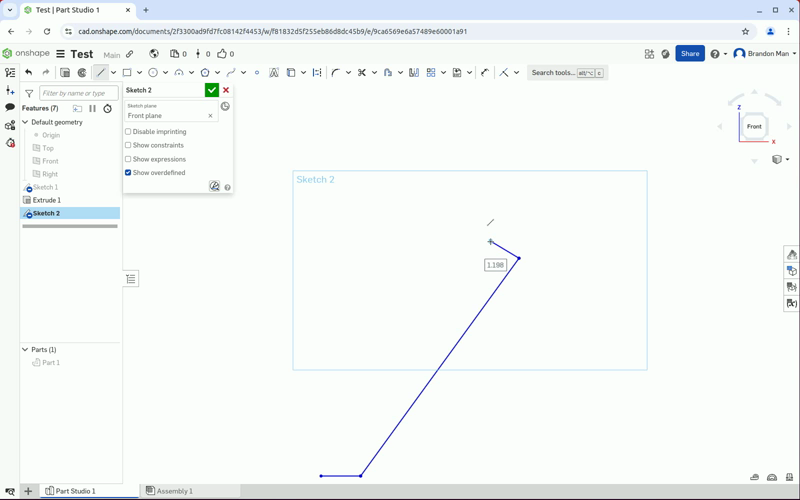
scroll(-6)
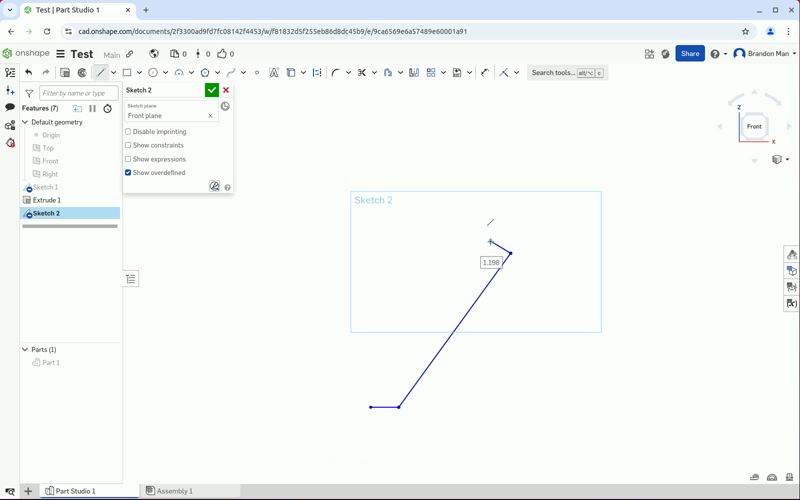
scroll(-6)
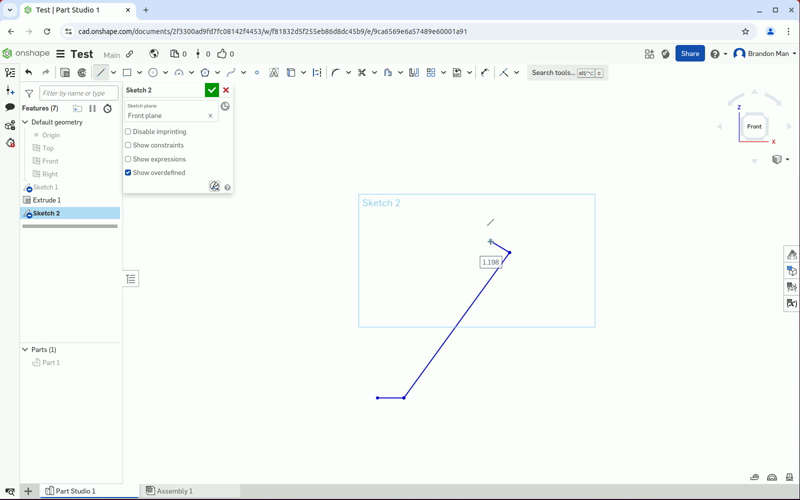
scroll(-6)
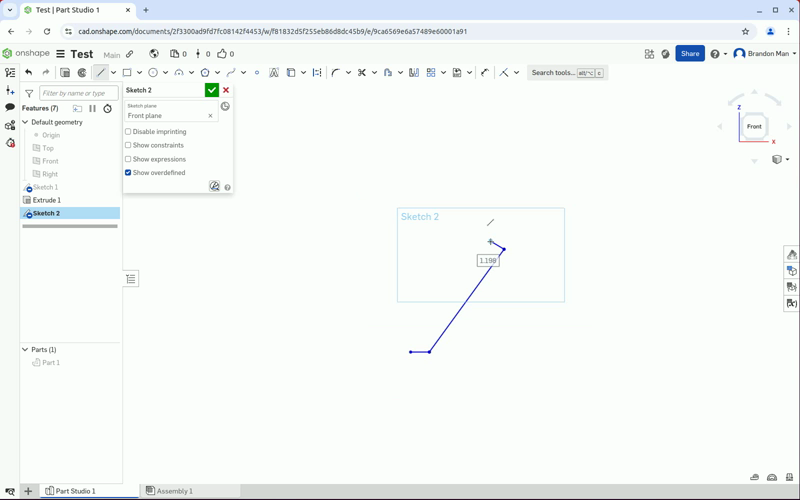
scroll(-6)
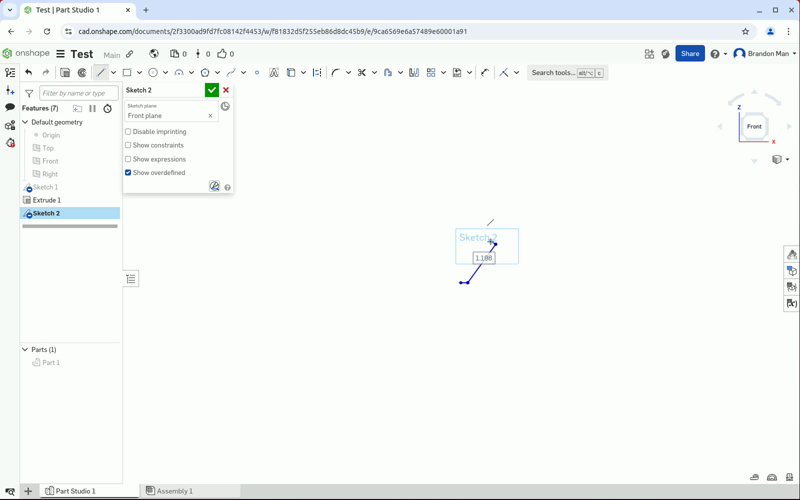
key_up(shift)
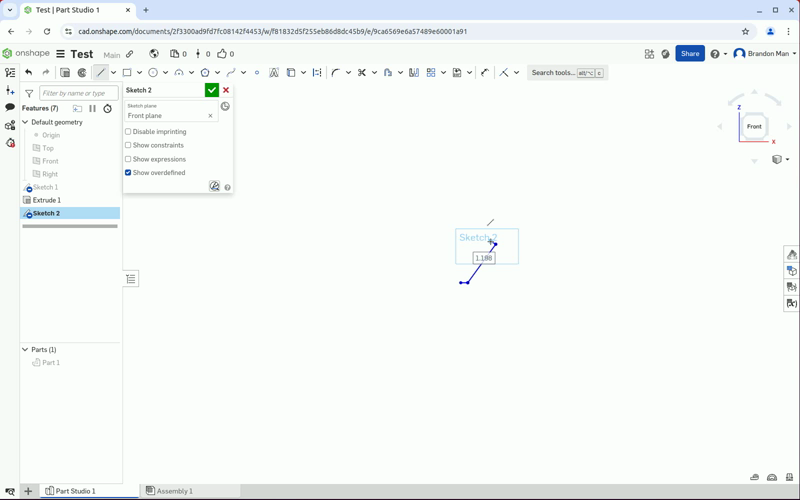
mouse_move(520, 241)
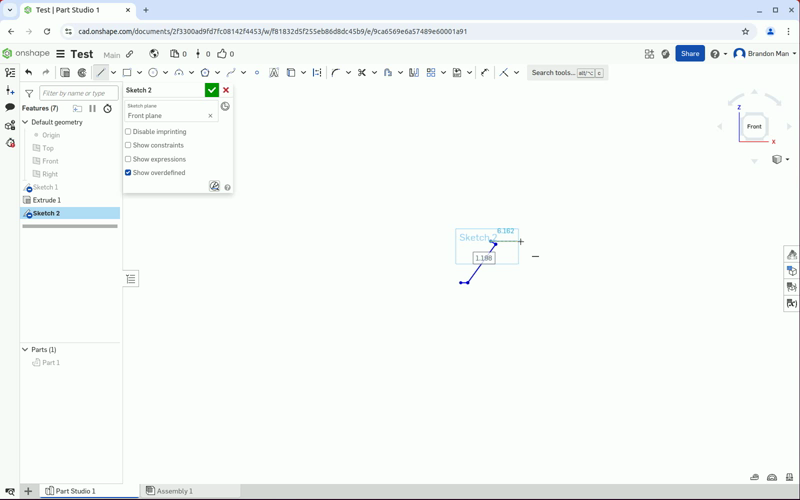
key_down(shift)
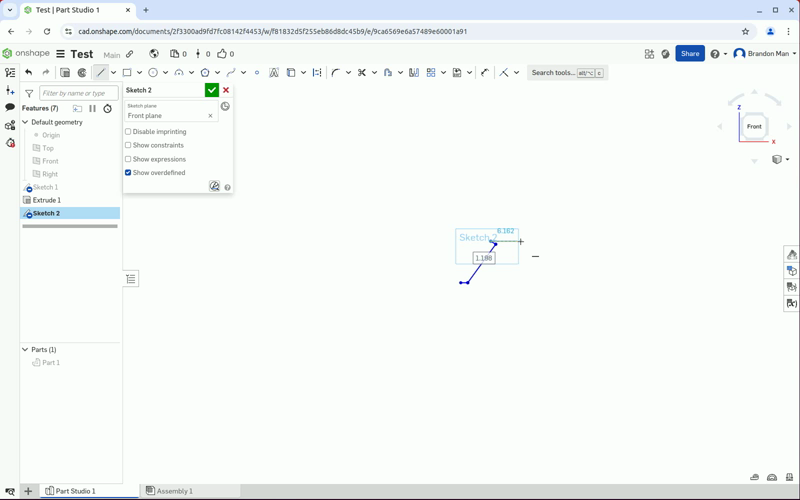
mouse_move(460, 282)
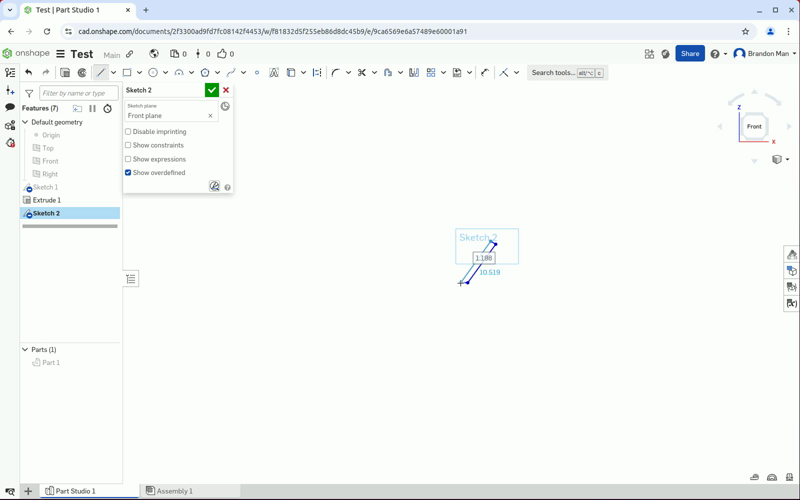
key_up(shift)
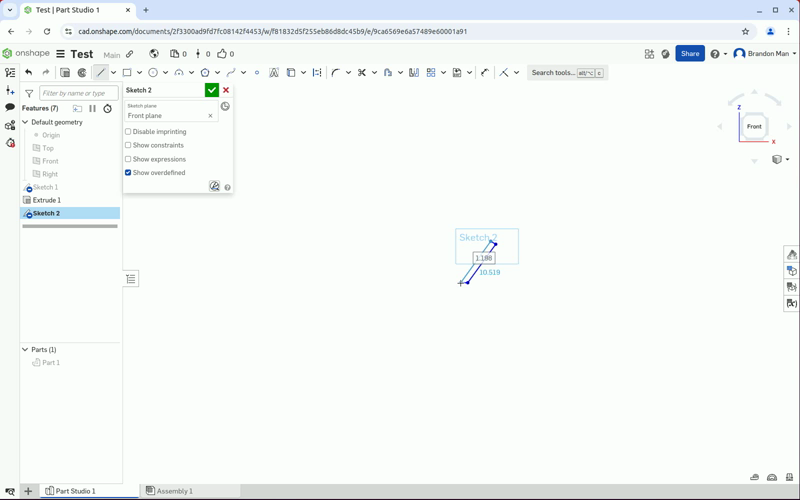
click(460, 282)
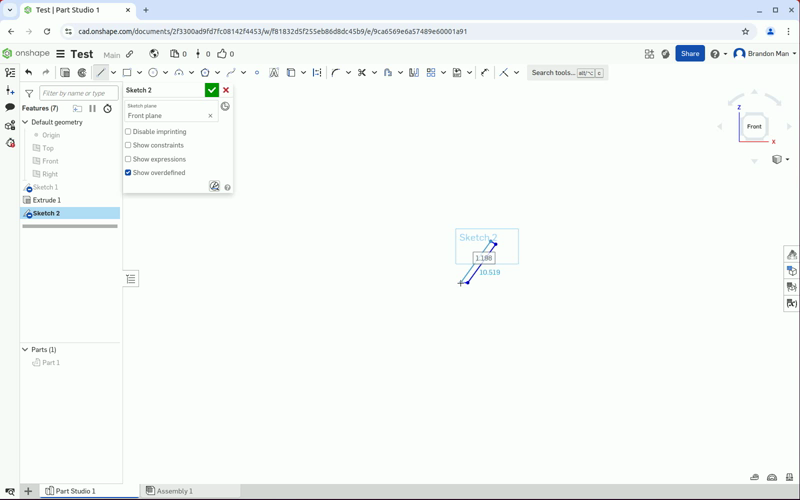
key(esc)
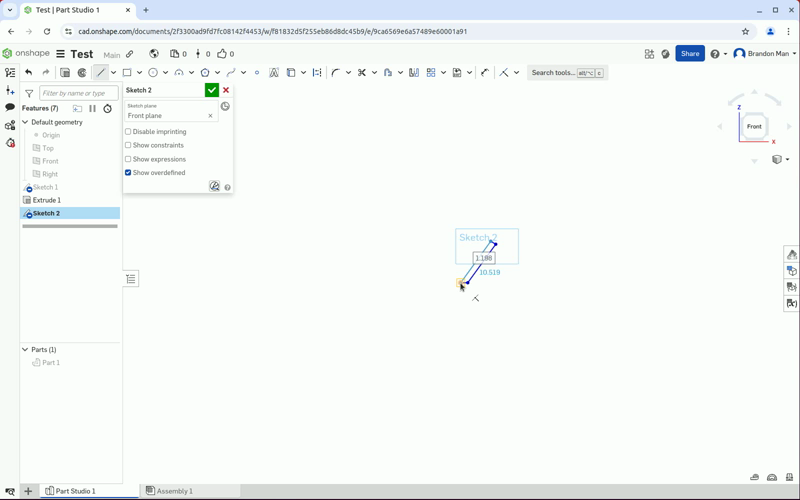
mouse_move(491, 246)
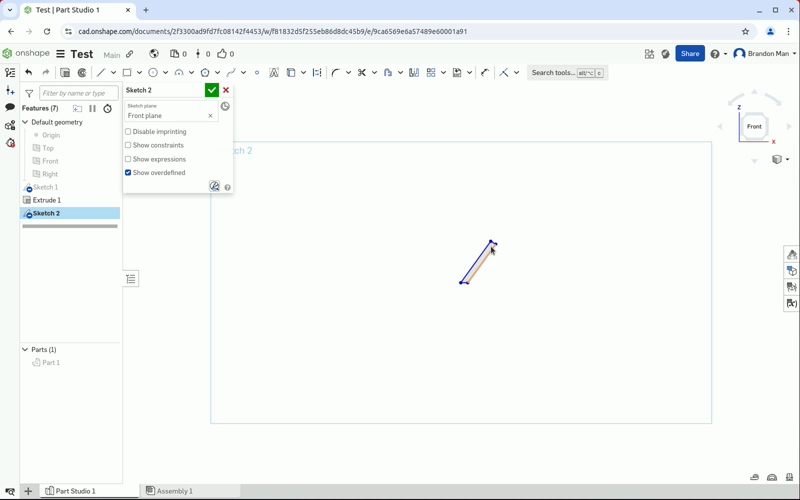
scroll(6)
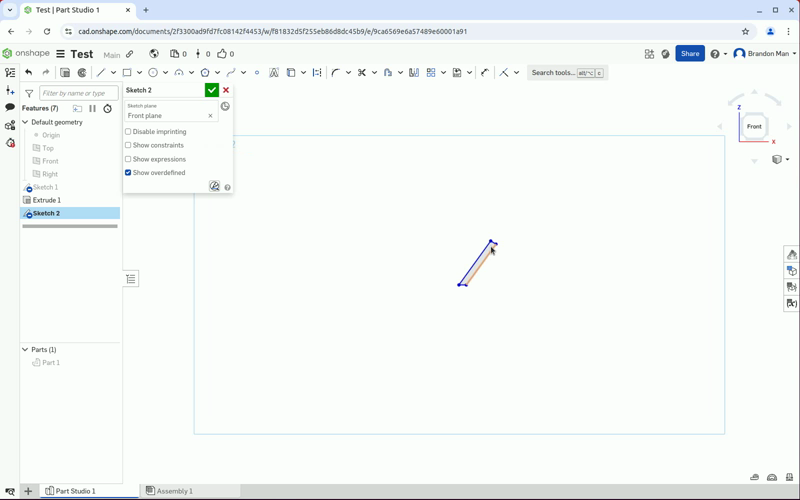
scroll(6)
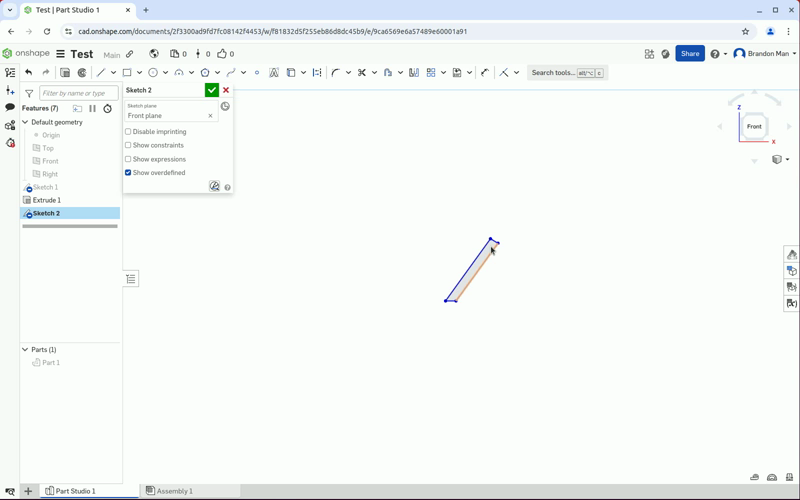
scroll(6)
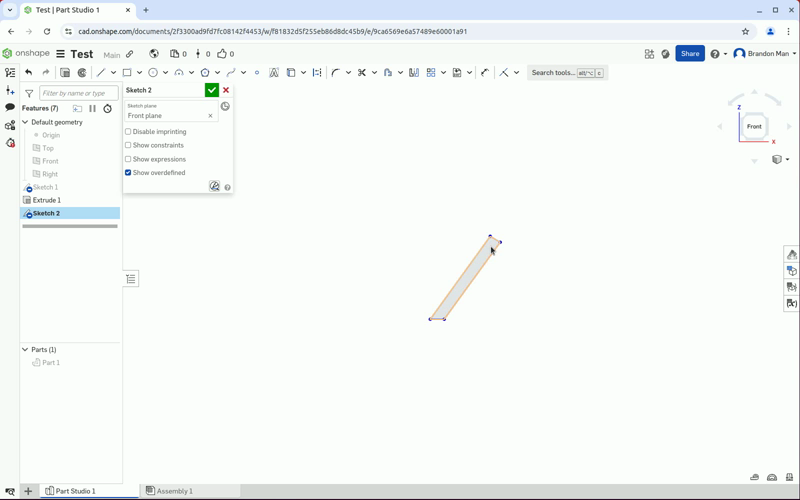
scroll(6)
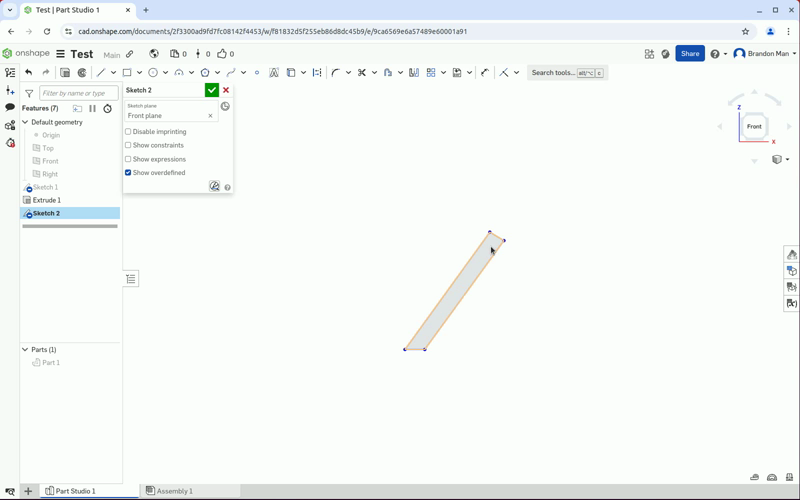
scroll(6)
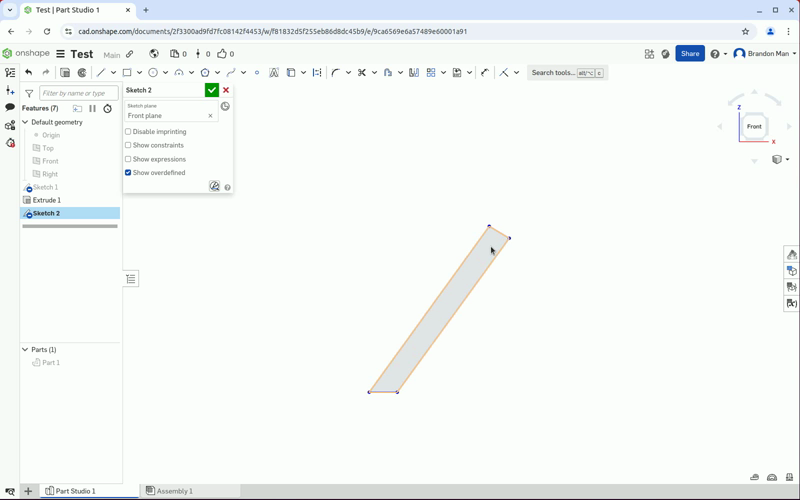
scroll(6)
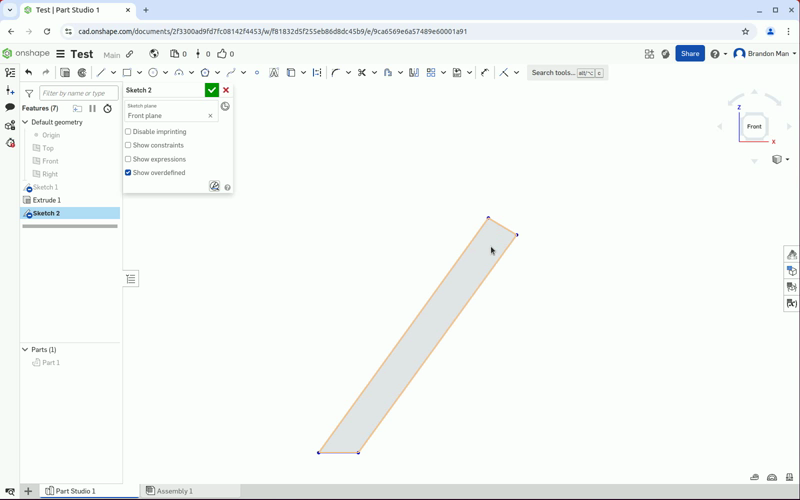
scroll(6)
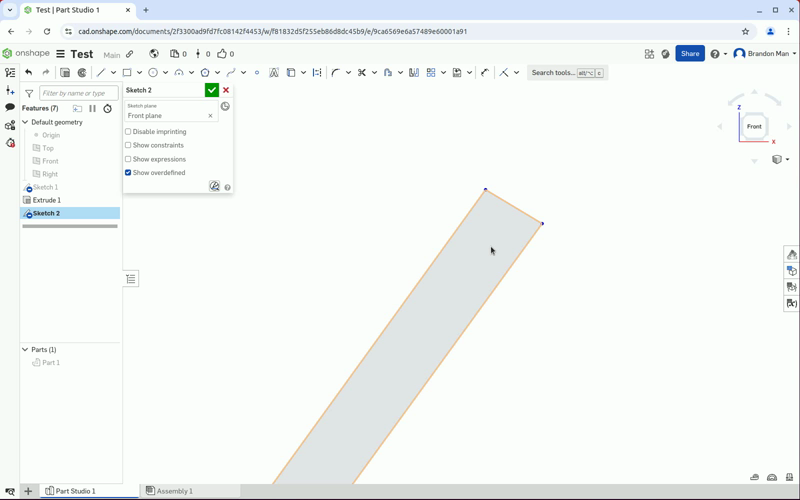
click(491, 246)
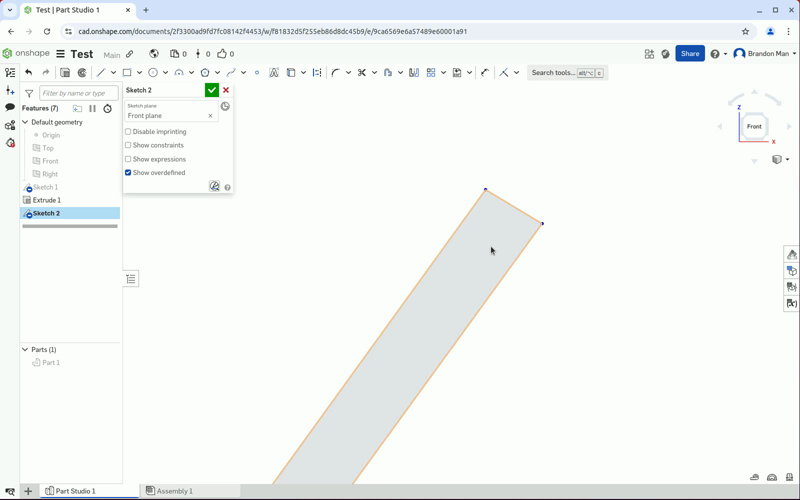
scroll(-6)
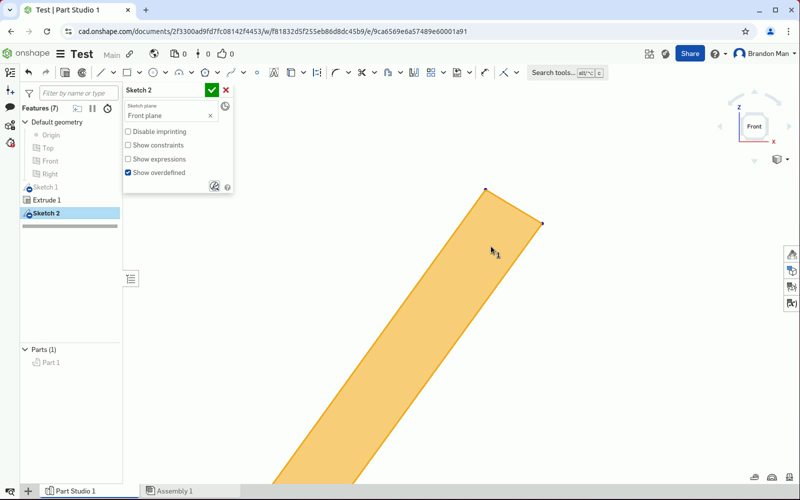
scroll(-6)
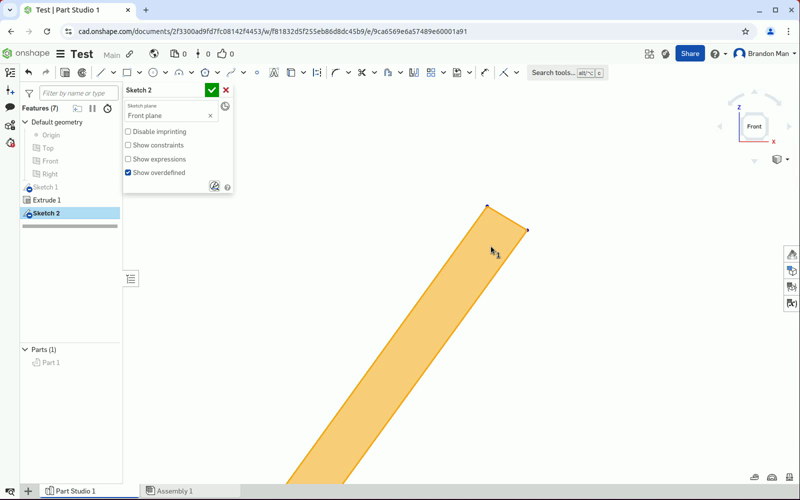
scroll(-6)
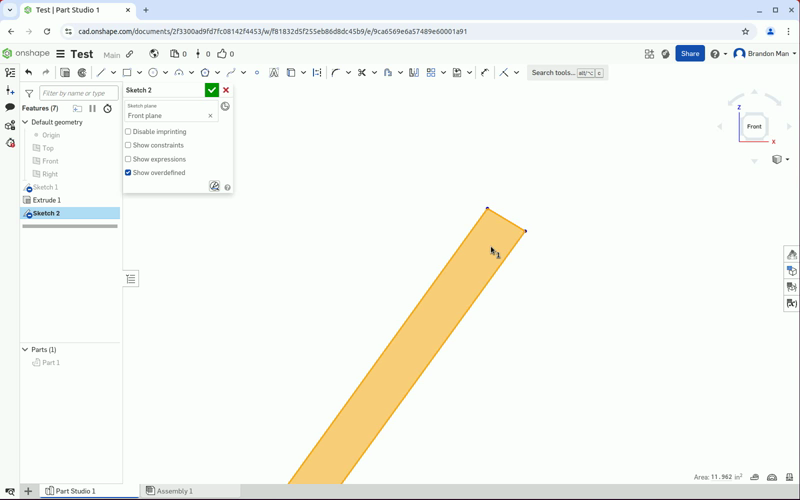
scroll(-6)
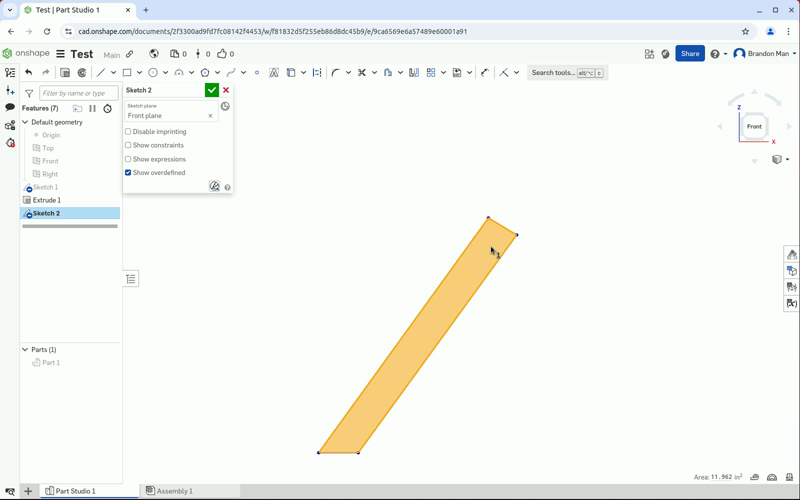
scroll(-6)
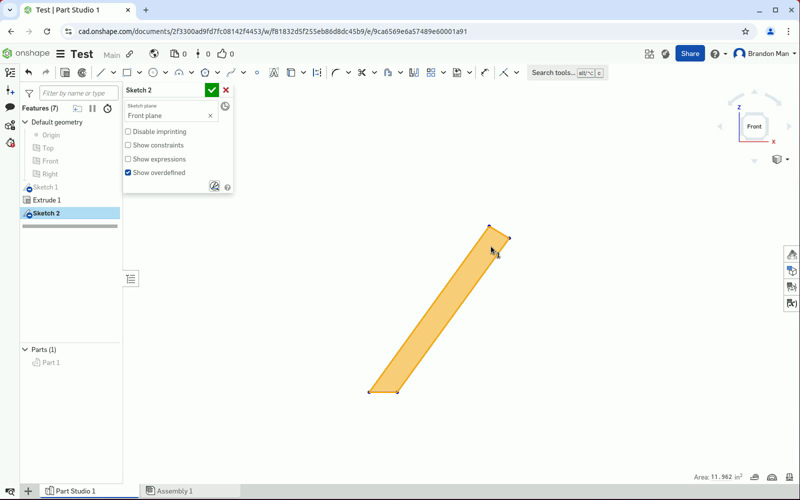
scroll(-6)
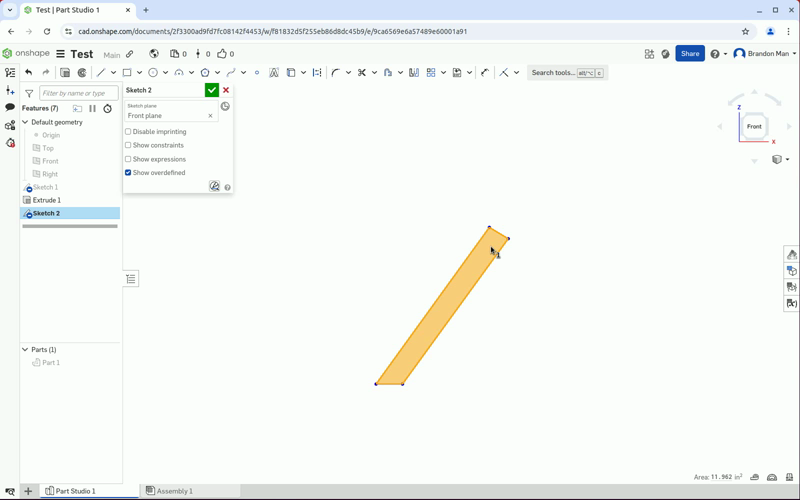
scroll(-6)
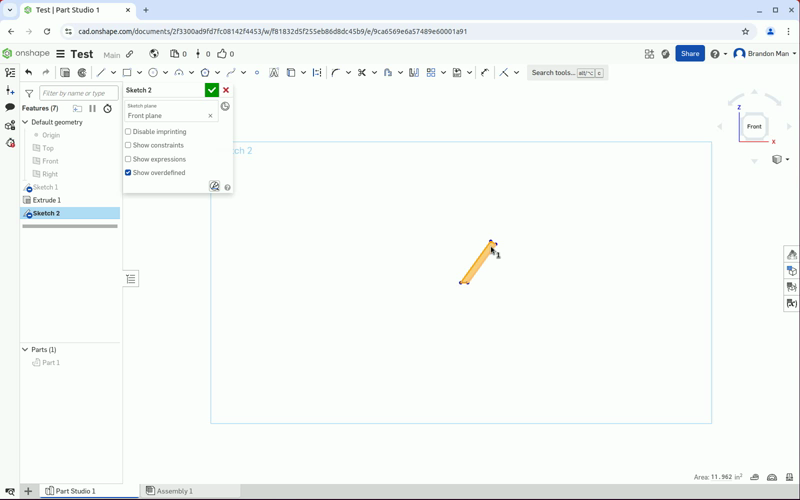
mouse_move(73, 352)
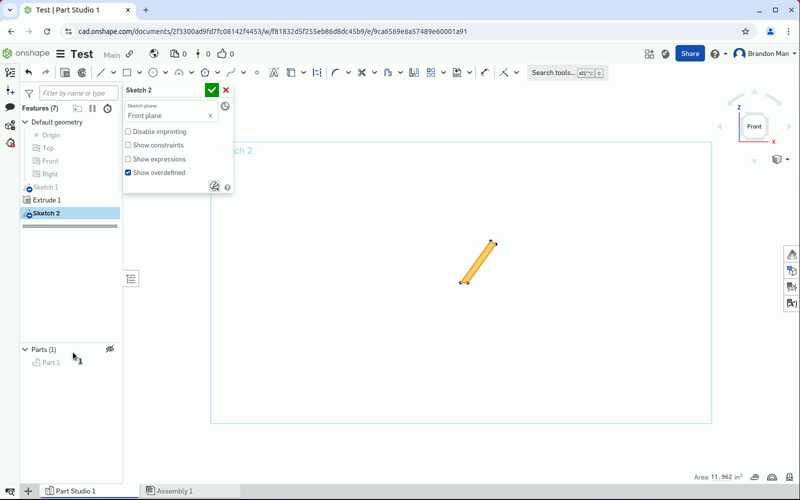
key(shift+y)
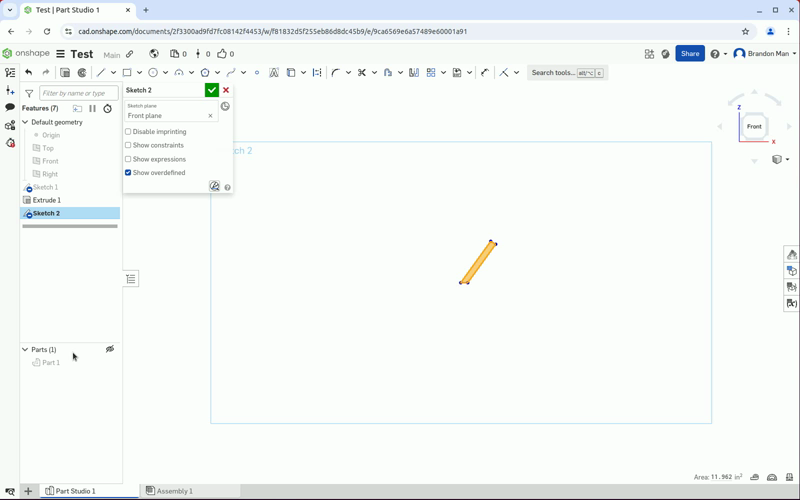
key(shift+e)
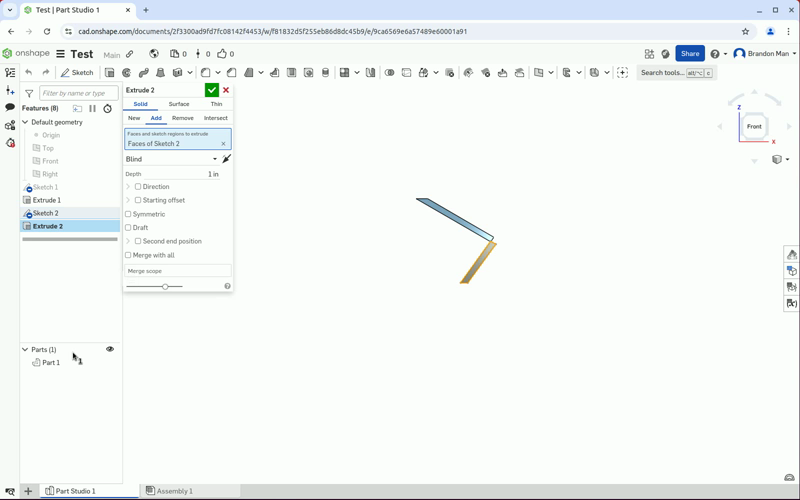
mouse_move(143, 106)
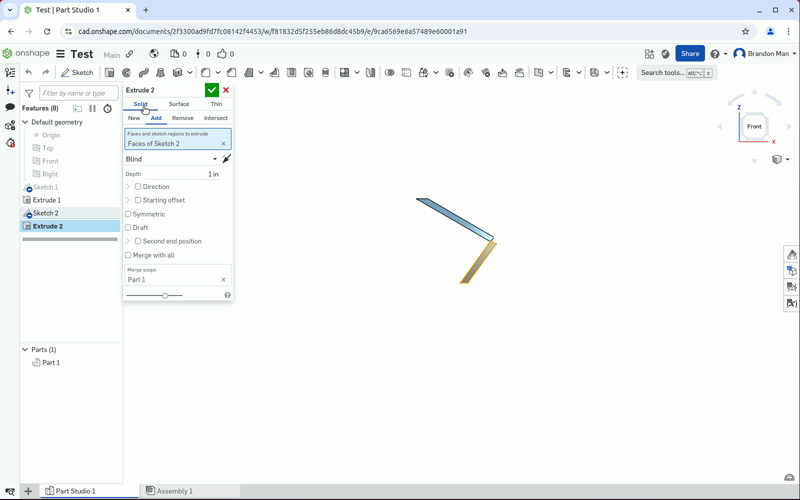
click(143, 106)
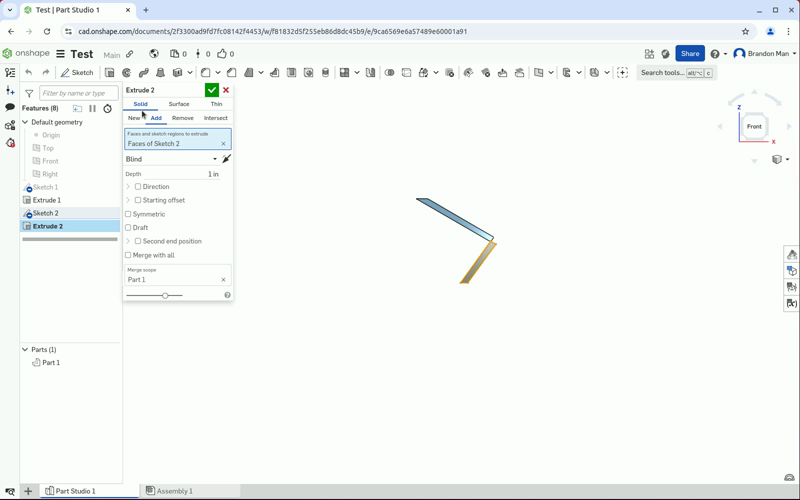
mouse_move(137, 120)
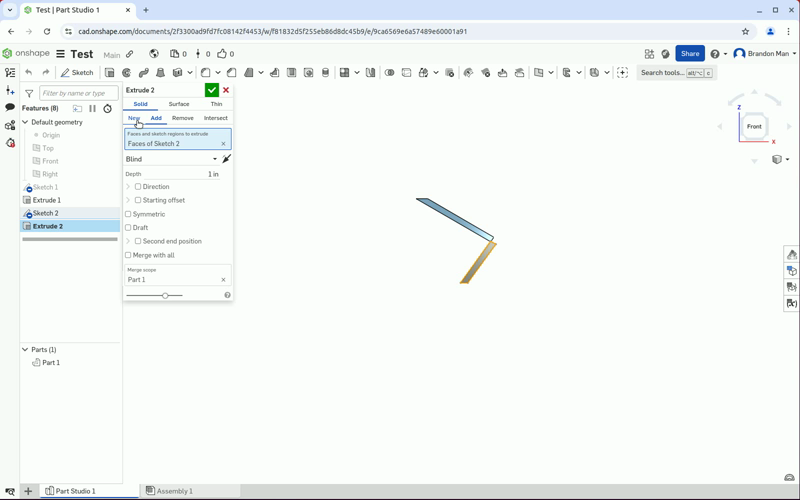
click(137, 120)
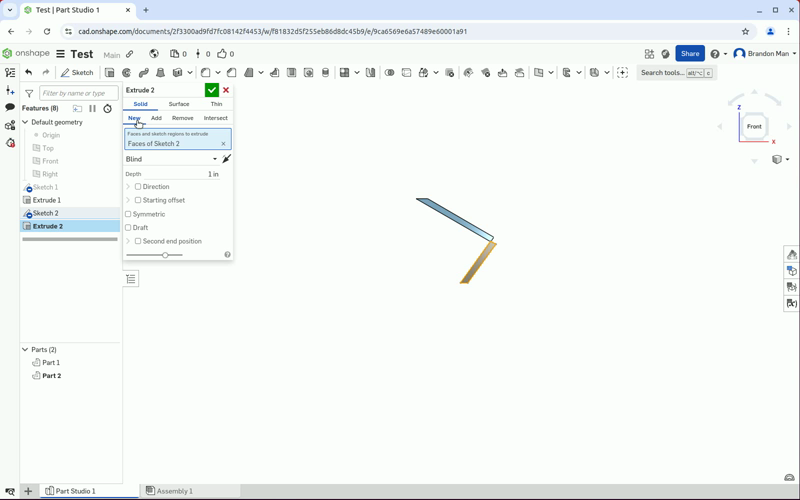
key(tab, 4)
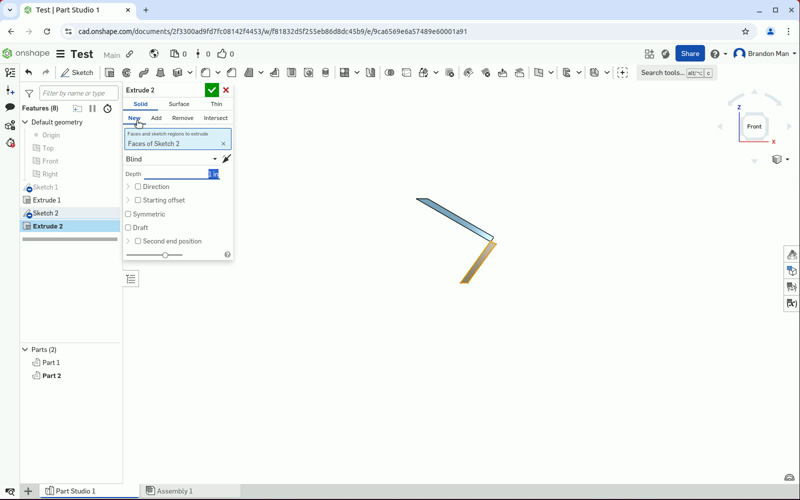
text(2.407)
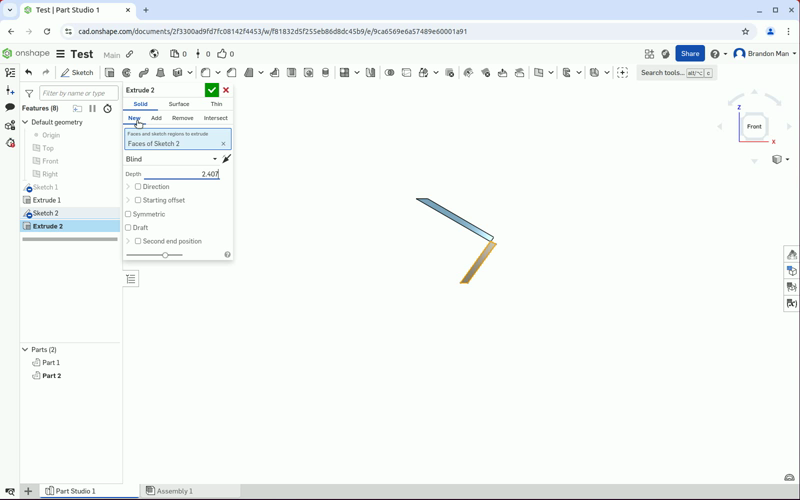
key(enter)
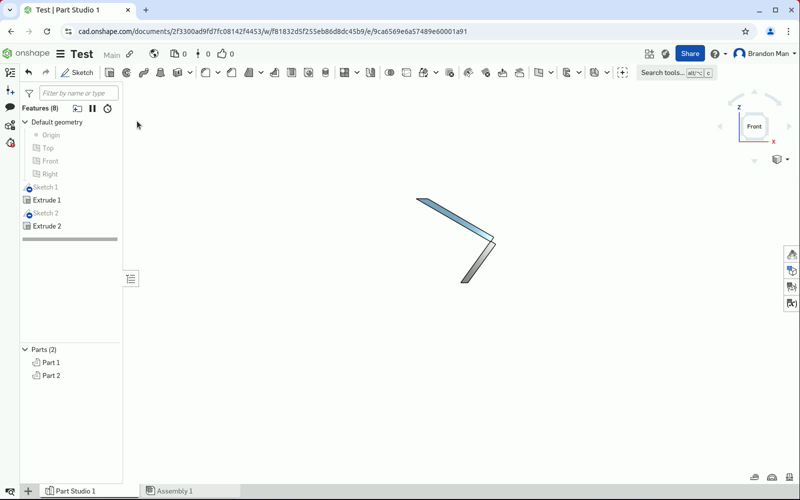
key(shift+h)
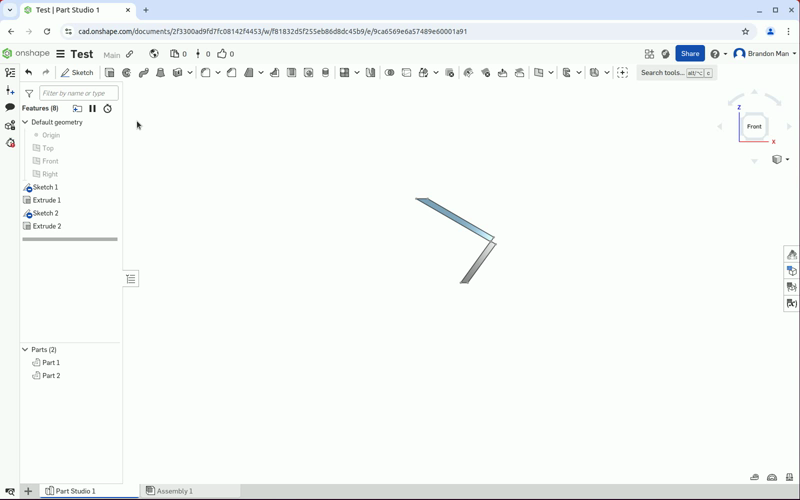
key(shift+h)
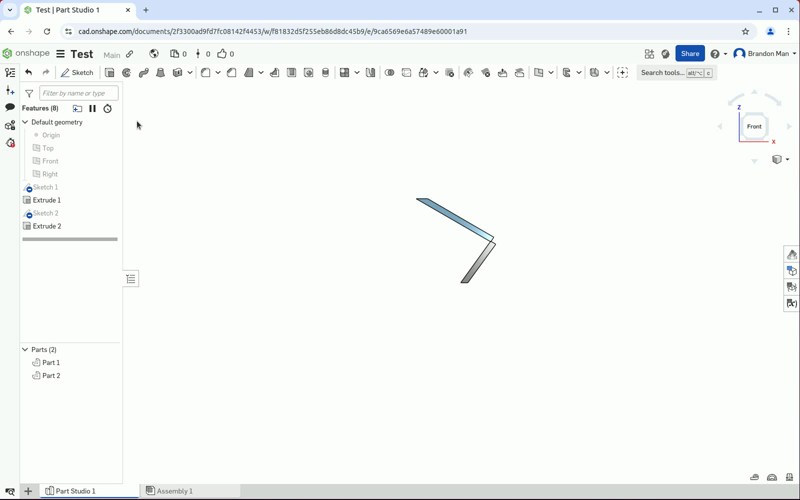
mouse_move(73, 189)
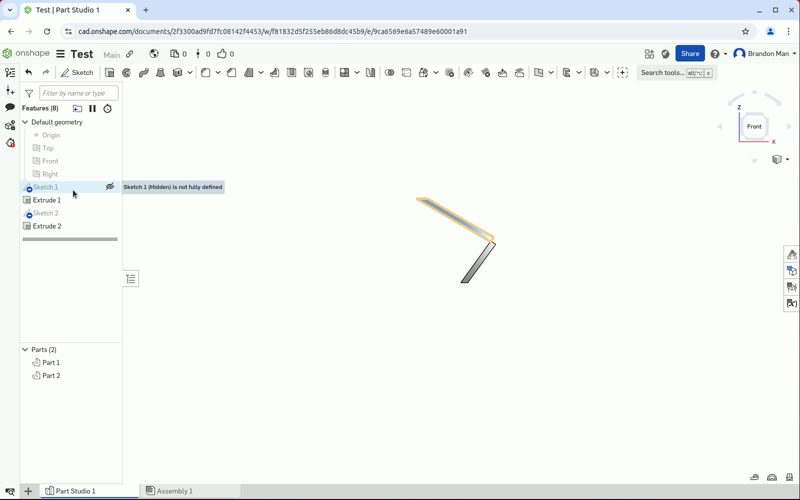
click(73, 189)
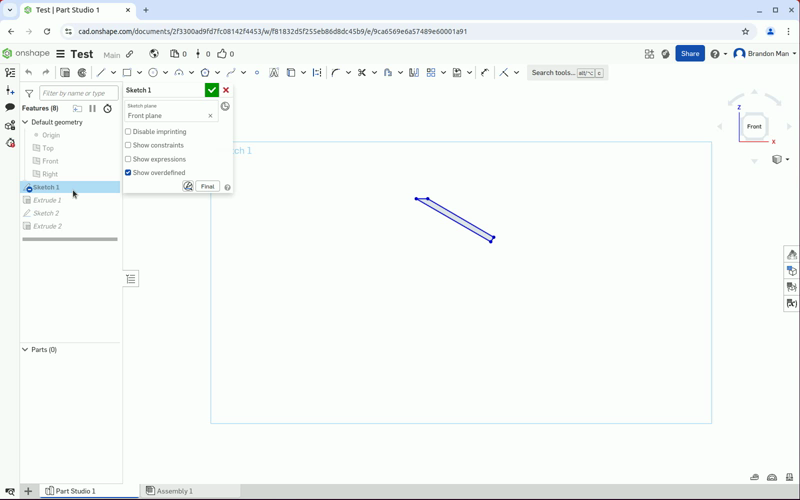
mouse_move(229, 92)
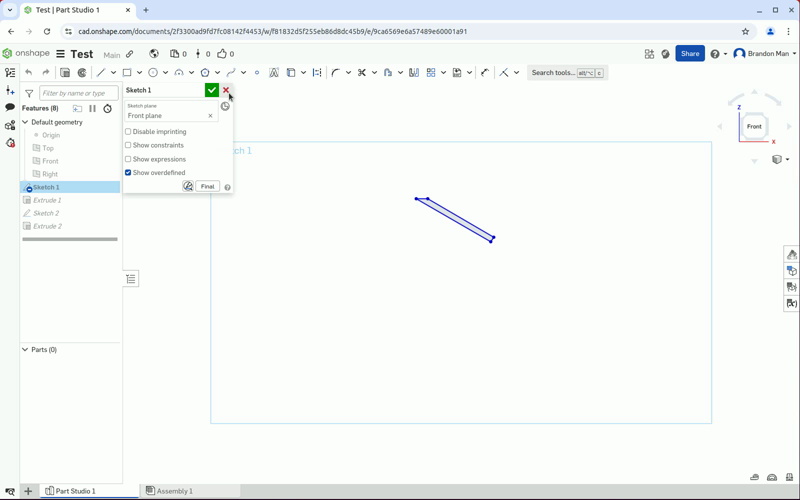
click(229, 92)
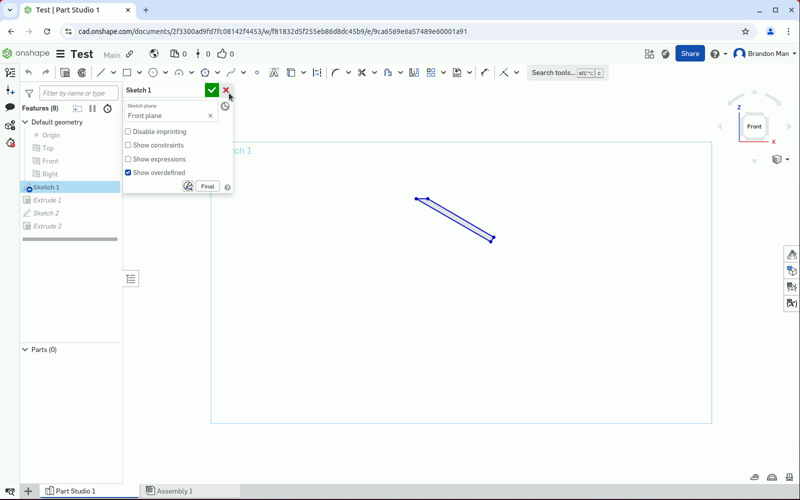
key(shift+s)
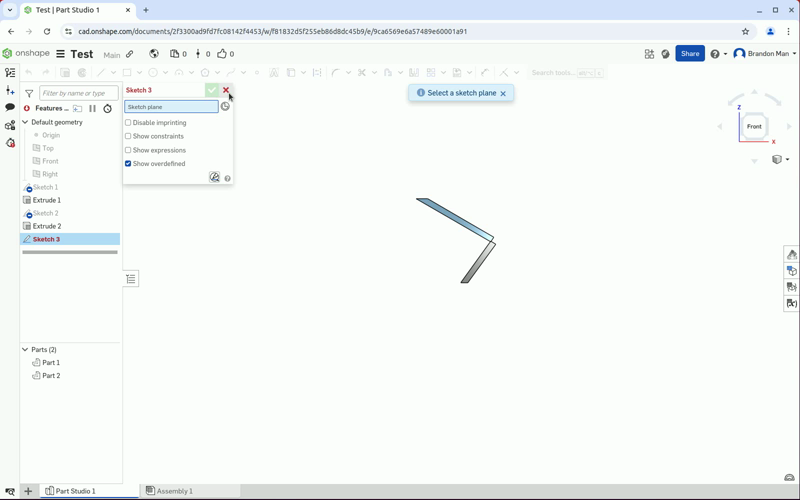
mouse_move(73, 163)
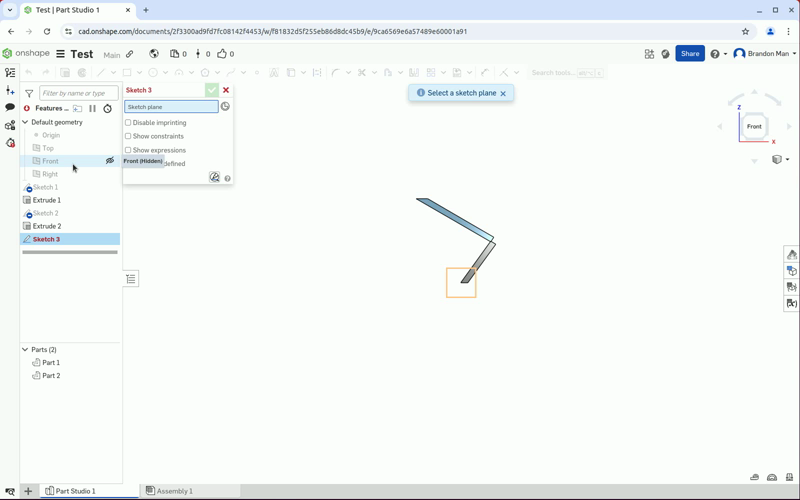
click(73, 163)
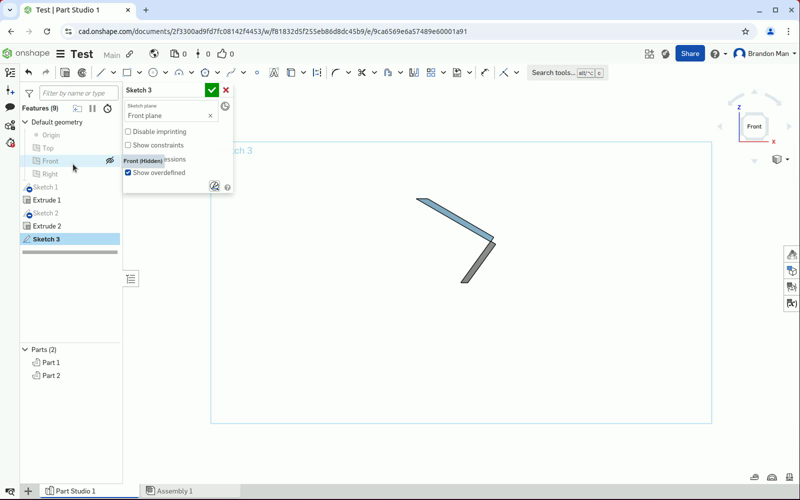
mouse_move(73, 352)
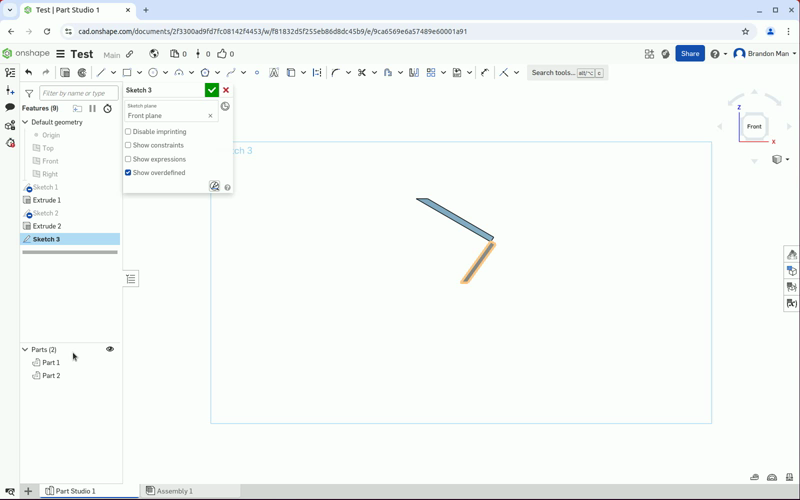
key(y)
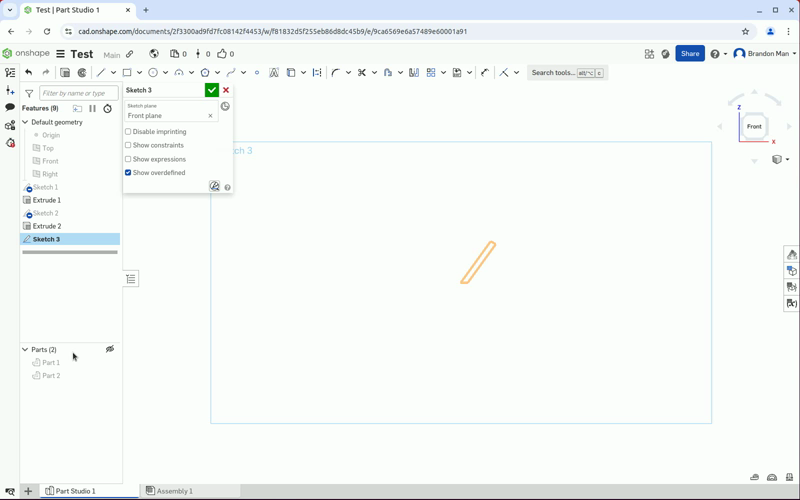
key(l)
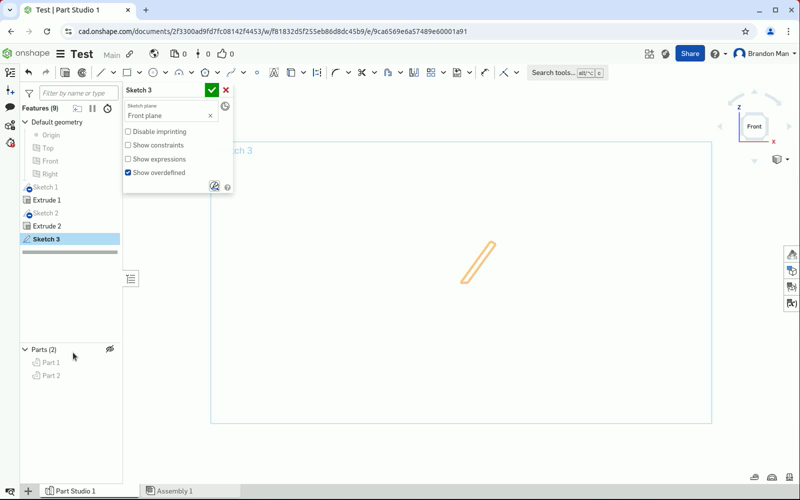
key_down(shift)
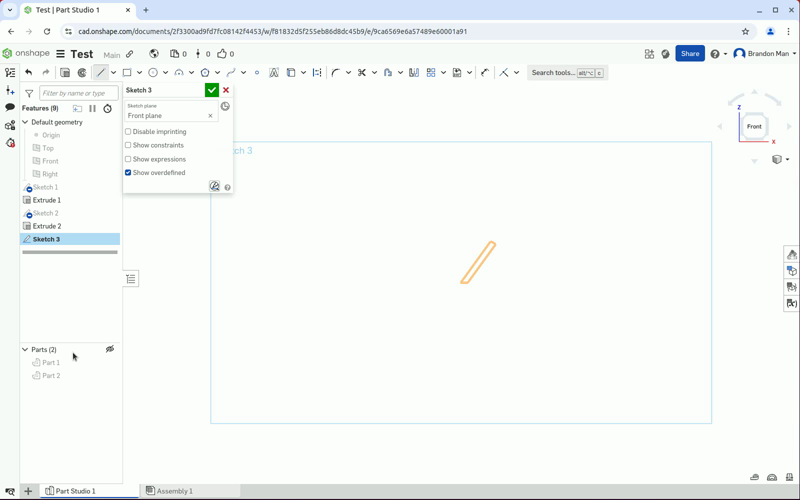
mouse_move(495, 244)
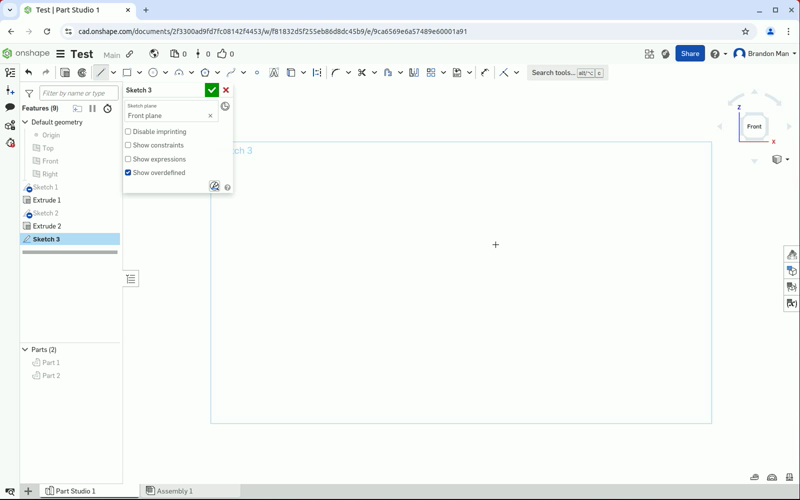
click(495, 244)
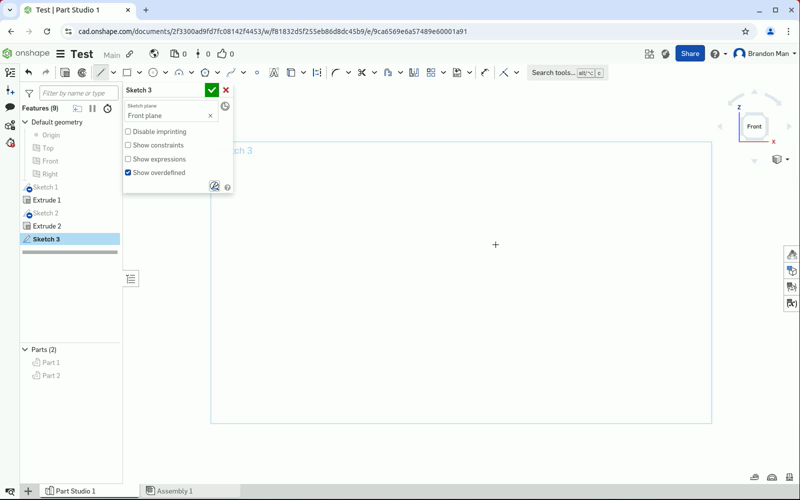
key_up(shift)
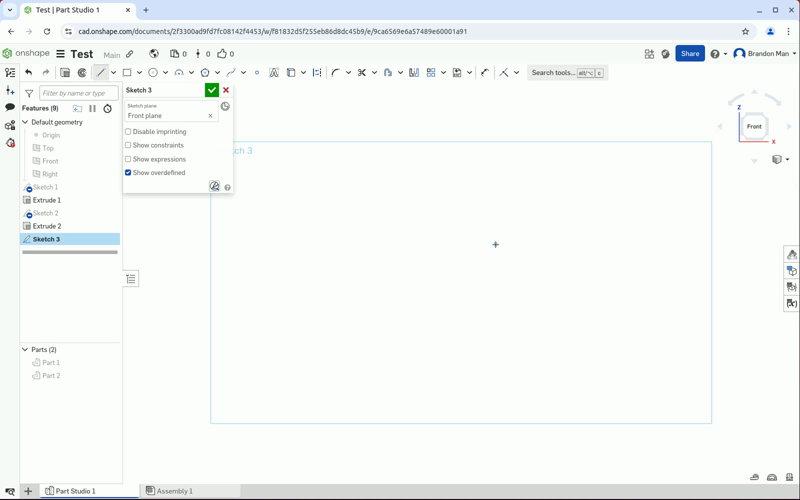
key_down(shift)
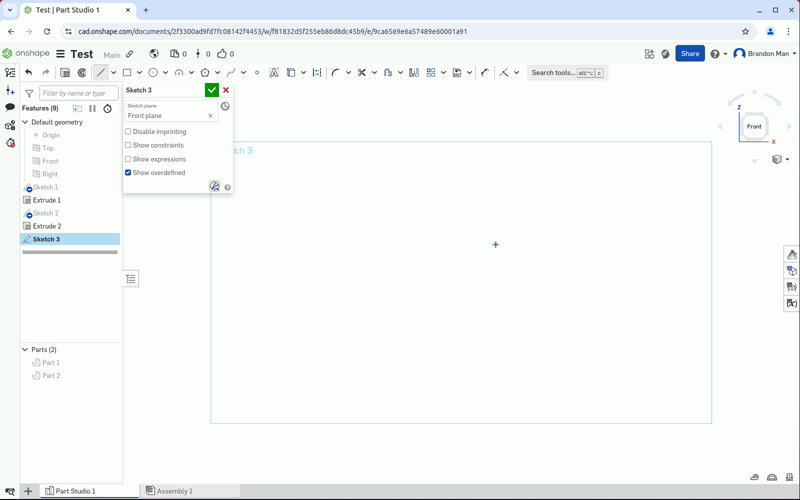
mouse_move(562, 282)
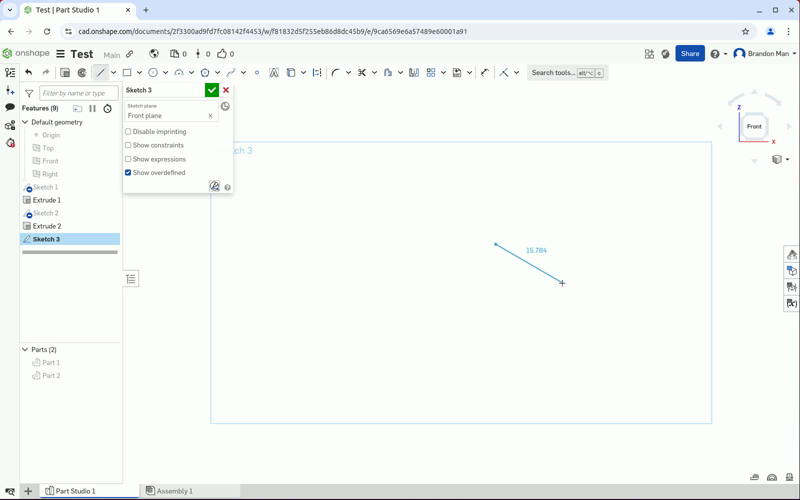
click(562, 282)
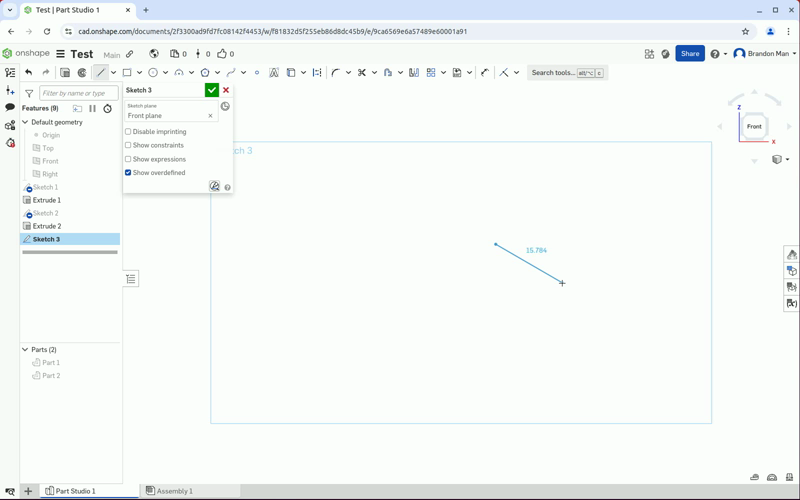
key_up(shift)
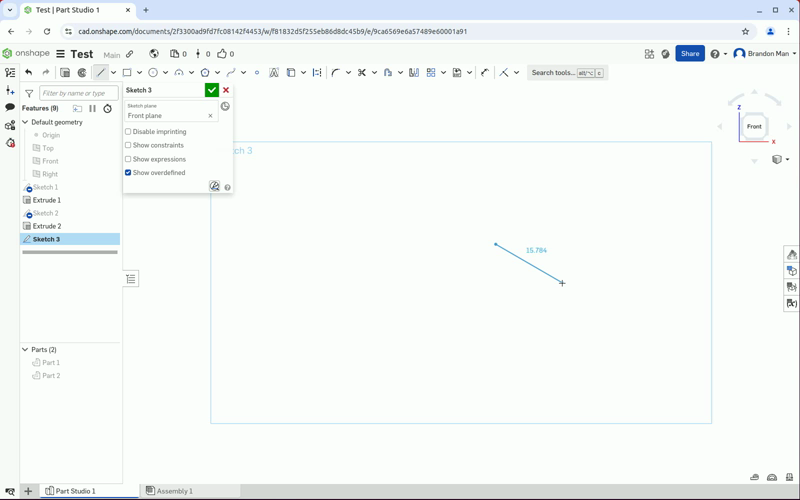
key_down(shift)
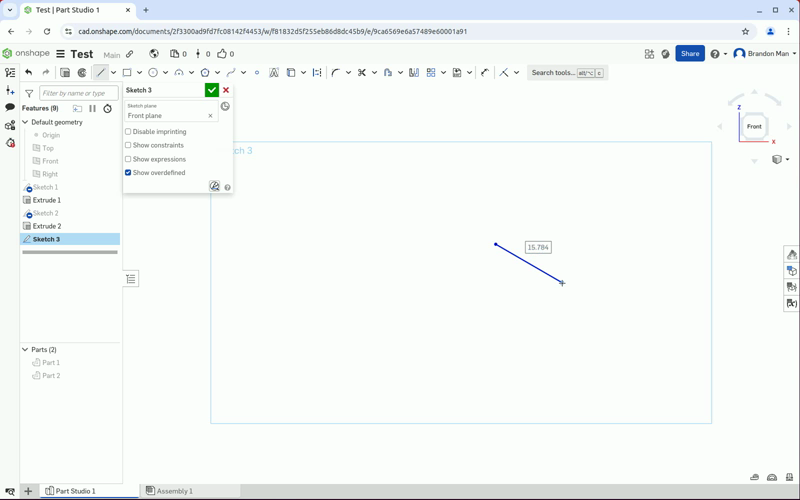
mouse_move(589, 282)
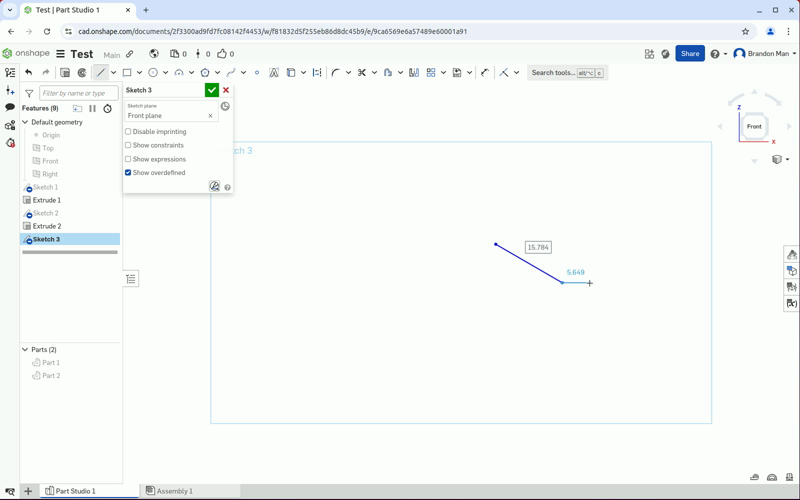
mouse_move(573, 282)
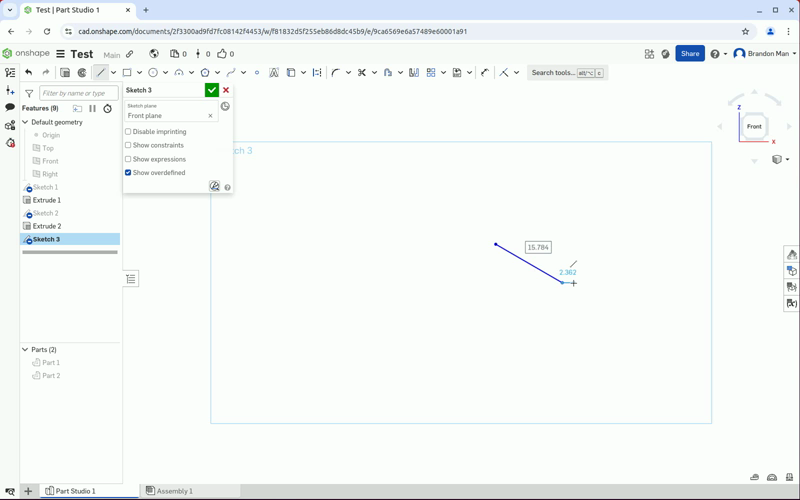
click(573, 282)
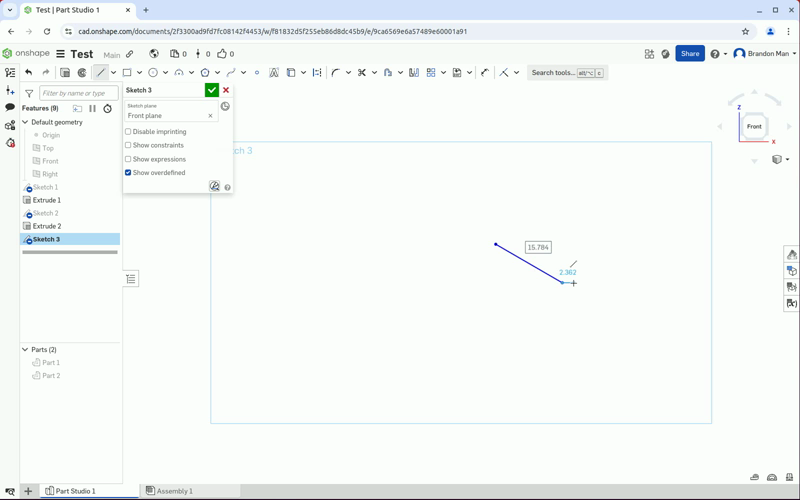
key_up(shift)
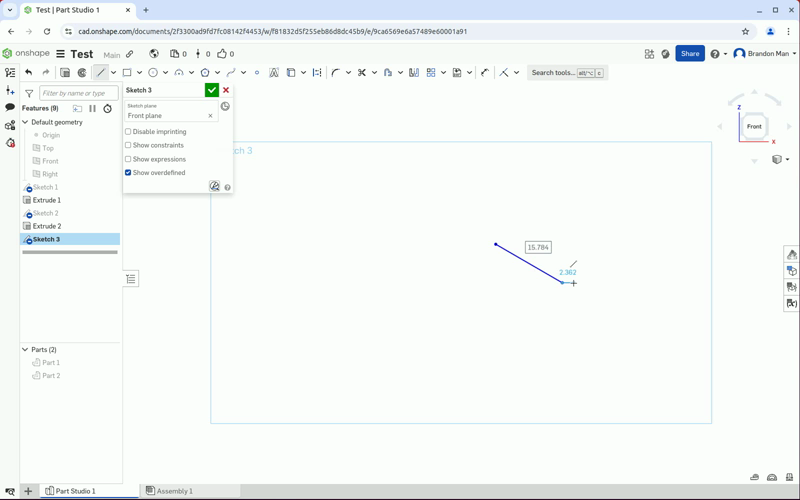
key_down(shift)
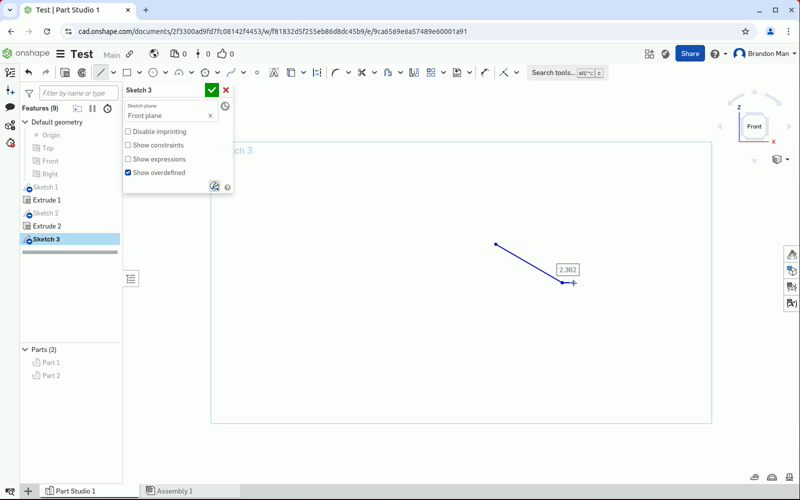
mouse_move(499, 239)
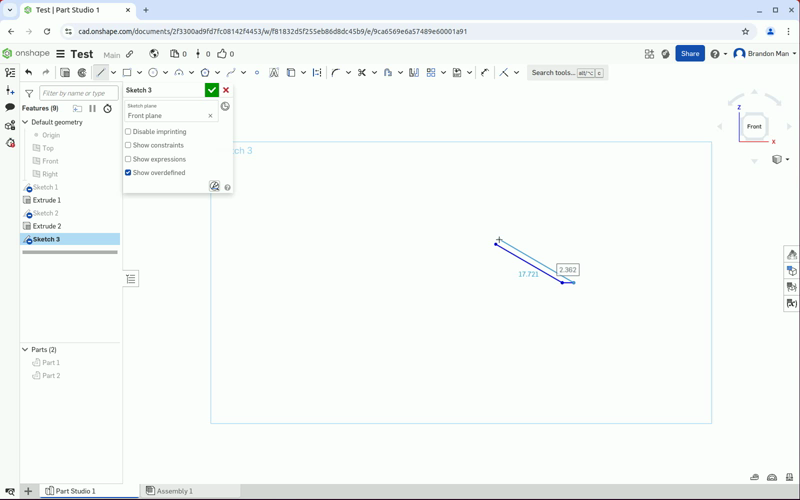
click(499, 239)
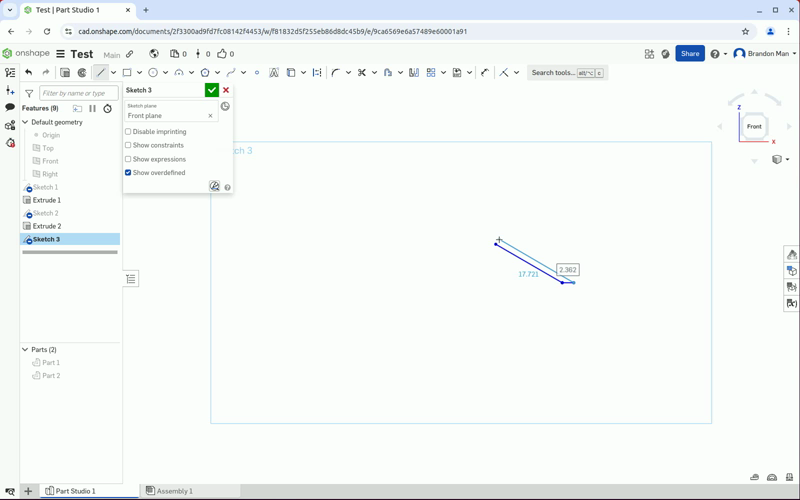
key_up(shift)
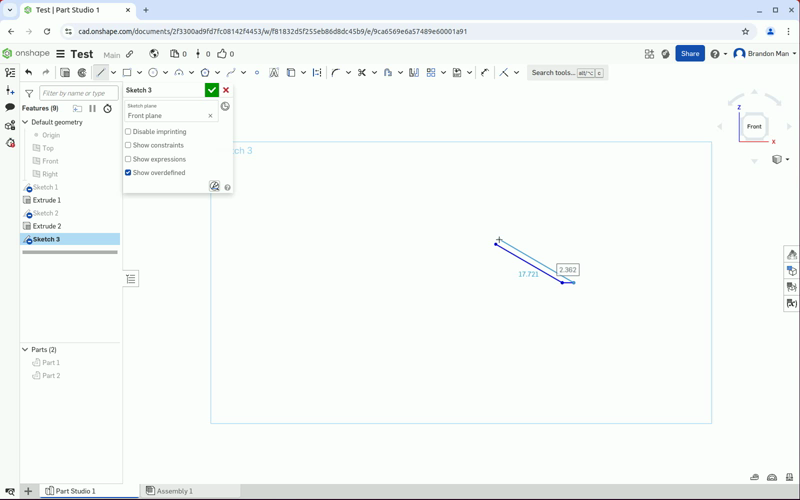
mouse_move(529, 239)
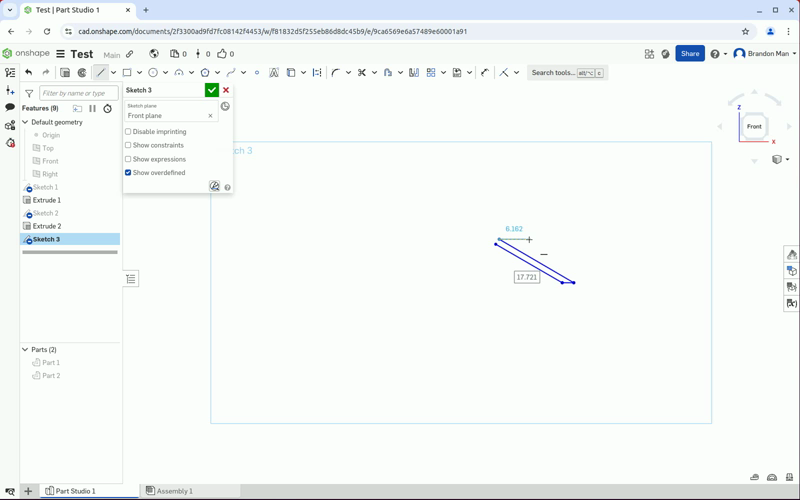
key_down(shift)
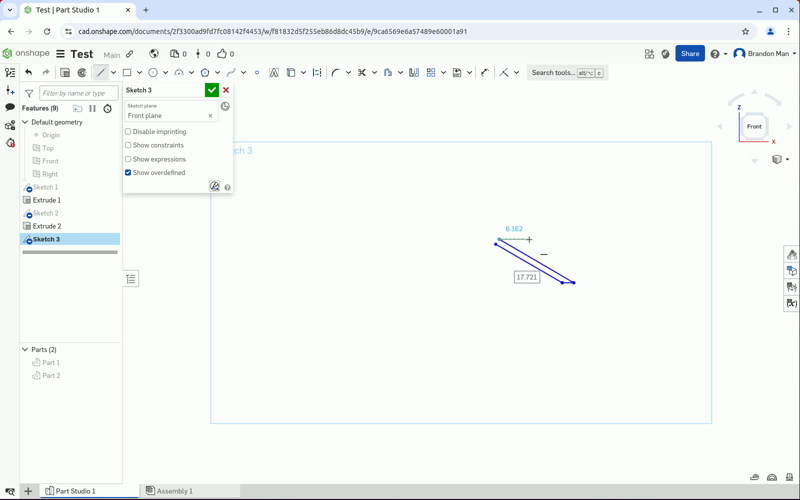
mouse_move(495, 244)
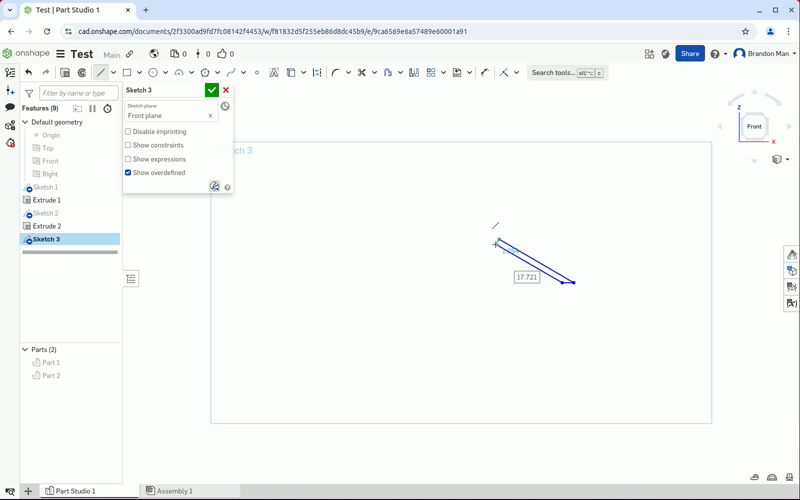
scroll(6)
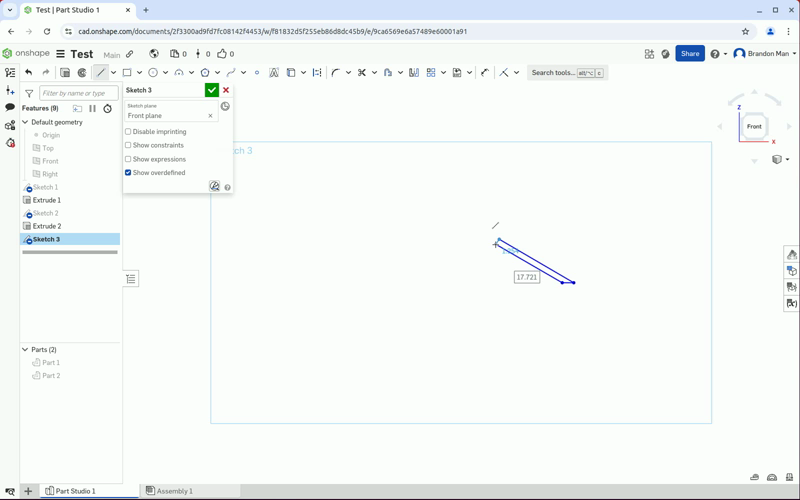
scroll(6)
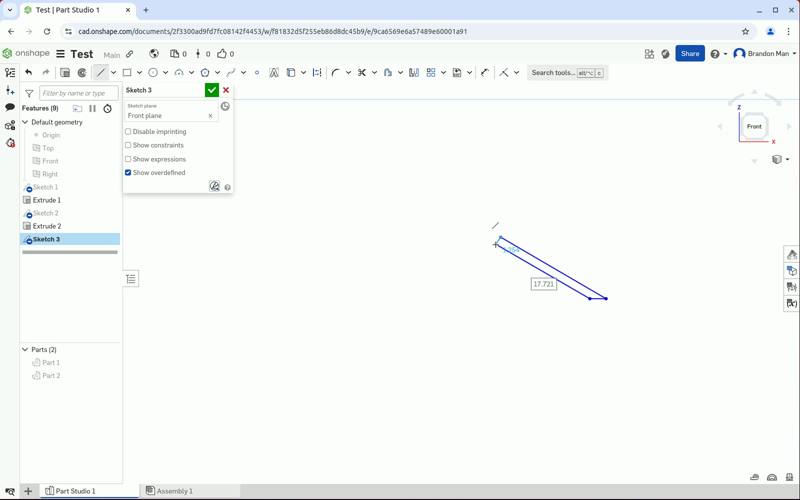
scroll(6)
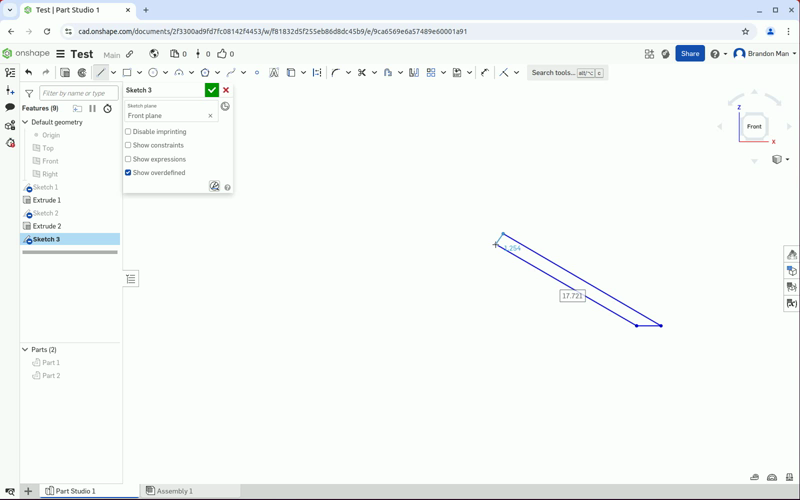
scroll(6)
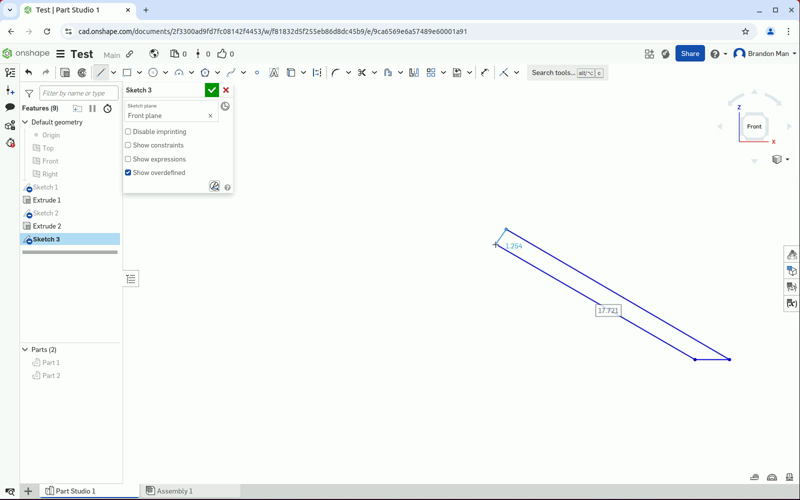
scroll(6)
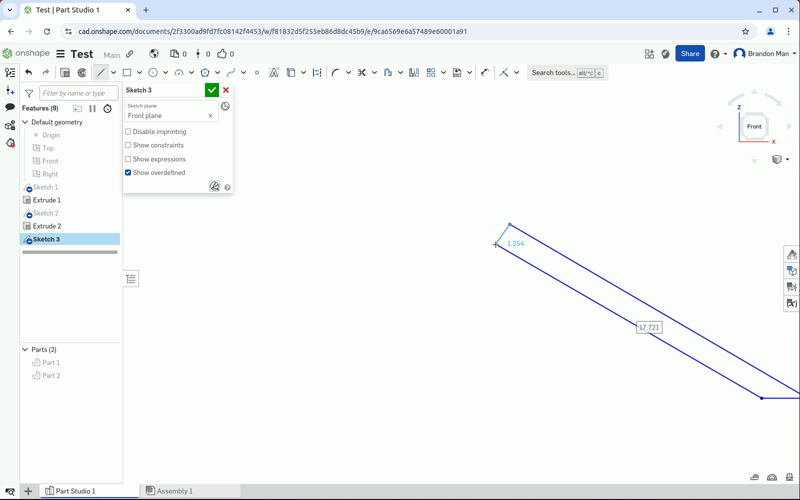
scroll(6)
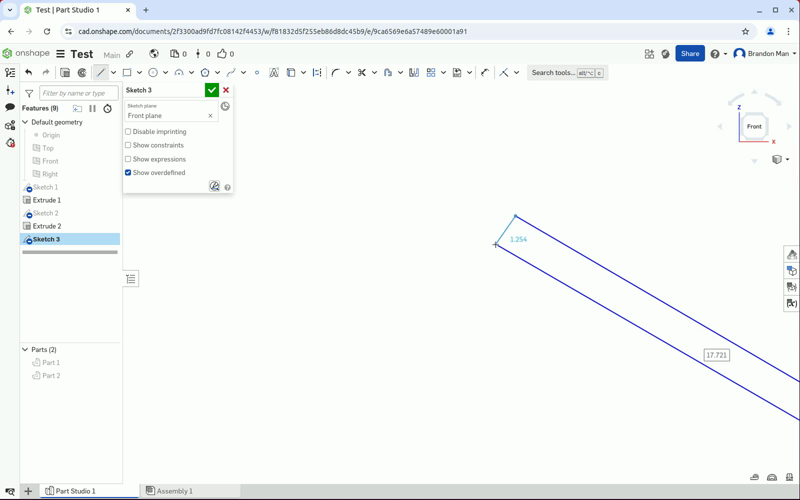
scroll(6)
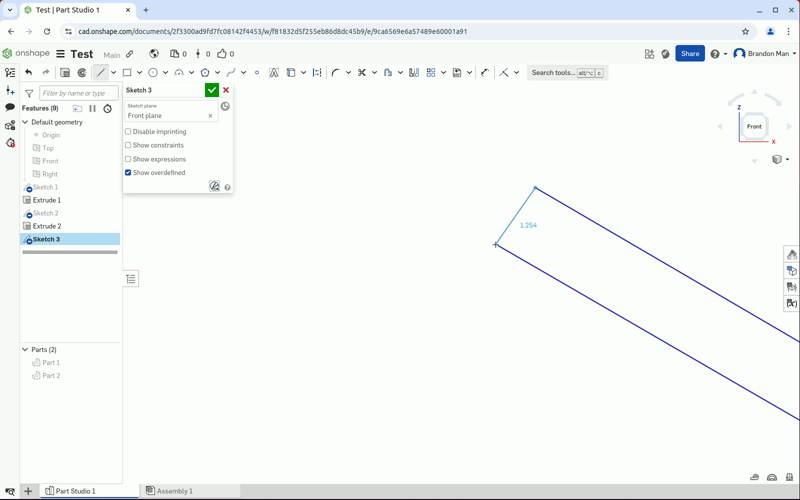
key_up(shift)
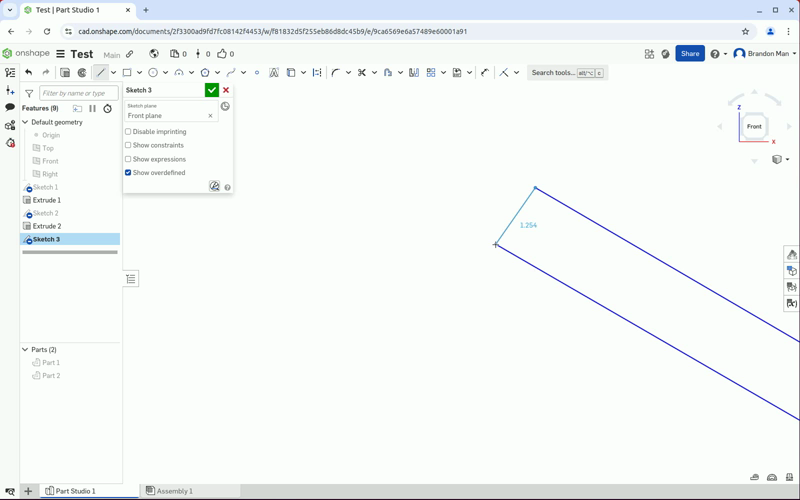
click(495, 244)
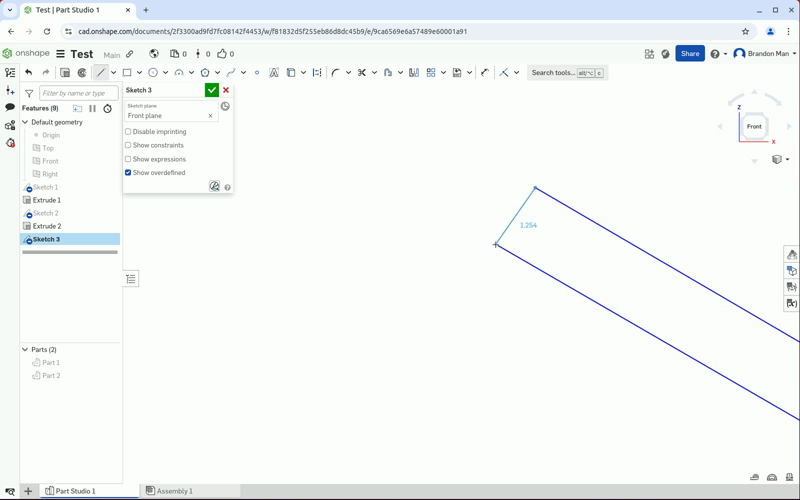
scroll(-6)
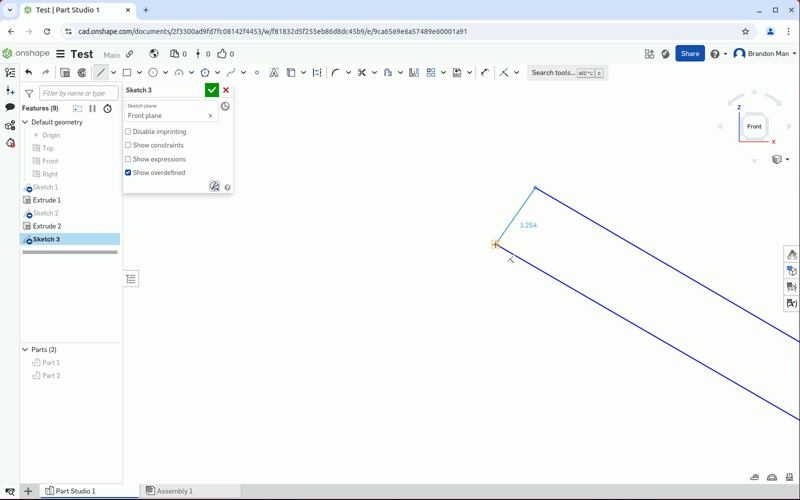
scroll(-6)
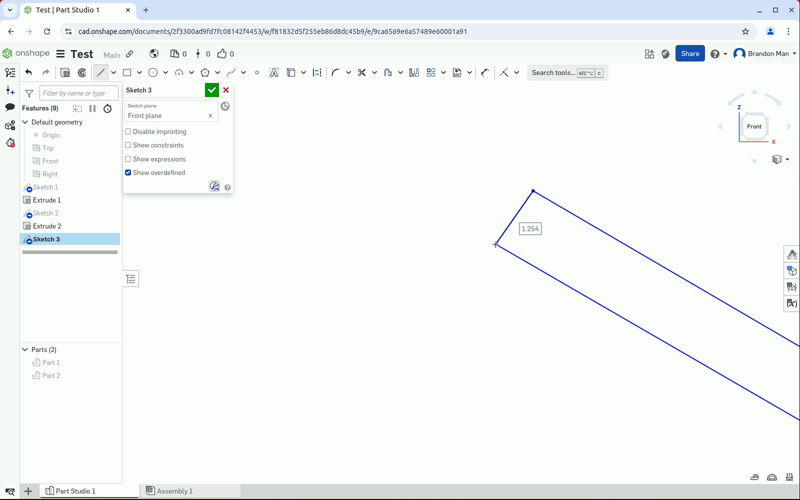
scroll(-6)
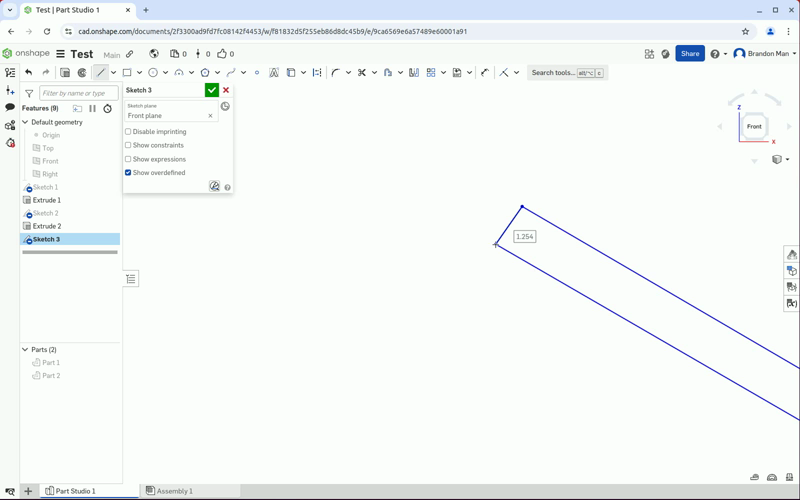
scroll(-6)
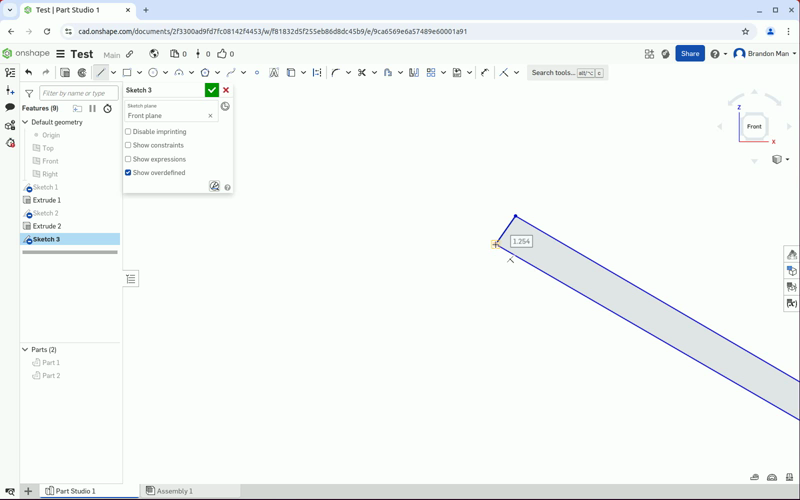
scroll(-6)
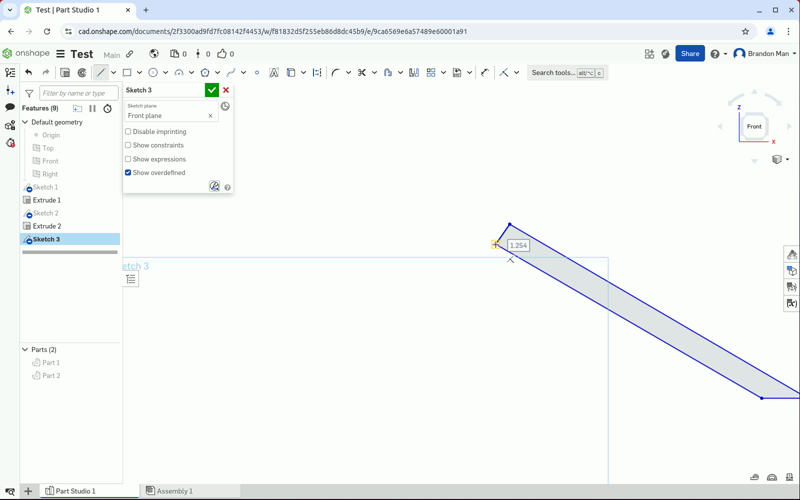
scroll(-6)
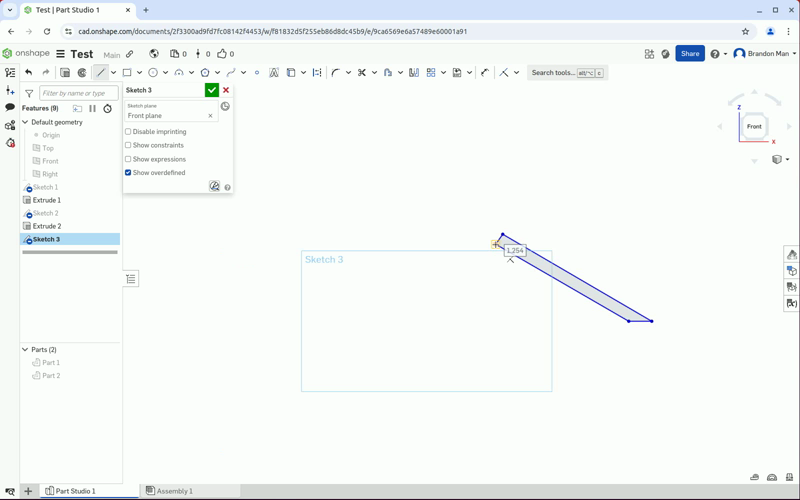
scroll(-6)
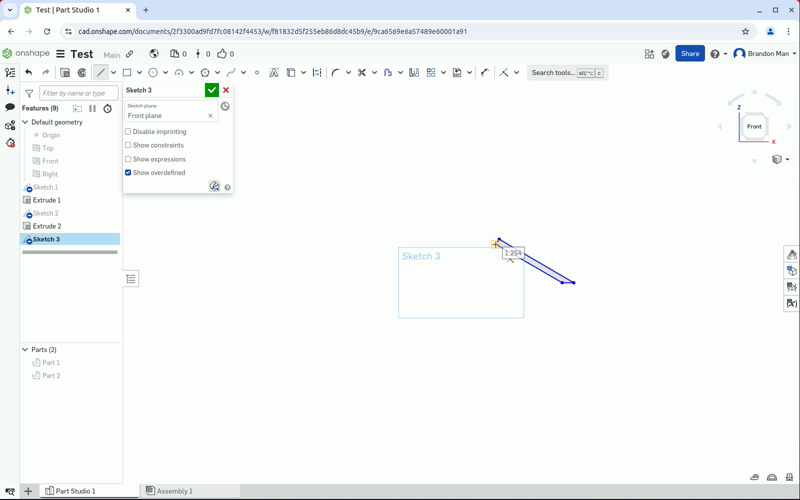
key(esc)
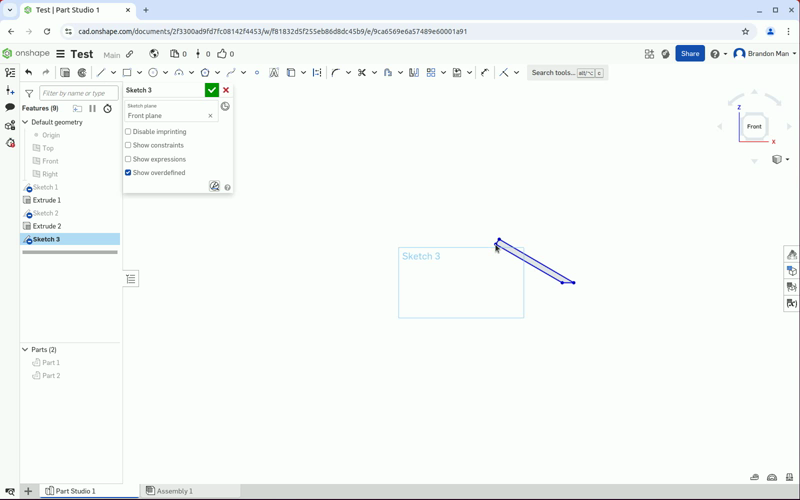
mouse_move(515, 249)
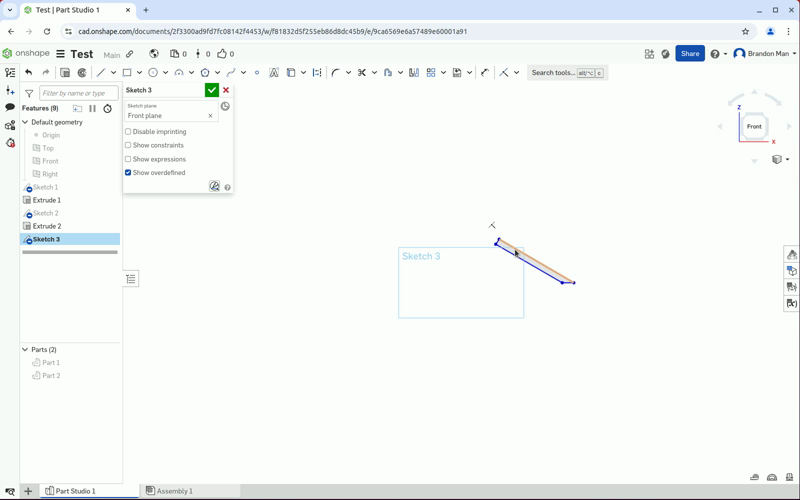
scroll(6)
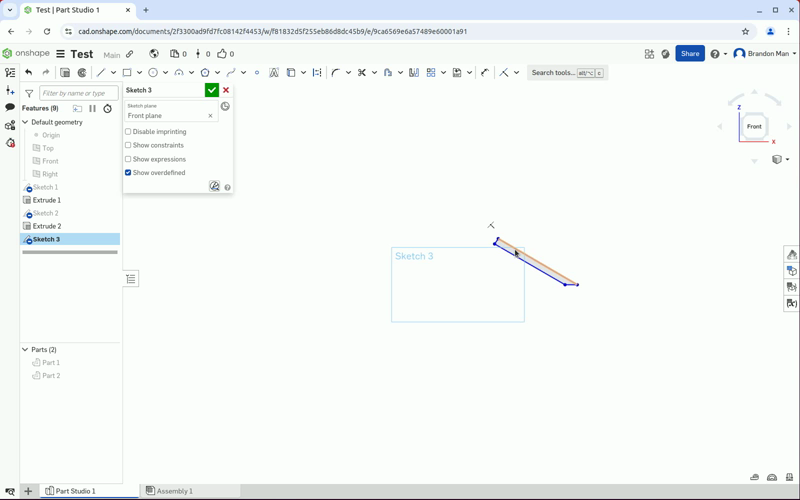
scroll(6)
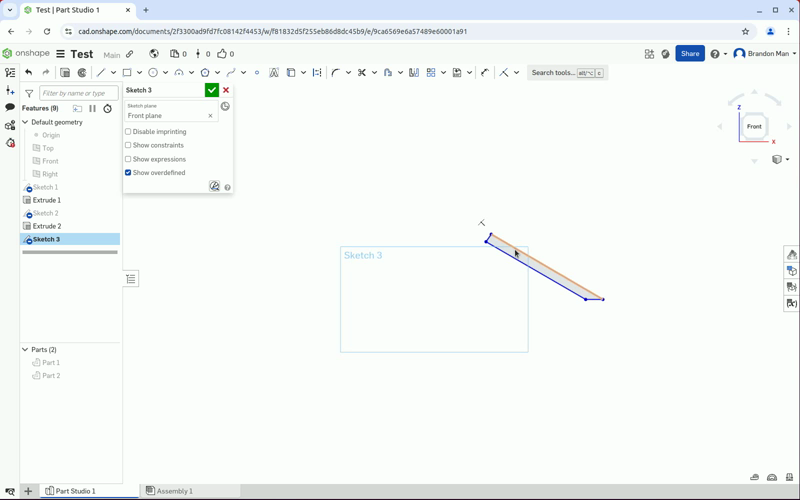
scroll(6)
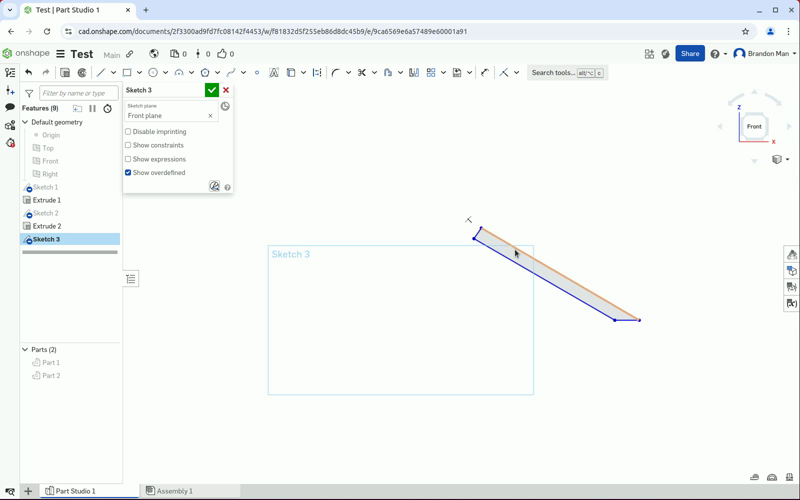
scroll(6)
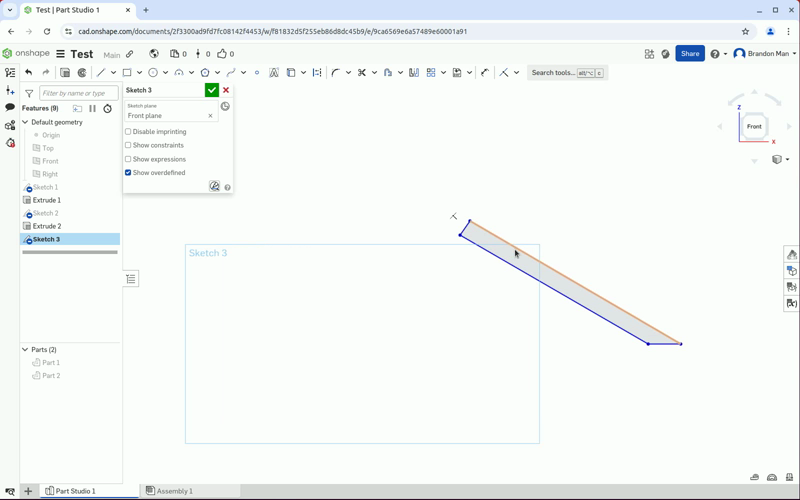
scroll(6)
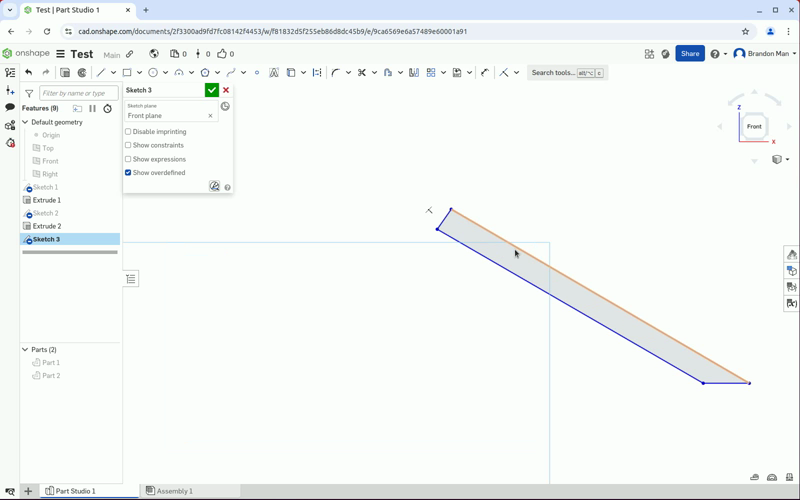
scroll(6)
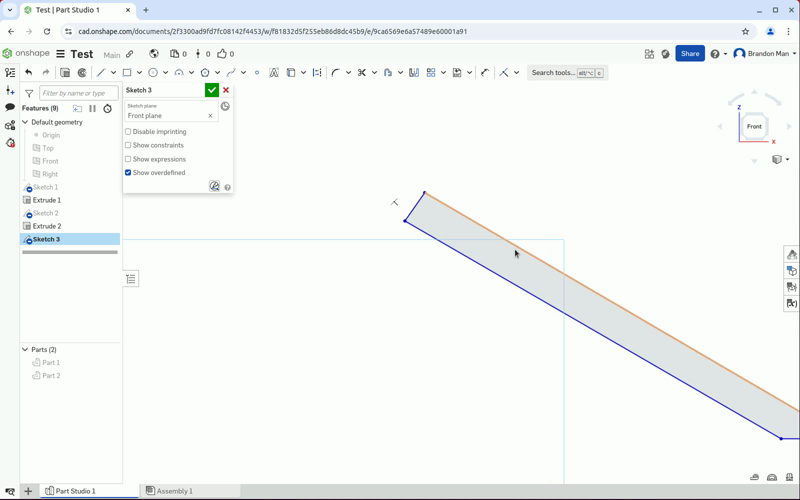
scroll(6)
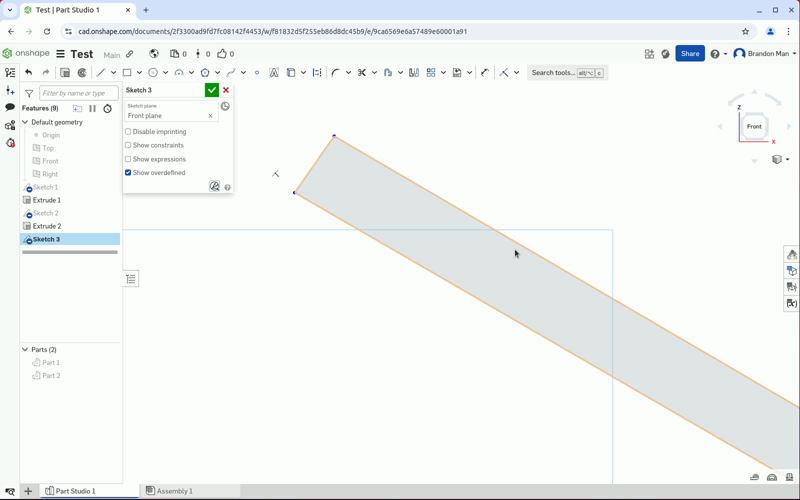
click(515, 249)
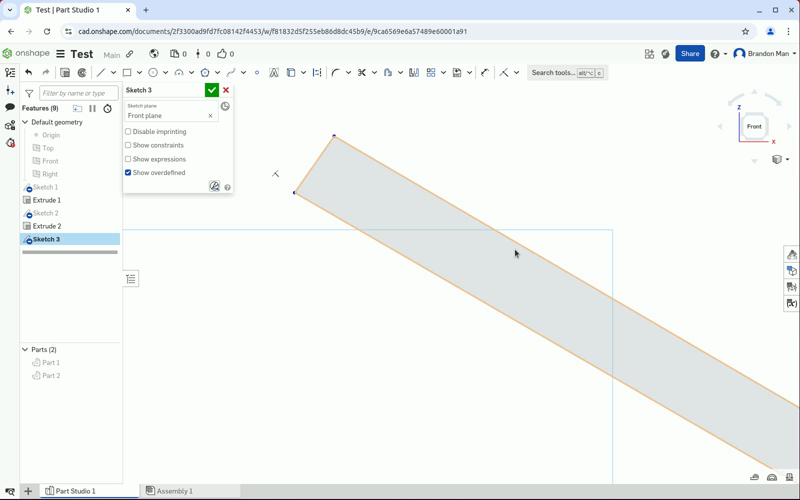
scroll(-6)
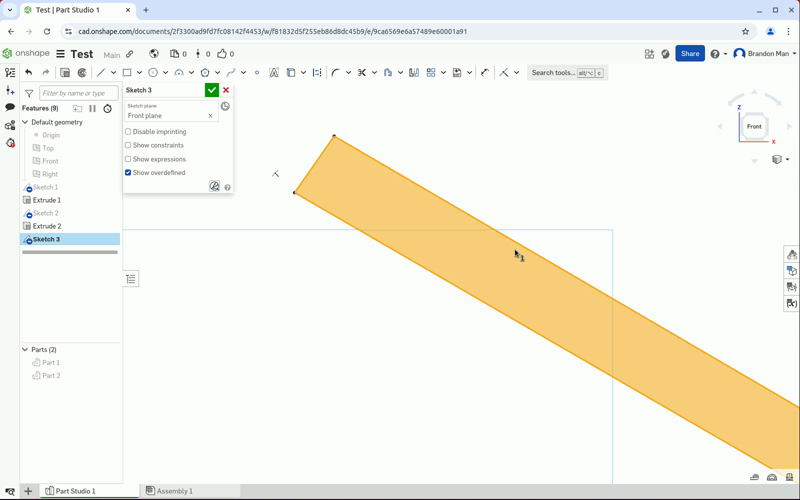
scroll(-6)
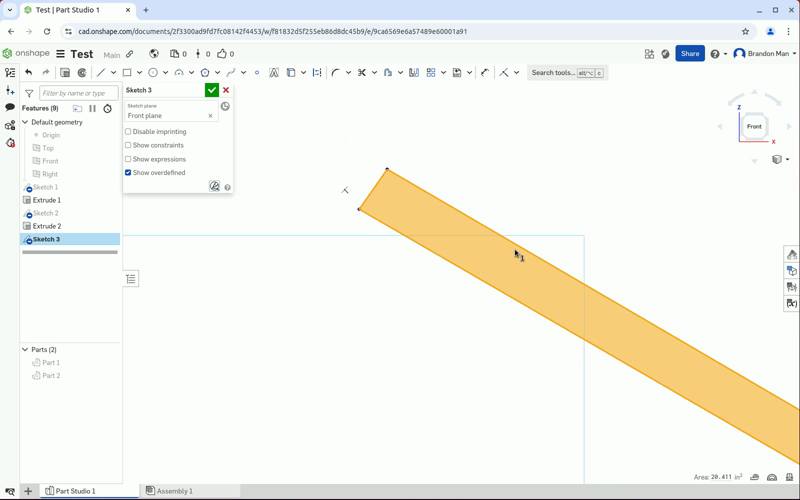
scroll(-6)
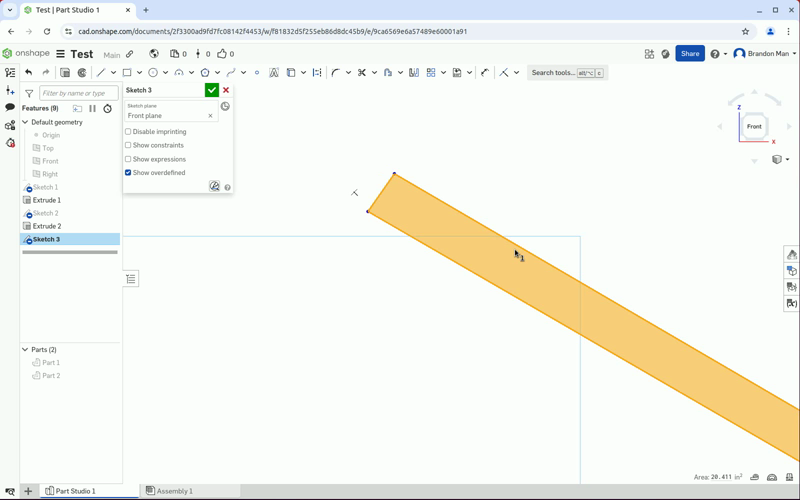
scroll(-6)
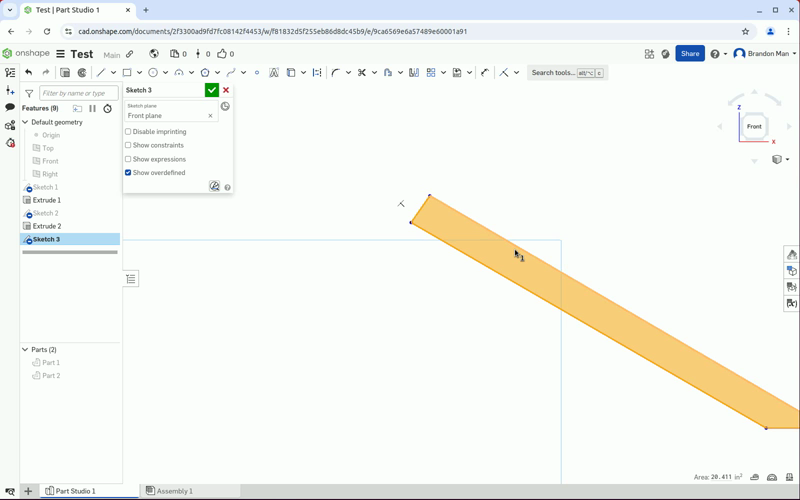
scroll(-6)
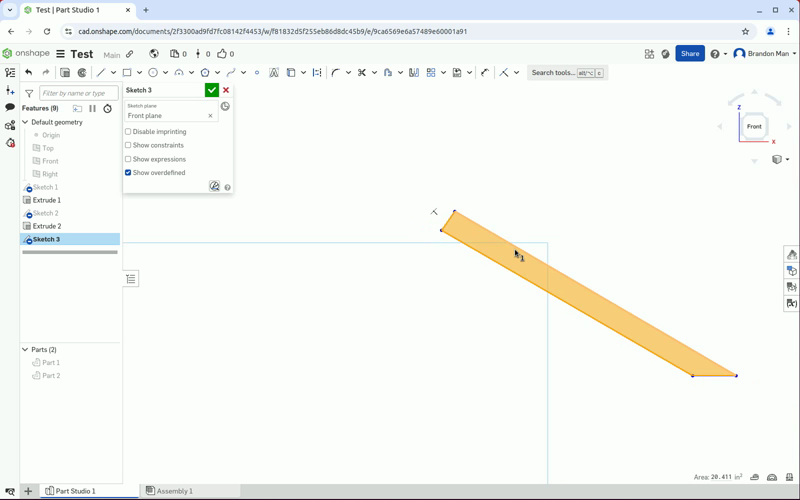
scroll(-6)
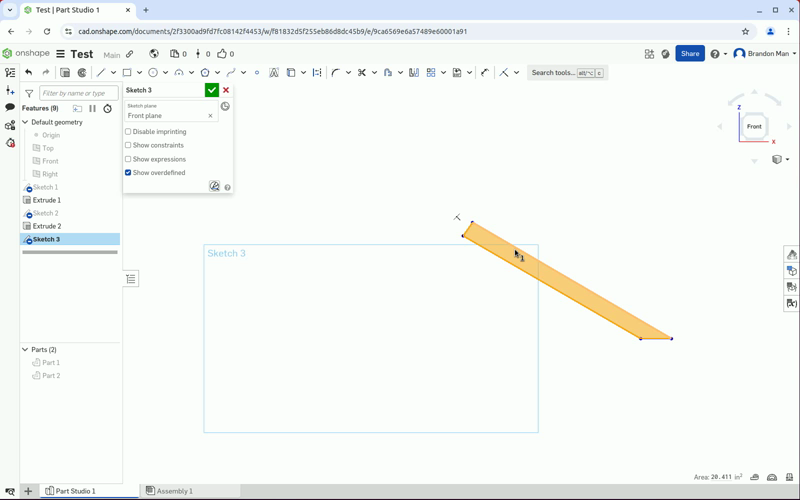
scroll(-6)
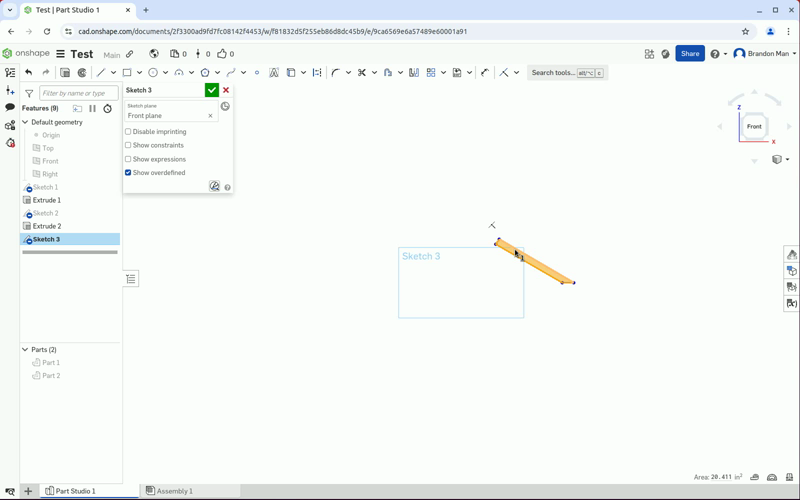
mouse_move(73, 352)
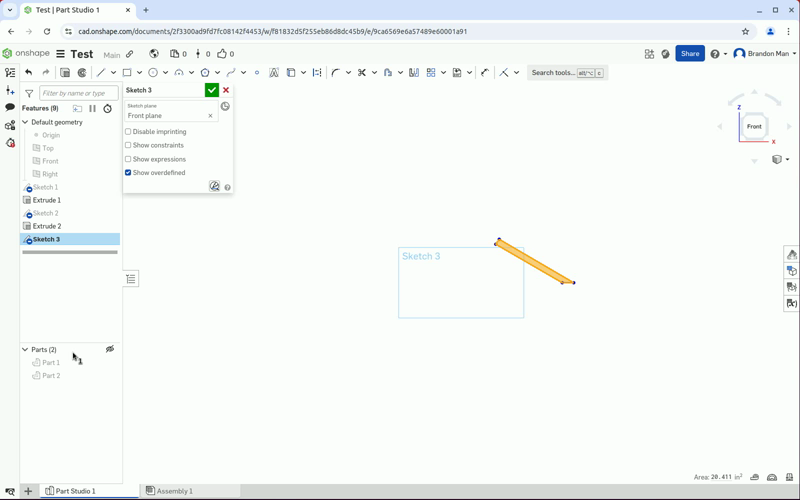
key(shift+y)
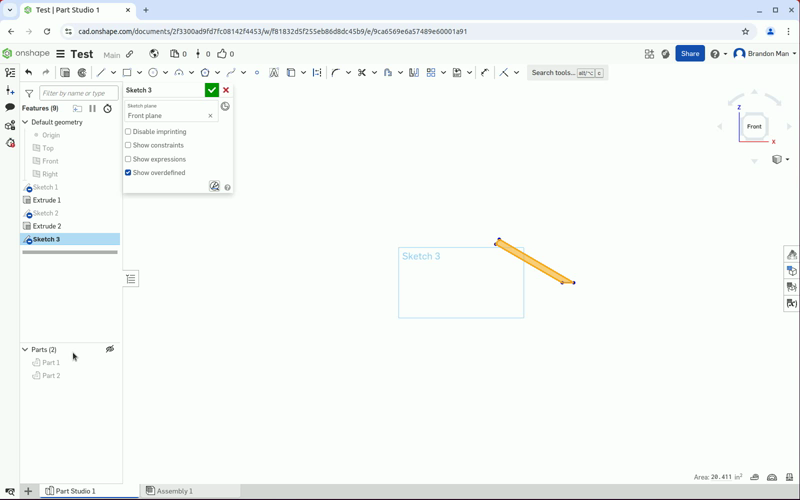
key(shift+e)
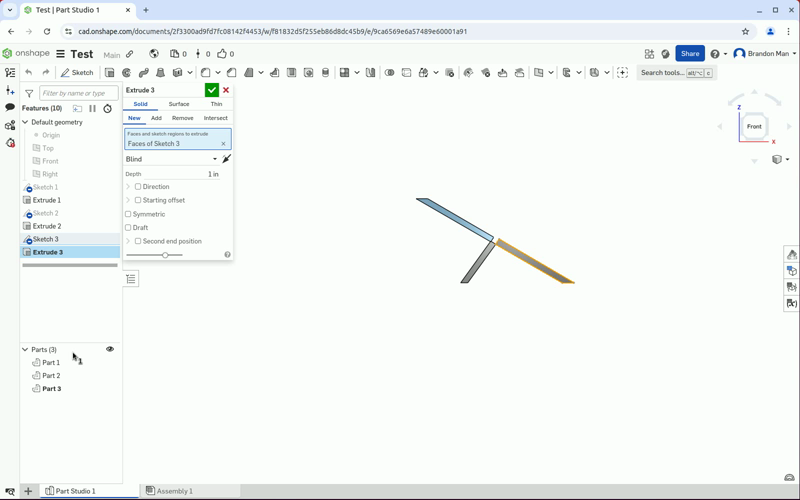
mouse_move(143, 106)
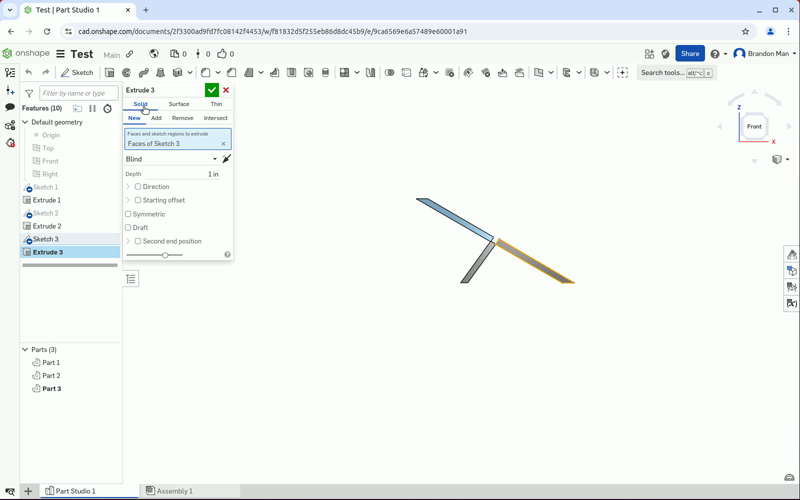
click(143, 106)
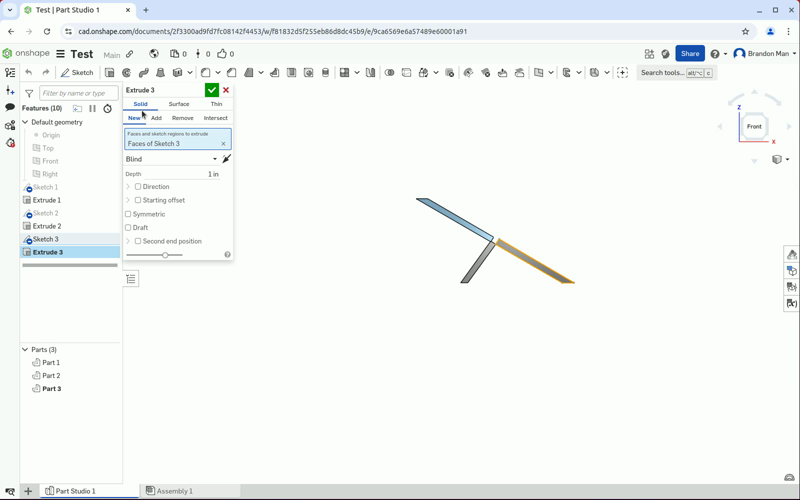
mouse_move(137, 120)
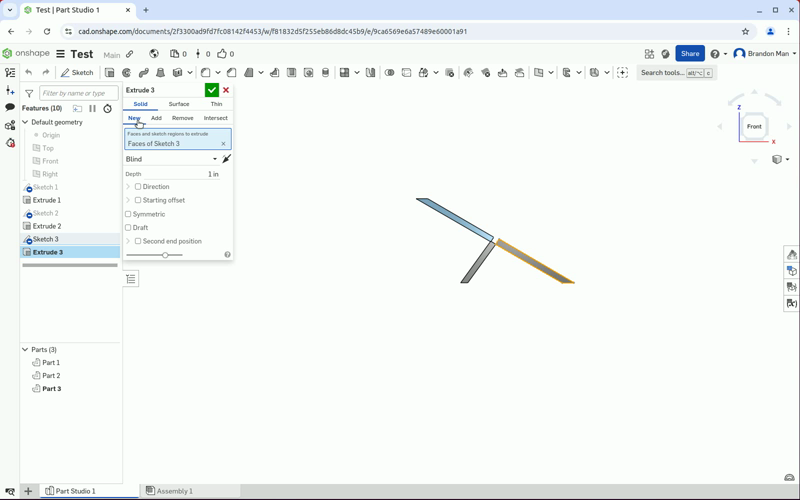
click(137, 120)
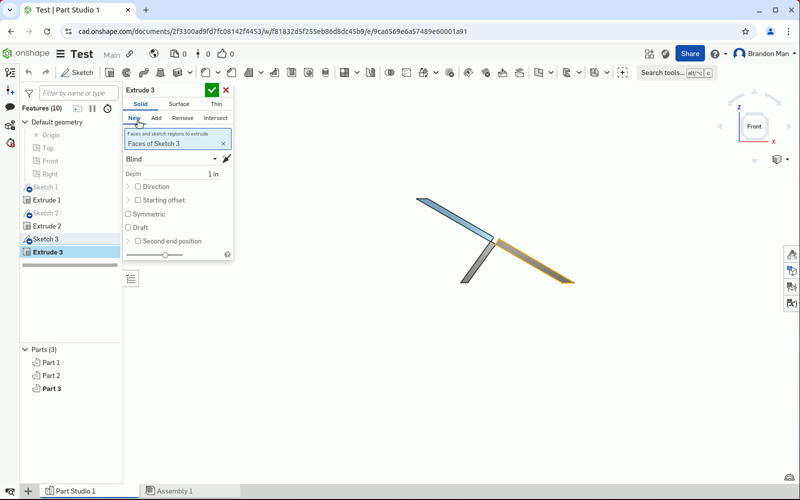
key(tab, 4)
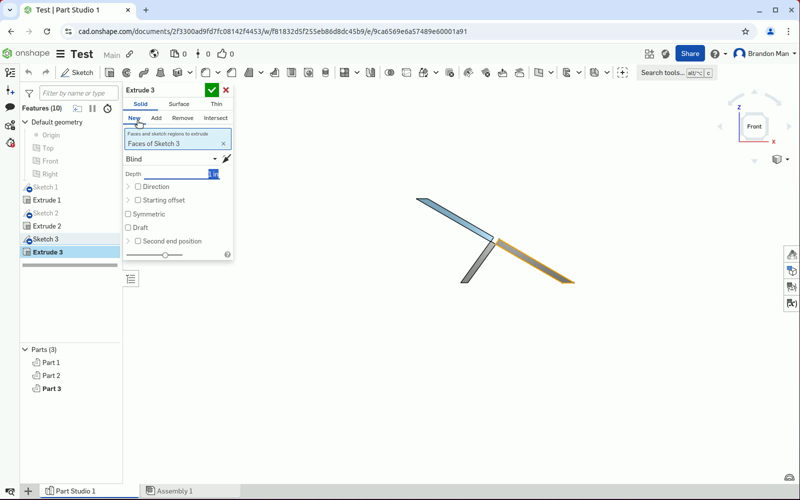
text(2.407)
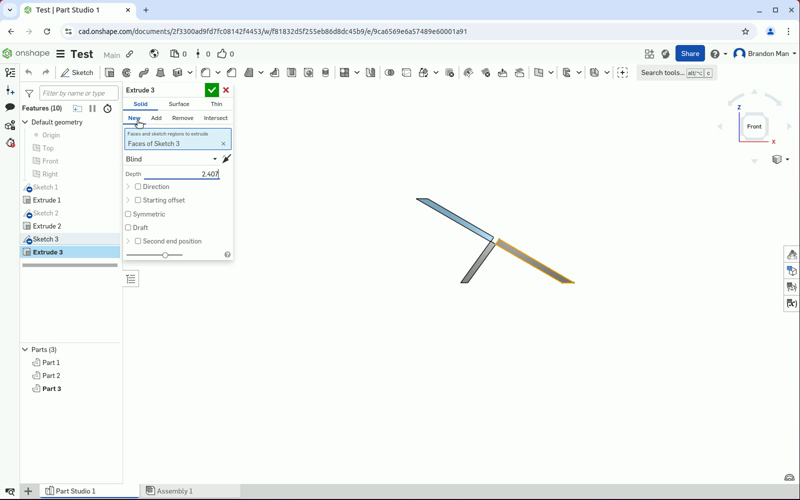
key(enter)
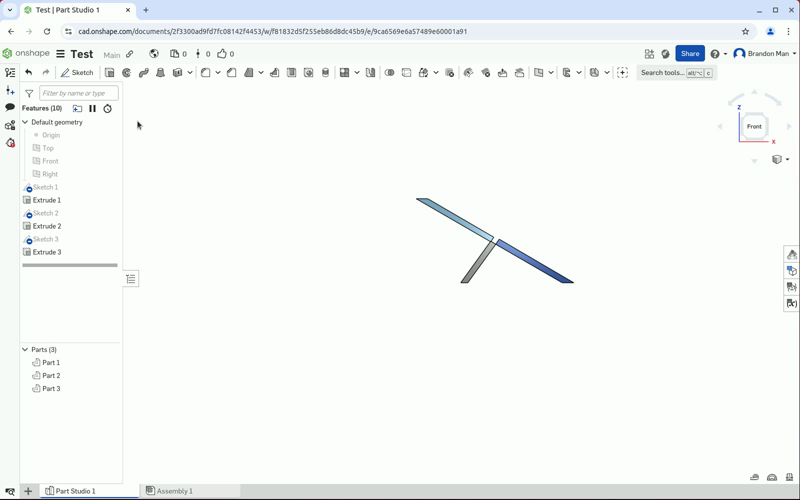
key(shift+h)
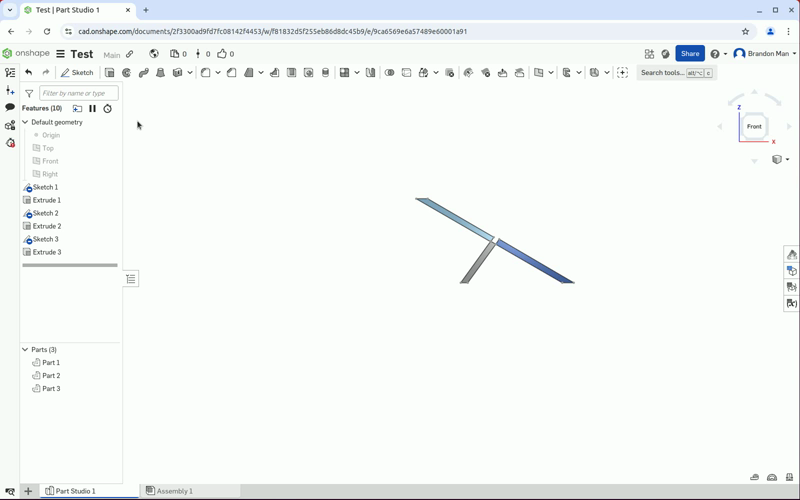
key(shift+h)
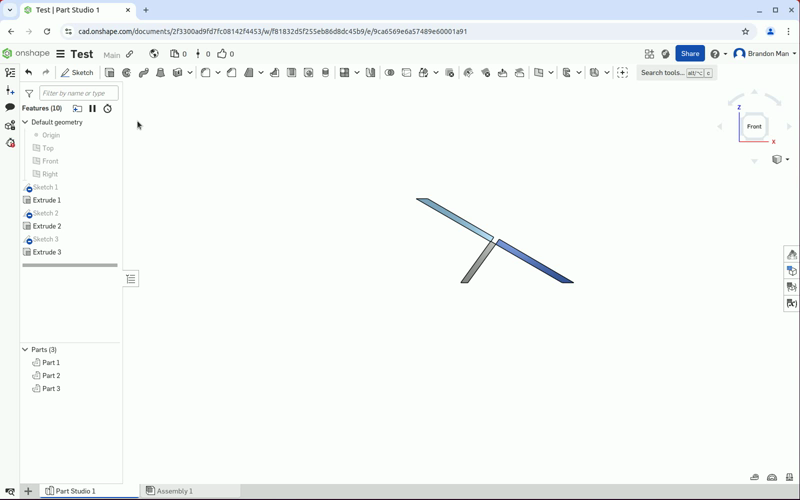
mouse_move(73, 189)
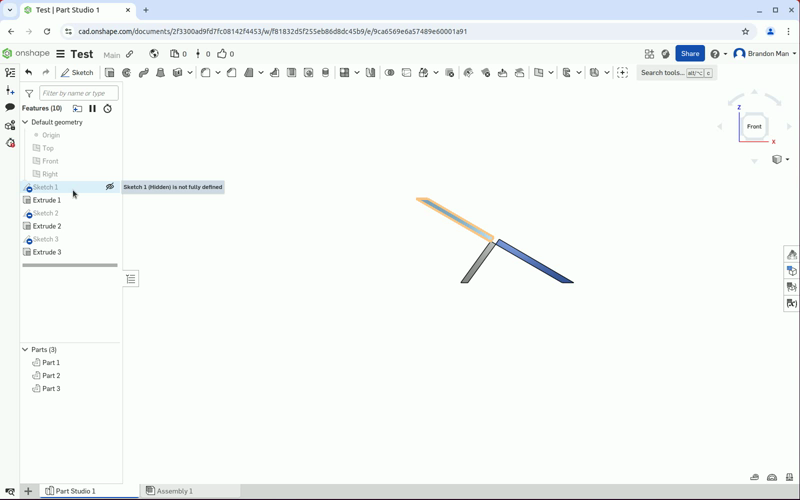
click(73, 189)
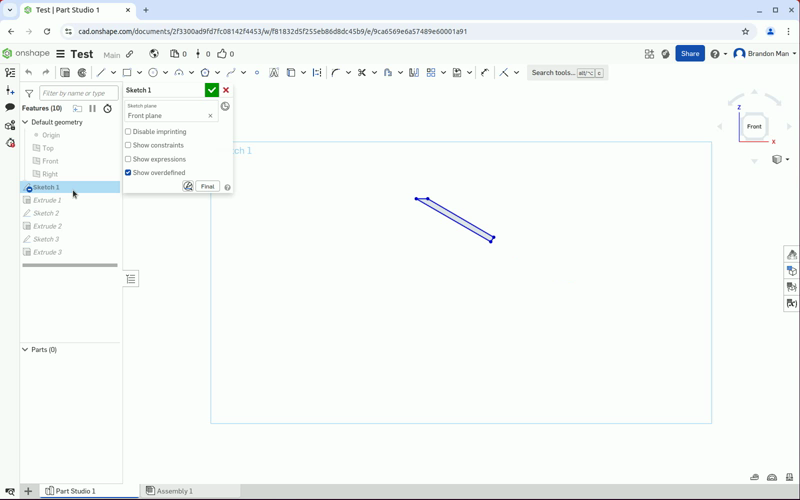
mouse_move(229, 92)
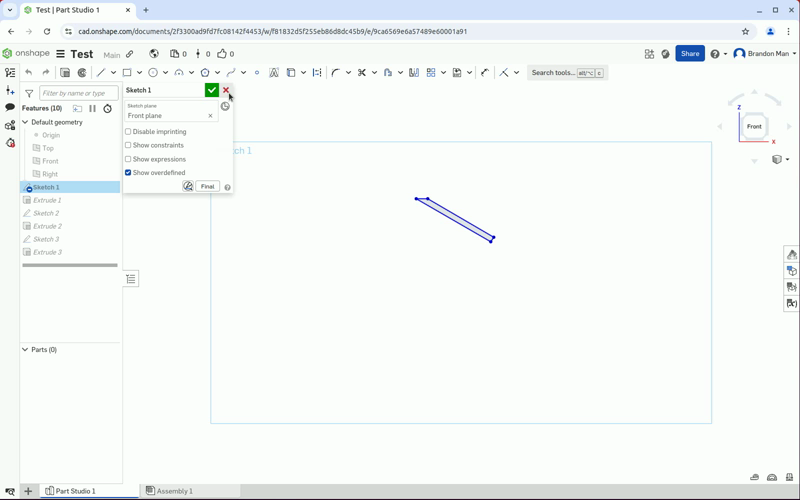
click(229, 92)
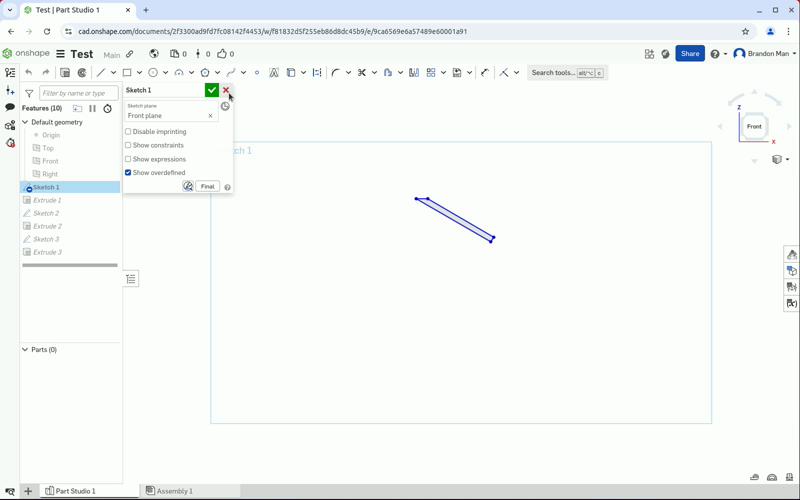
key(shift+s)
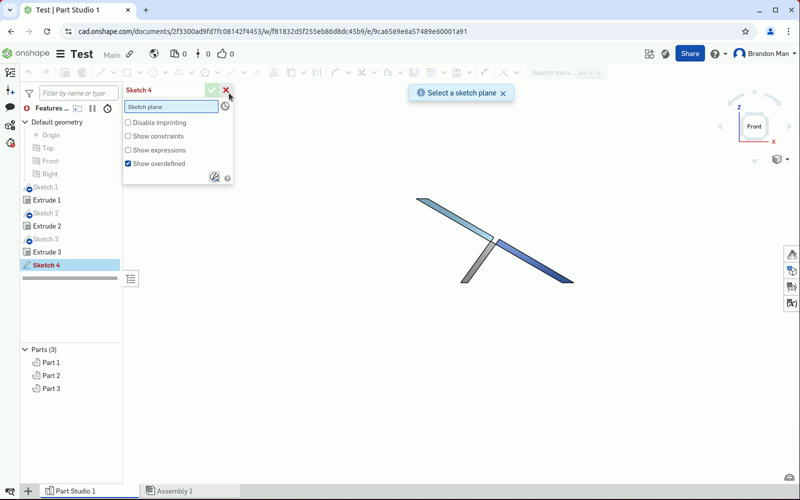
mouse_move(73, 163)
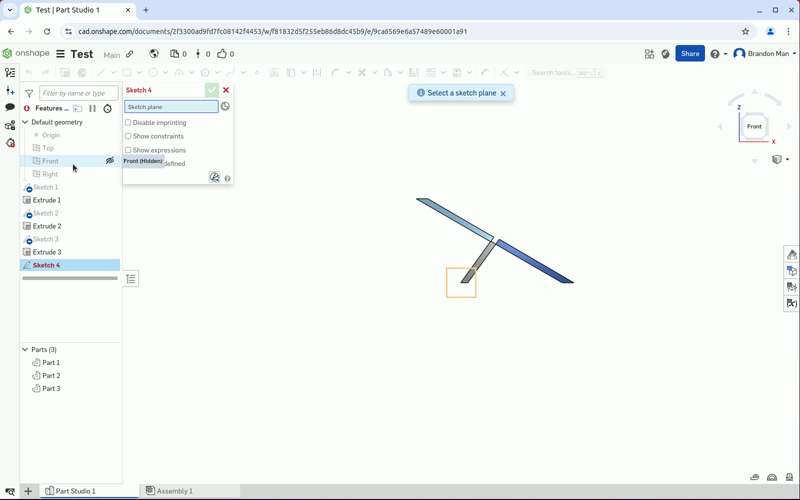
click(73, 163)
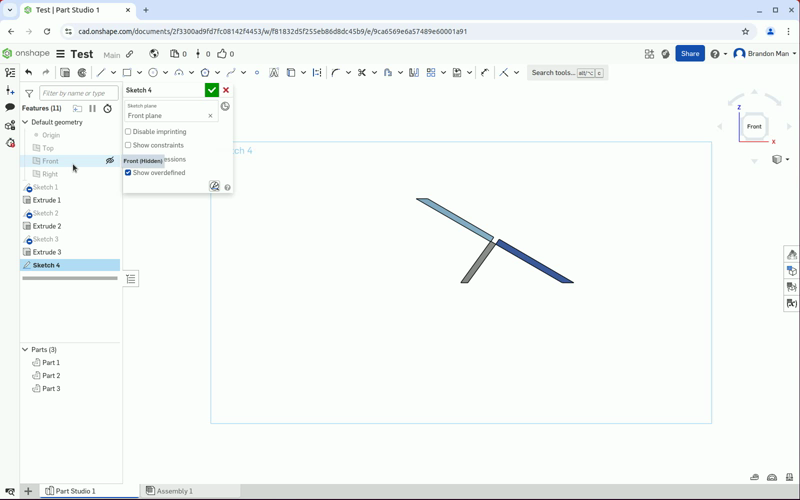
mouse_move(73, 352)
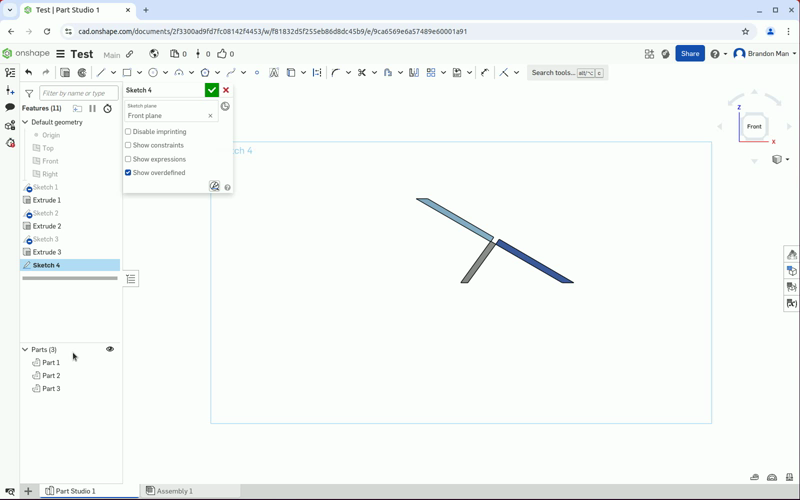
key(y)
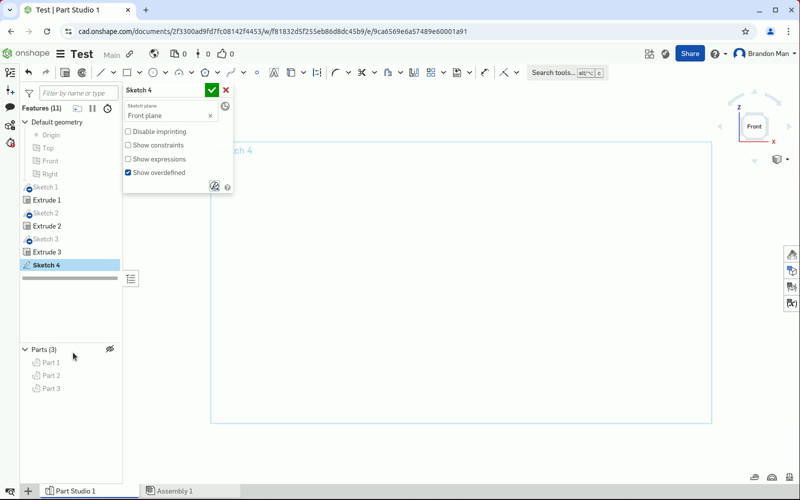
key(l)
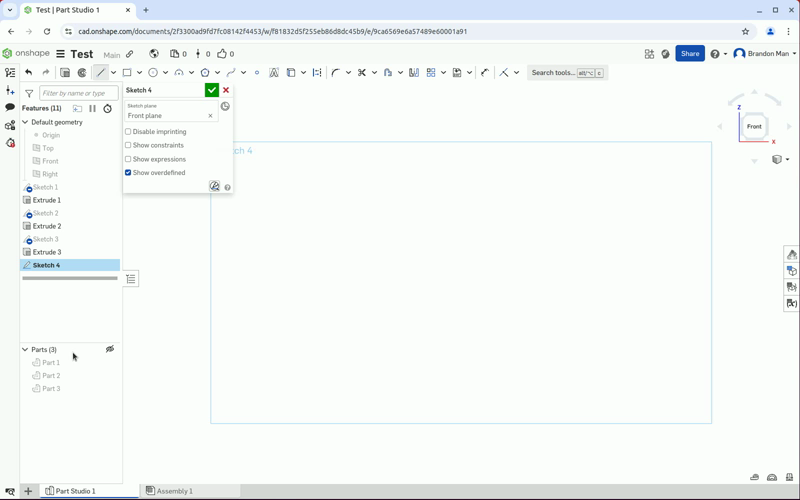
key_down(shift)
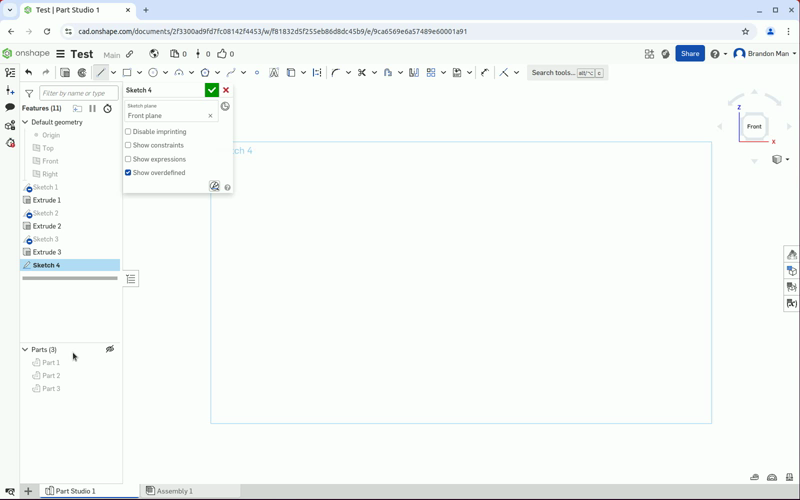
mouse_move(493, 237)
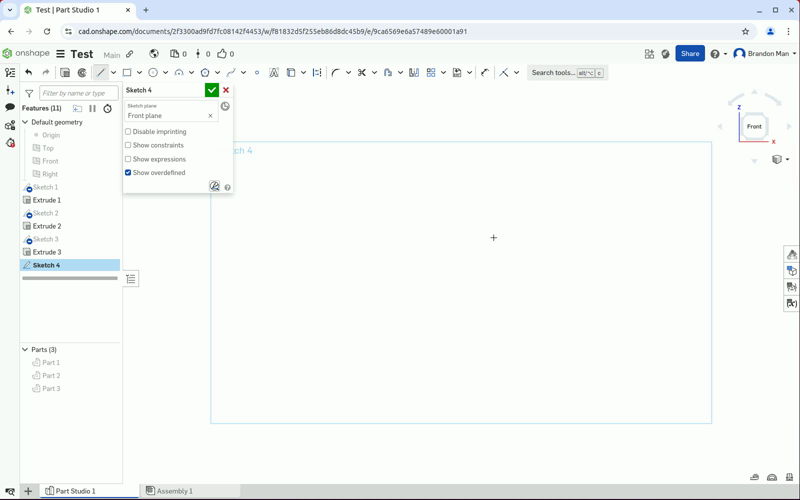
click(493, 237)
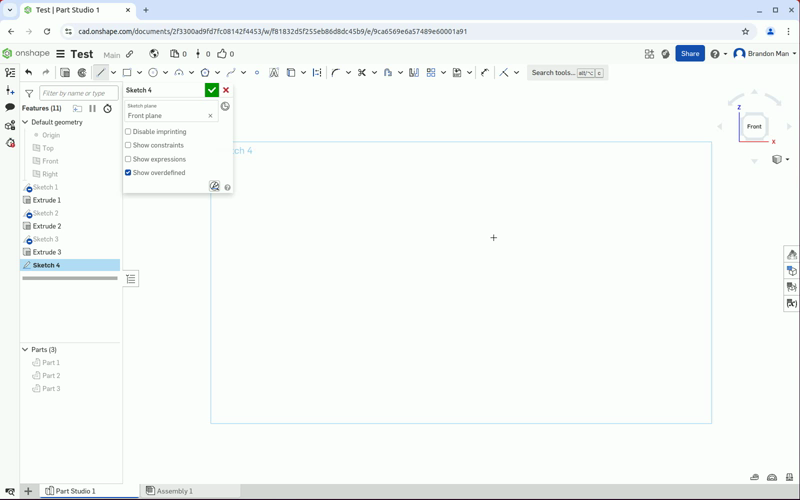
key_up(shift)
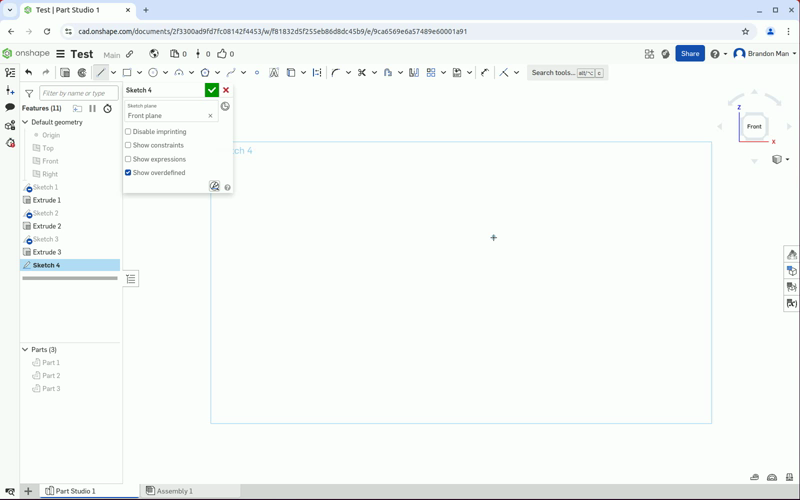
key_down(shift)
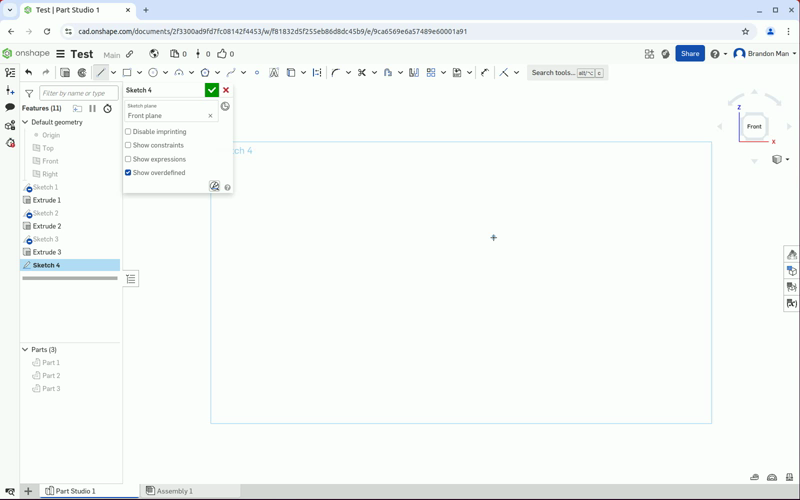
mouse_move(523, 237)
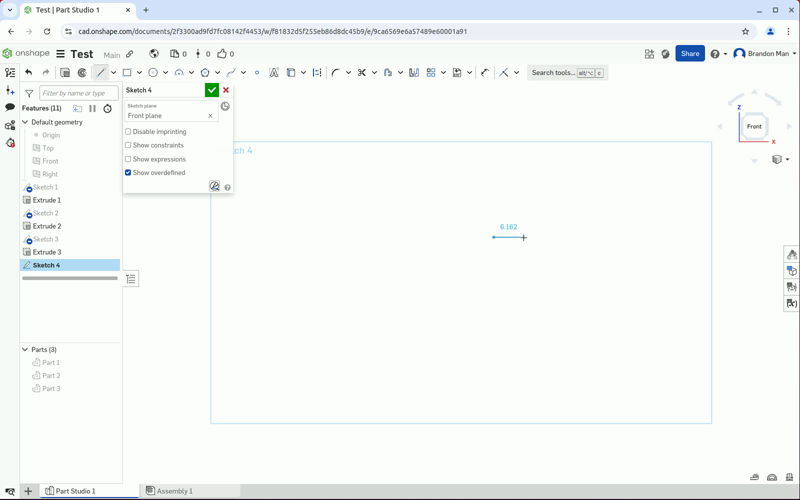
mouse_move(498, 240)
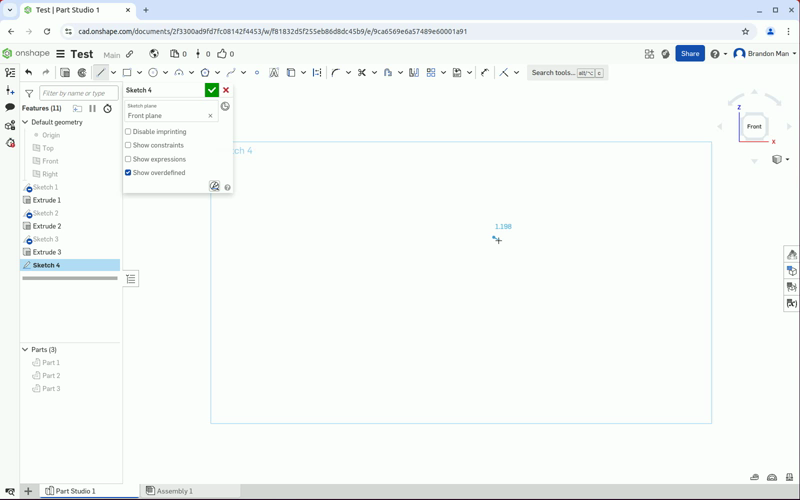
scroll(6)
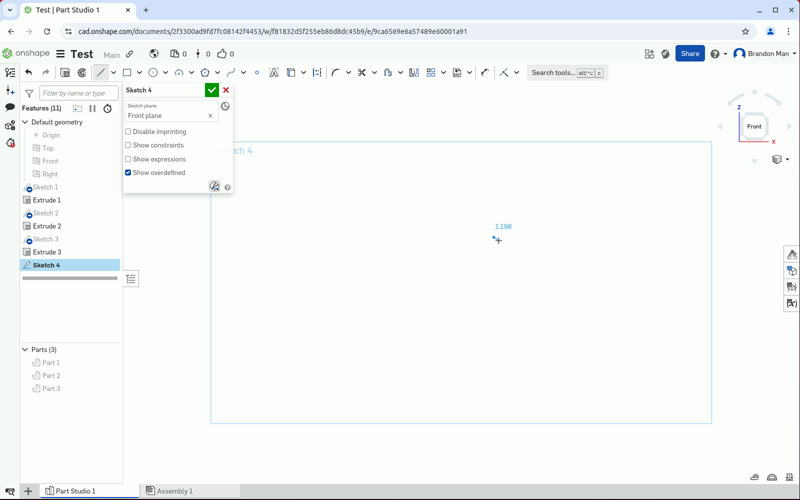
scroll(6)
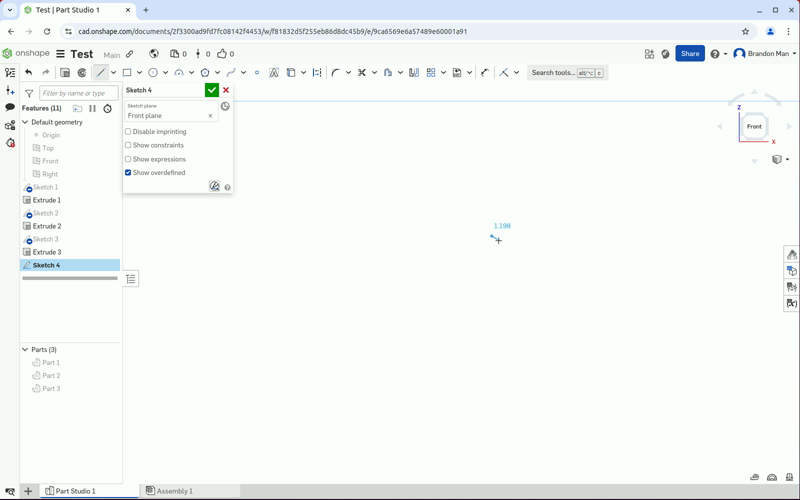
scroll(6)
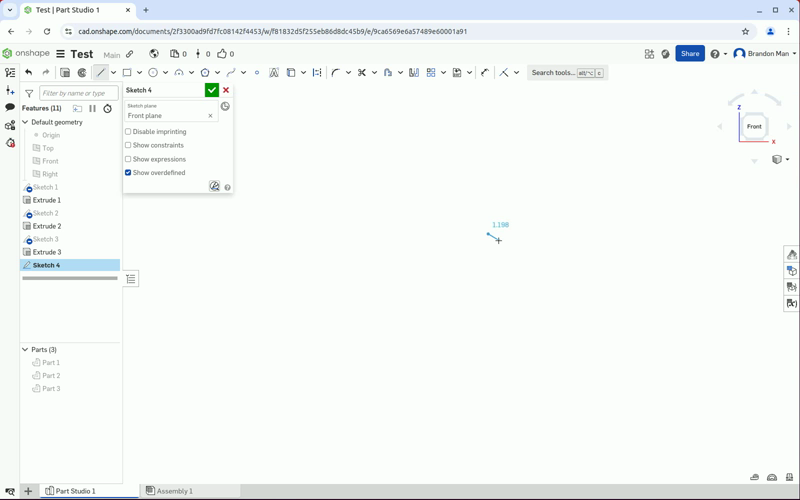
scroll(6)
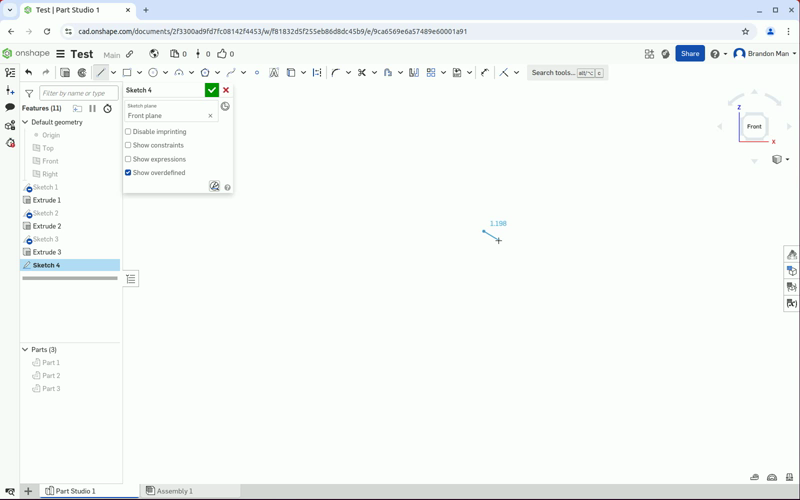
scroll(6)
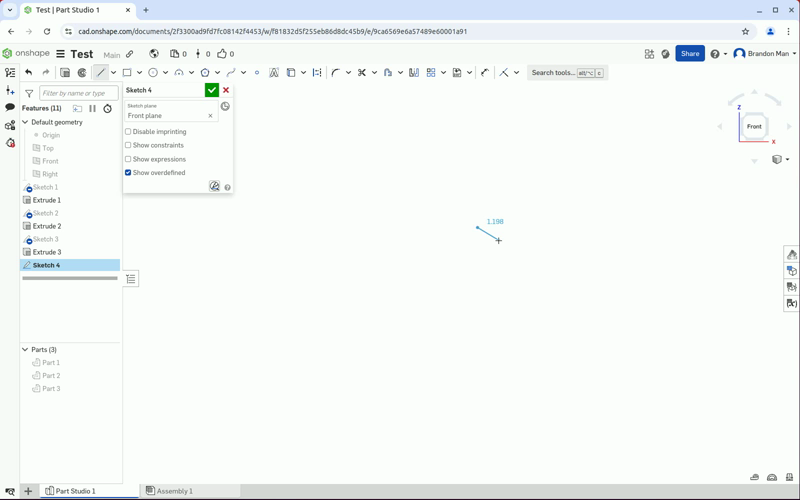
scroll(6)
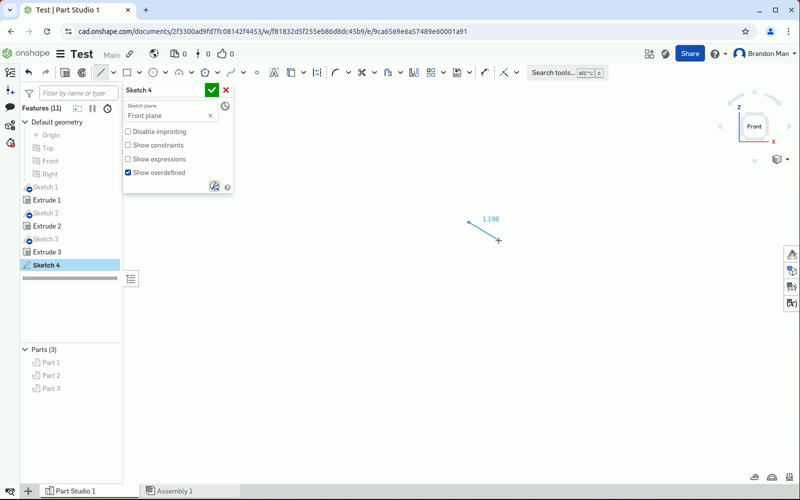
scroll(6)
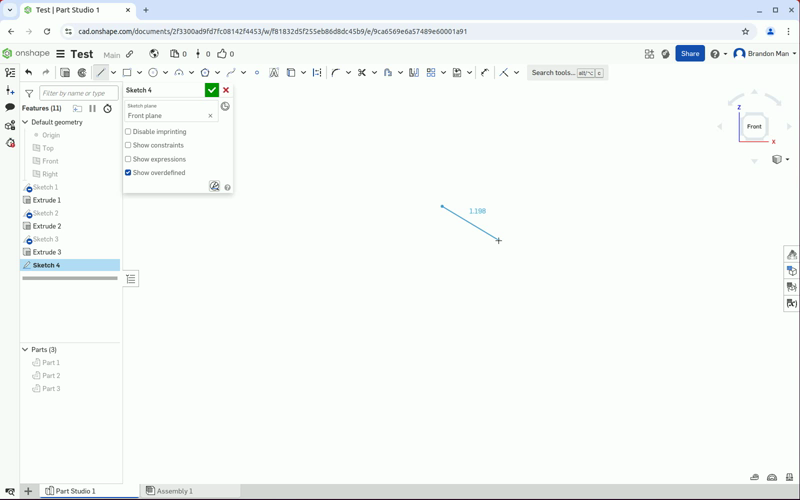
click(498, 240)
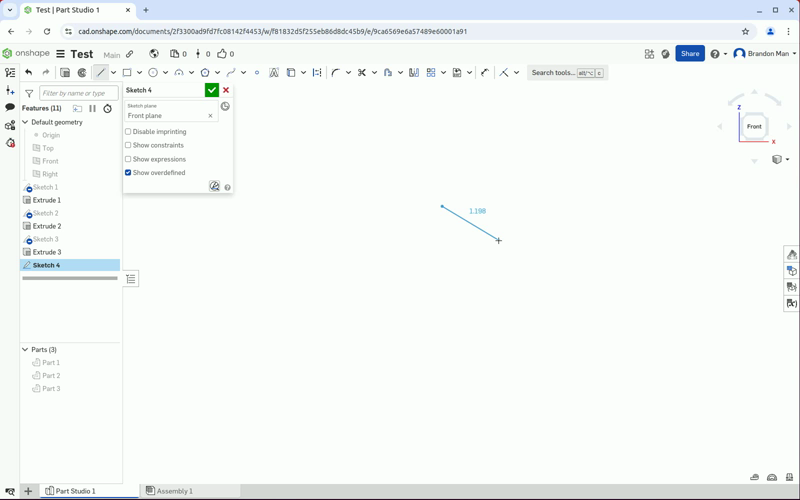
scroll(-6)
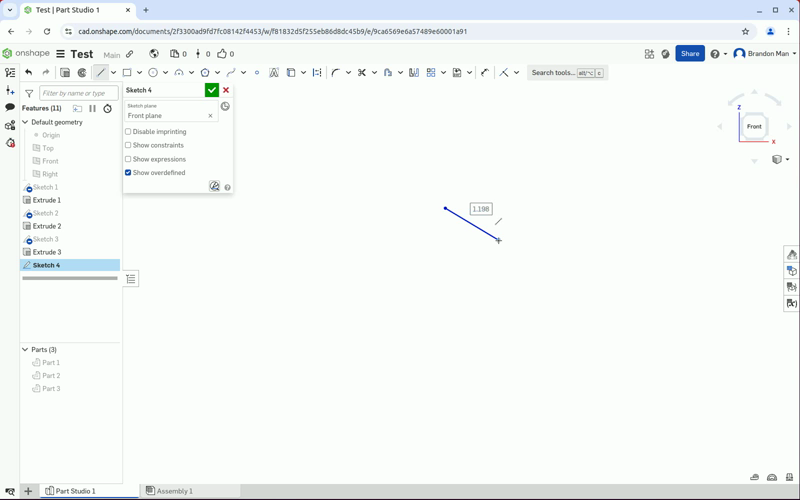
scroll(-6)
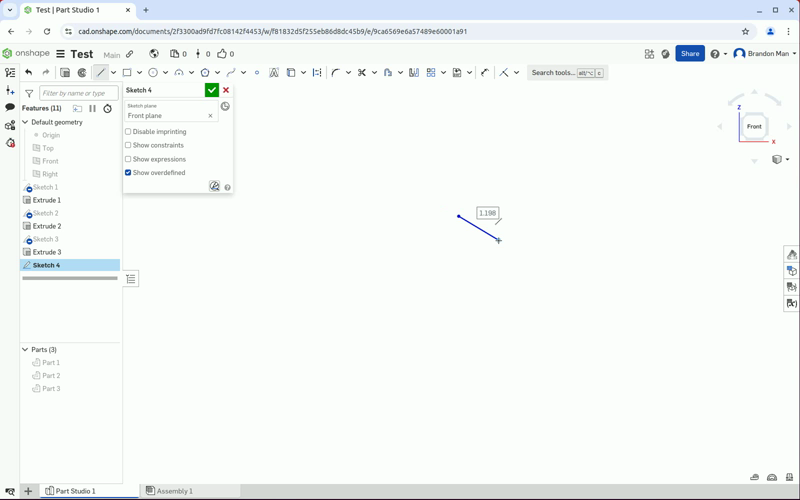
scroll(-6)
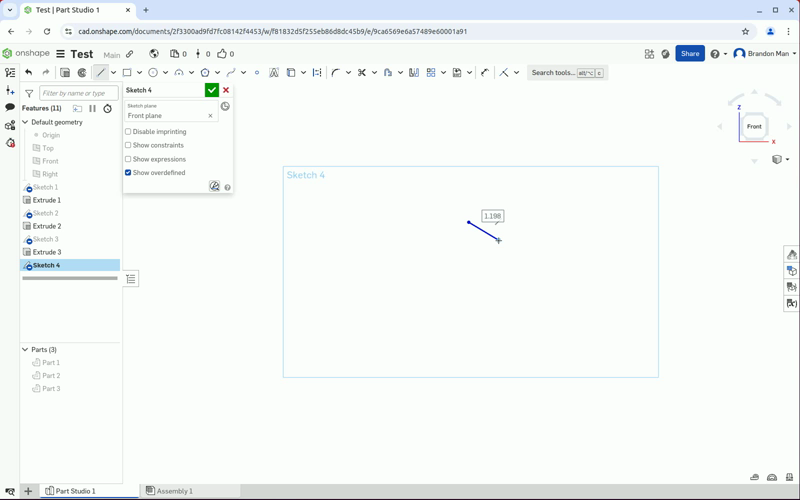
scroll(-6)
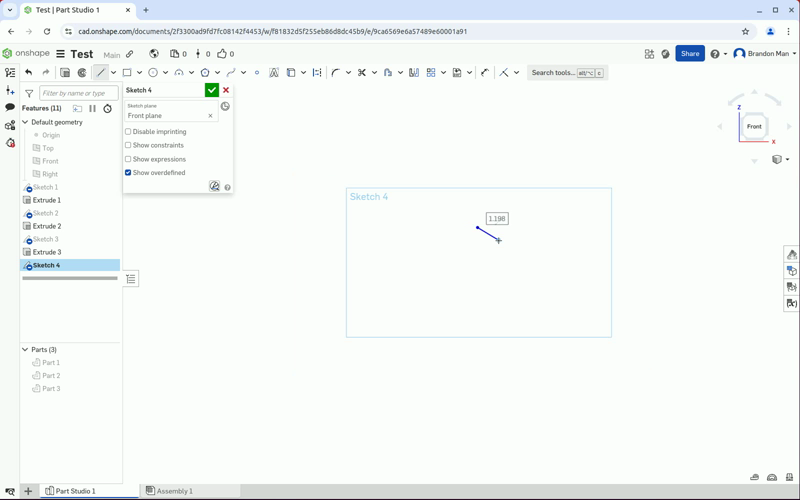
scroll(-6)
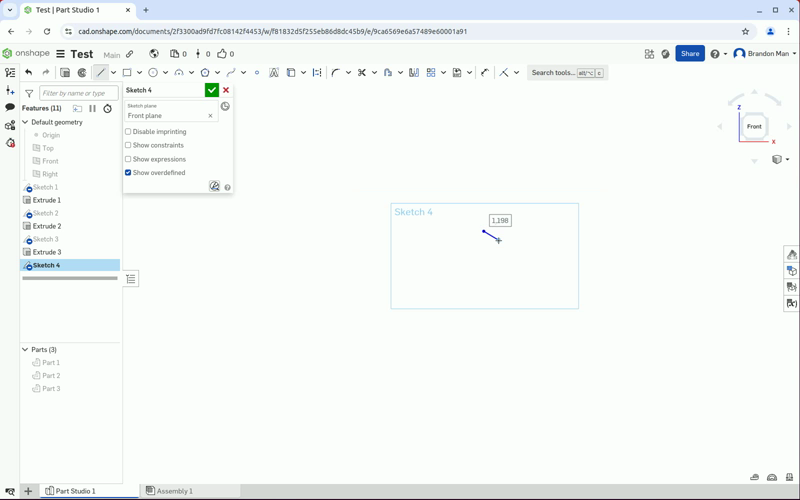
scroll(-6)
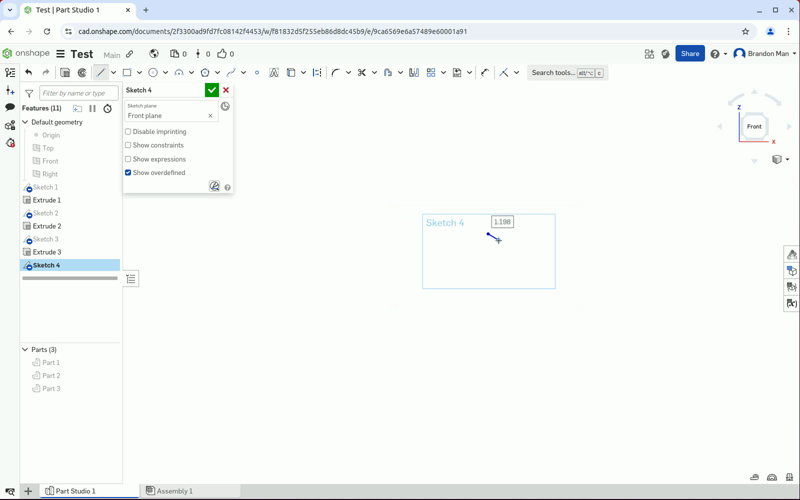
scroll(-6)
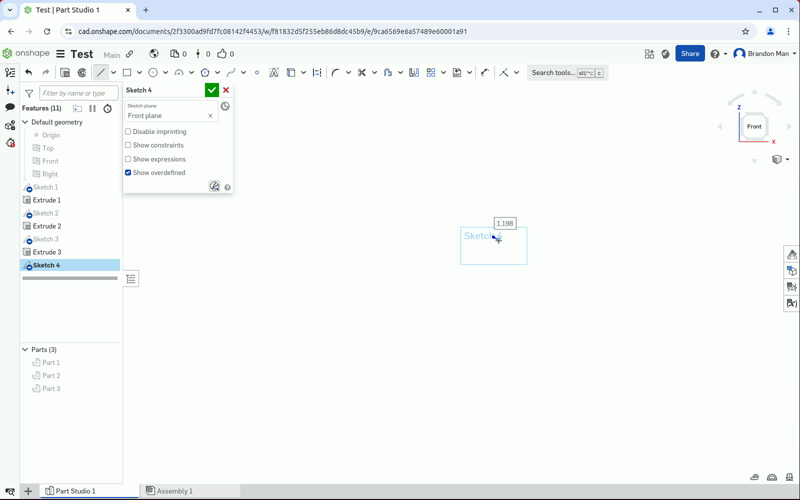
key_up(shift)
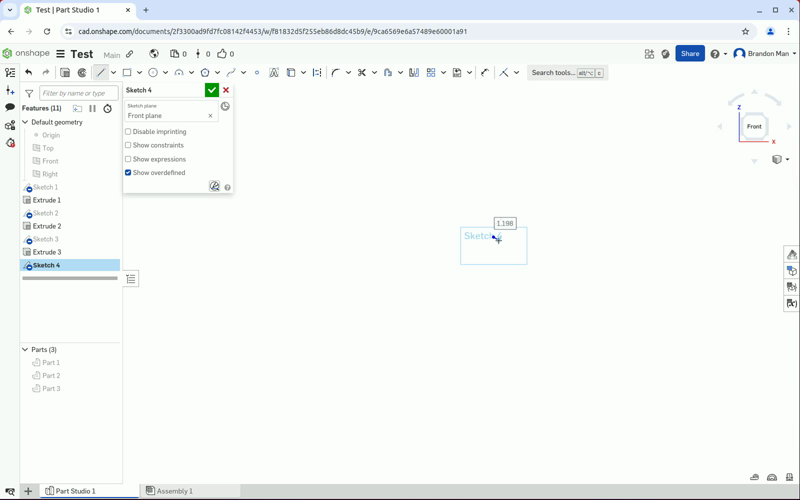
key_down(shift)
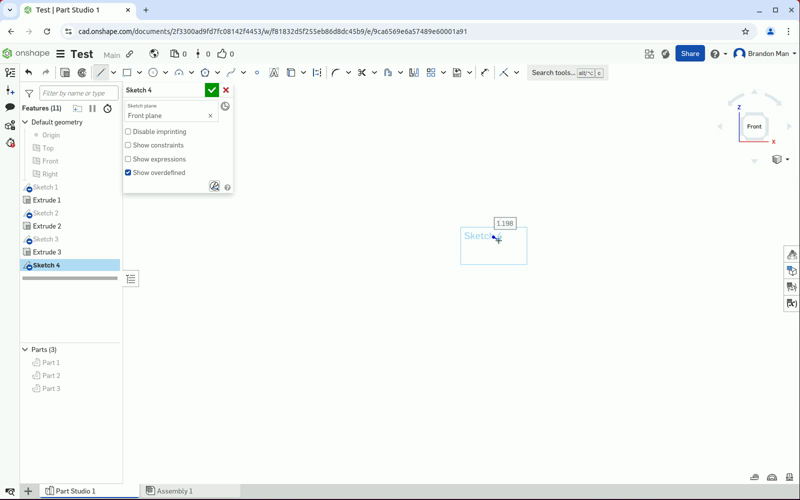
mouse_move(528, 240)
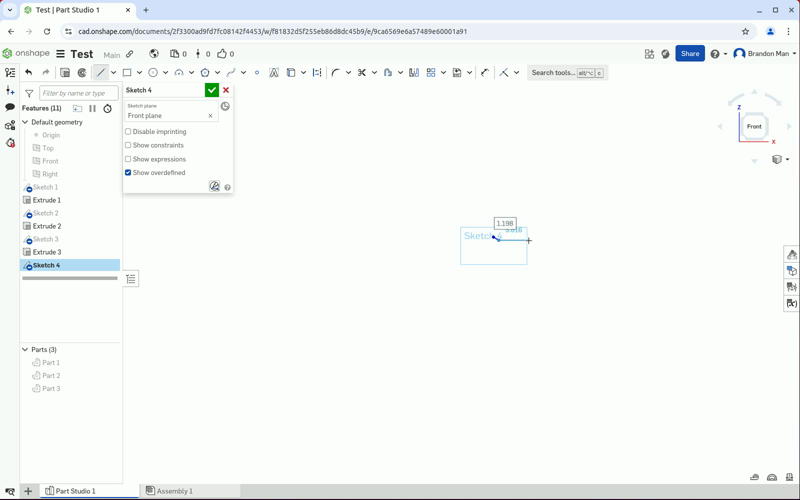
mouse_move(528, 197)
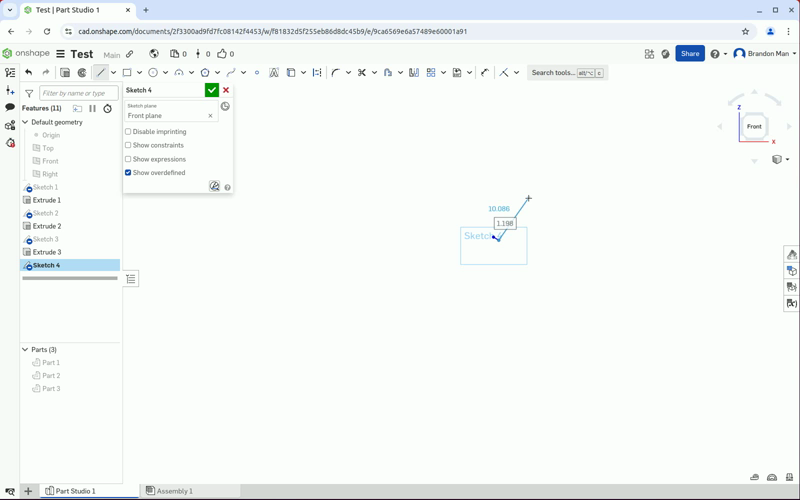
click(528, 197)
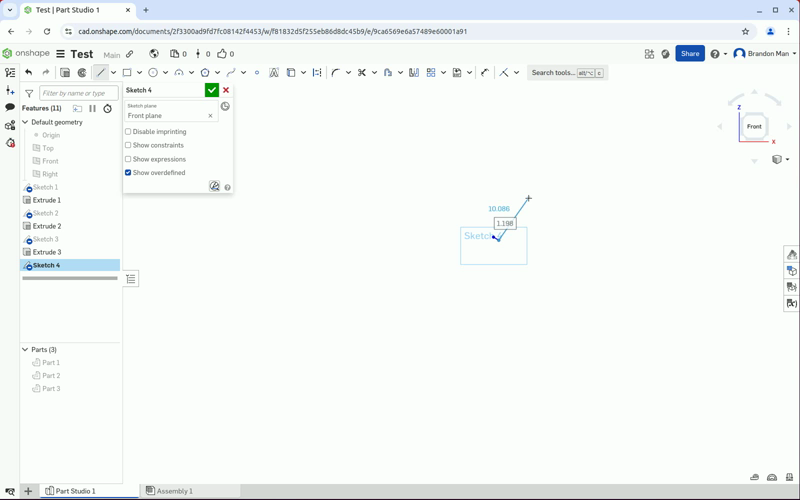
key_up(shift)
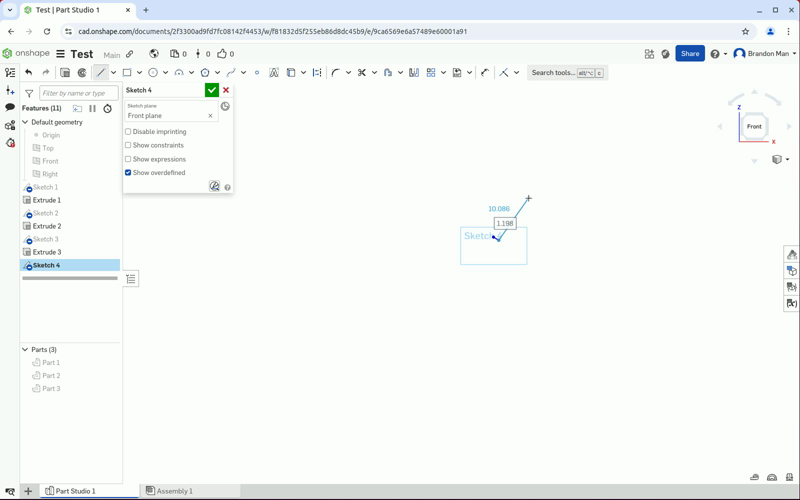
key_down(shift)
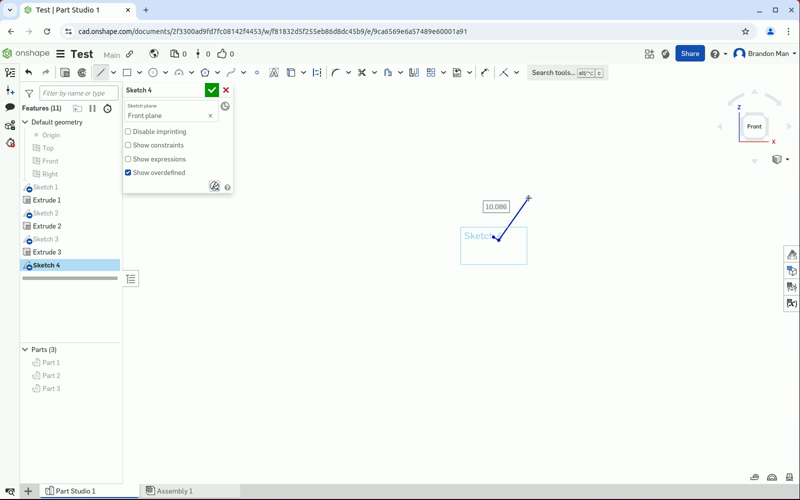
mouse_move(558, 197)
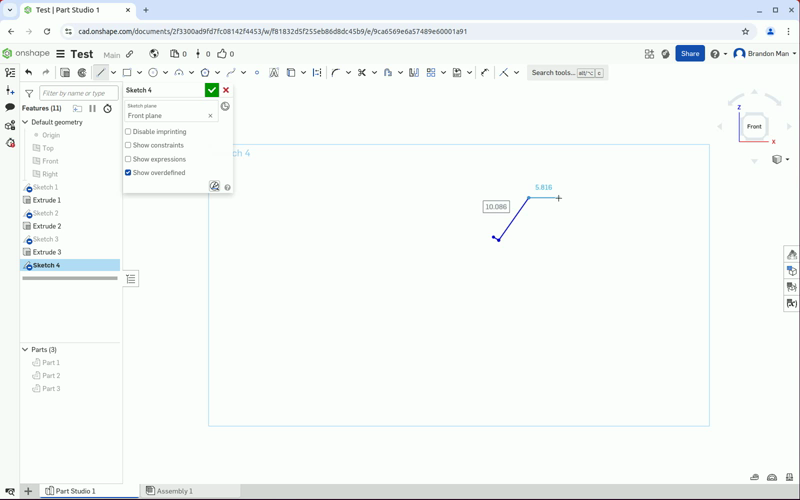
mouse_move(522, 197)
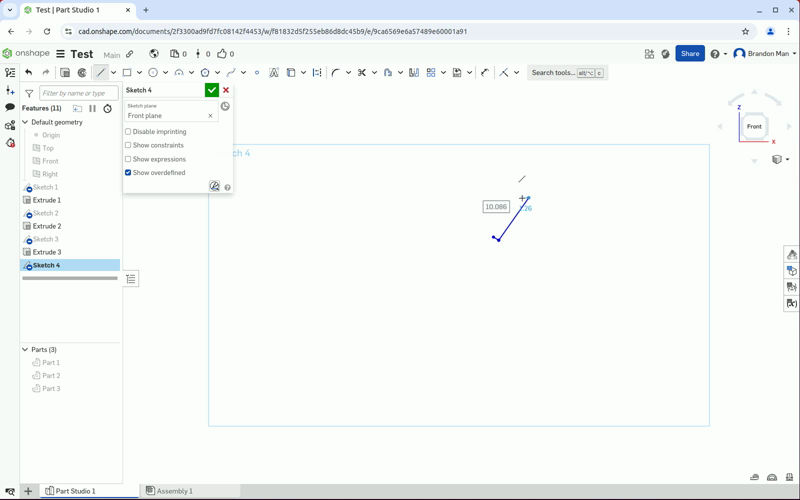
scroll(6)
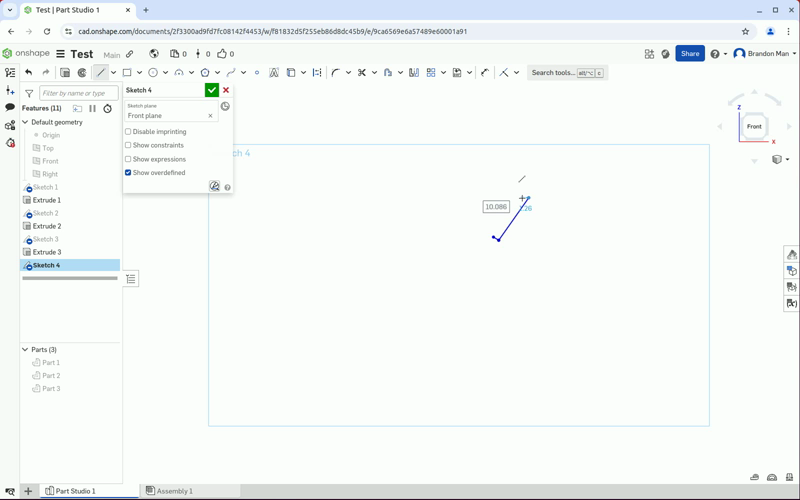
scroll(6)
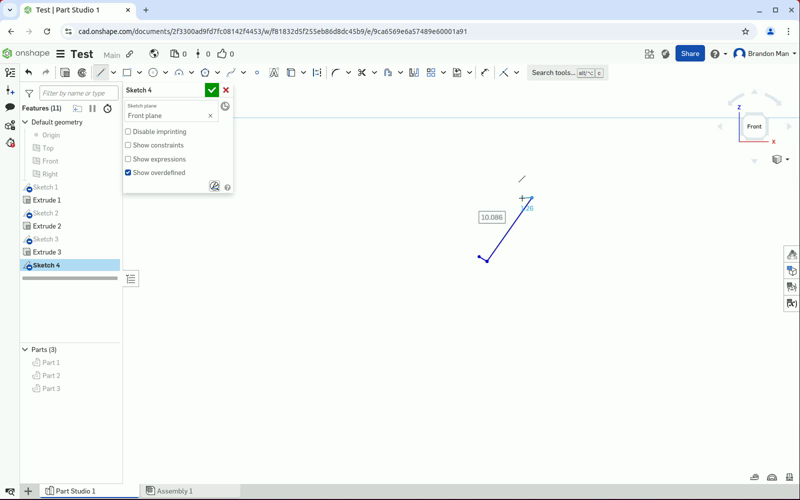
scroll(6)
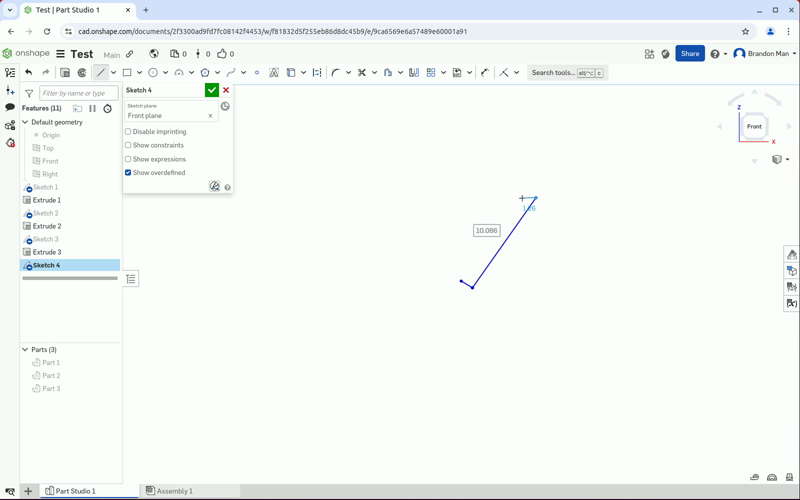
scroll(6)
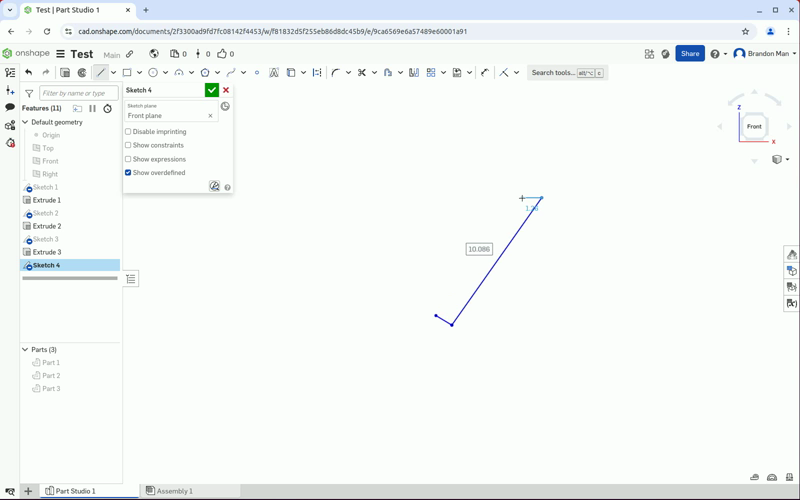
scroll(6)
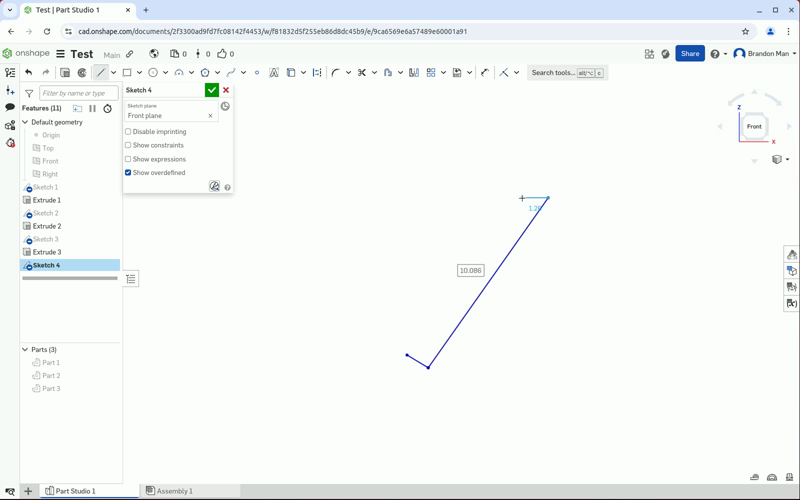
scroll(6)
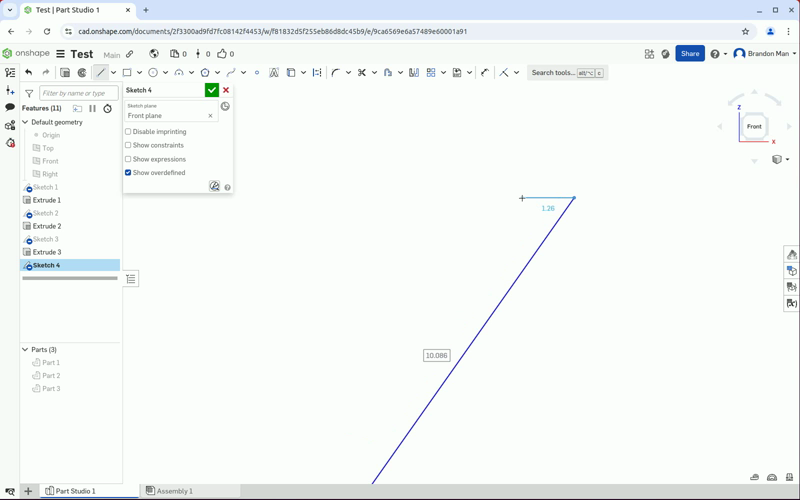
scroll(6)
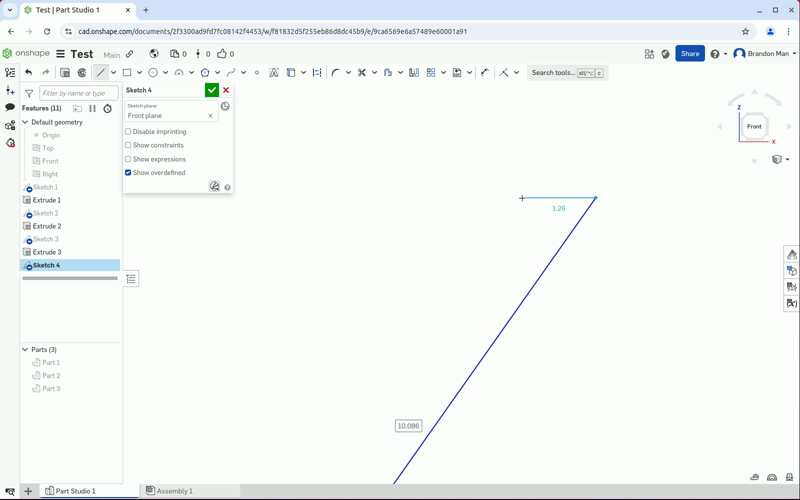
click(522, 197)
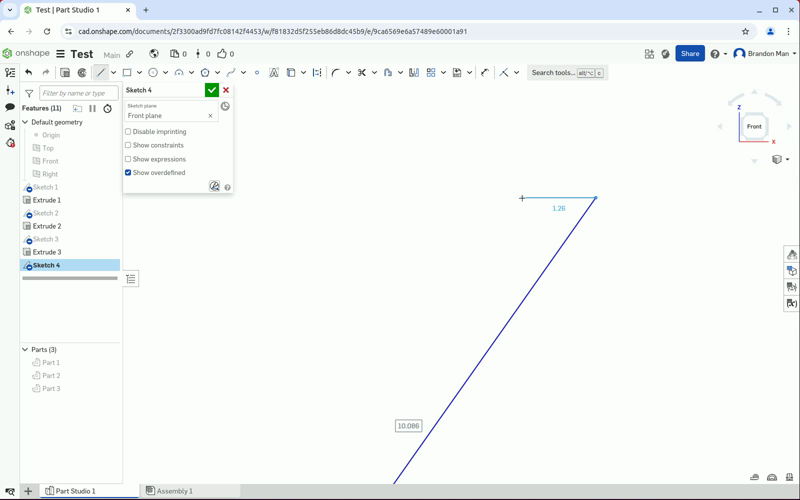
scroll(-6)
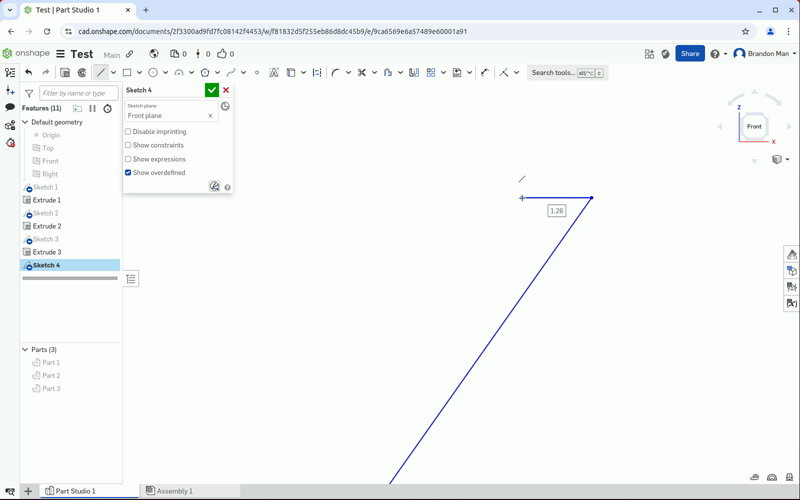
scroll(-6)
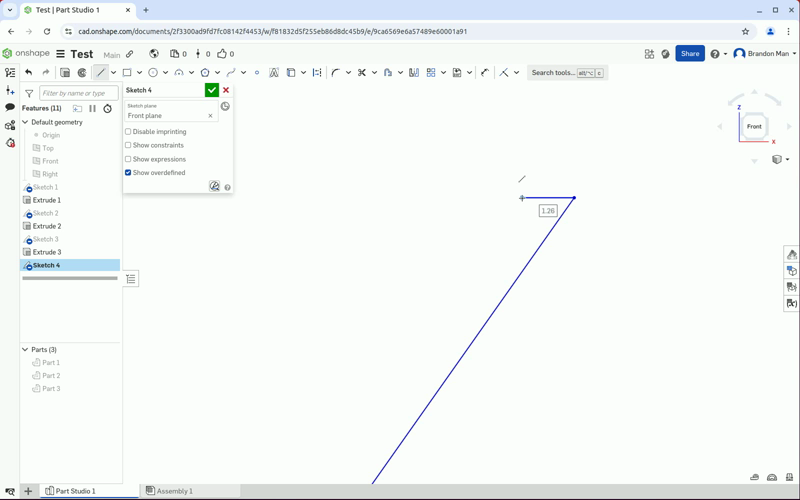
scroll(-6)
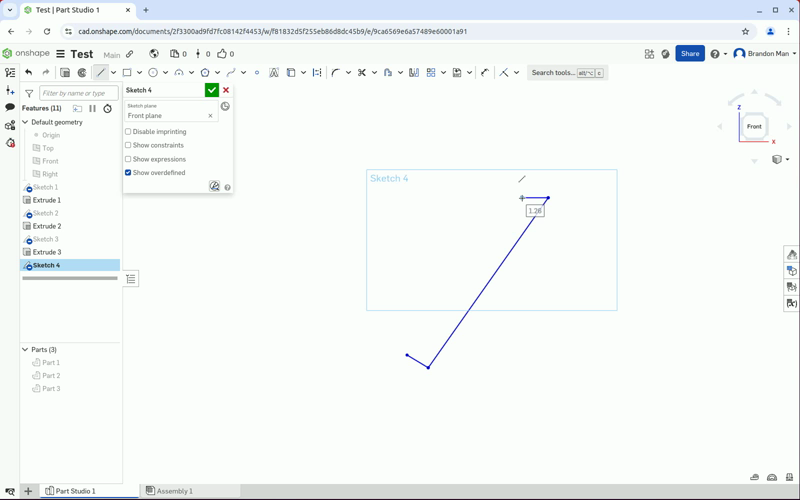
scroll(-6)
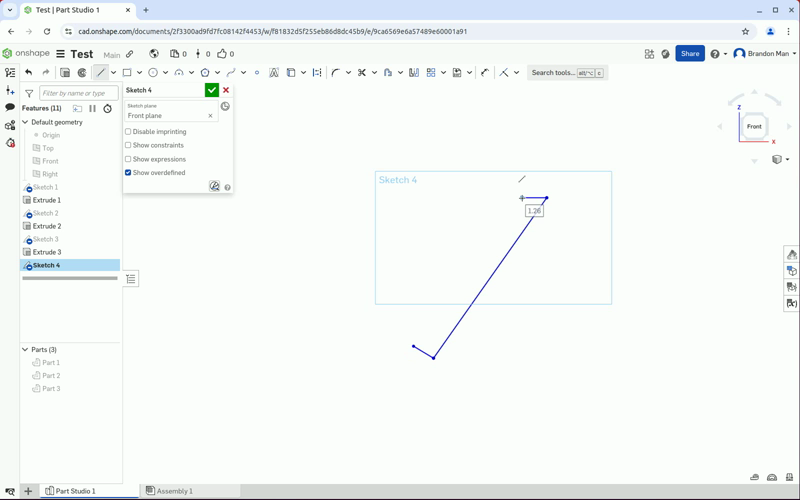
scroll(-6)
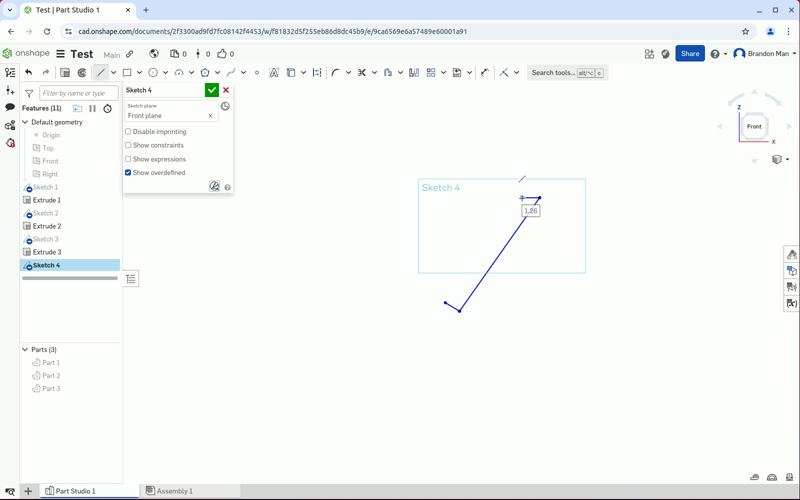
scroll(-6)
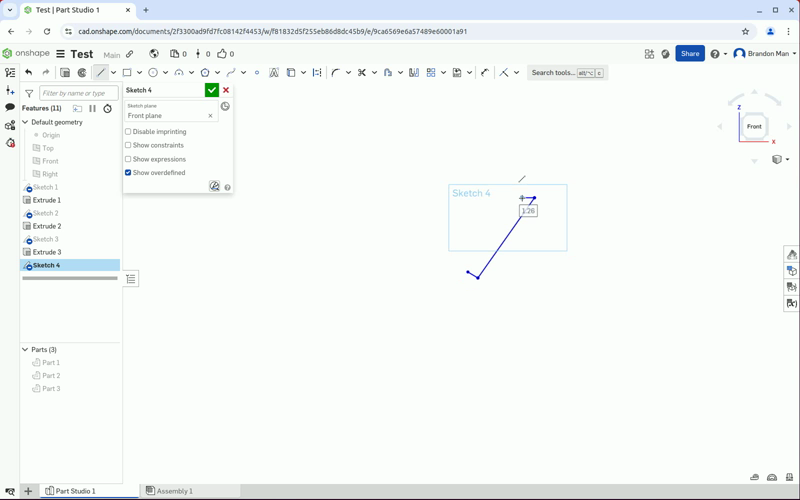
scroll(-6)
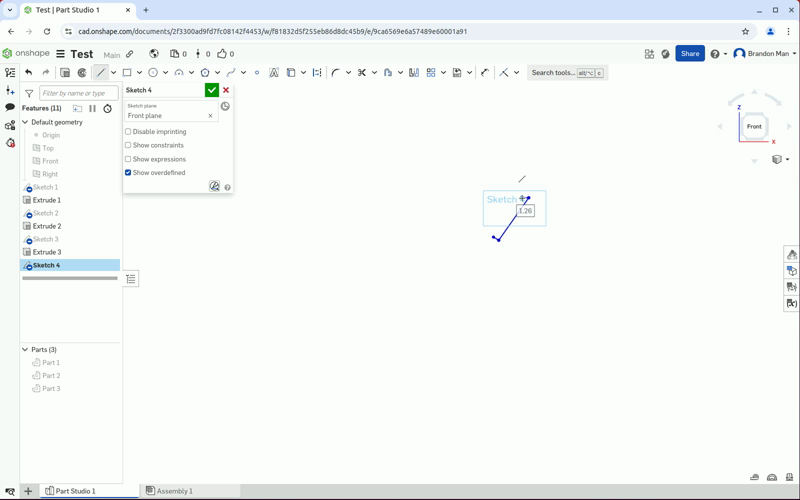
key_up(shift)
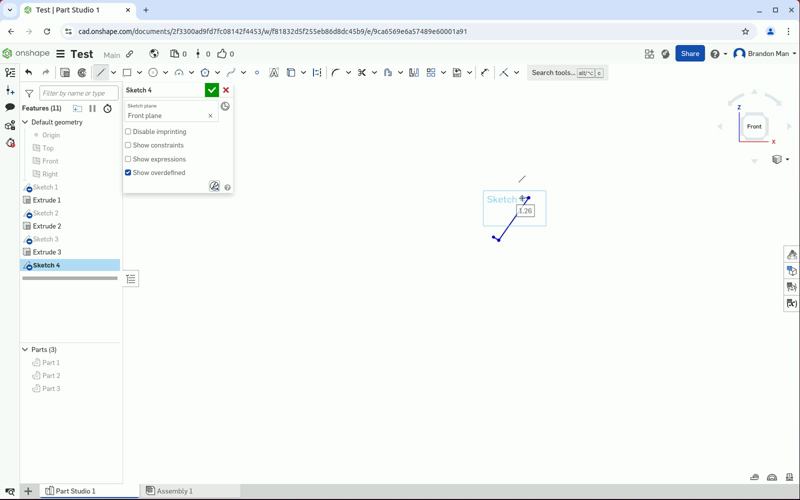
mouse_move(552, 197)
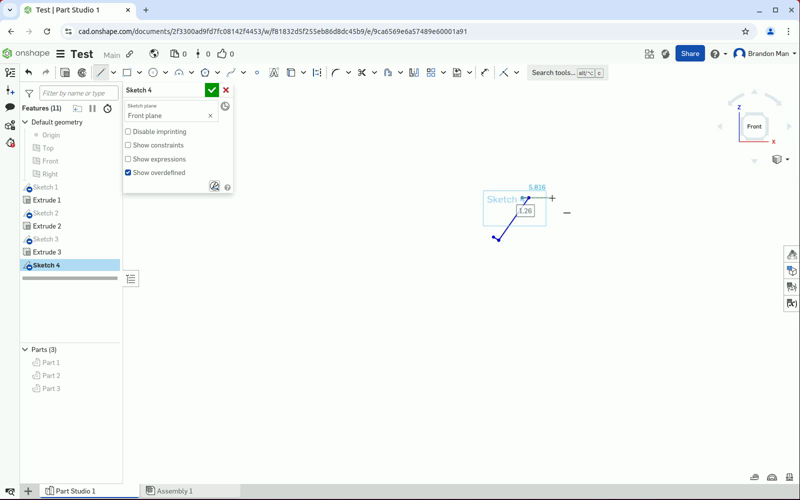
key_down(shift)
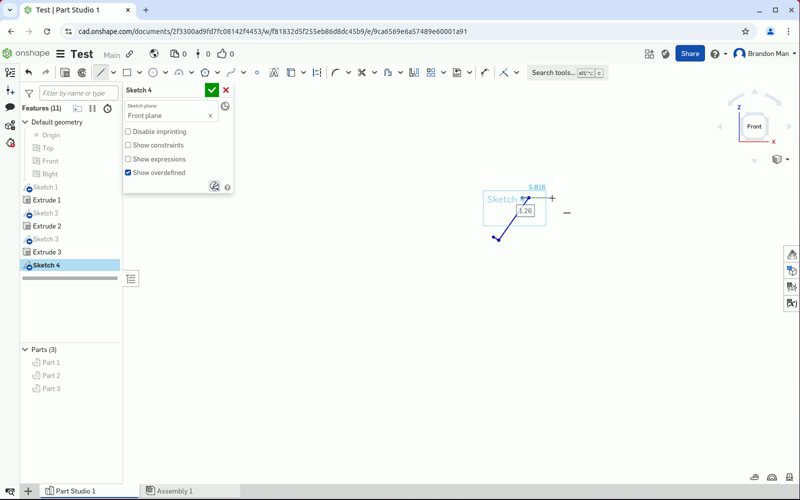
mouse_move(493, 237)
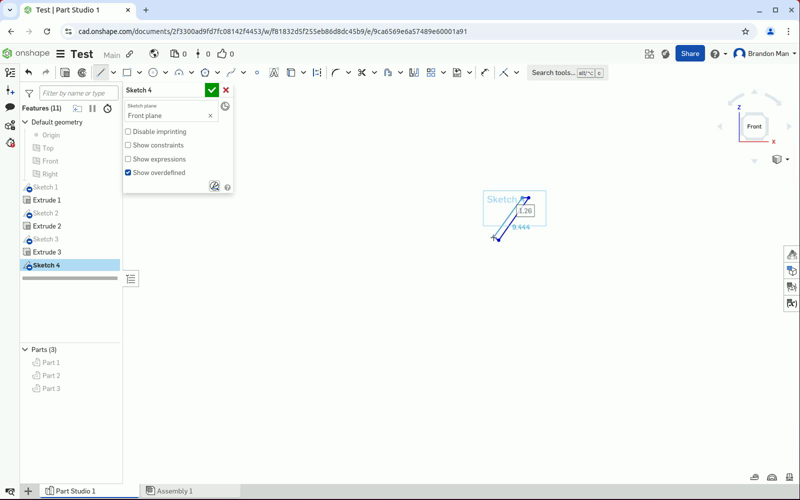
key_up(shift)
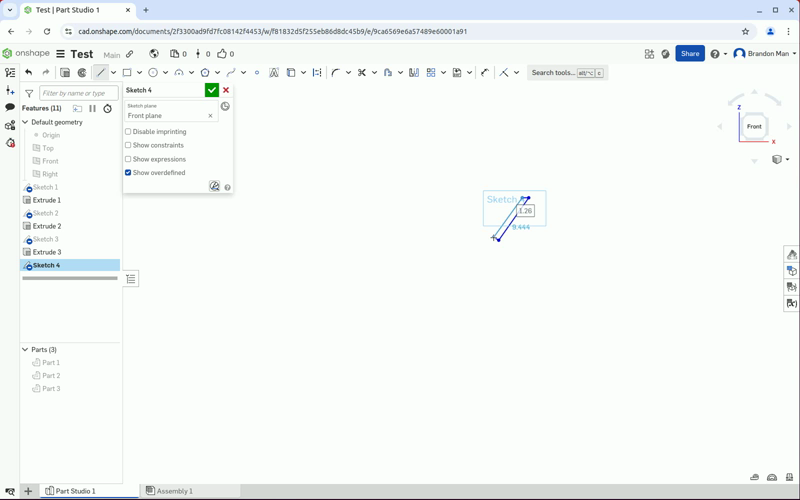
click(493, 237)
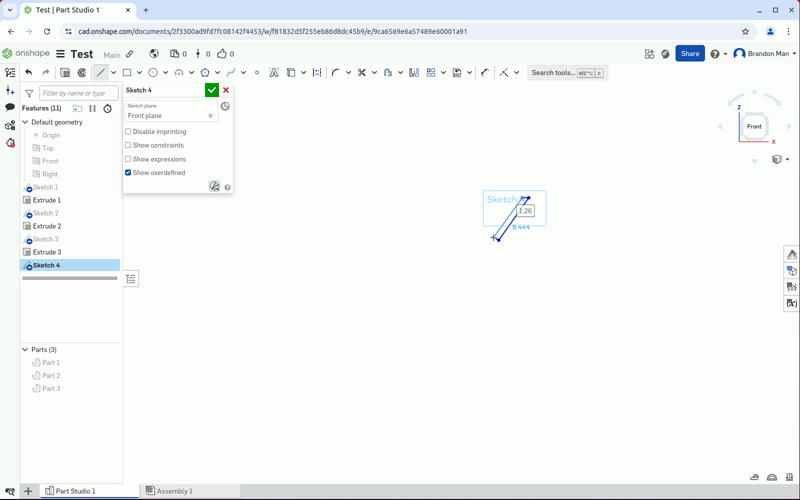
key(esc)
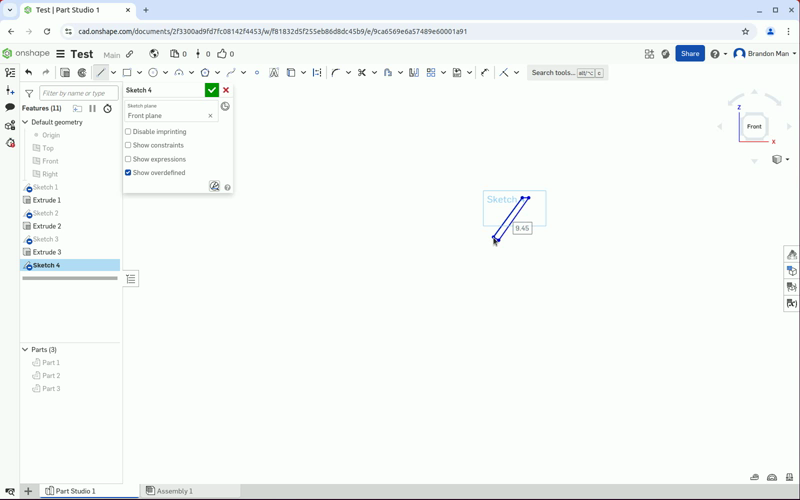
mouse_move(512, 215)
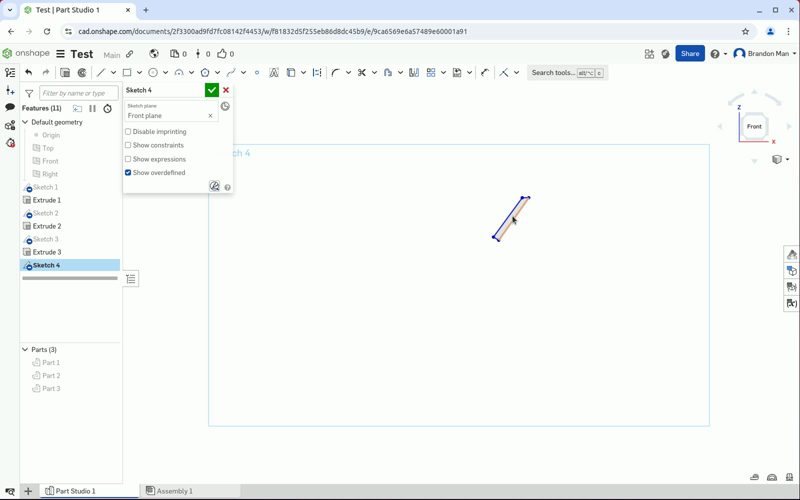
scroll(6)
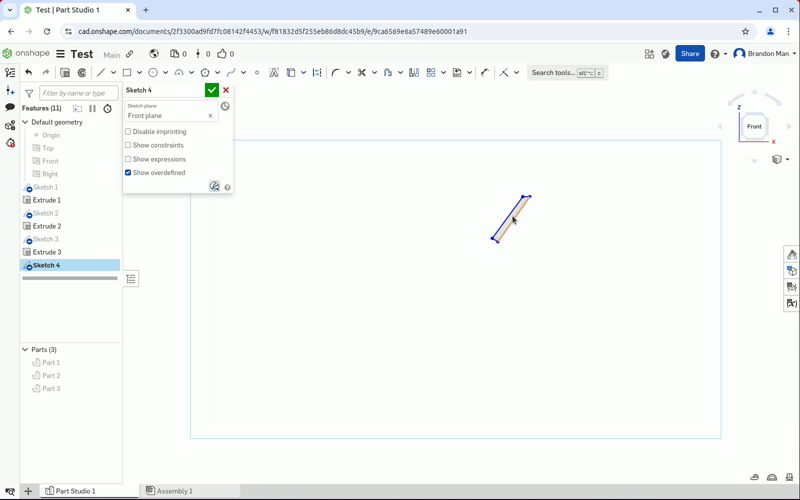
scroll(6)
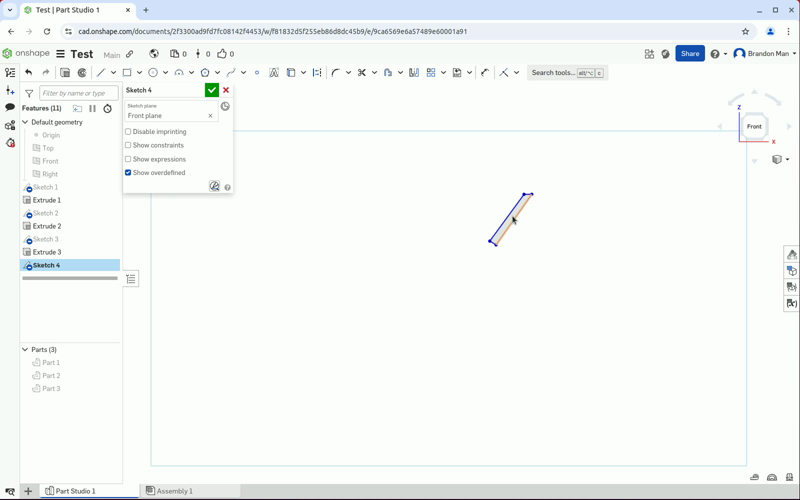
scroll(6)
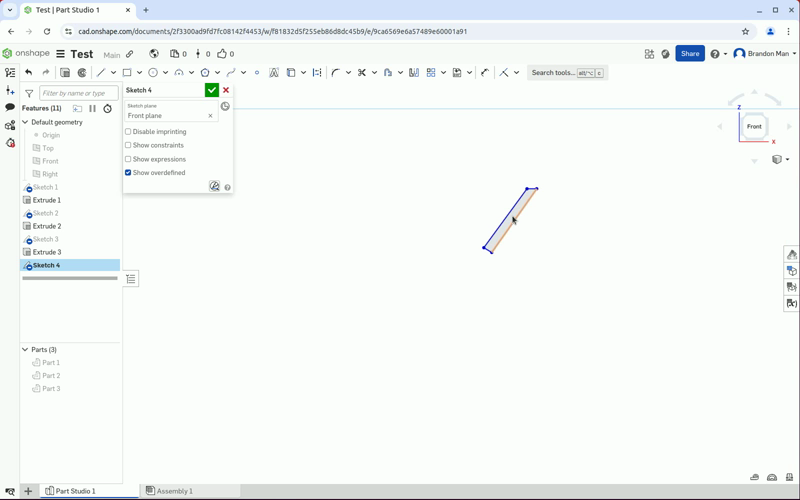
scroll(6)
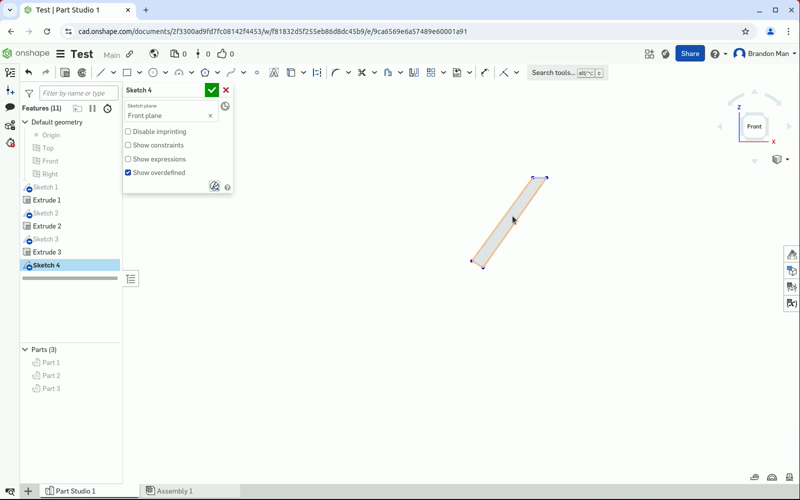
scroll(6)
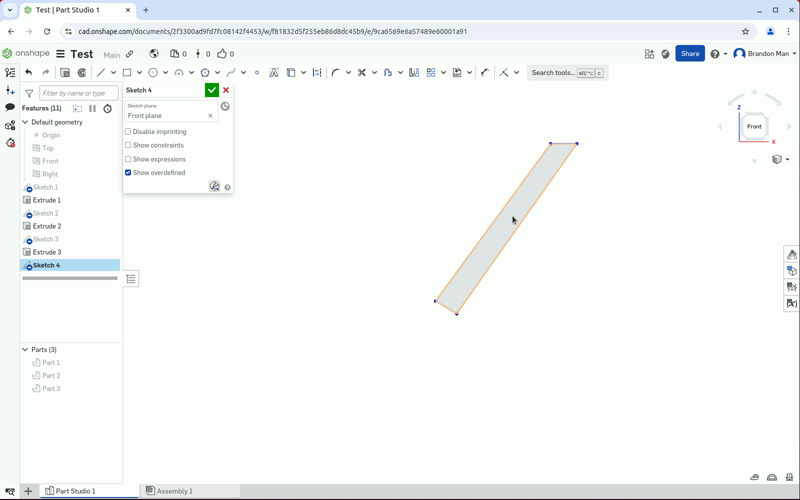
scroll(6)
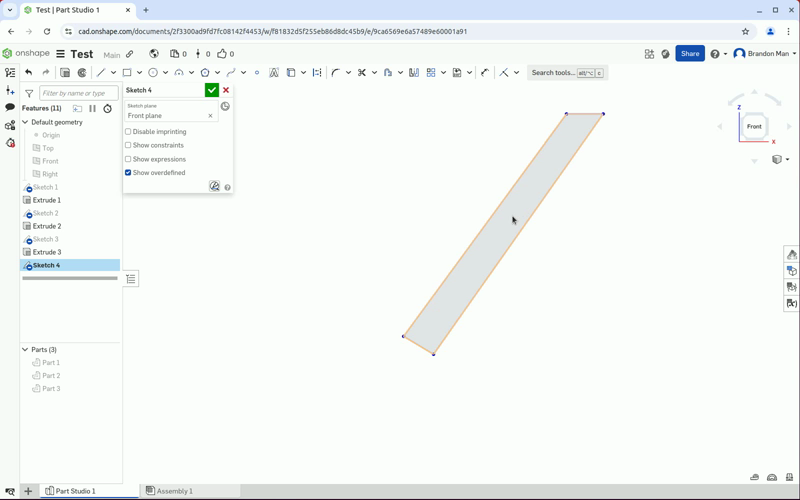
scroll(6)
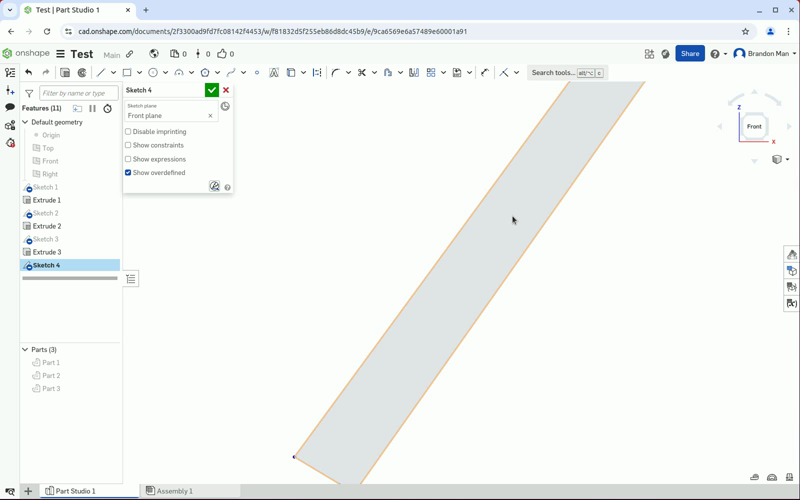
click(512, 215)
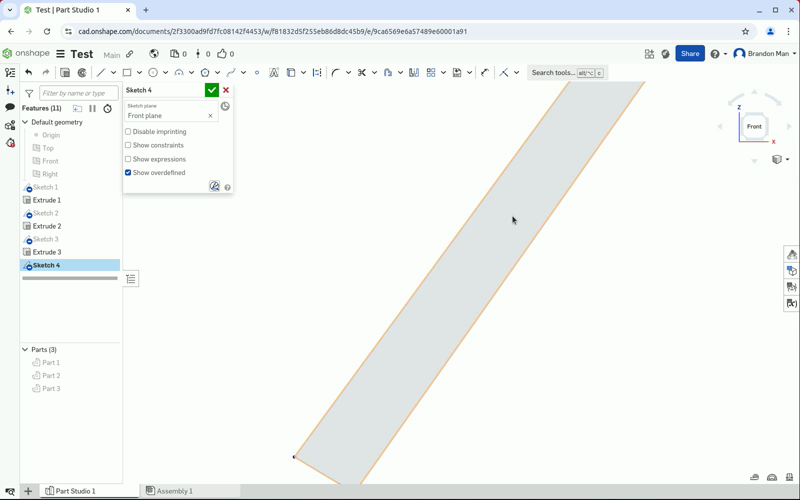
scroll(-6)
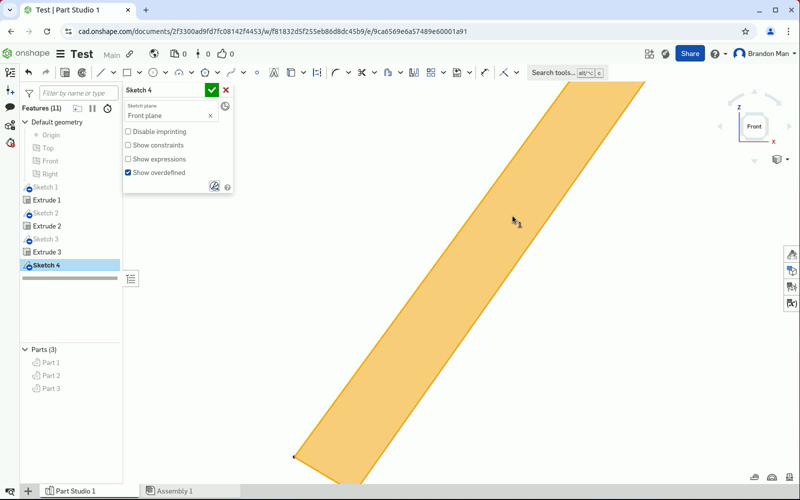
scroll(-6)
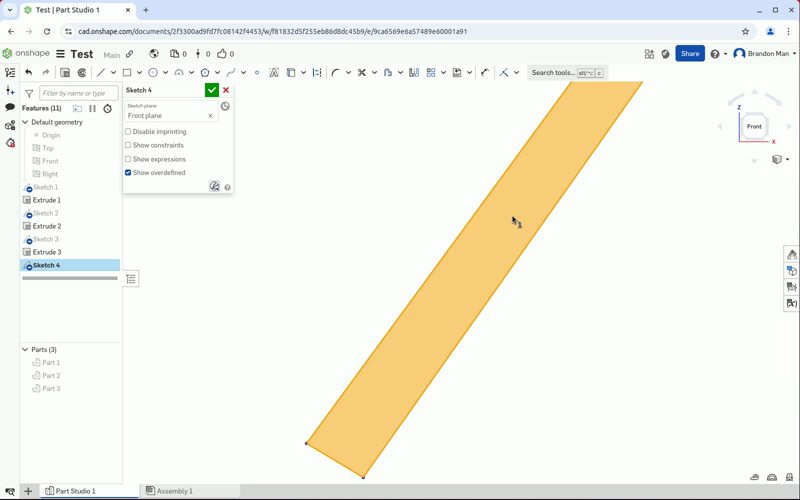
scroll(-6)
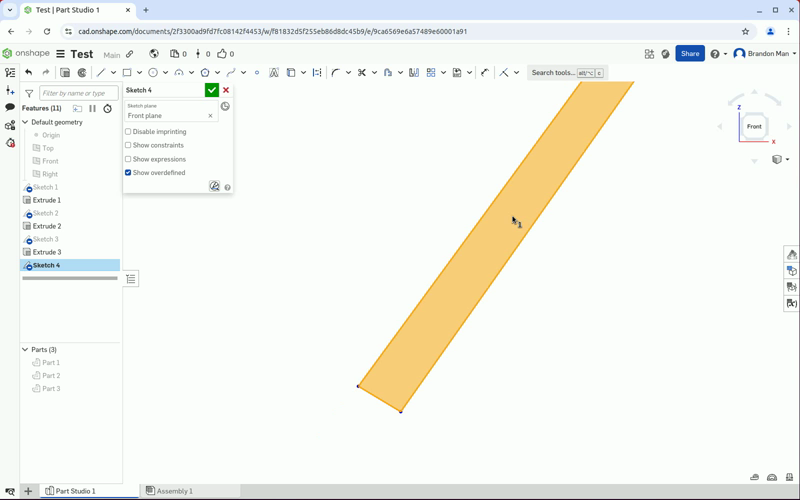
scroll(-6)
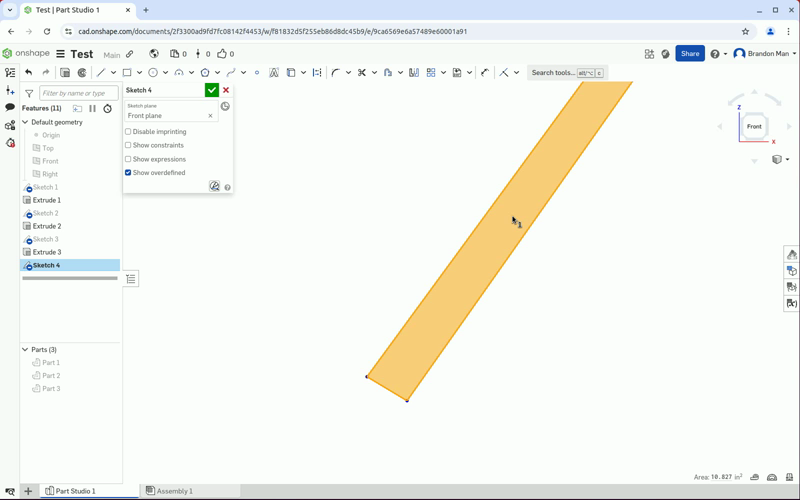
scroll(-6)
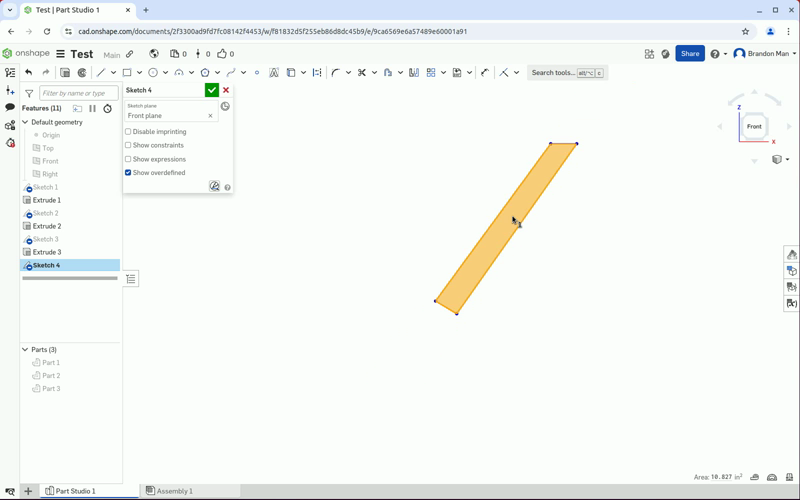
scroll(-6)
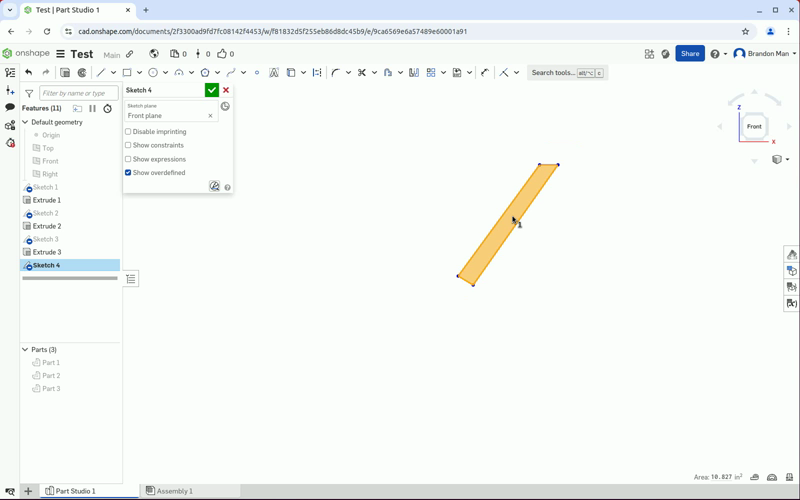
scroll(-6)
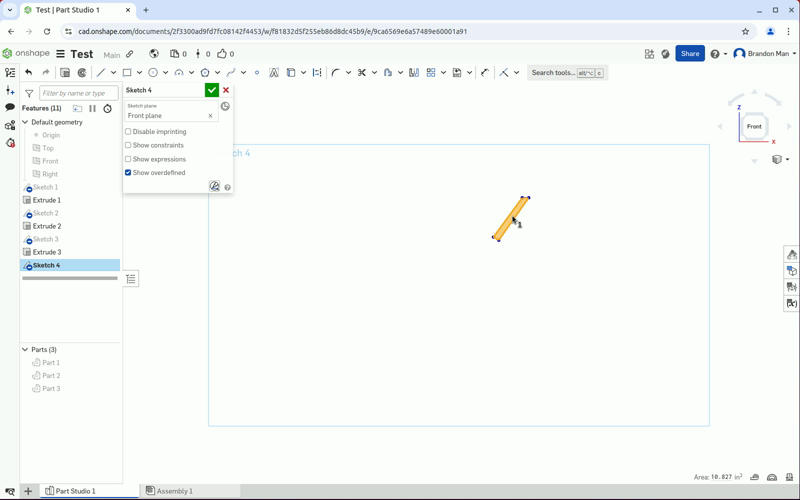
mouse_move(73, 352)
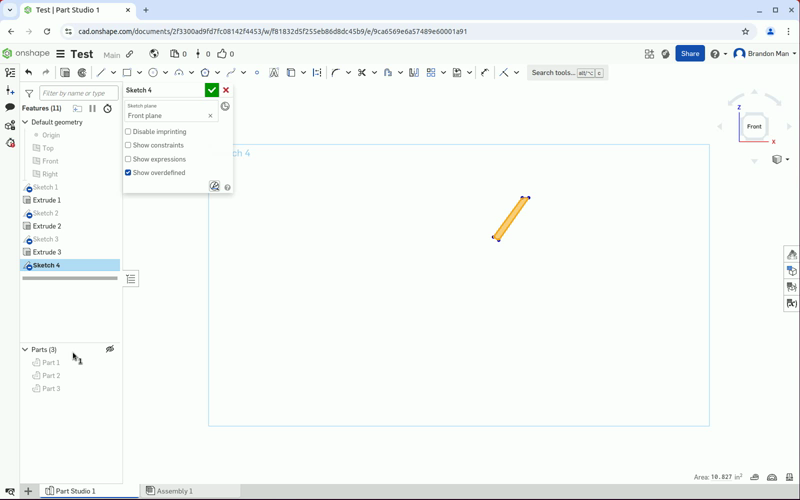
key(shift+y)
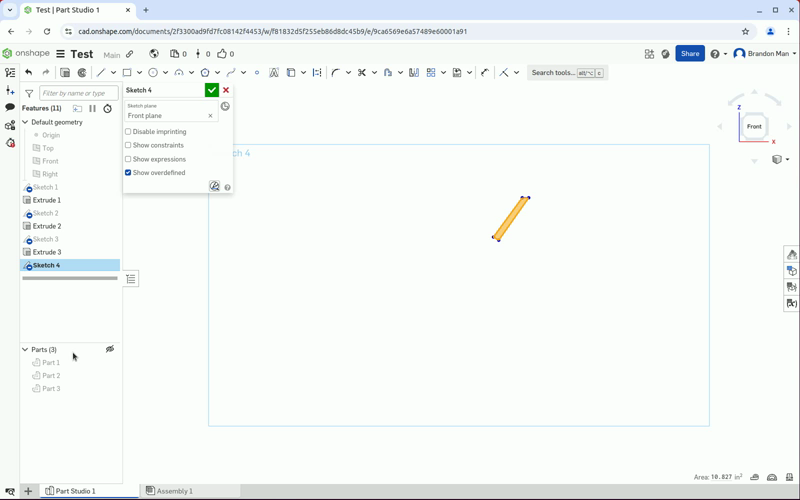
key(shift+e)
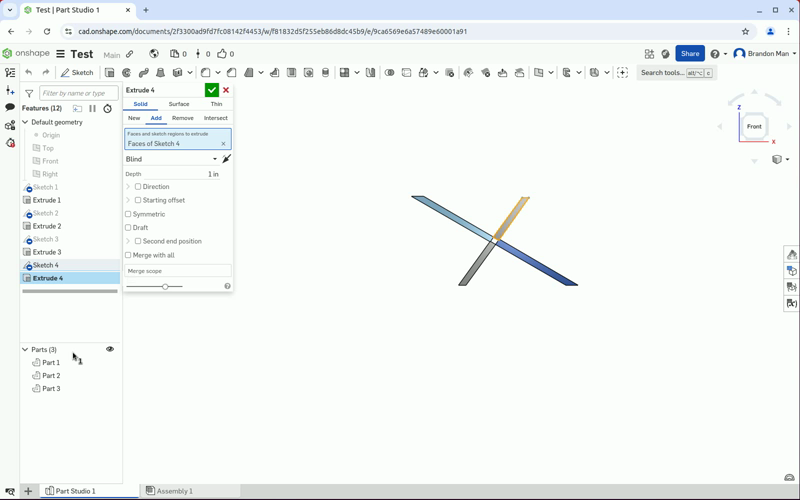
mouse_move(143, 106)
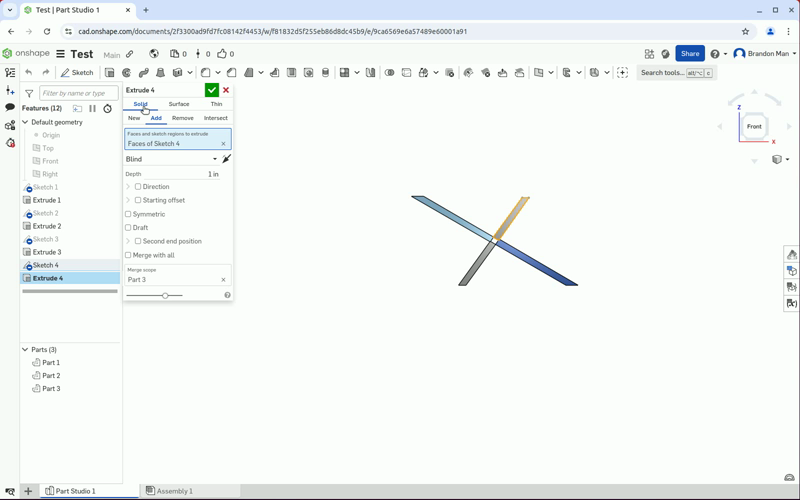
click(143, 106)
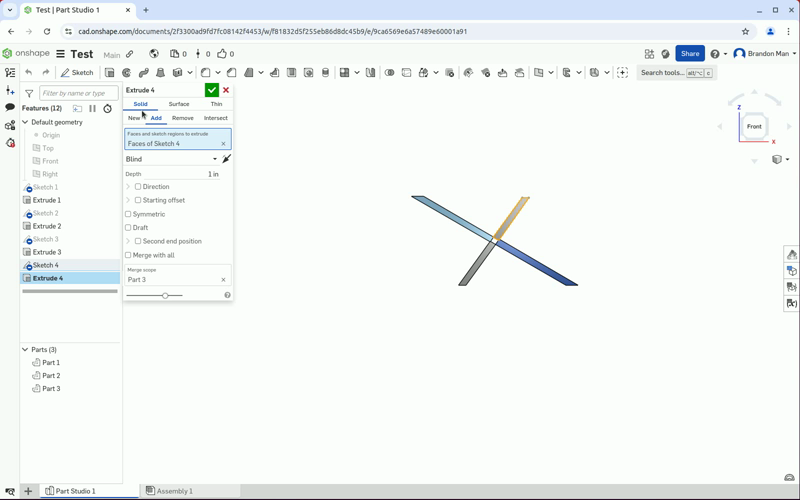
mouse_move(137, 120)
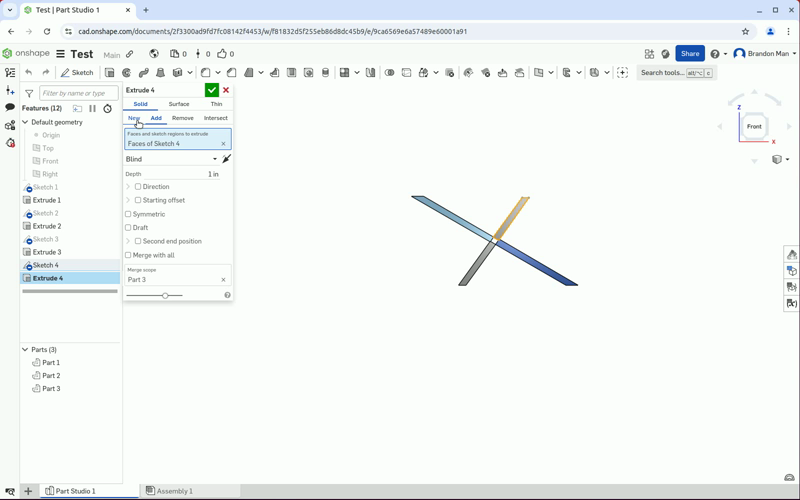
click(137, 120)
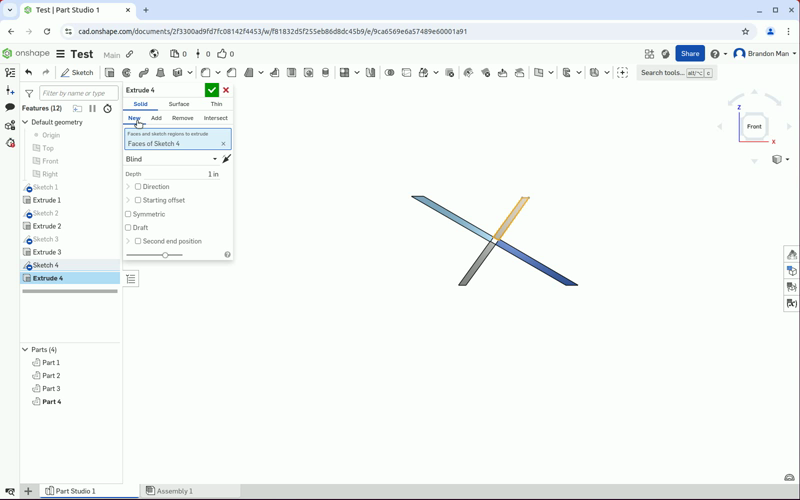
key(tab, 4)
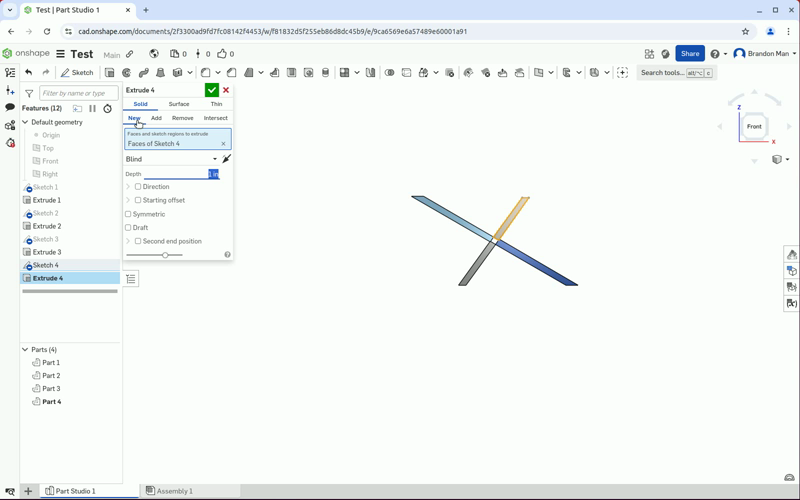
text(2.407)
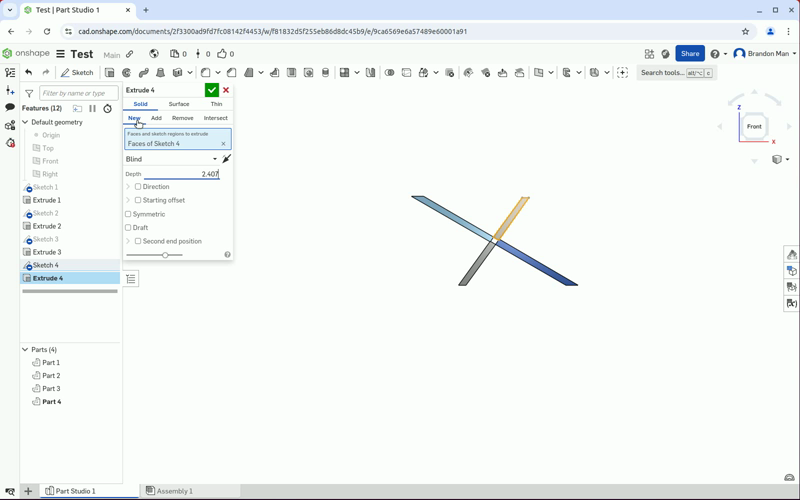
key(enter)
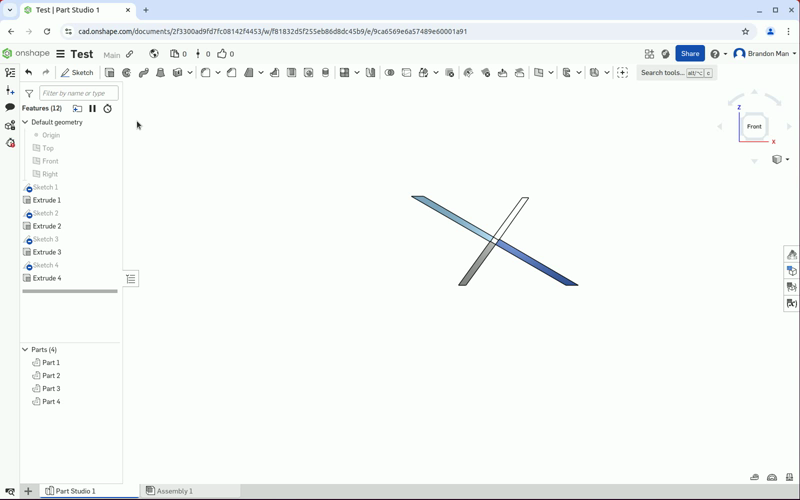
key(shift+h)
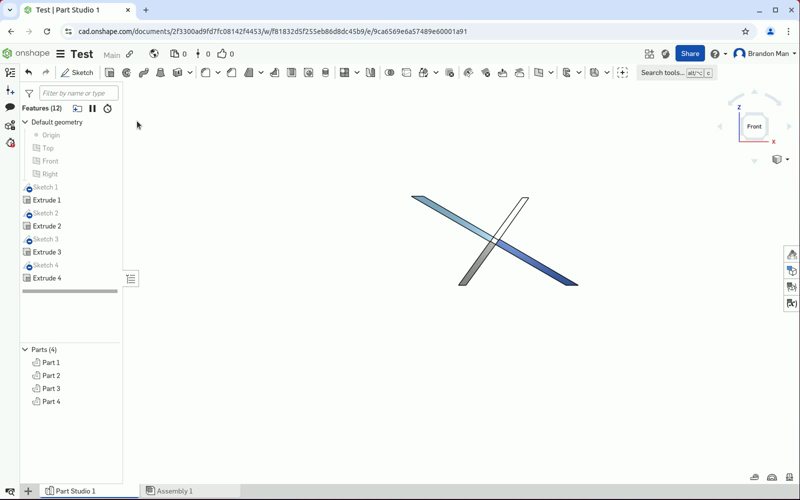
key(shift+h)
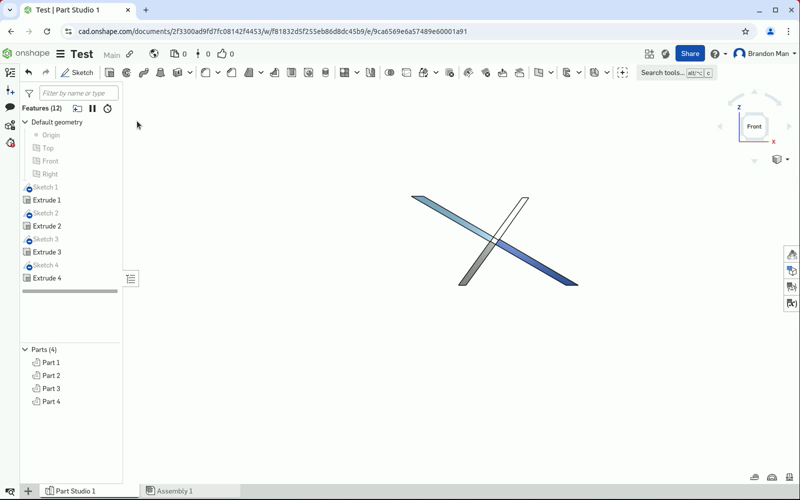
mouse_move(73, 189)
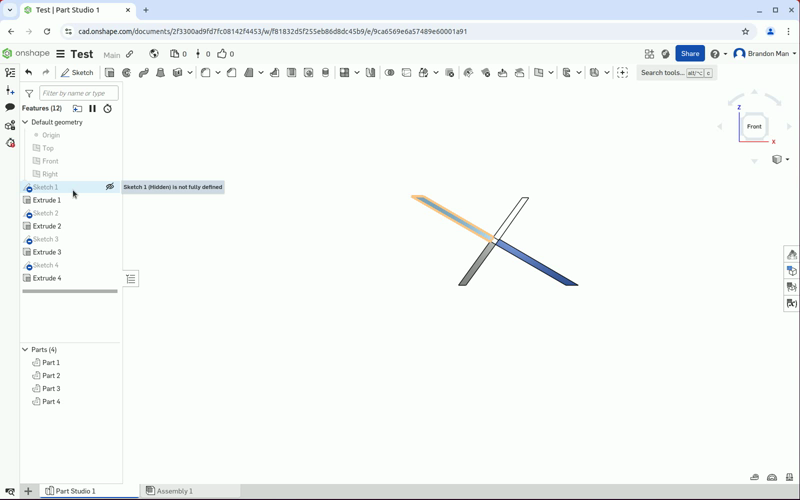
click(73, 189)
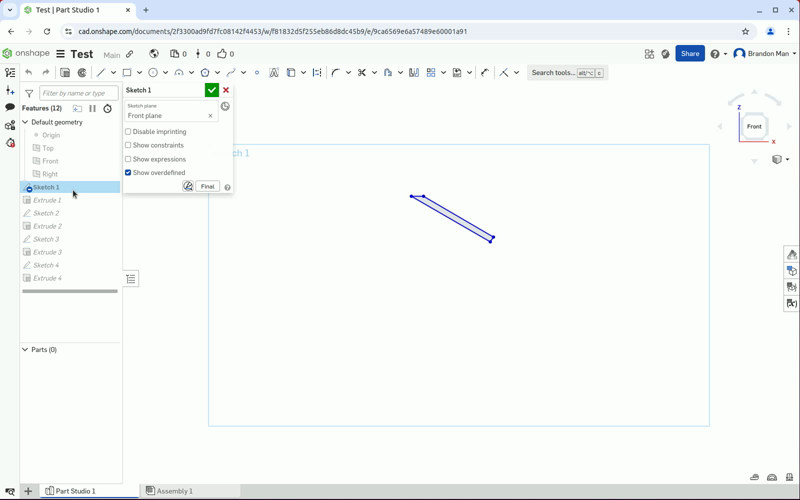
mouse_move(229, 92)
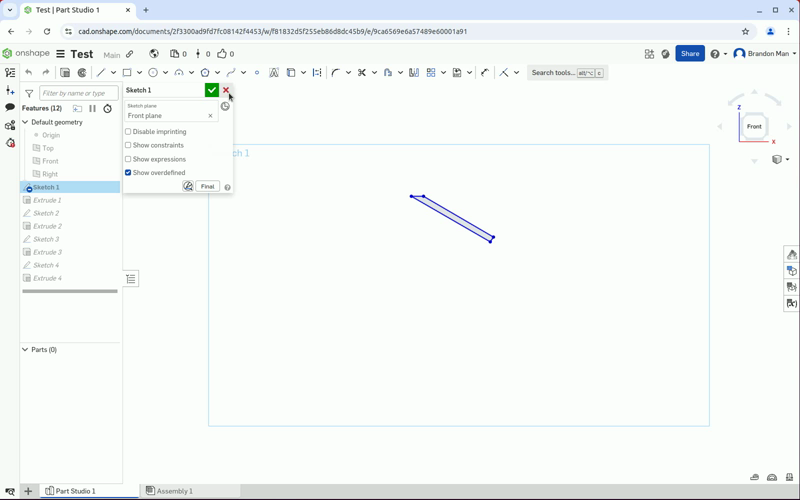
click(229, 92)
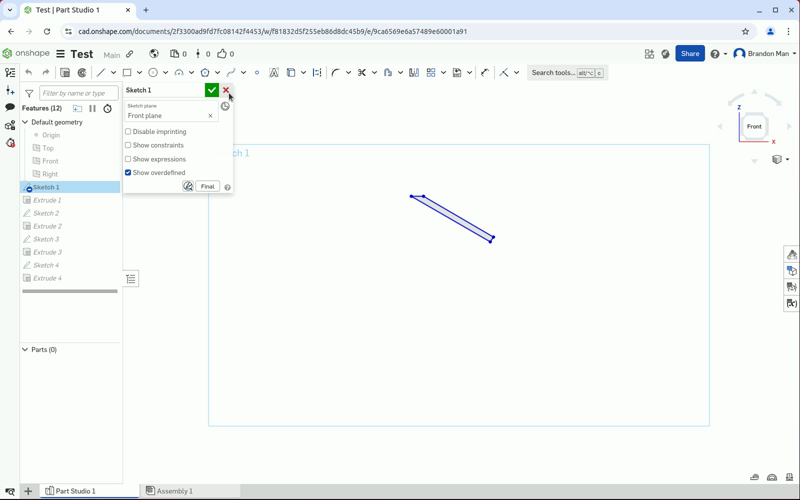
key(shift+s)
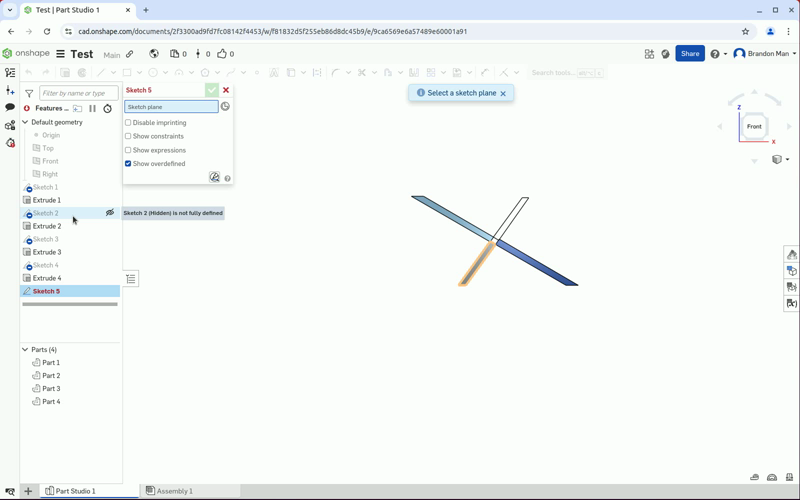
scroll(3)
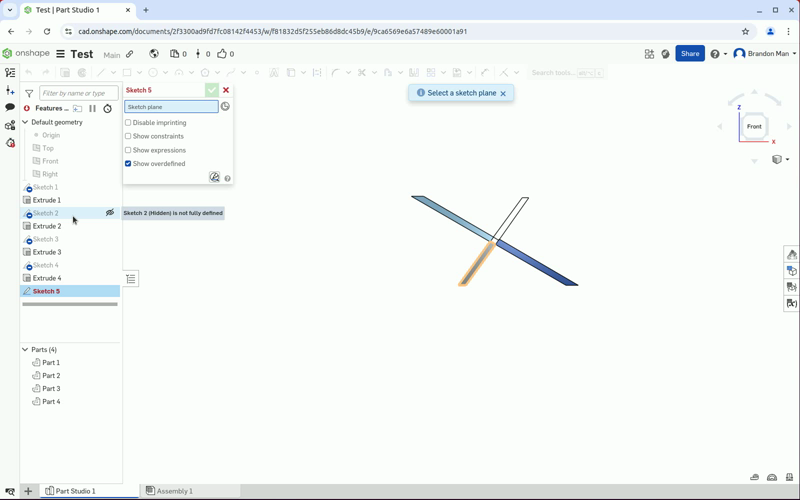
mouse_move(73, 163)
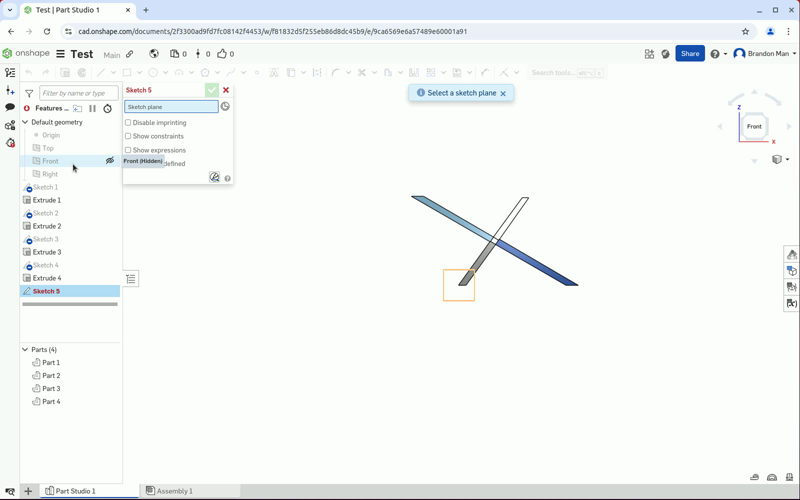
click(73, 163)
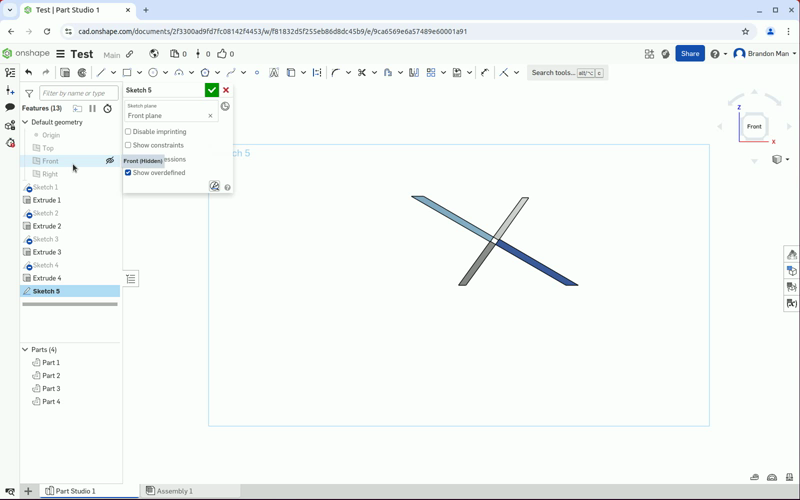
mouse_move(73, 352)
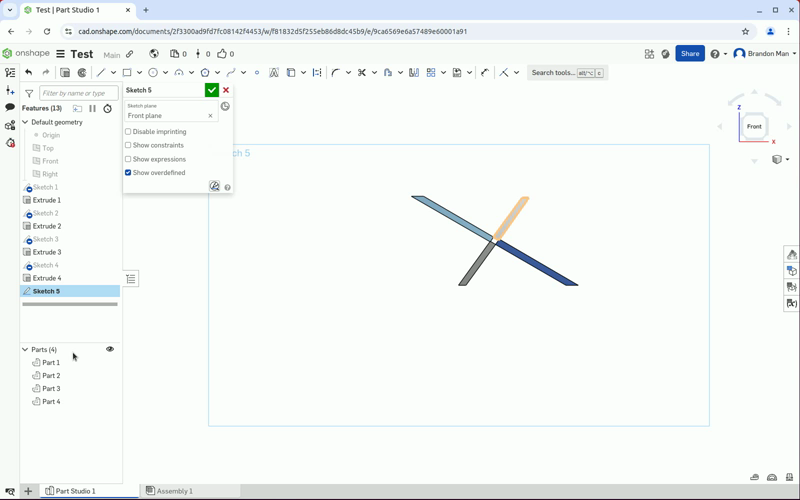
key(y)
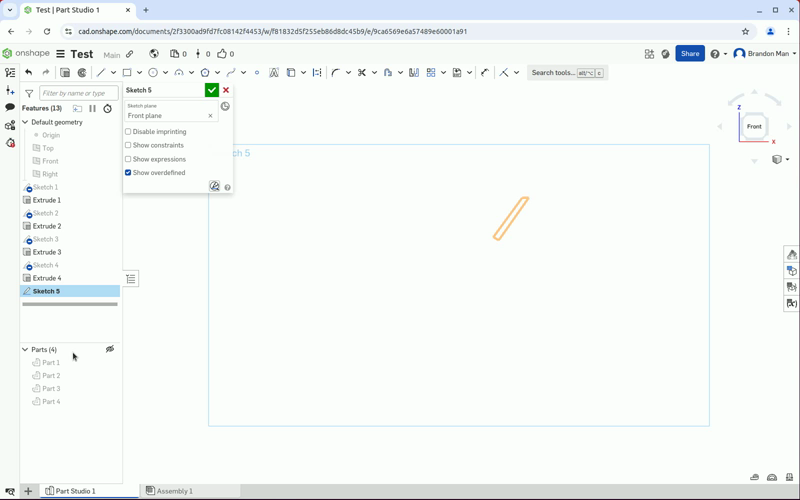
key(l)
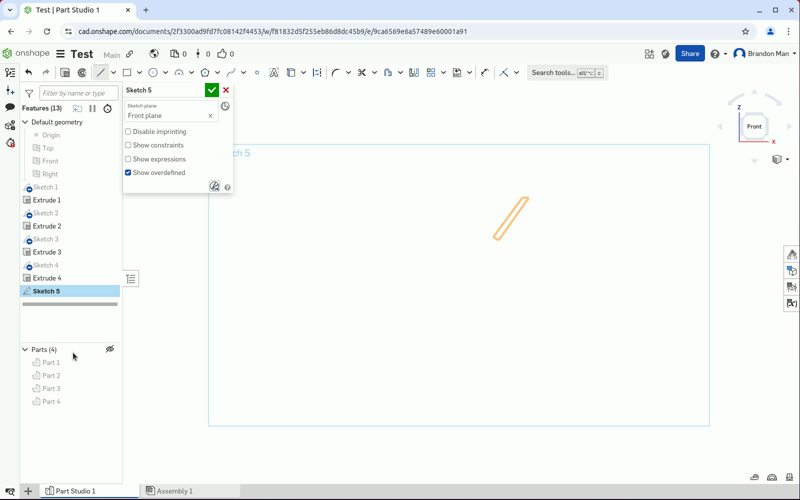
key_down(shift)
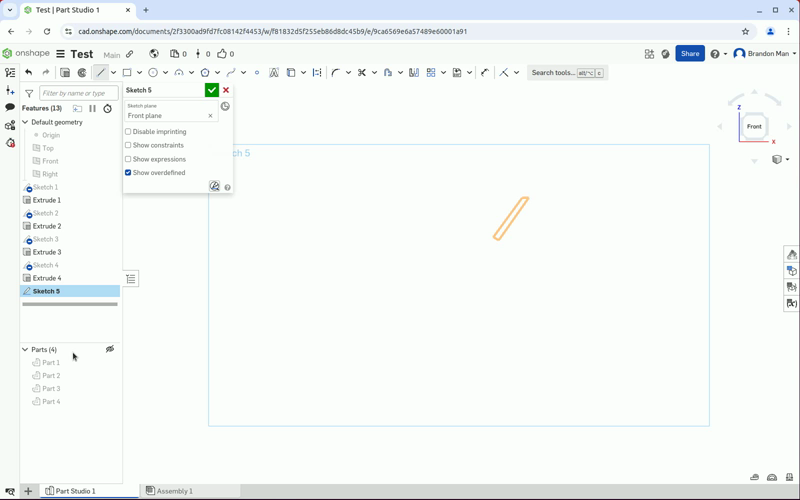
mouse_move(489, 241)
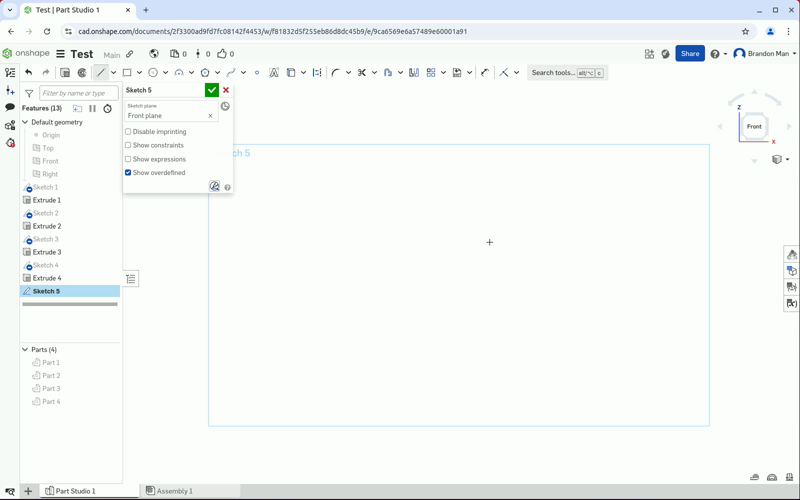
click(489, 241)
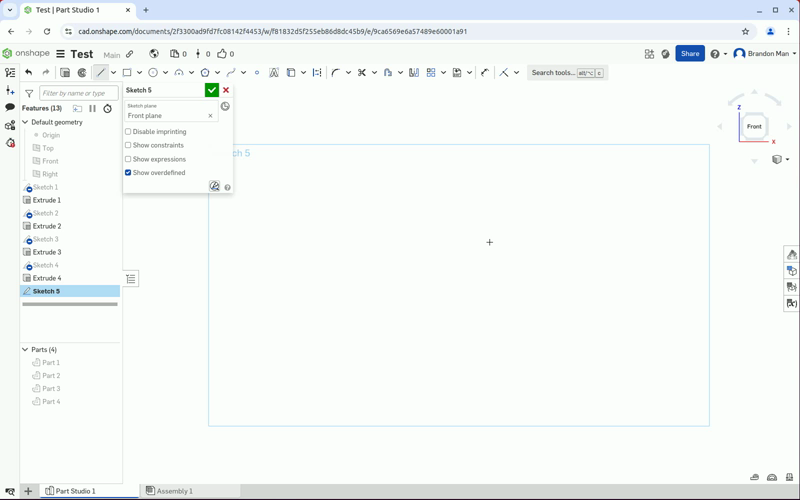
key_up(shift)
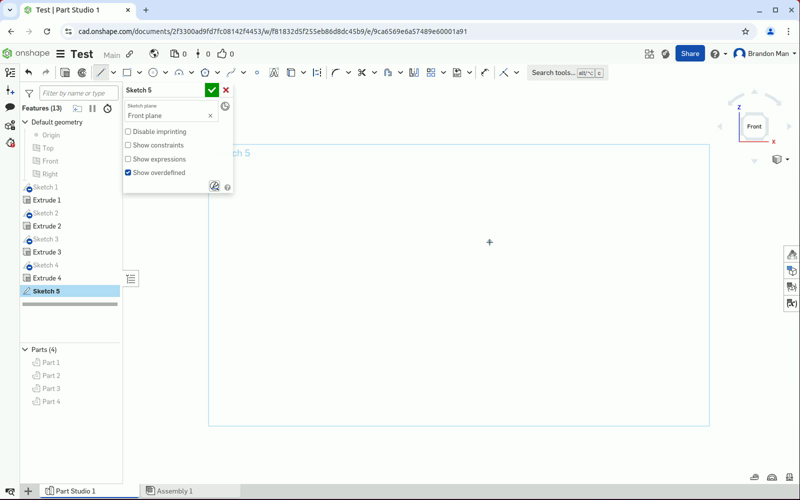
key_down(shift)
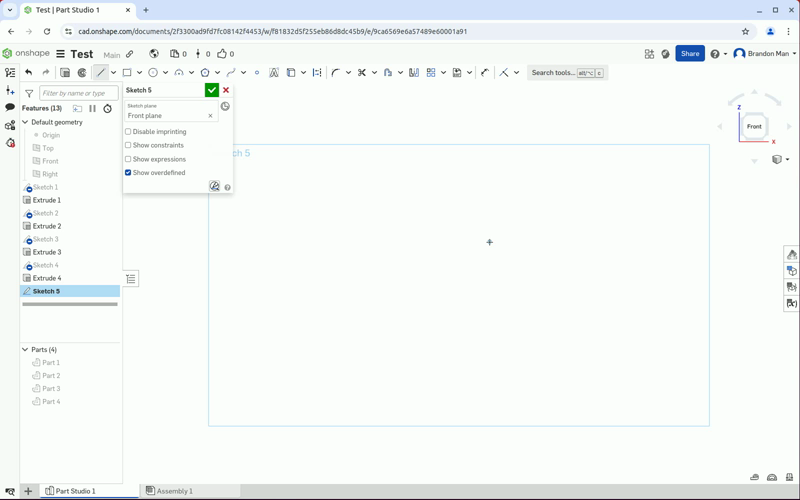
mouse_move(519, 241)
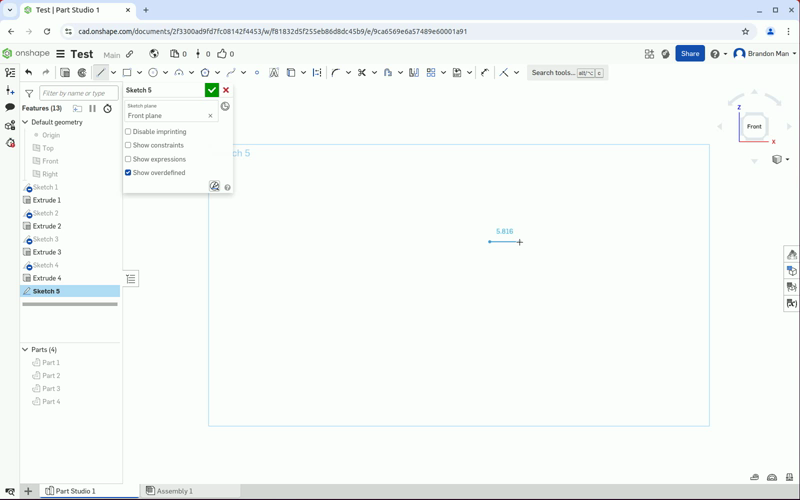
mouse_move(495, 245)
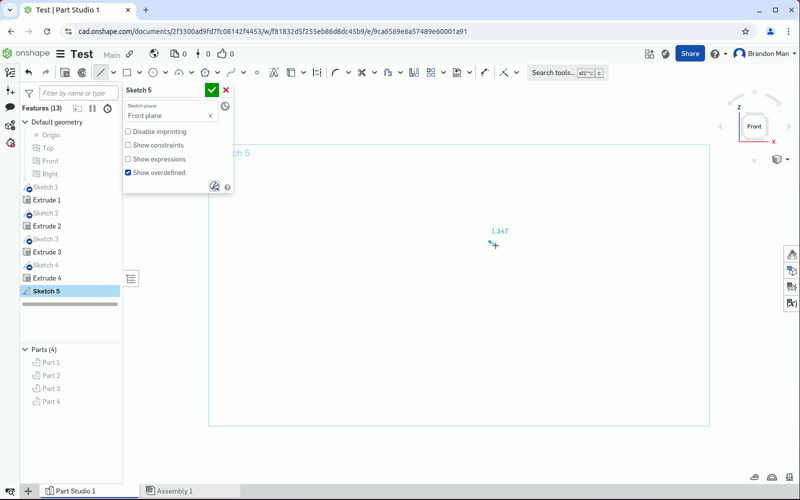
scroll(6)
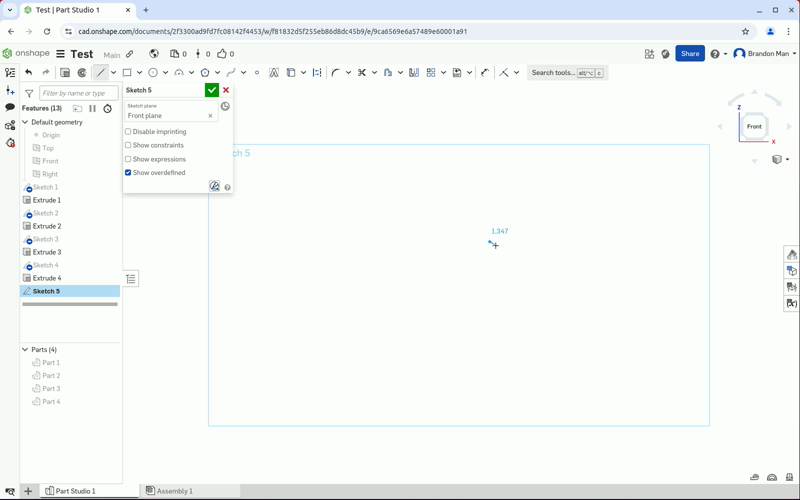
scroll(6)
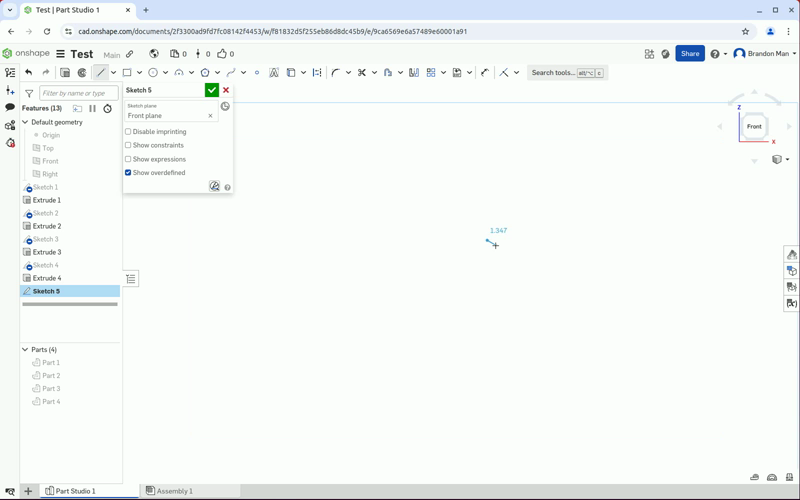
scroll(6)
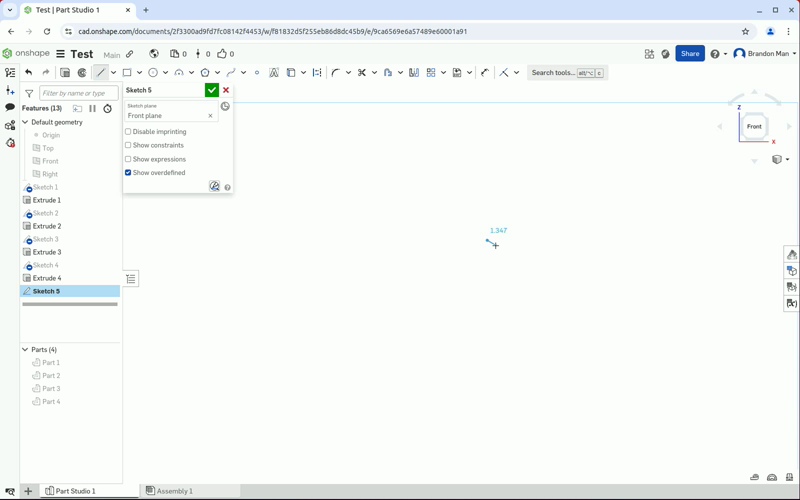
scroll(6)
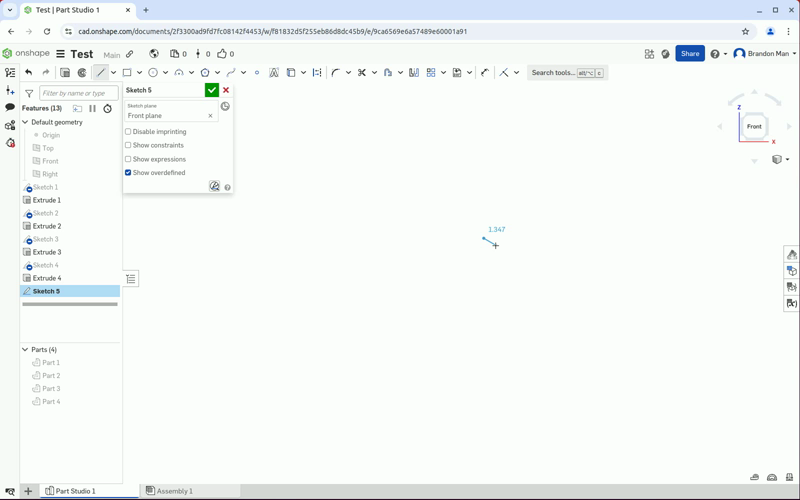
scroll(6)
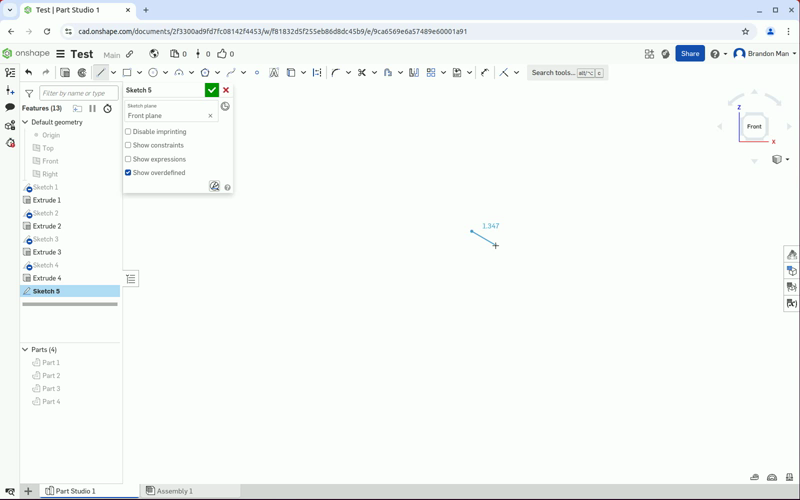
scroll(6)
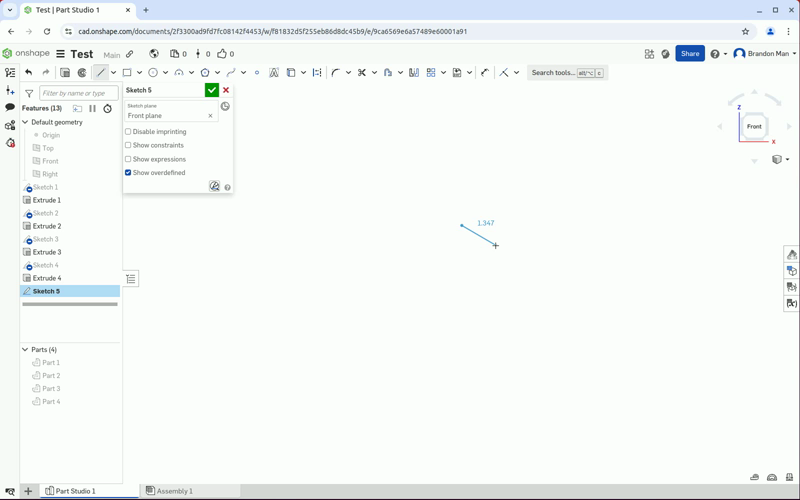
scroll(6)
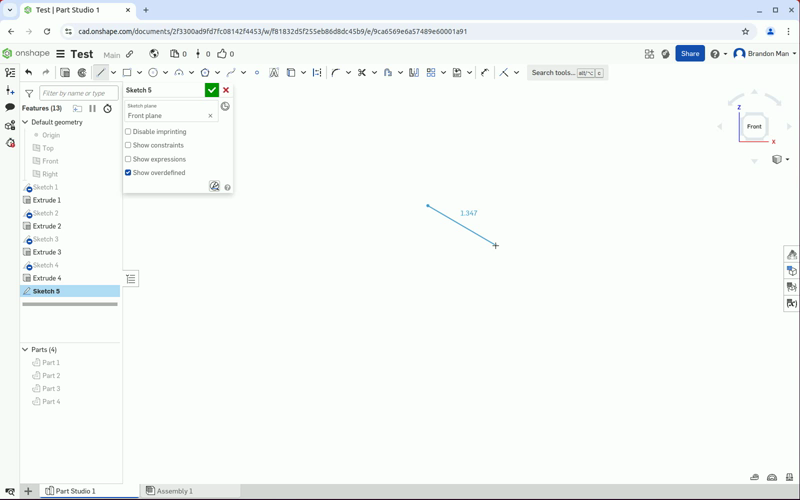
click(495, 245)
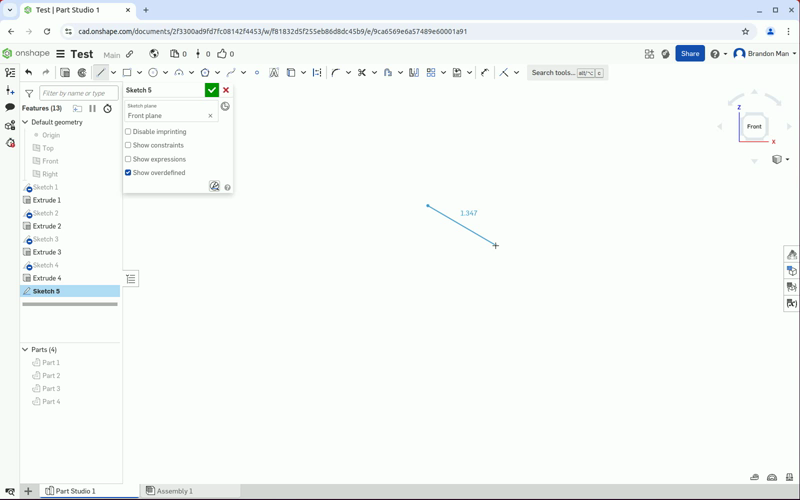
scroll(-6)
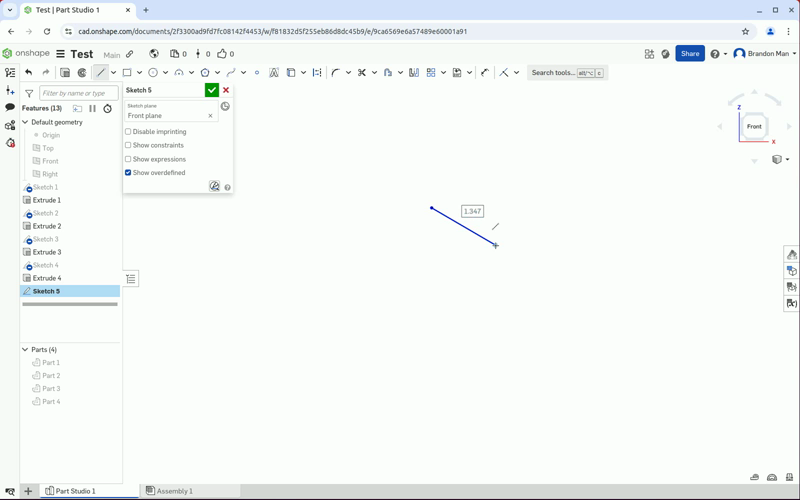
scroll(-6)
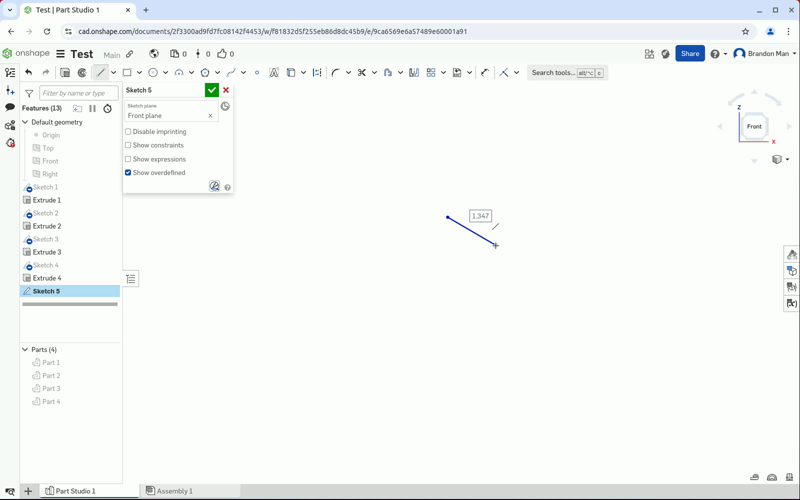
scroll(-6)
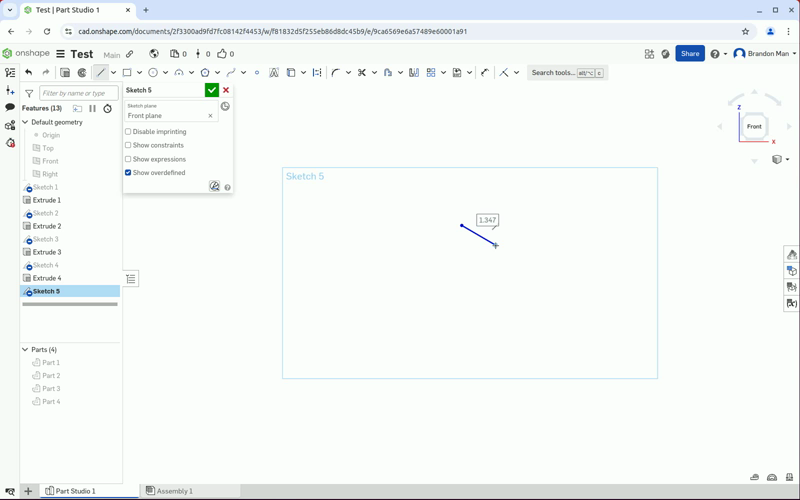
scroll(-6)
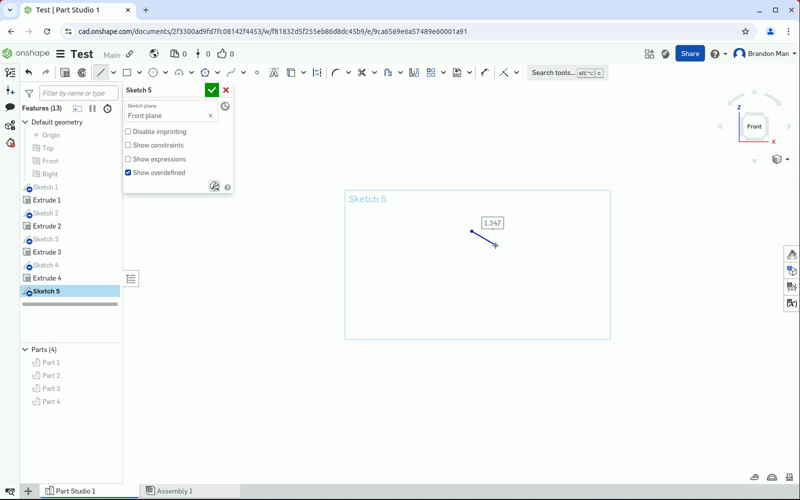
scroll(-6)
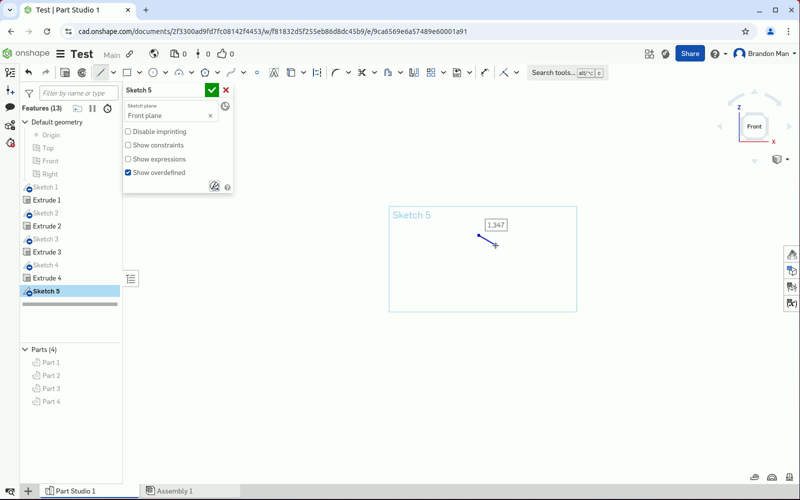
scroll(-6)
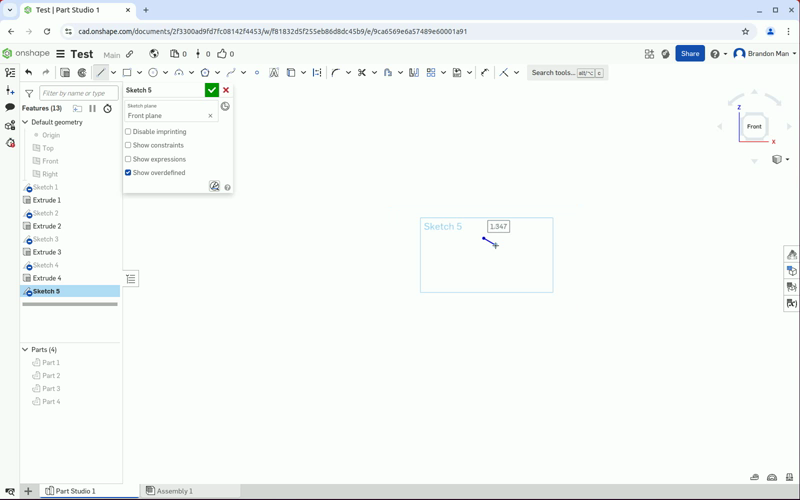
scroll(-6)
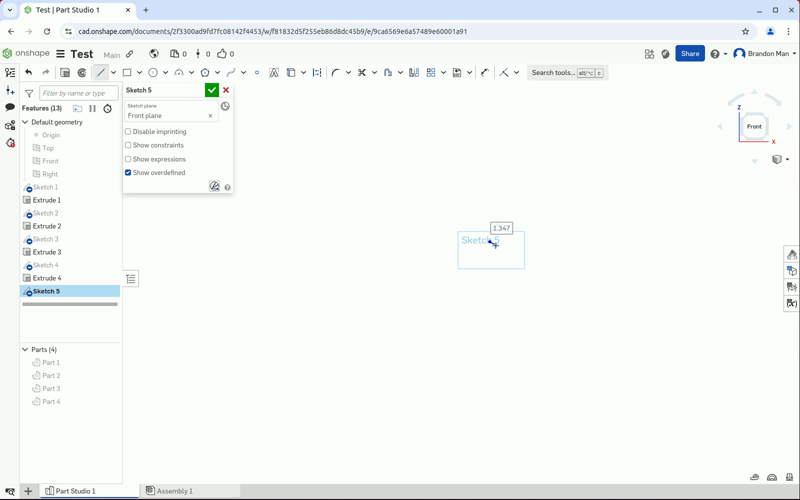
key_up(shift)
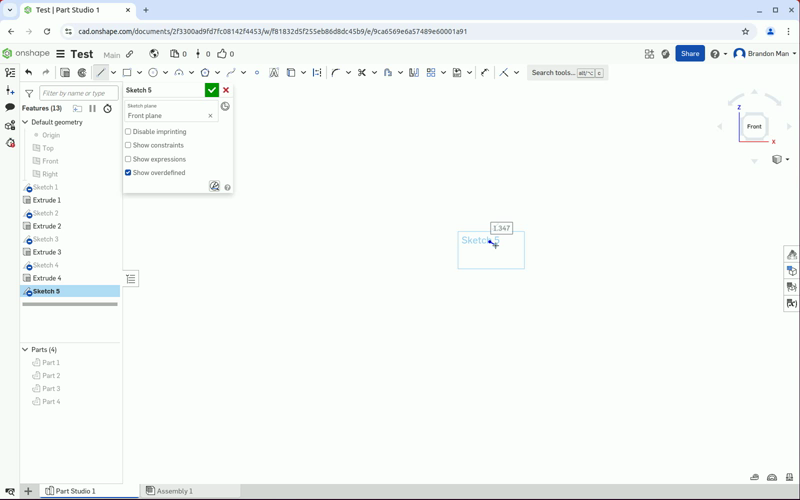
key_down(shift)
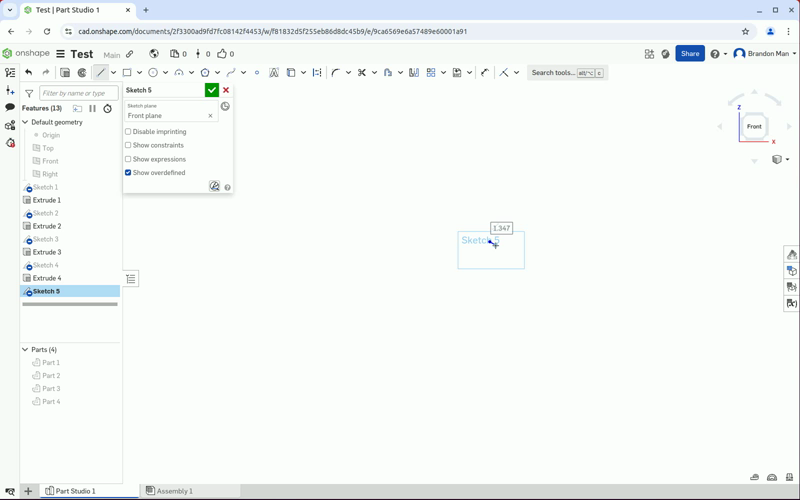
mouse_move(525, 245)
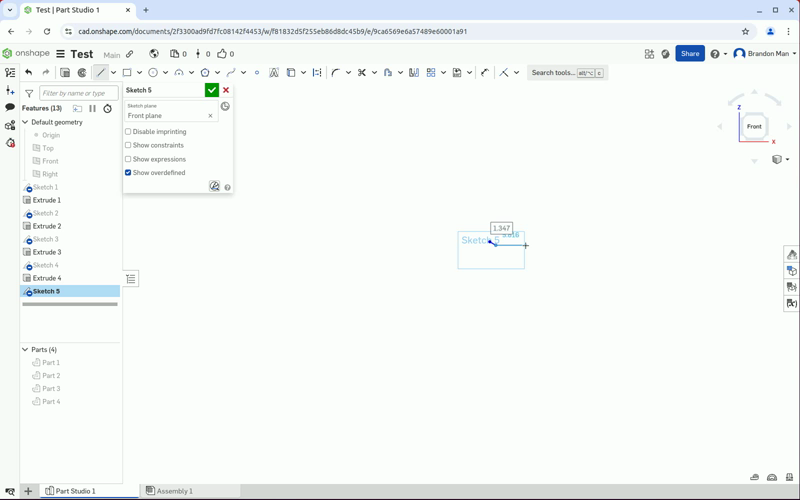
mouse_move(499, 240)
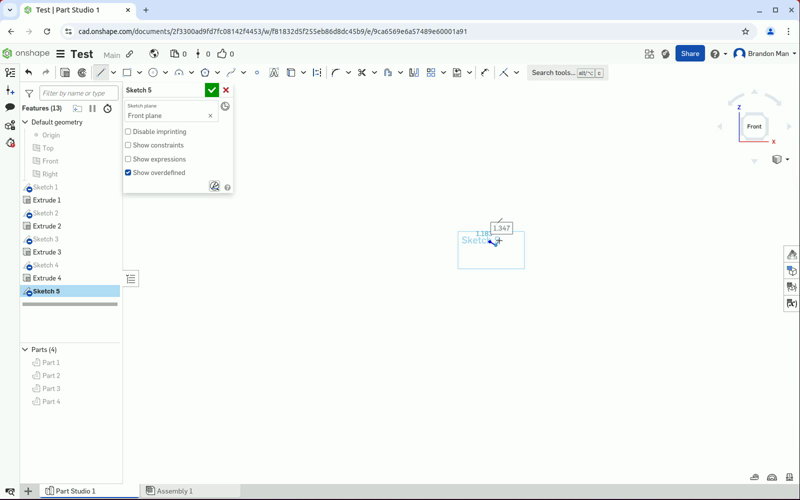
scroll(6)
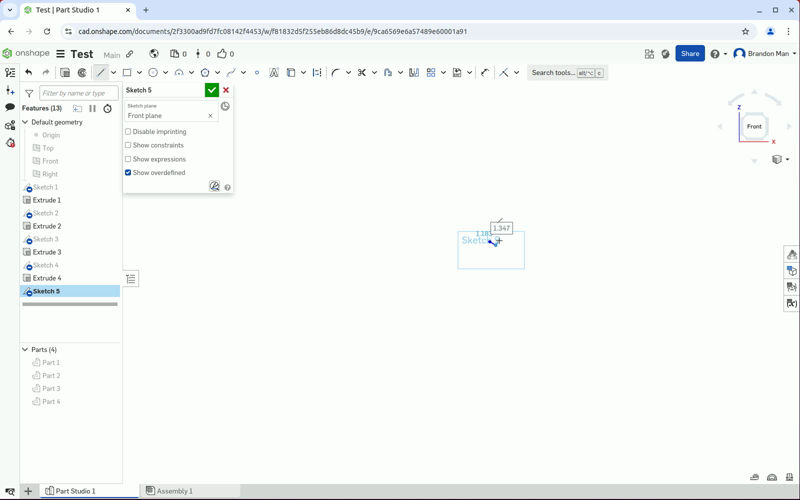
scroll(6)
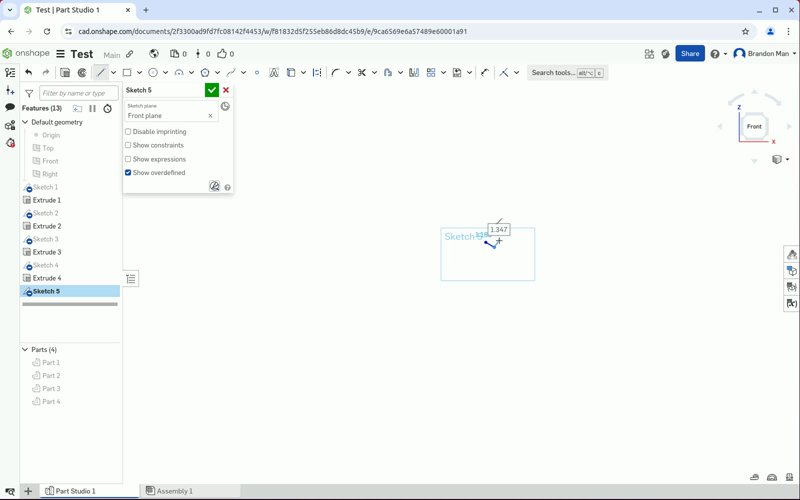
scroll(6)
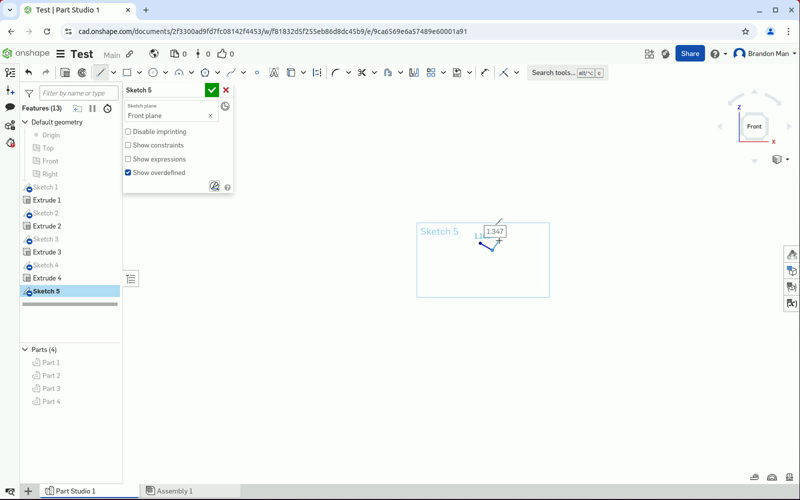
scroll(6)
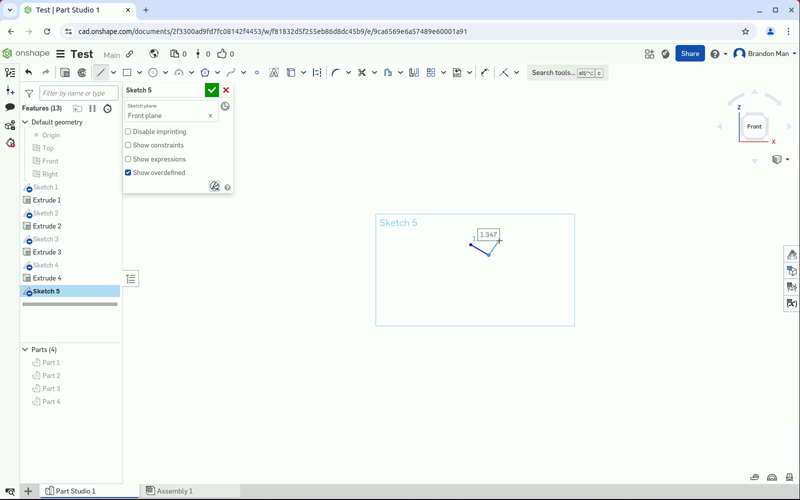
scroll(6)
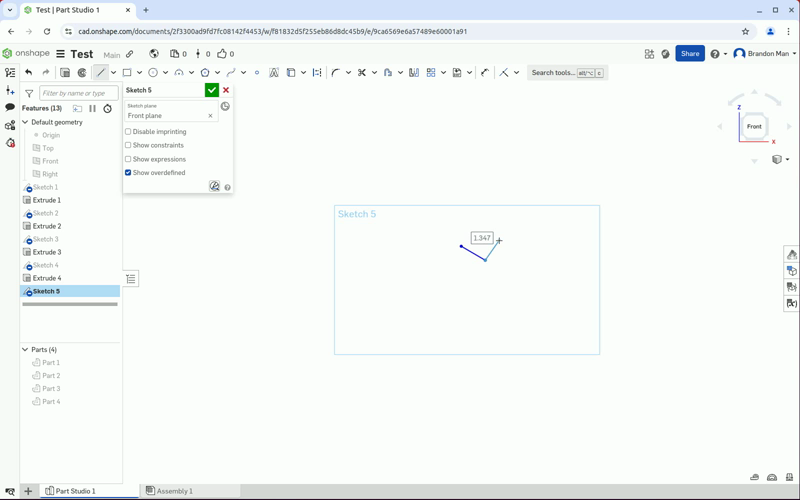
scroll(6)
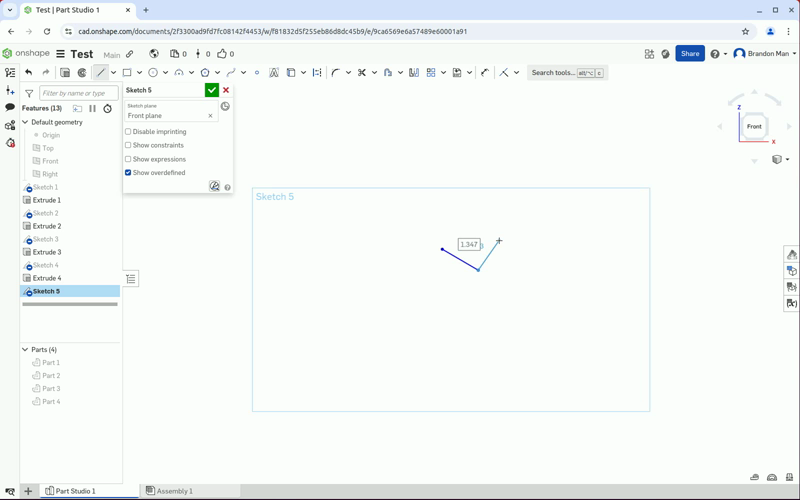
scroll(6)
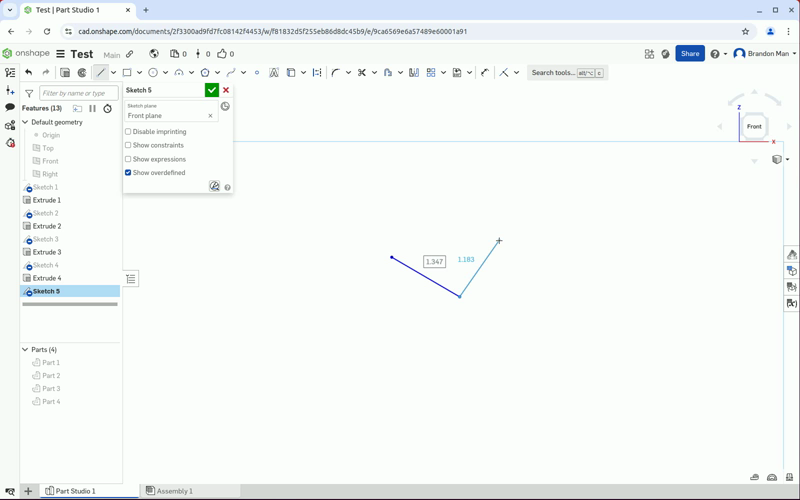
click(499, 240)
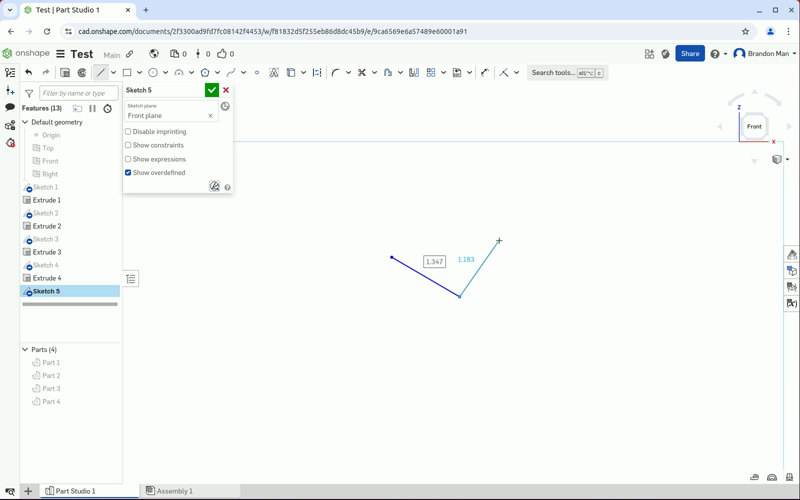
scroll(-6)
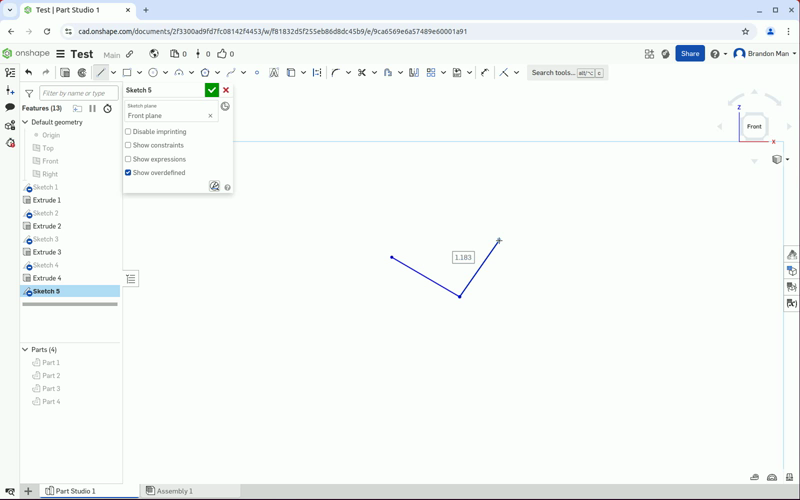
scroll(-6)
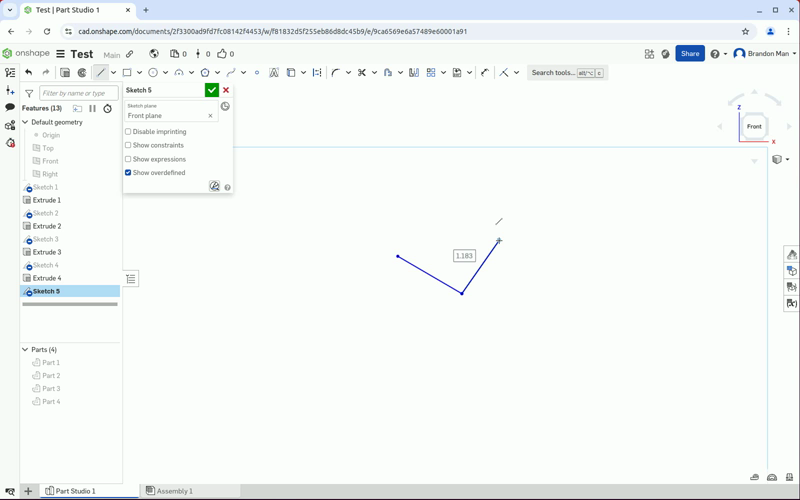
scroll(-6)
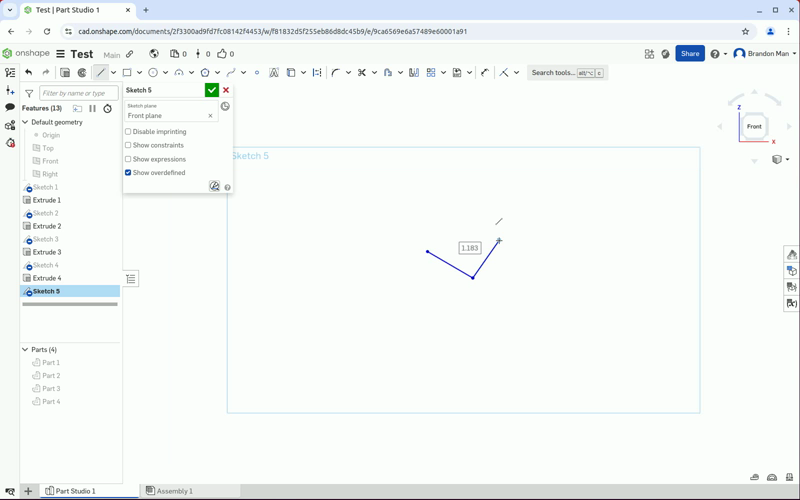
scroll(-6)
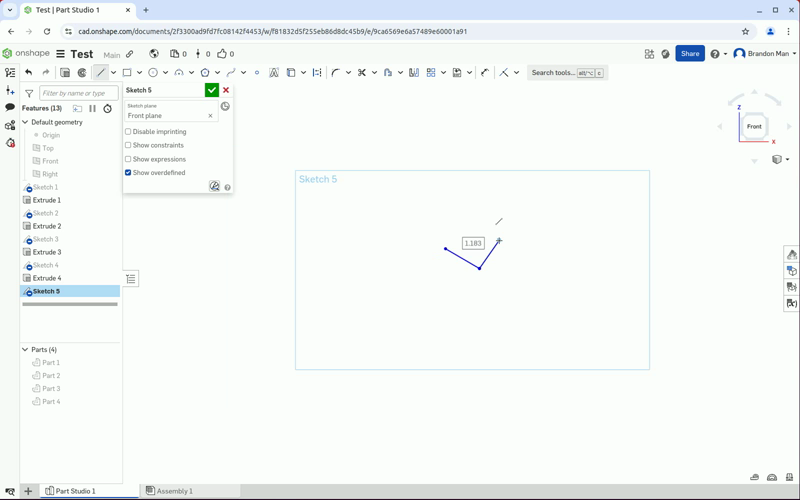
scroll(-6)
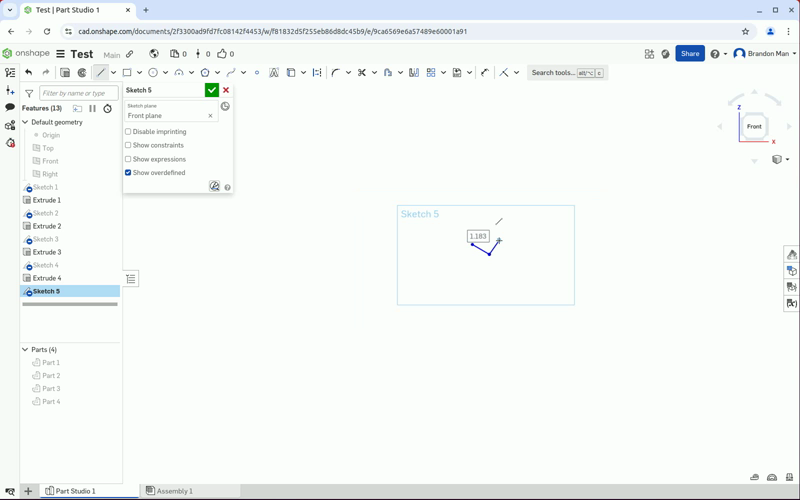
scroll(-6)
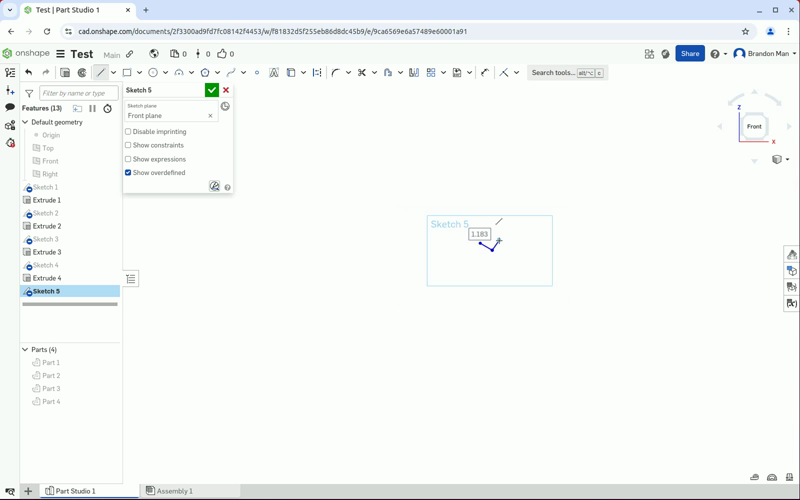
scroll(-6)
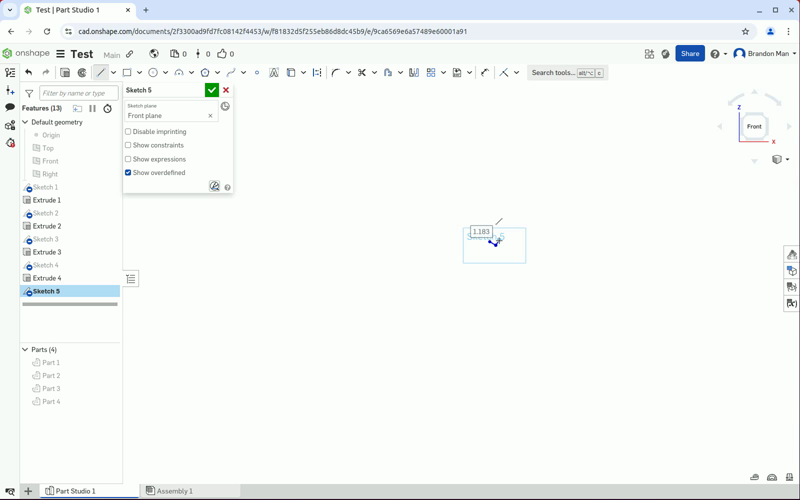
key_up(shift)
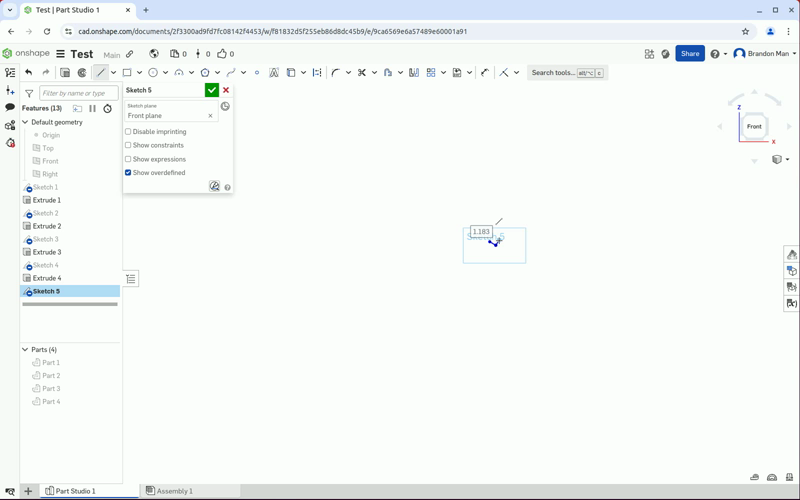
key_down(shift)
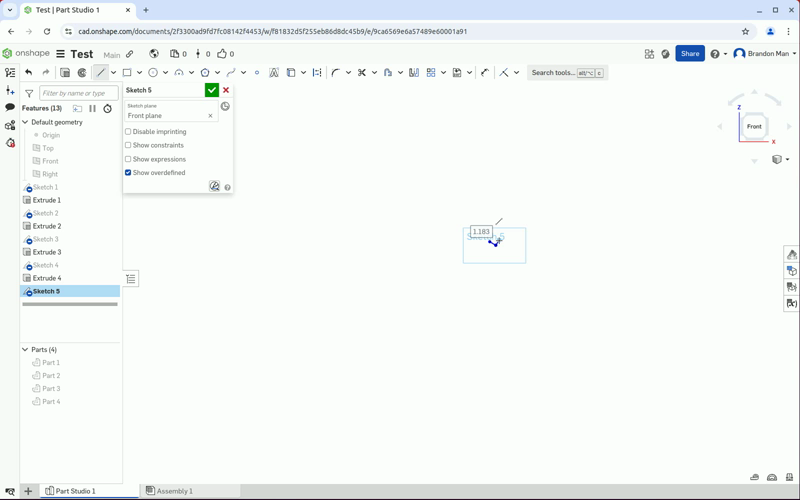
mouse_move(529, 240)
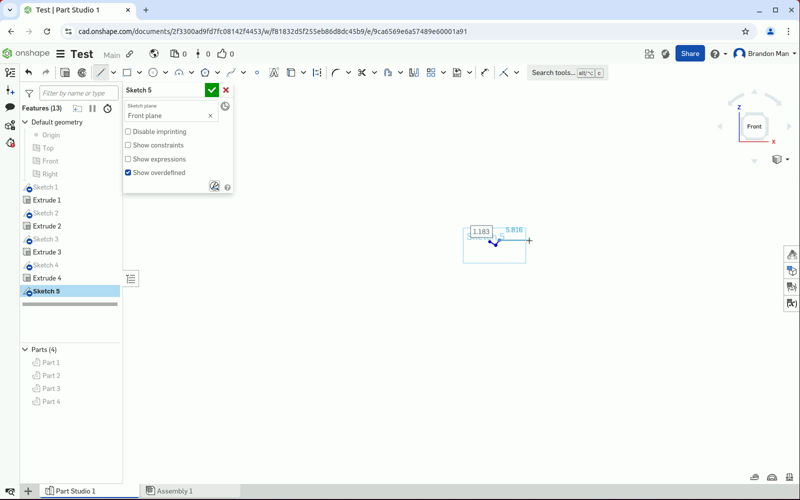
mouse_move(493, 236)
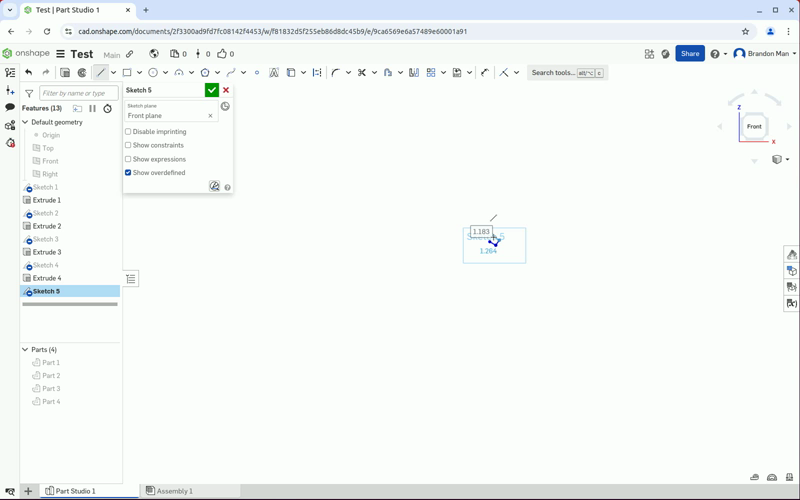
scroll(6)
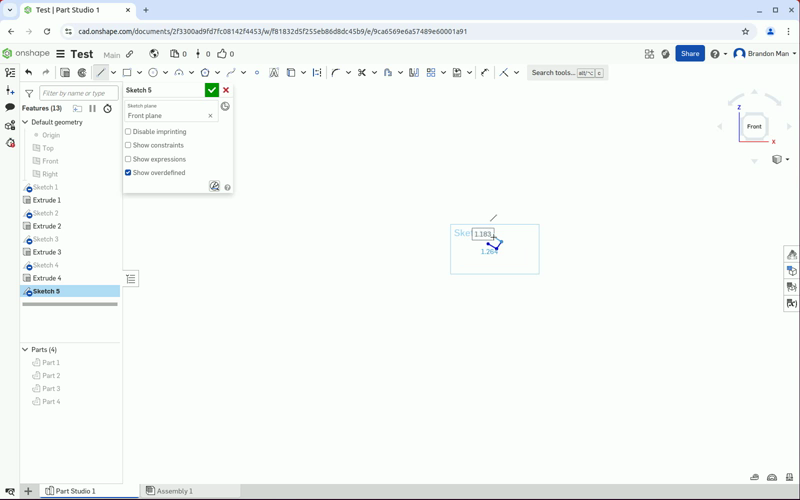
scroll(6)
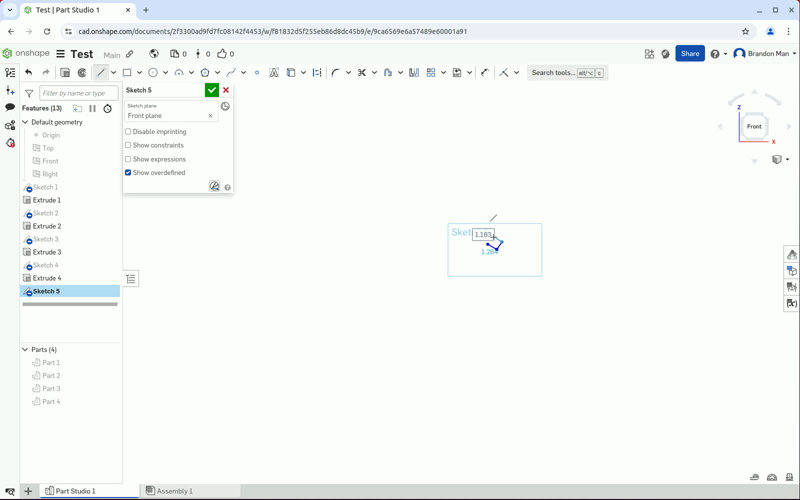
scroll(6)
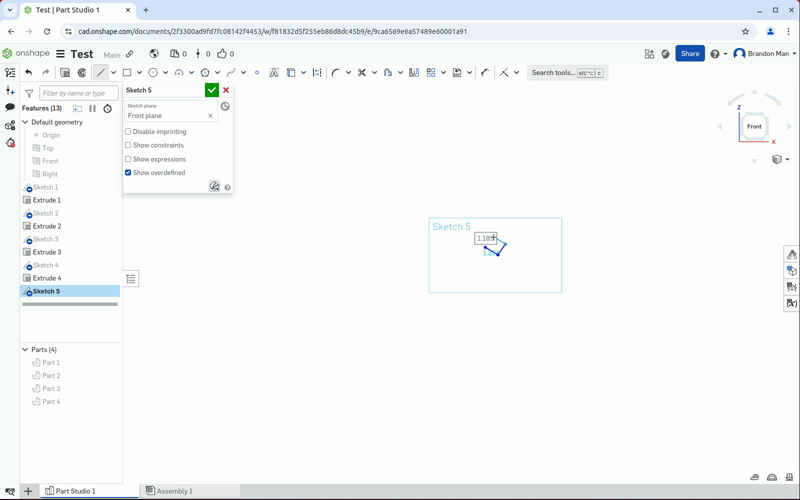
scroll(6)
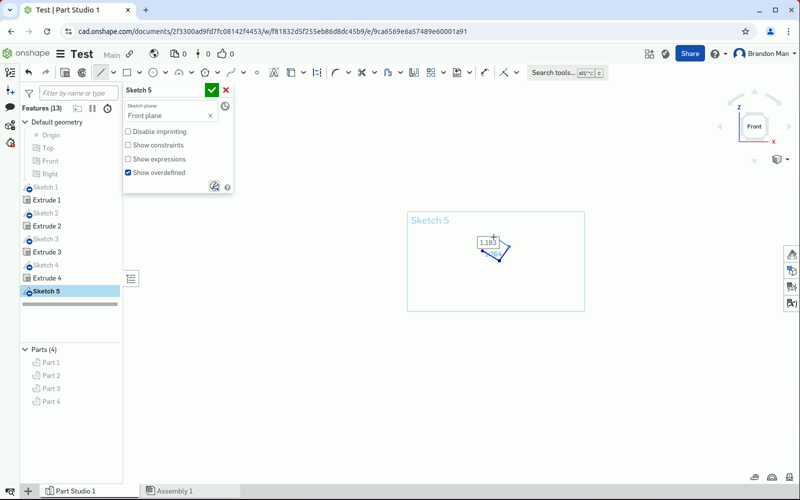
scroll(6)
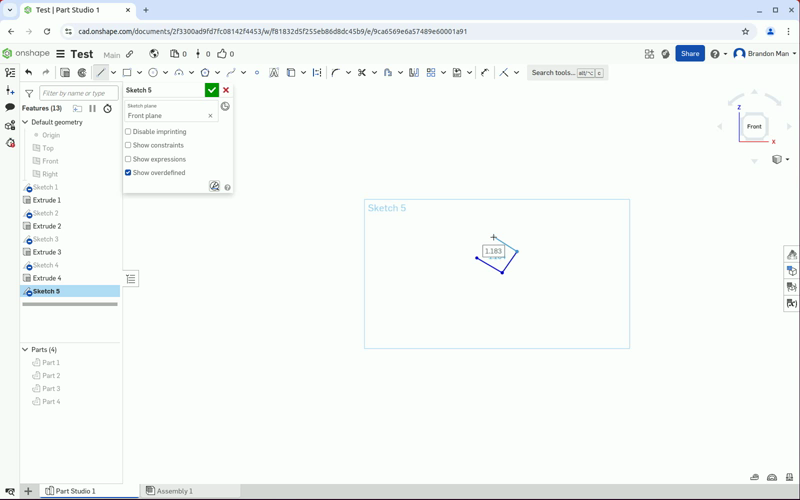
scroll(6)
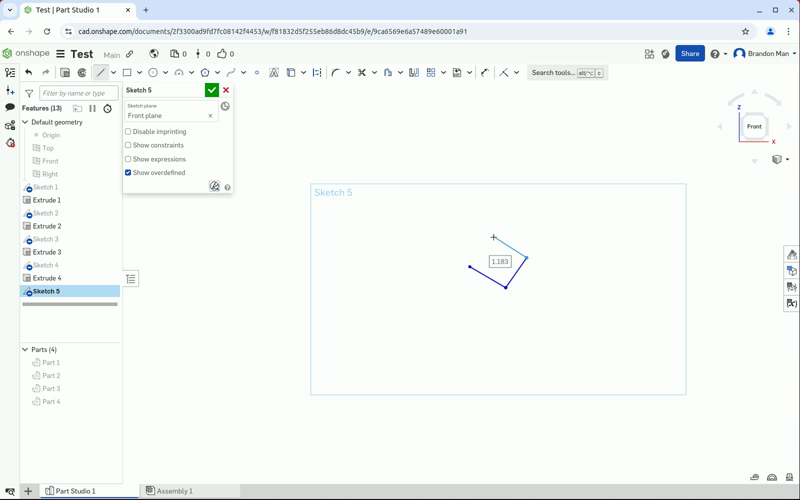
scroll(6)
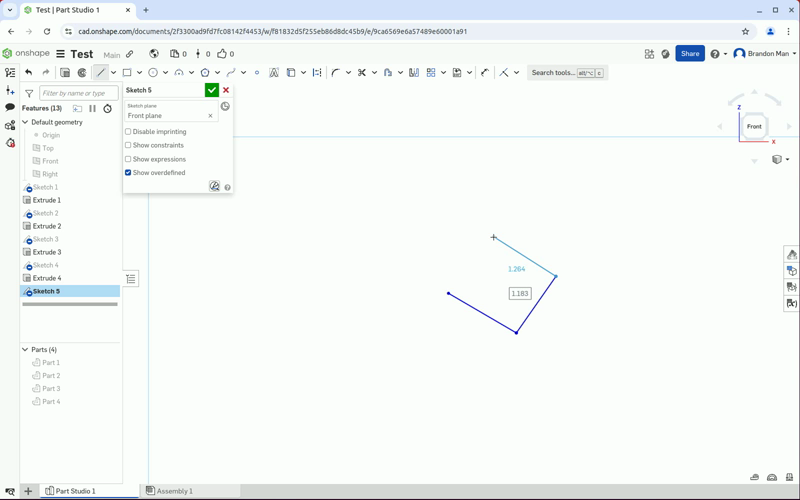
click(493, 236)
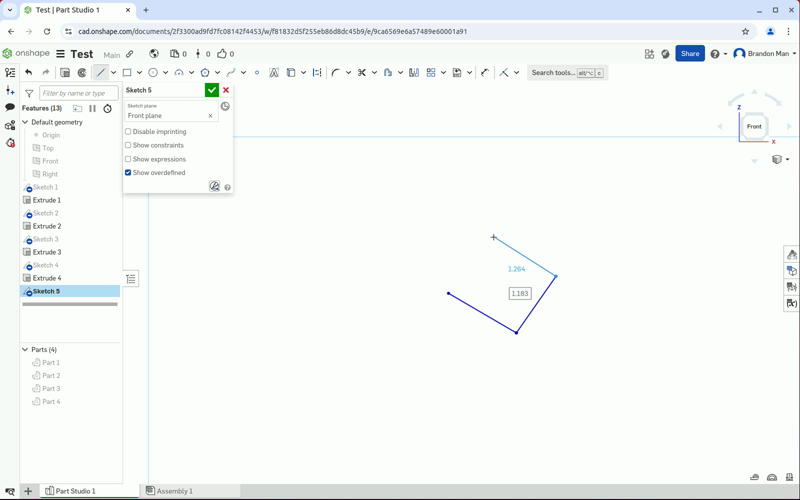
scroll(-6)
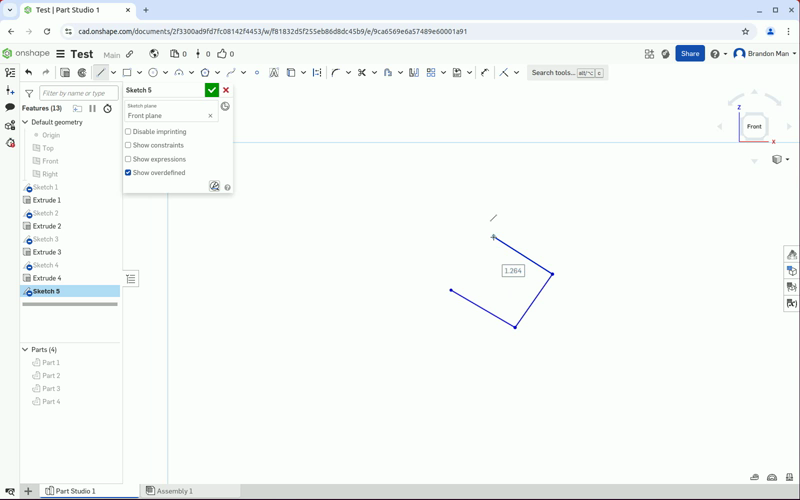
scroll(-6)
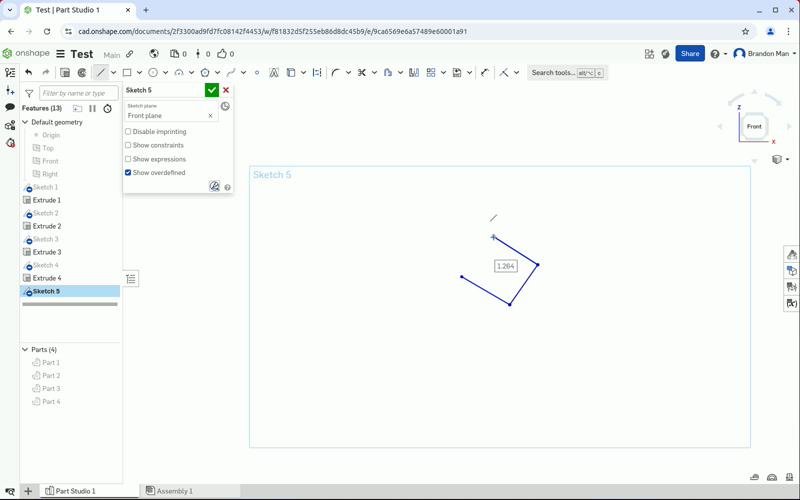
scroll(-6)
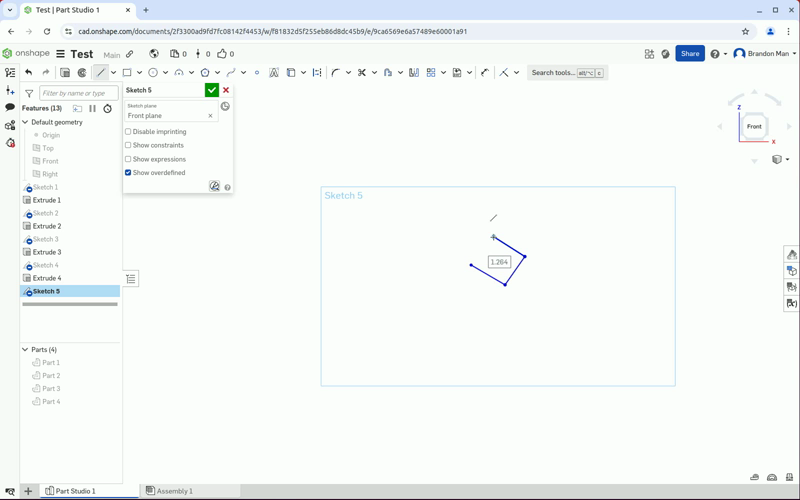
scroll(-6)
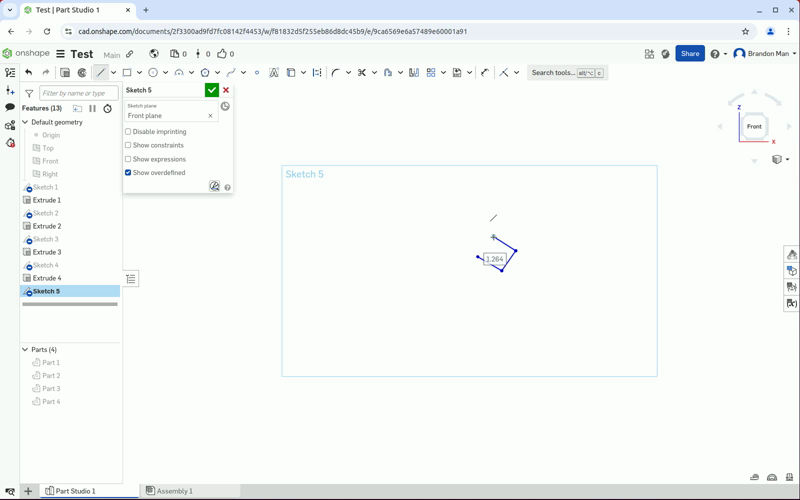
scroll(-6)
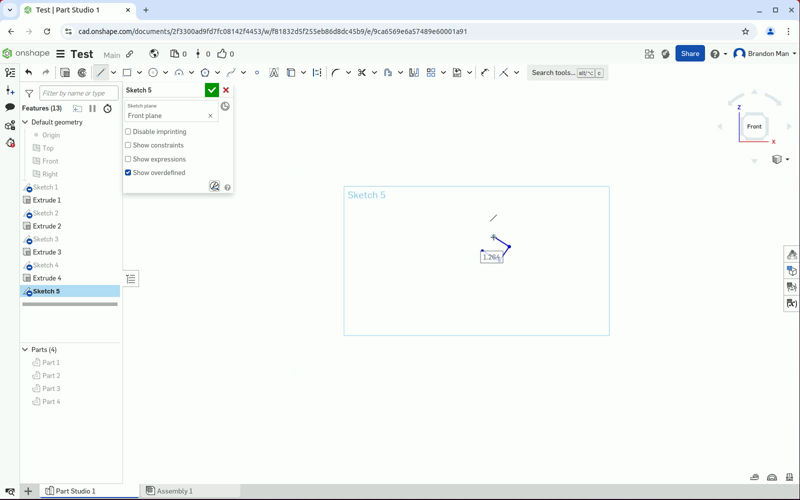
scroll(-6)
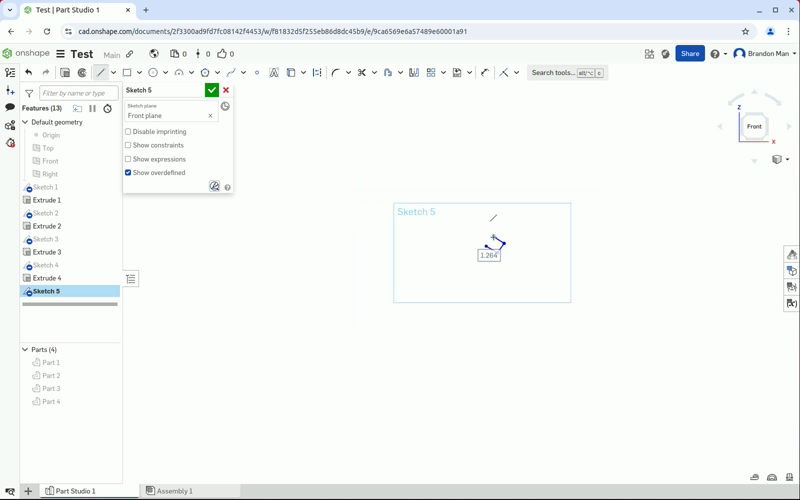
scroll(-6)
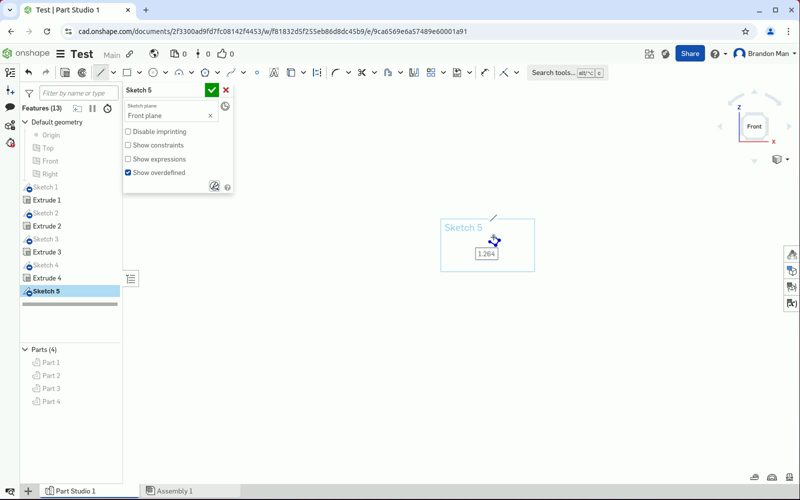
key_up(shift)
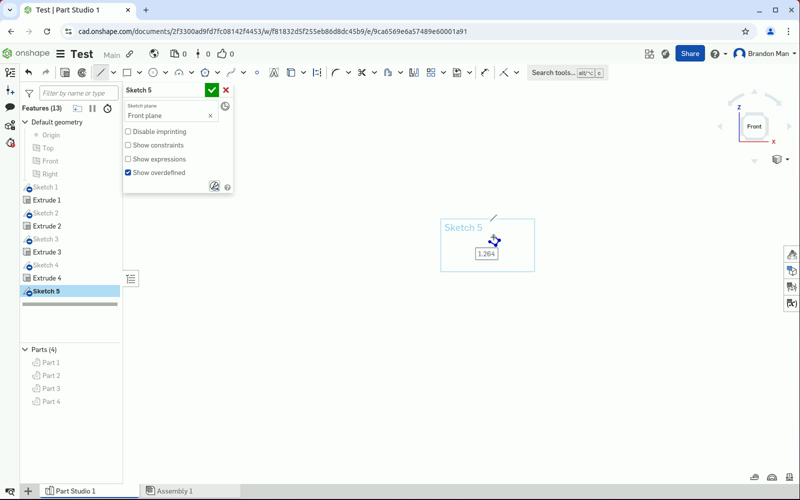
mouse_move(523, 236)
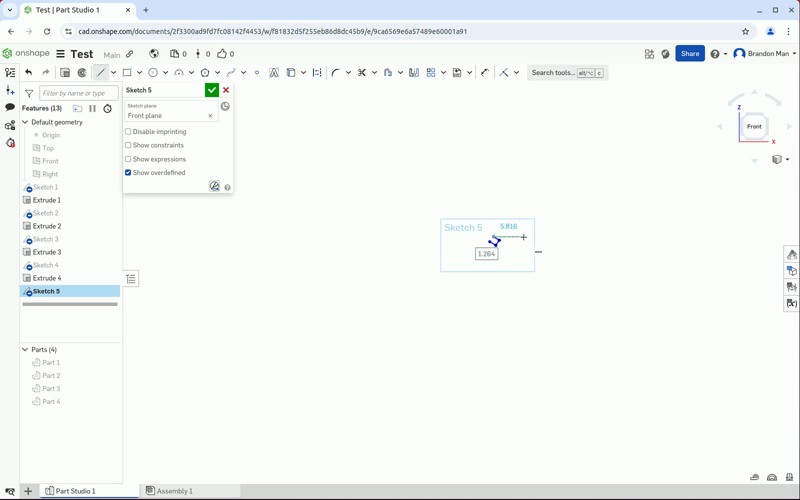
key_down(shift)
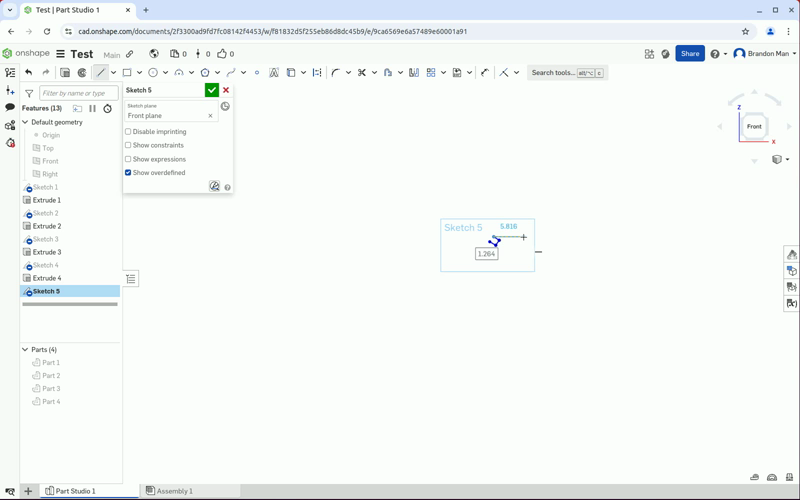
mouse_move(489, 241)
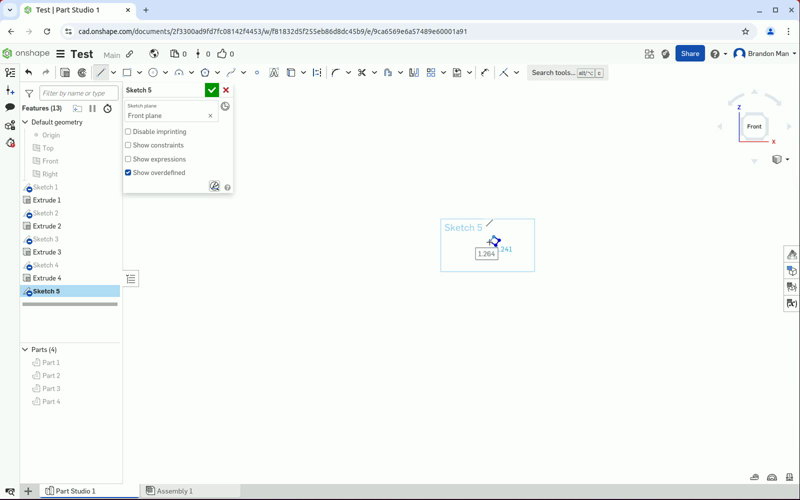
scroll(6)
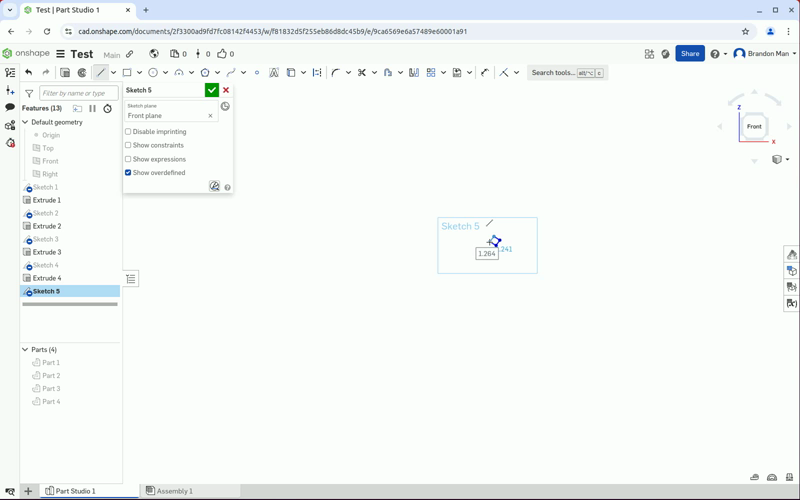
scroll(6)
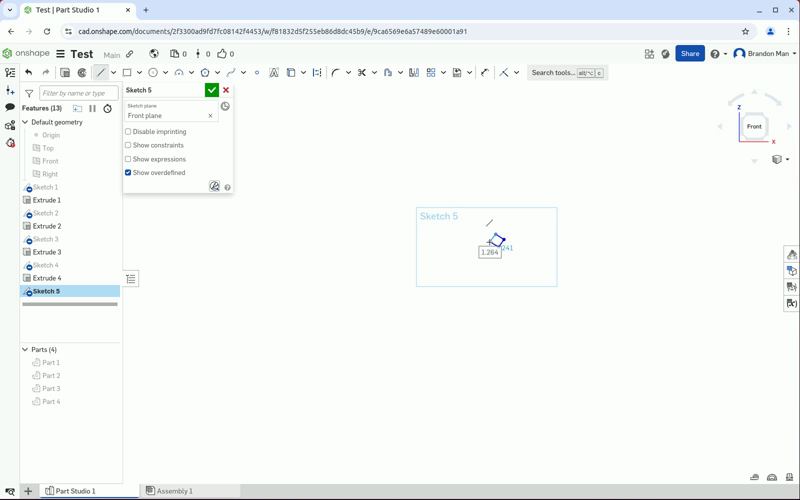
scroll(6)
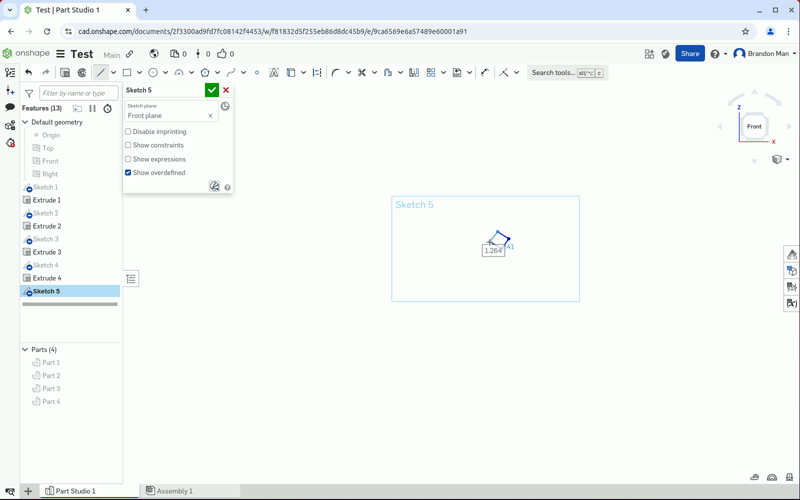
scroll(6)
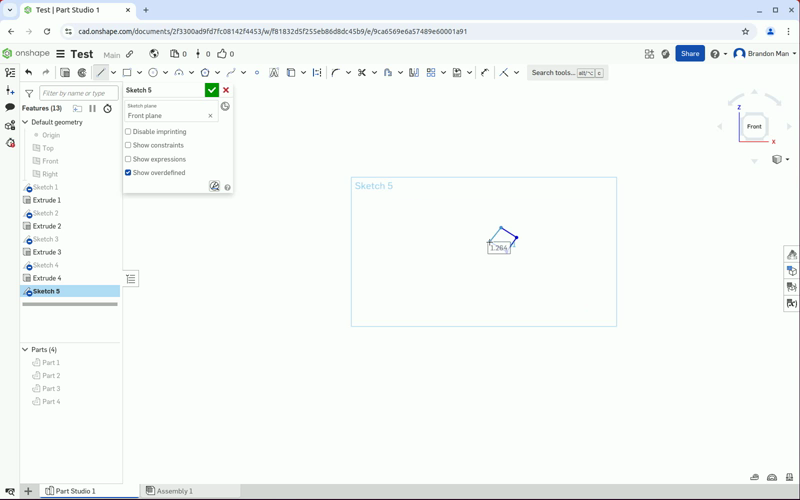
scroll(6)
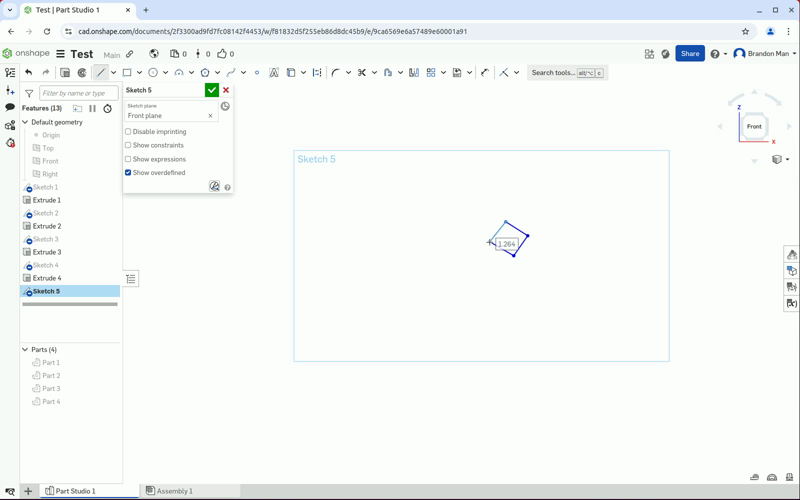
scroll(6)
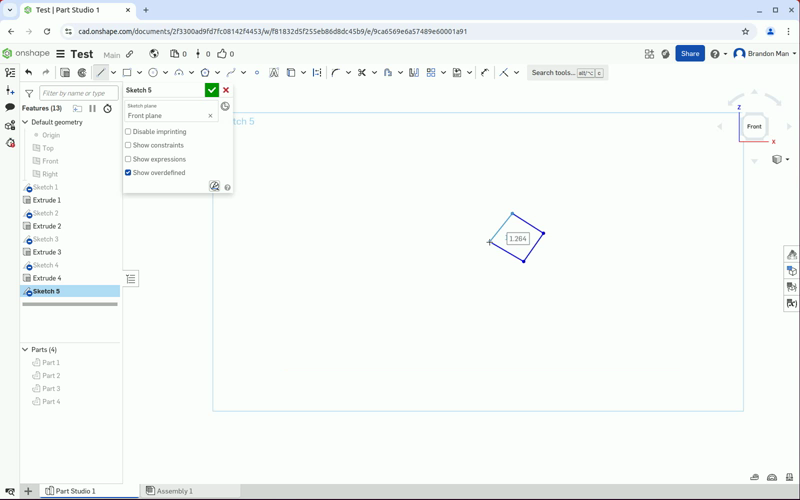
scroll(6)
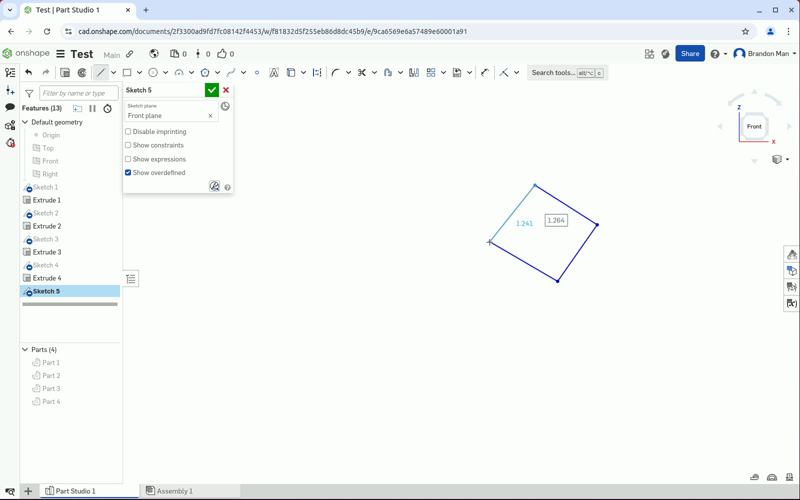
key_up(shift)
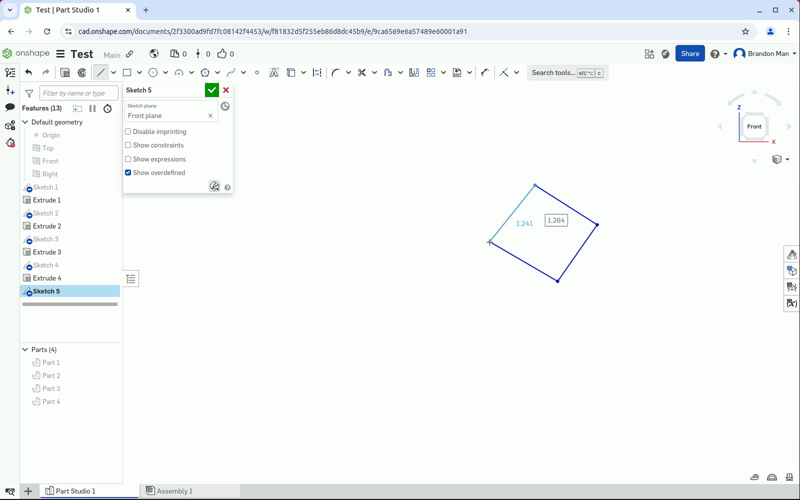
click(489, 241)
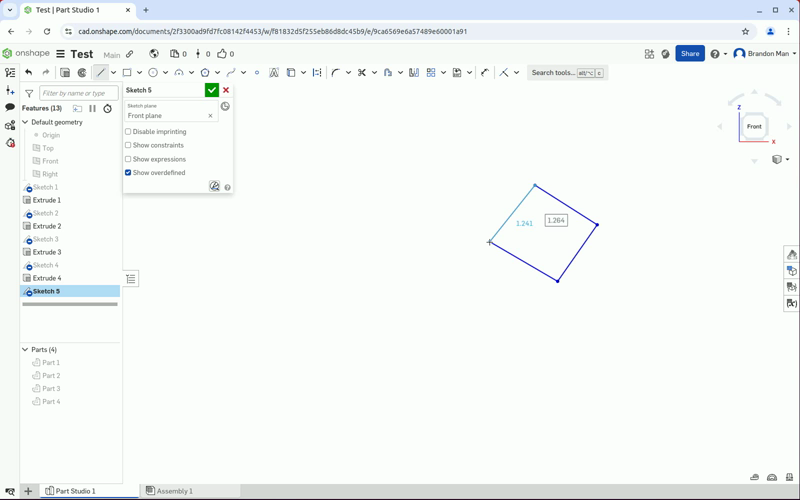
scroll(-6)
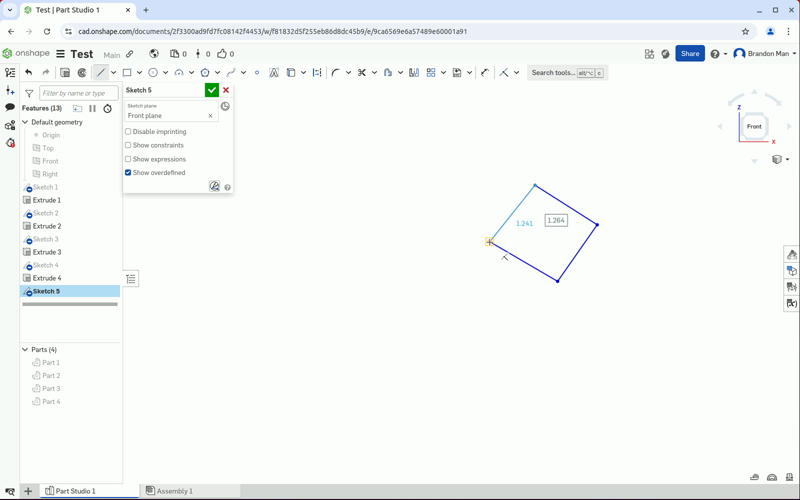
scroll(-6)
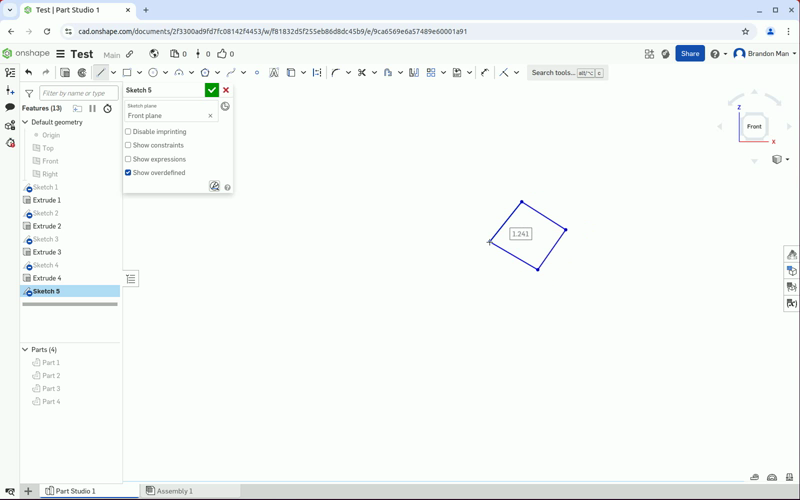
scroll(-6)
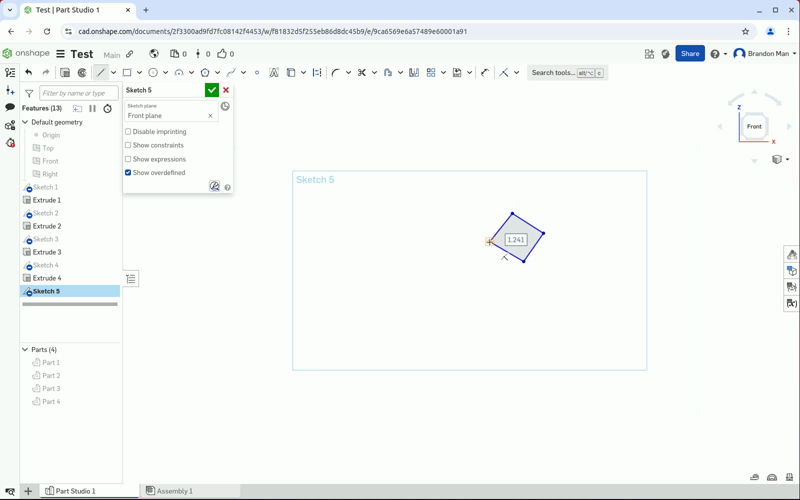
scroll(-6)
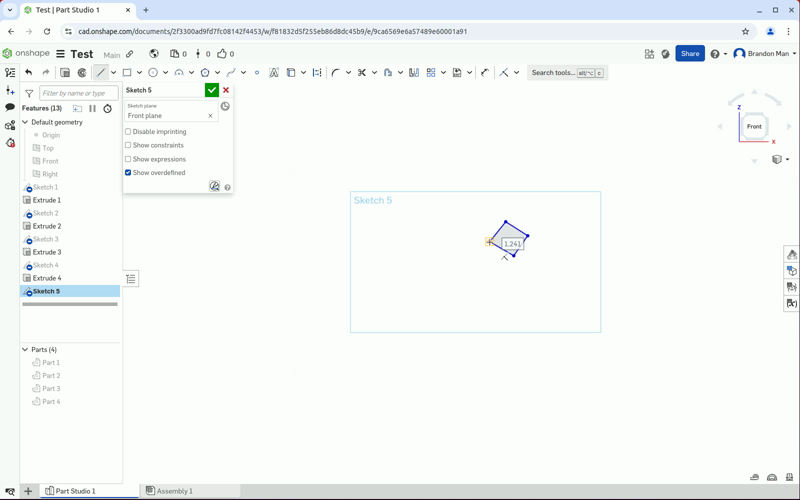
scroll(-6)
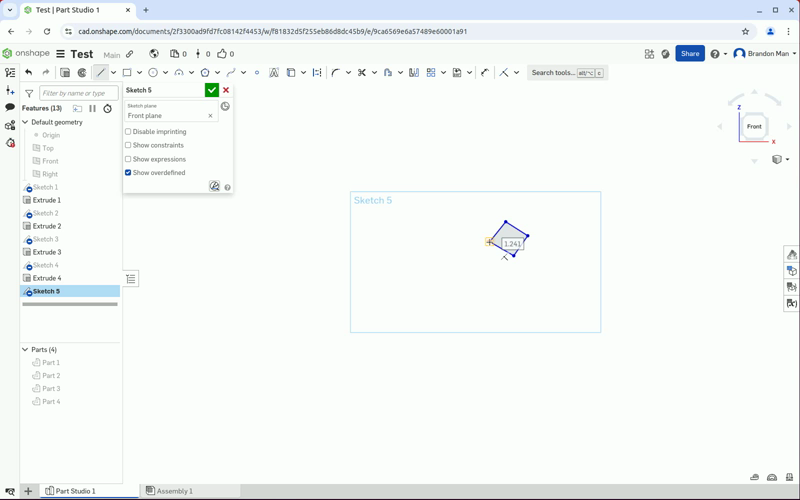
scroll(-6)
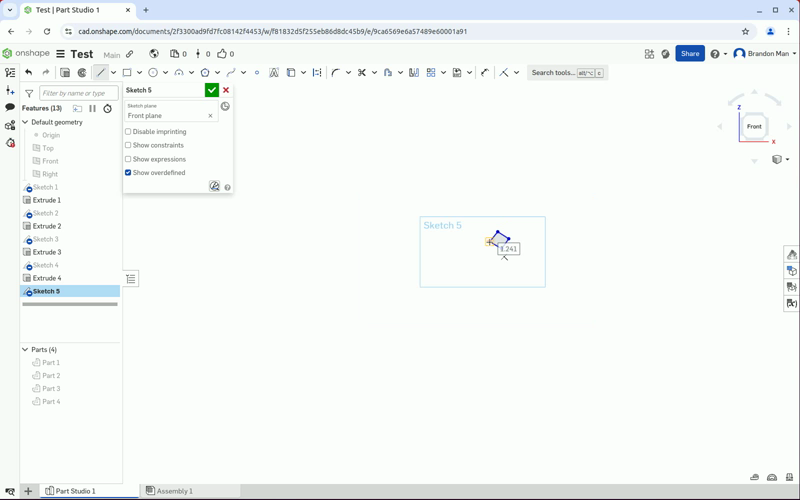
scroll(-6)
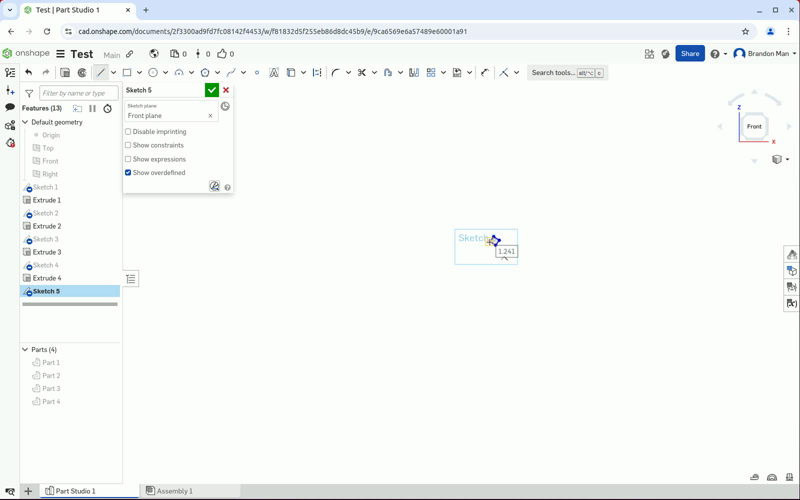
key(esc)
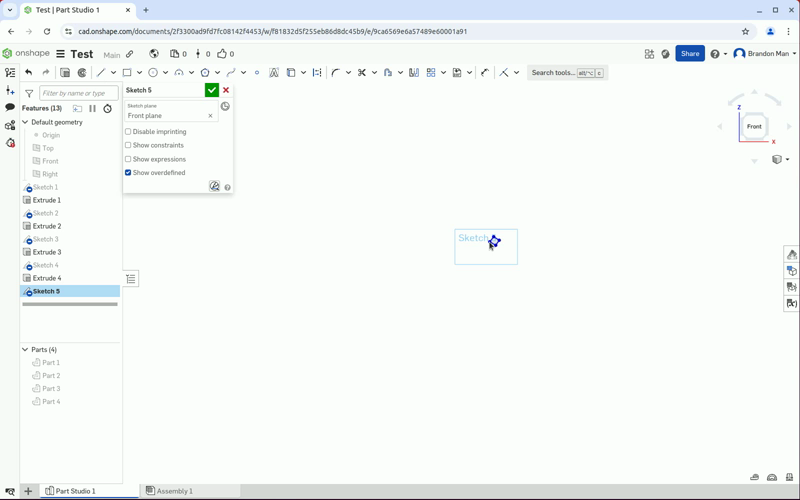
mouse_move(490, 241)
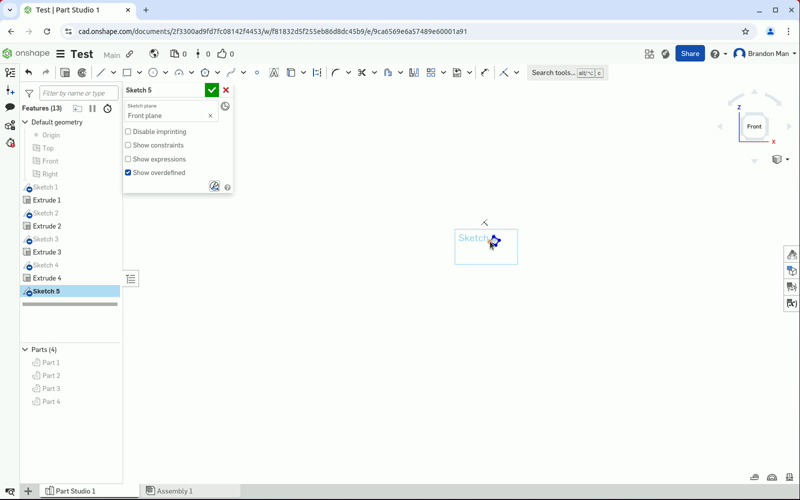
scroll(6)
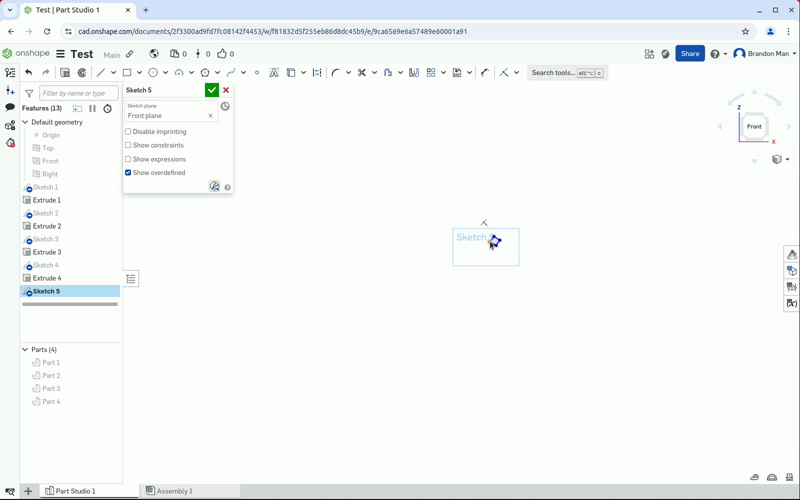
scroll(6)
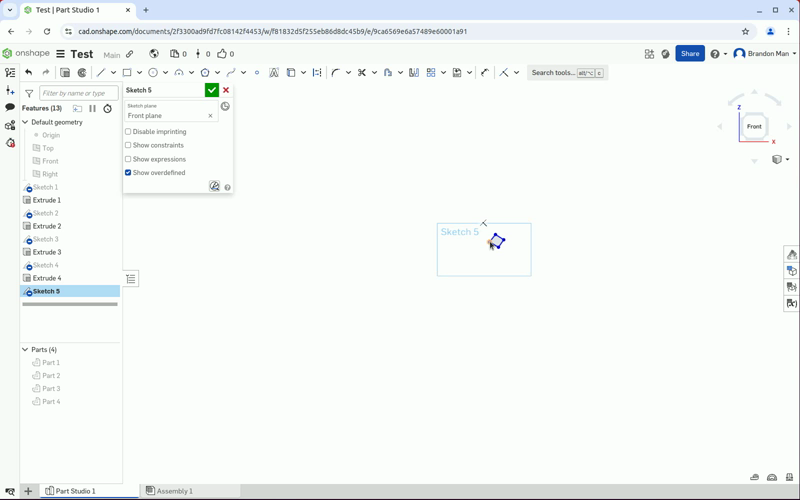
scroll(6)
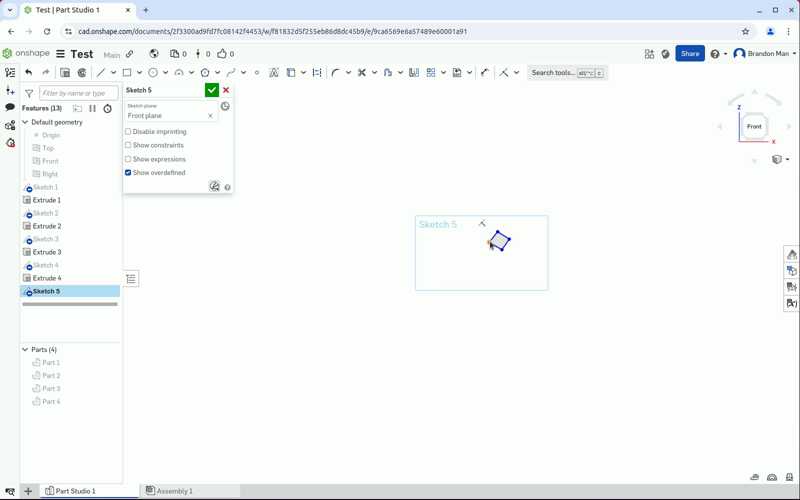
scroll(6)
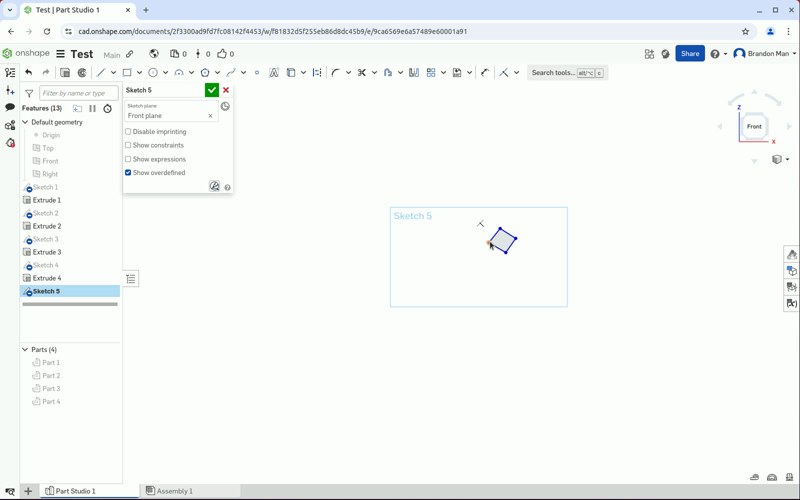
scroll(6)
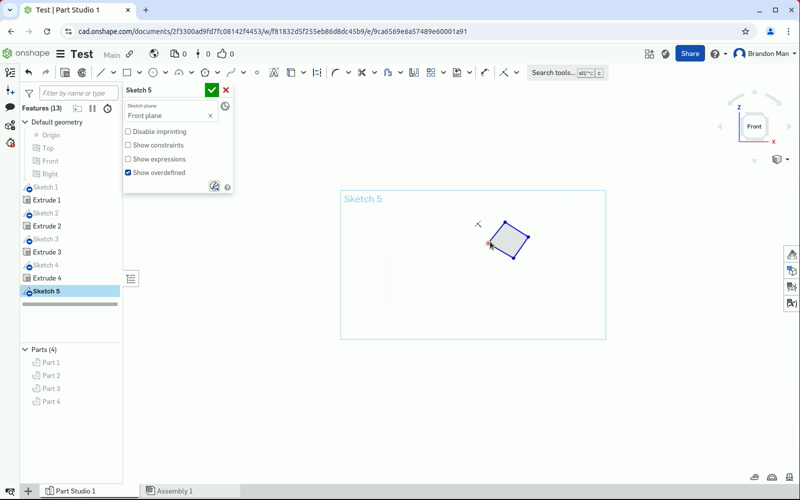
scroll(6)
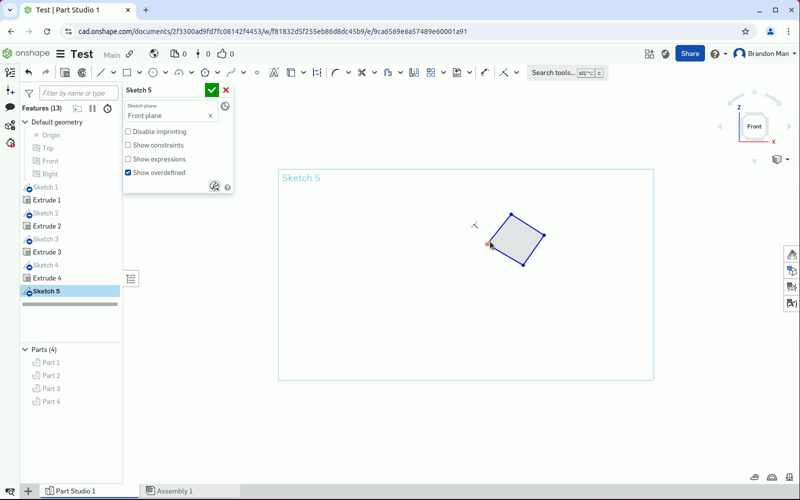
scroll(6)
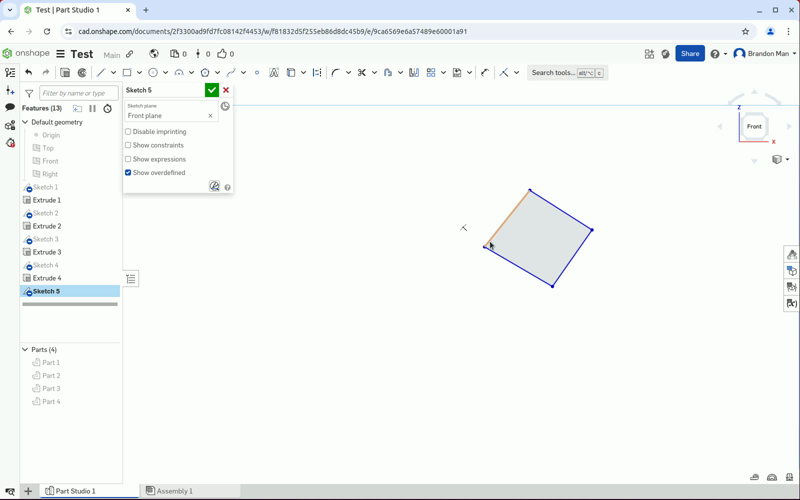
click(490, 241)
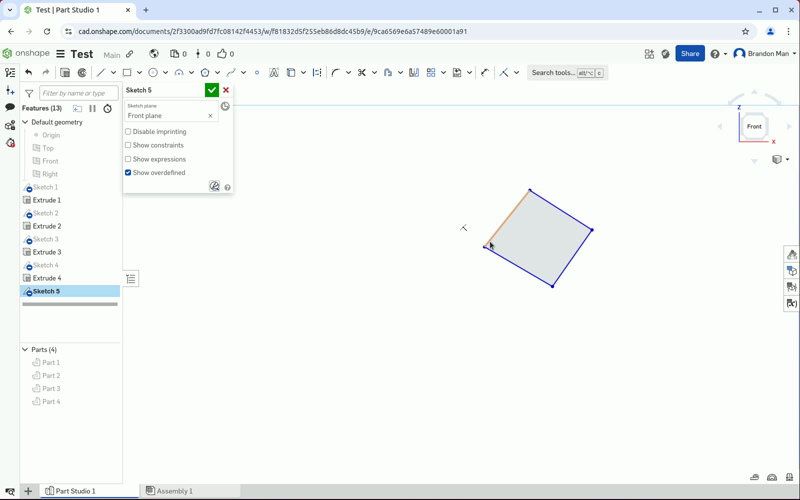
scroll(-6)
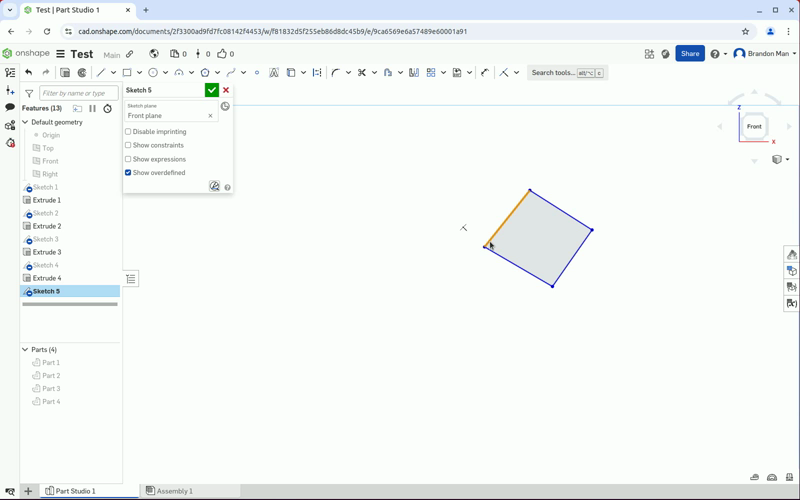
scroll(-6)
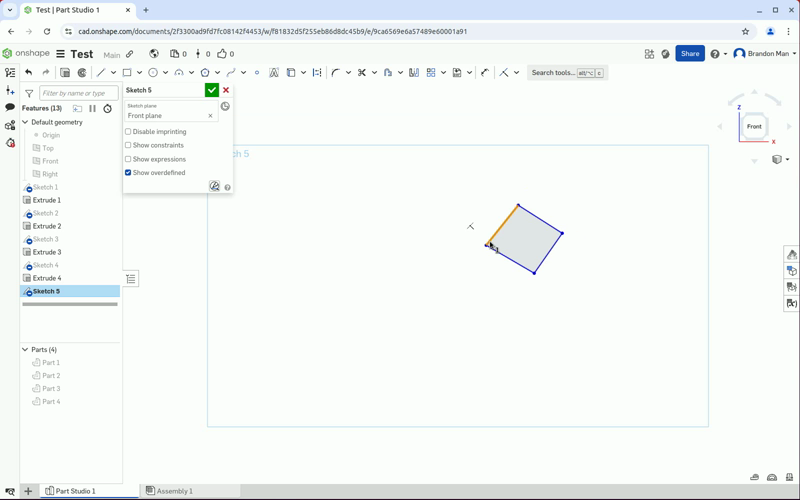
scroll(-6)
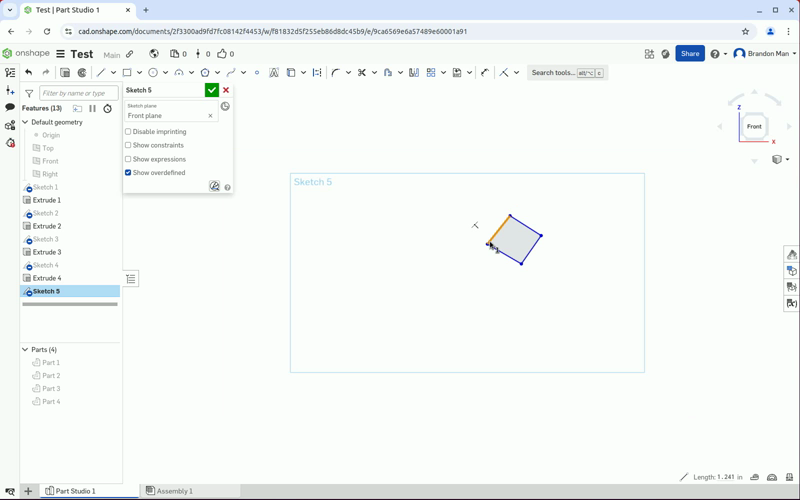
scroll(-6)
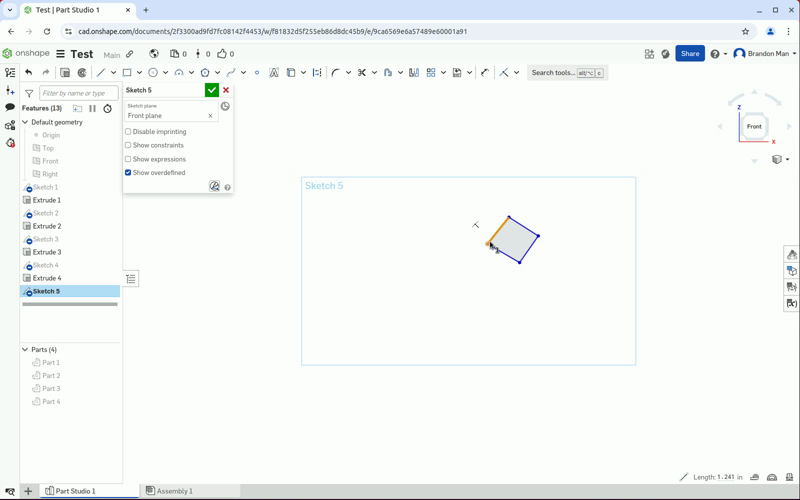
scroll(-6)
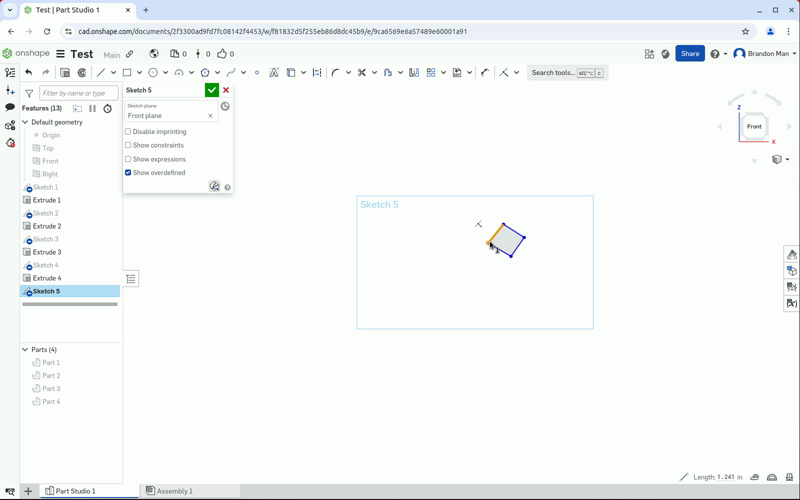
scroll(-6)
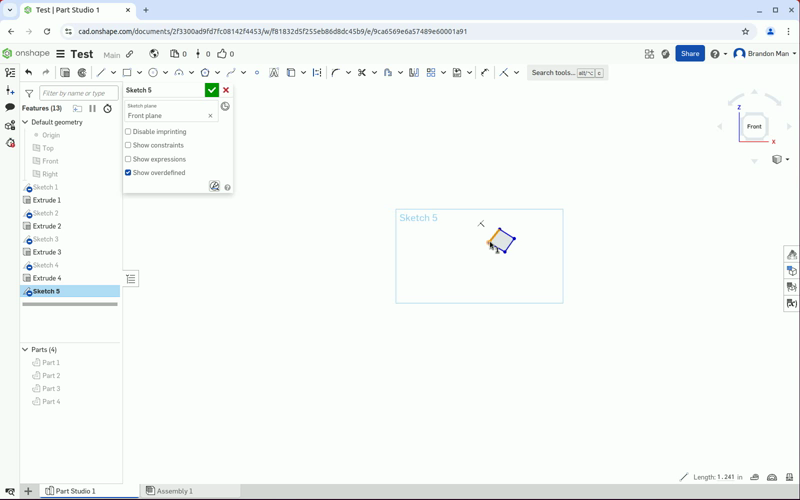
scroll(-6)
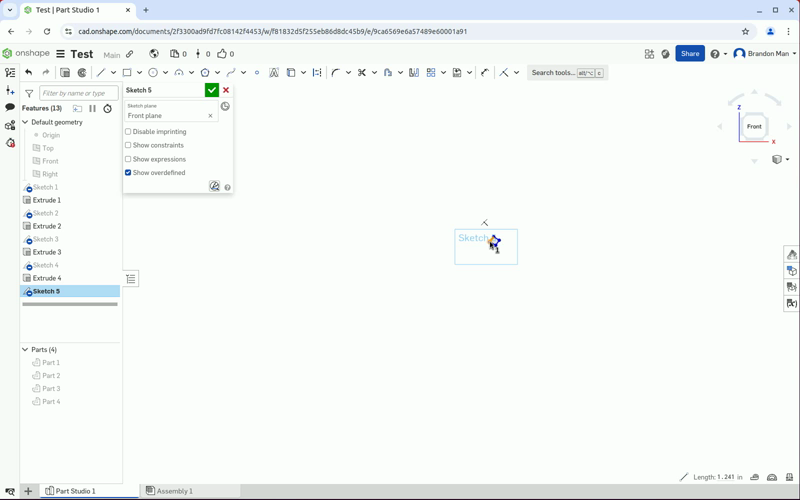
mouse_move(73, 352)
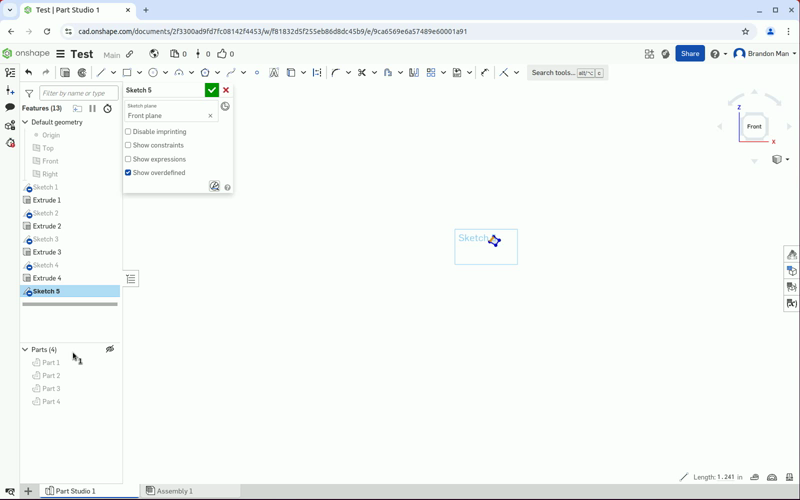
key(shift+y)
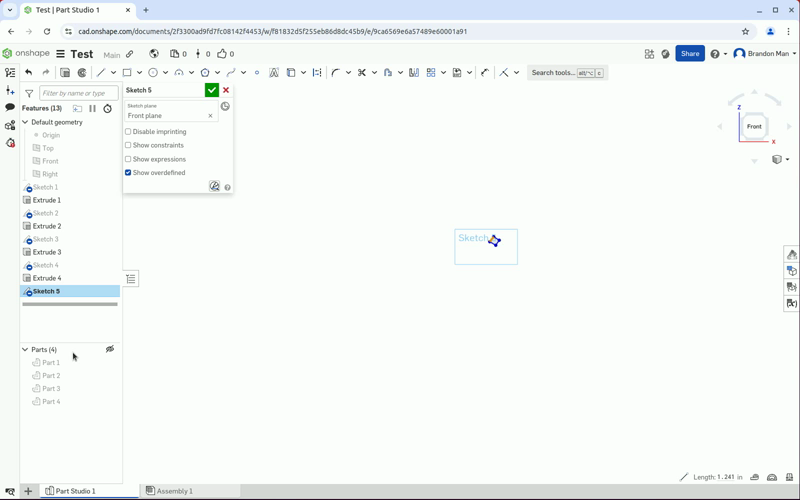
key(shift+e)
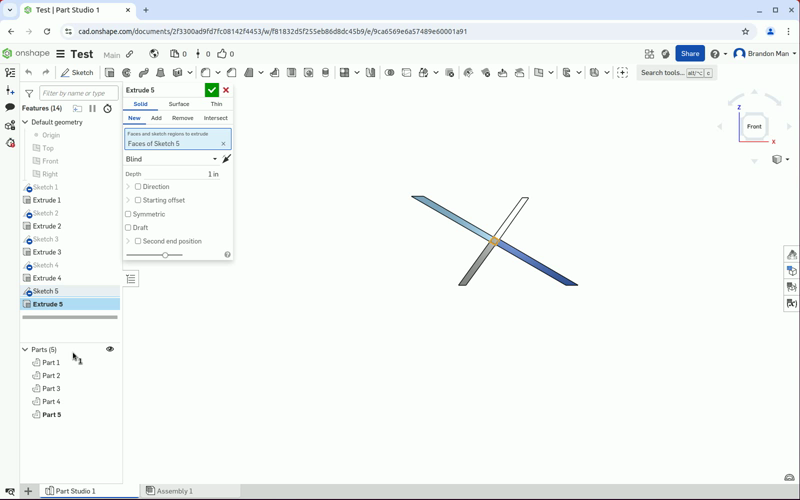
mouse_move(143, 106)
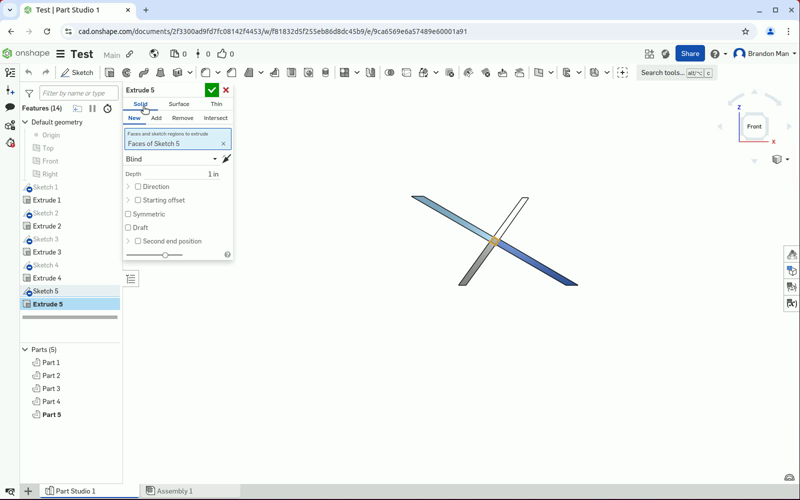
click(143, 106)
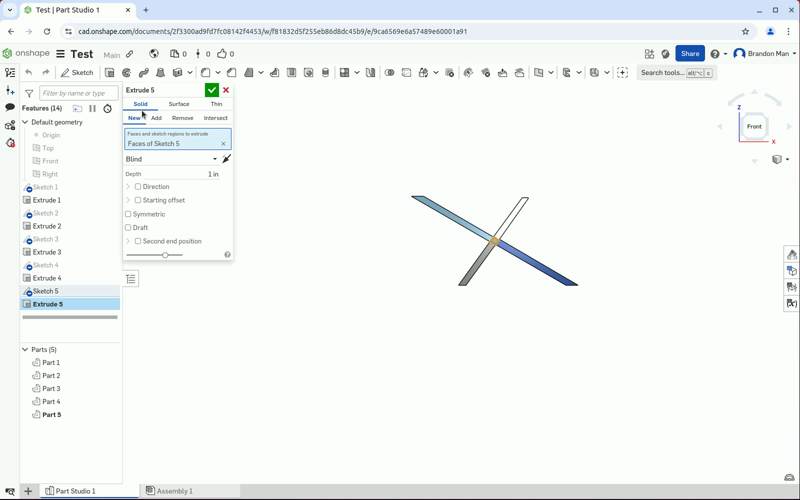
mouse_move(137, 120)
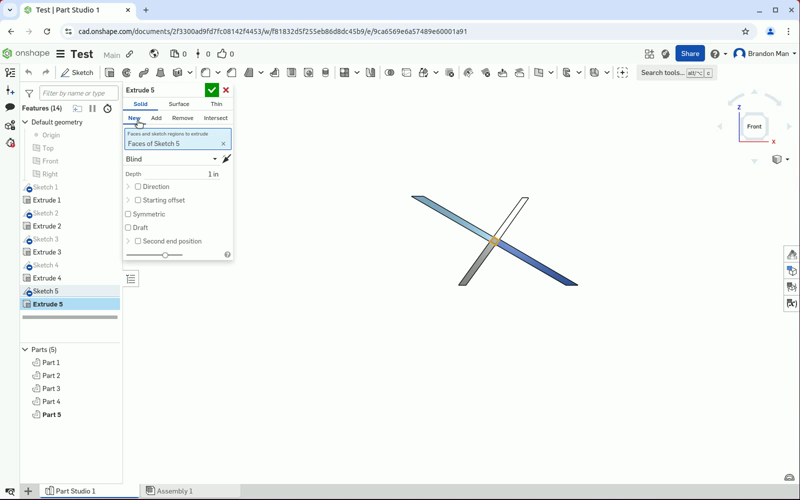
click(137, 120)
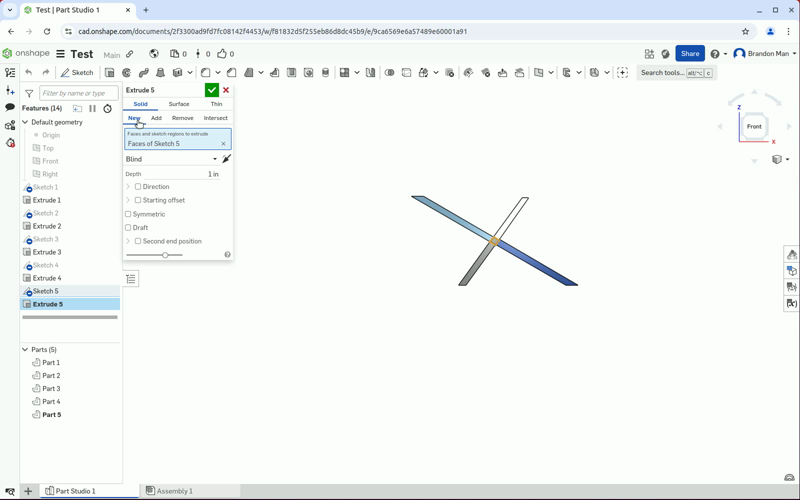
key(tab, 4)
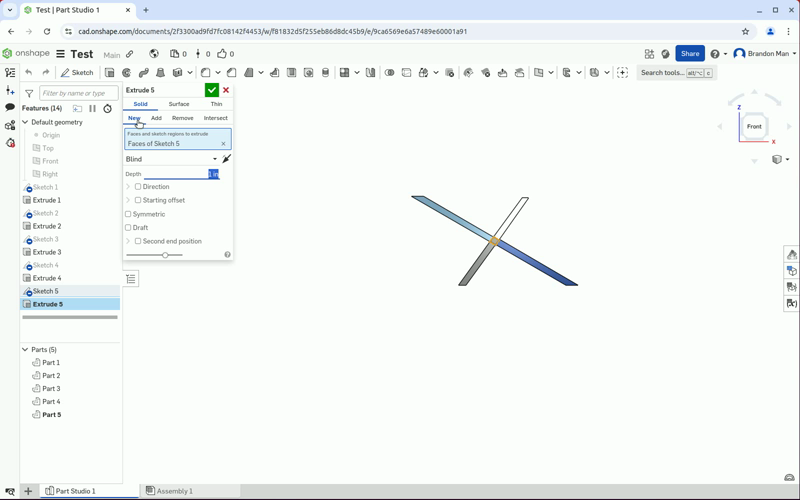
text(2.407)
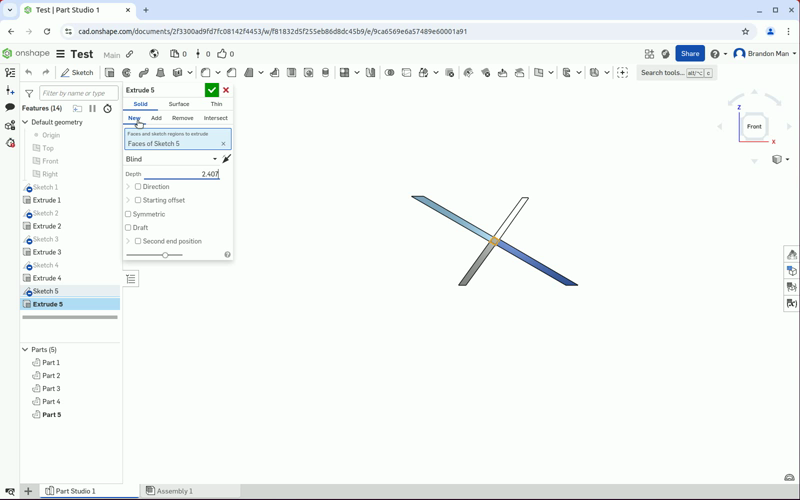
key(enter)
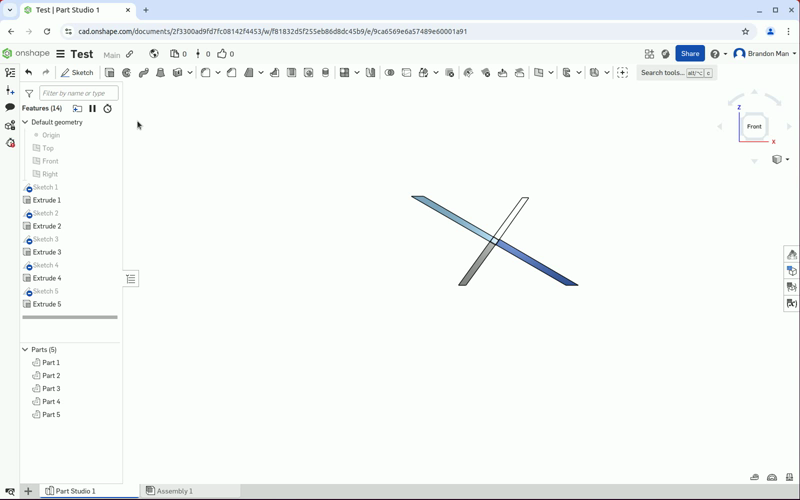
key(shift+h)
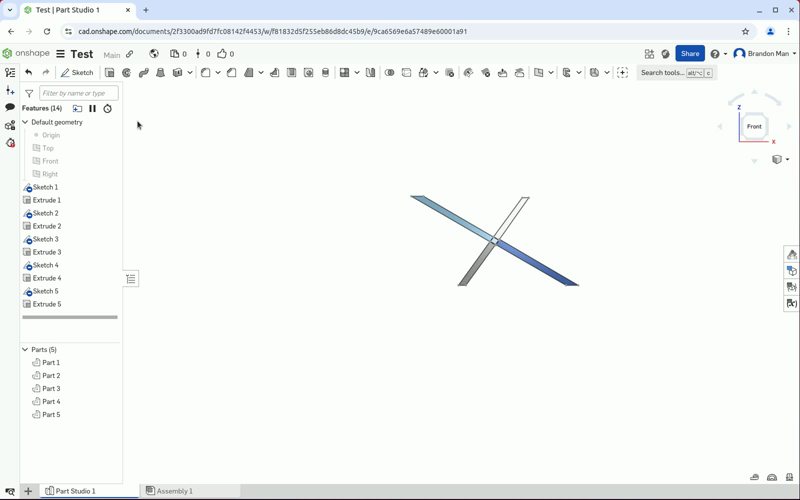
key(shift+h)
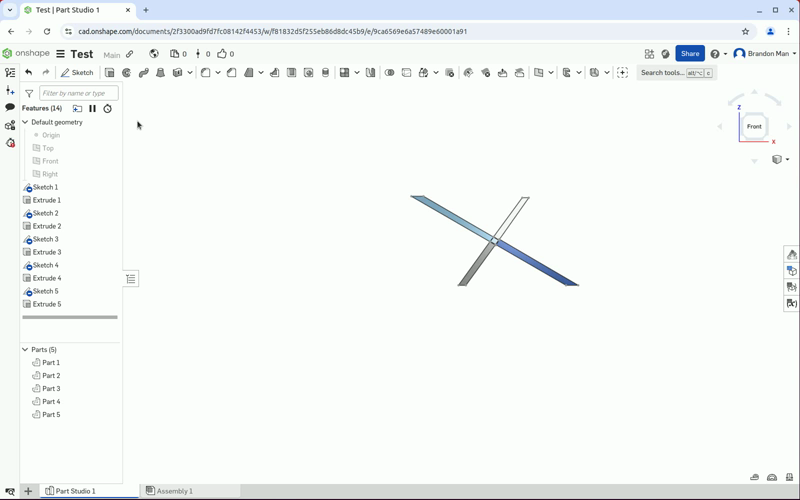
key(shift+7)
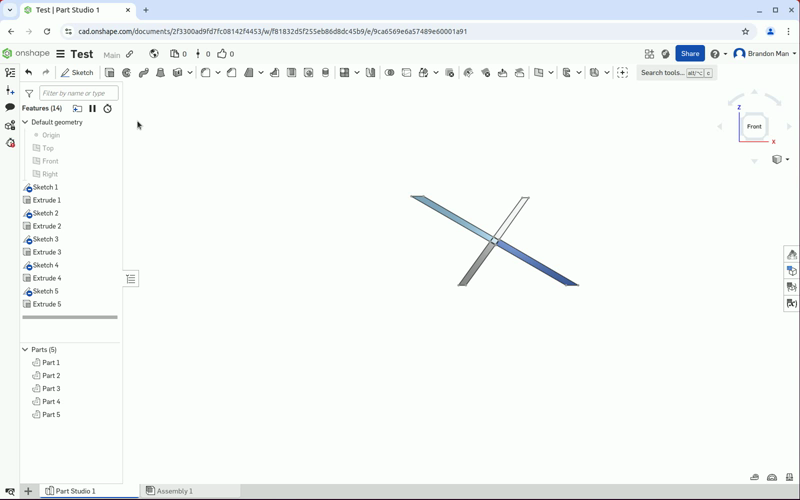
key(left, 2)
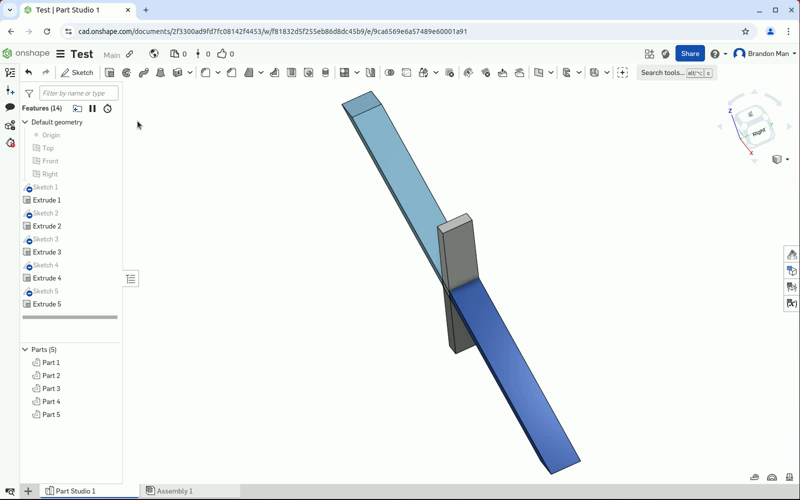
key(down, 2)
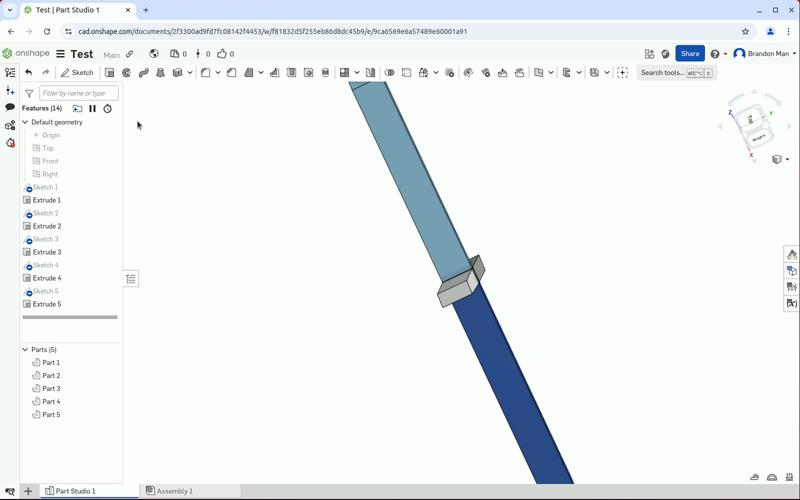
key(up, 2)
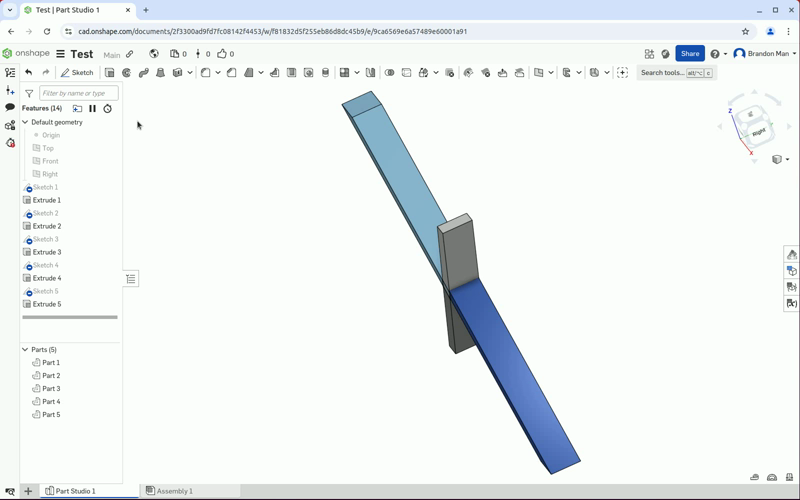
key(right, 2)
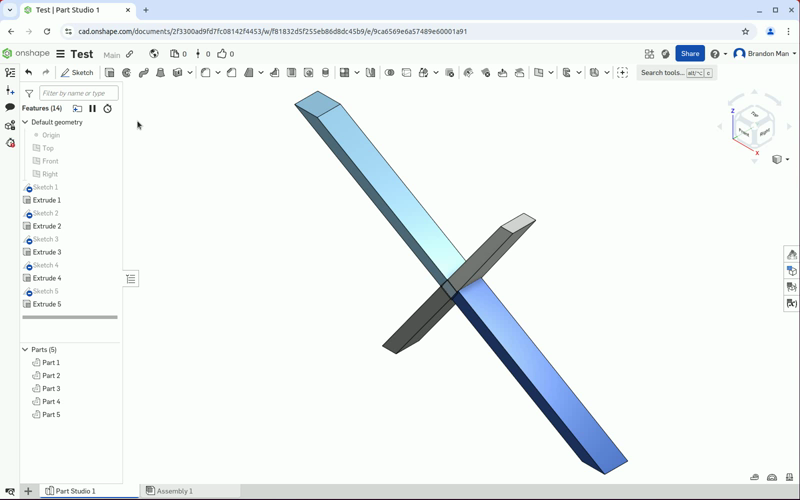
mouse_move(73, 189)
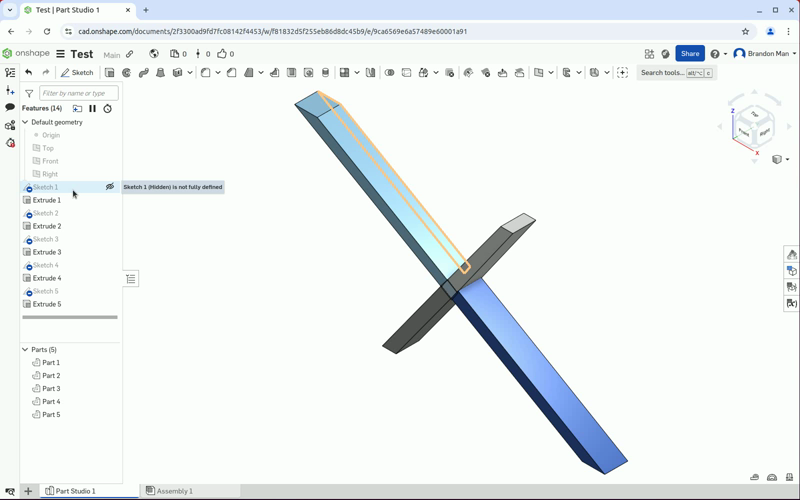
click(73, 189)